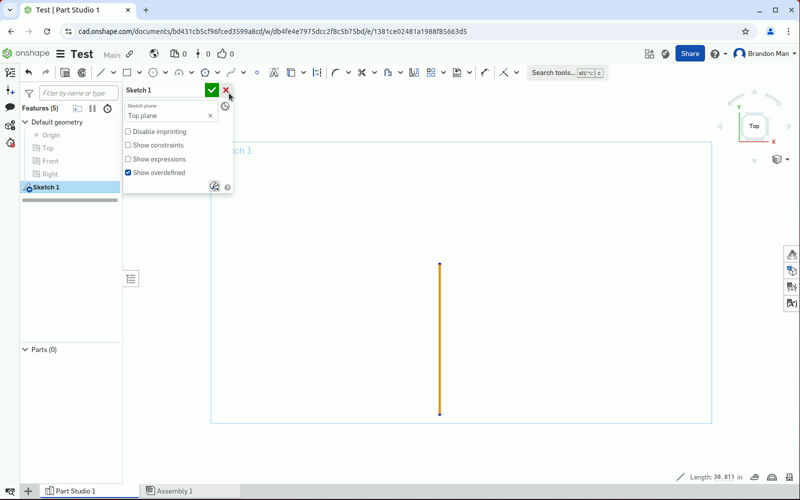
key(shift+h)
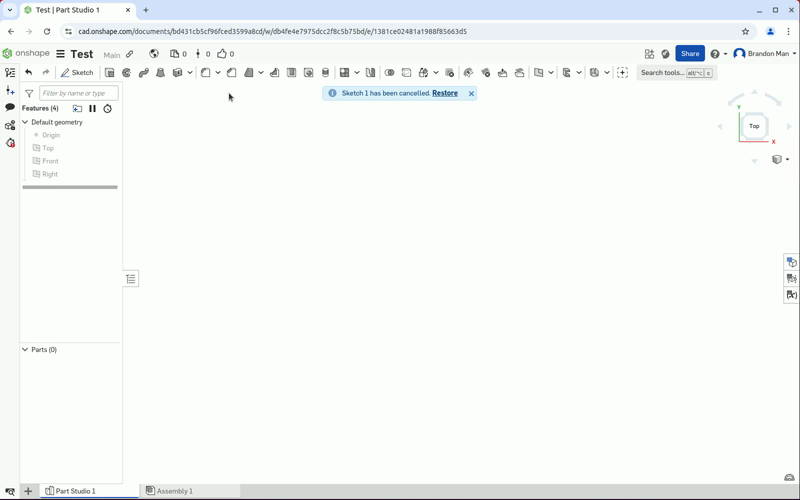
mouse_move(73, 352)
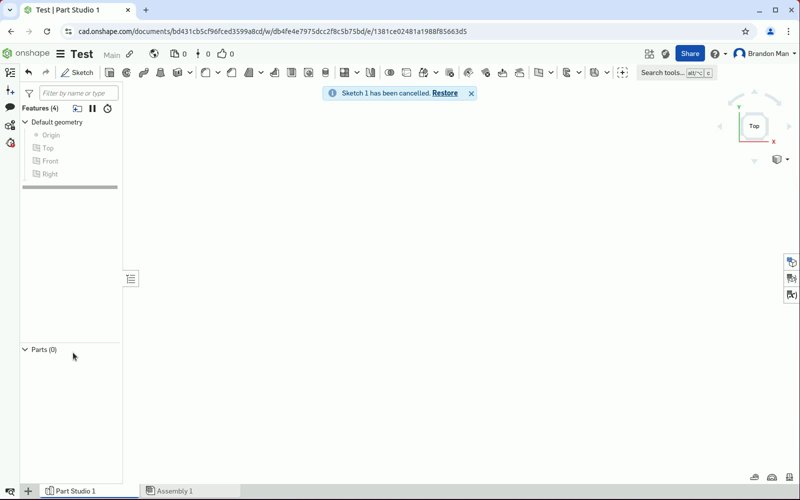
key(y)
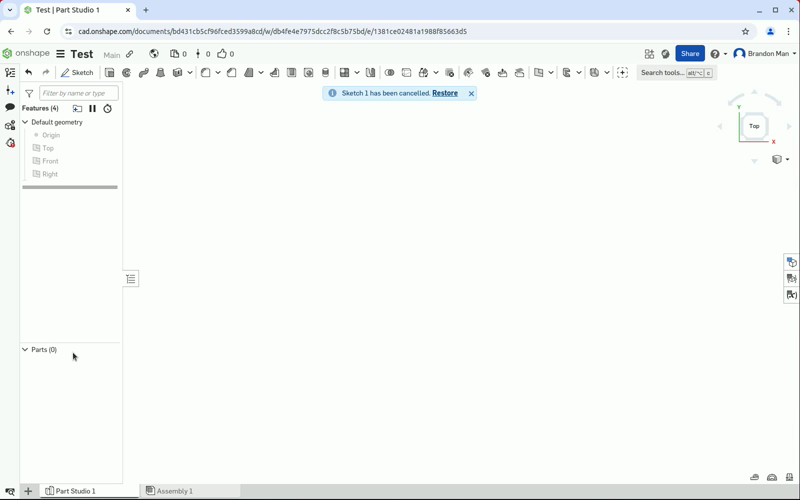
key(shift+p)
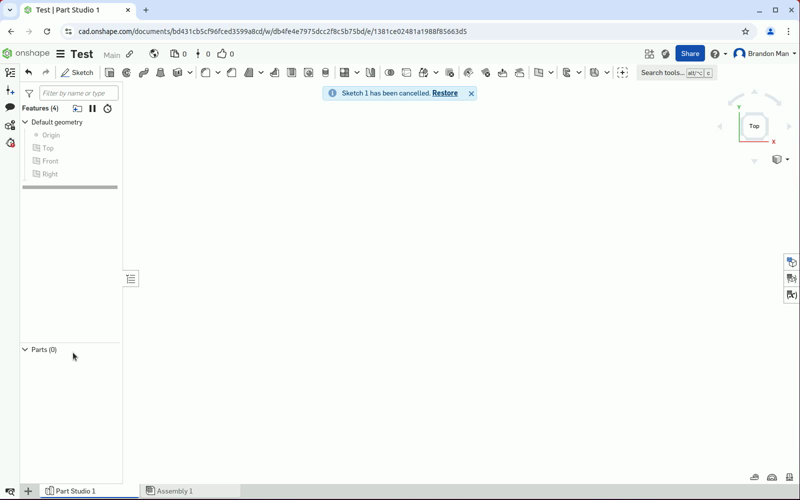
key(space)
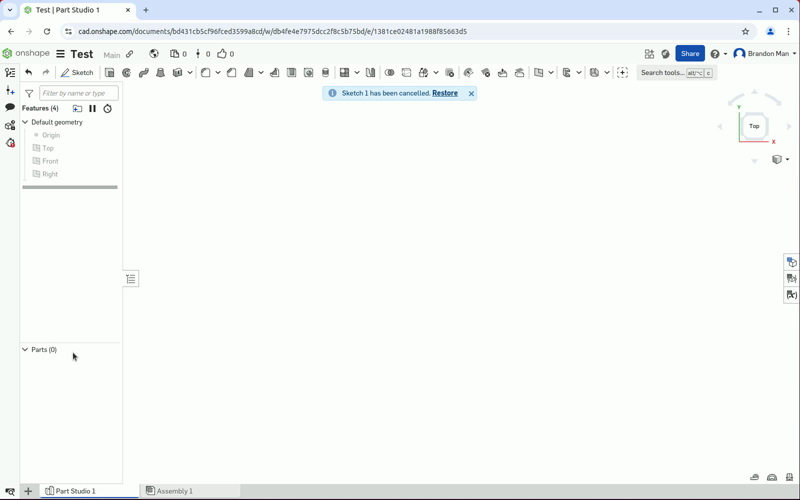
key_down(shift)
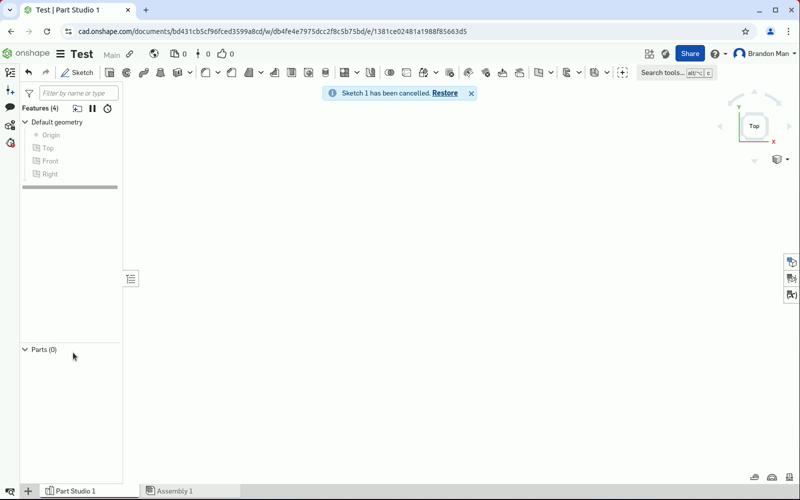
key(up)
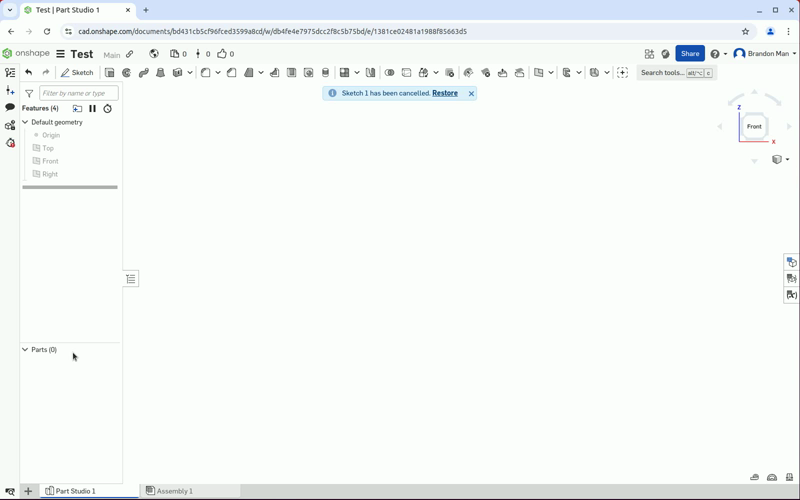
key_up(shift)
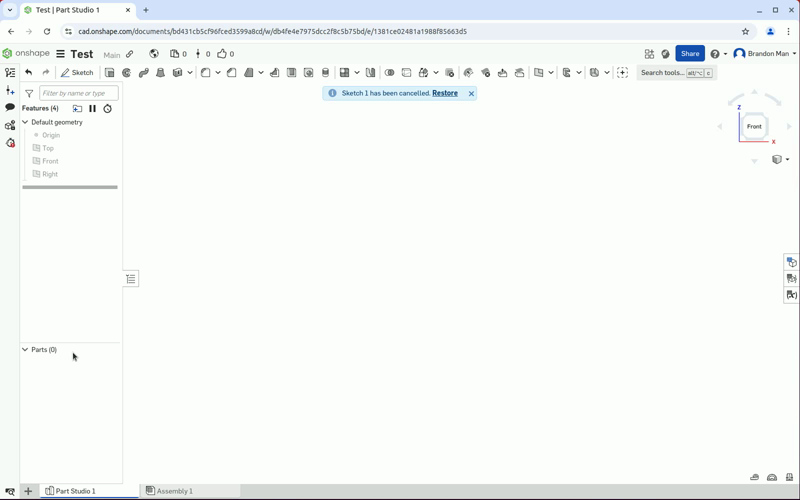
mouse_move(73, 352)
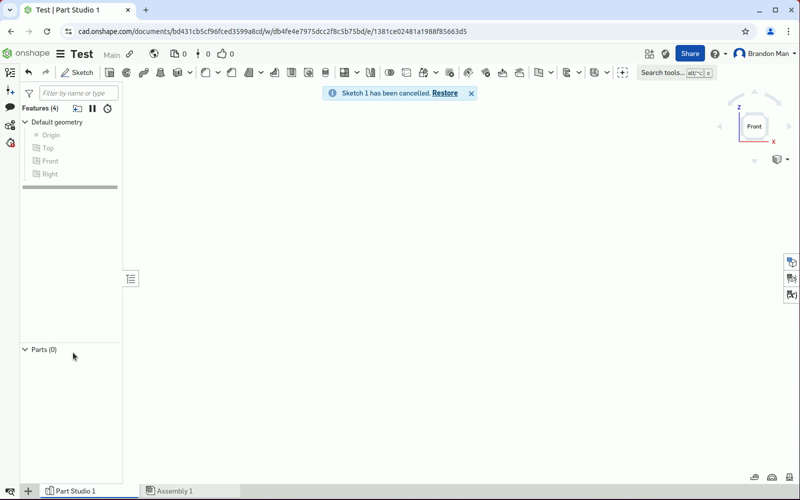
key(shift+y)
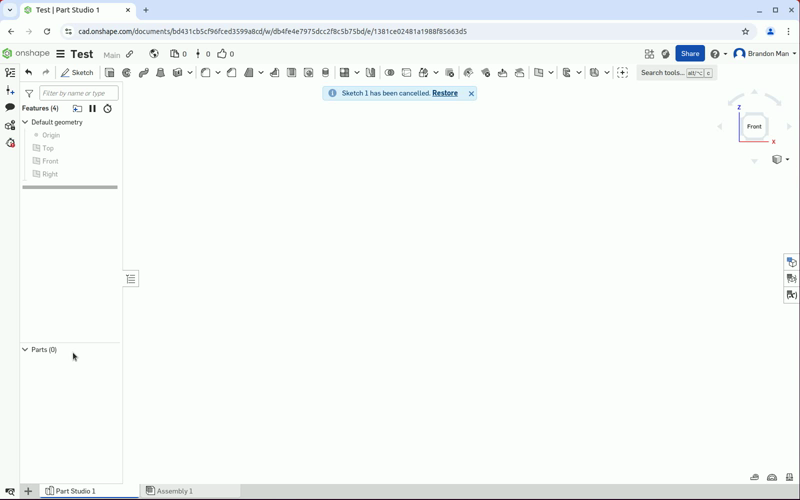
key(shift+s)
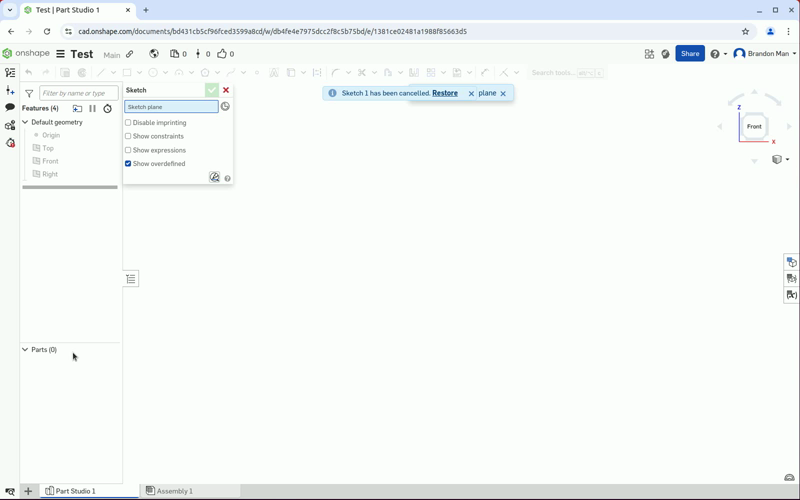
mouse_move(73, 163)
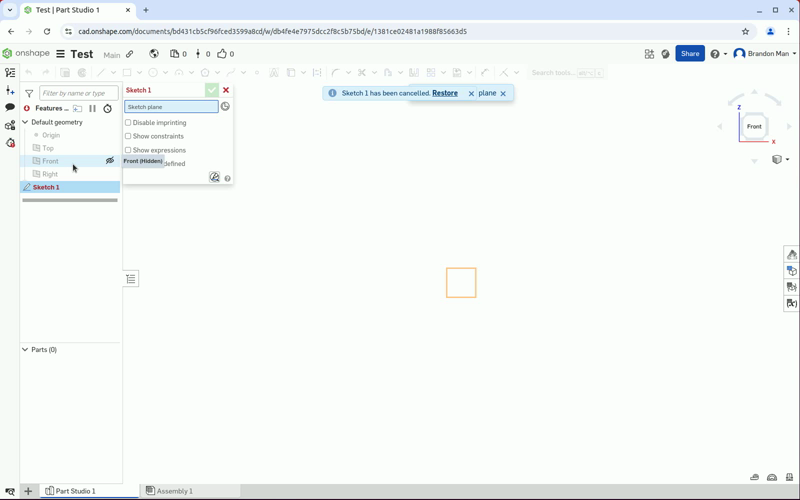
click(73, 163)
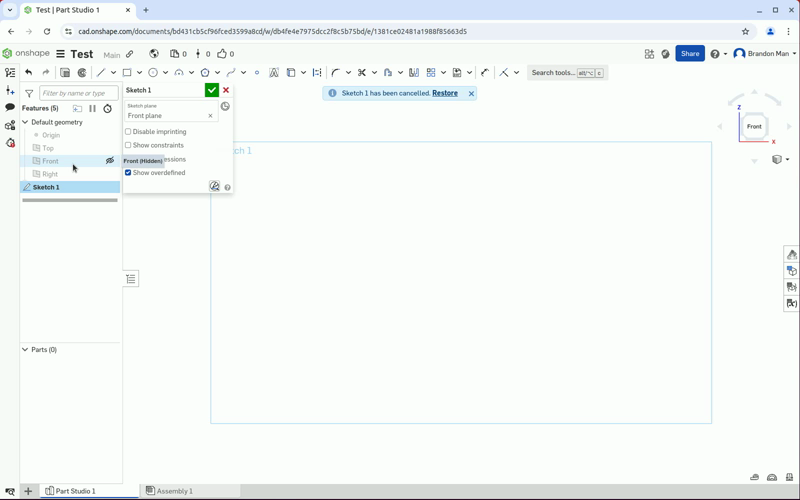
mouse_move(73, 352)
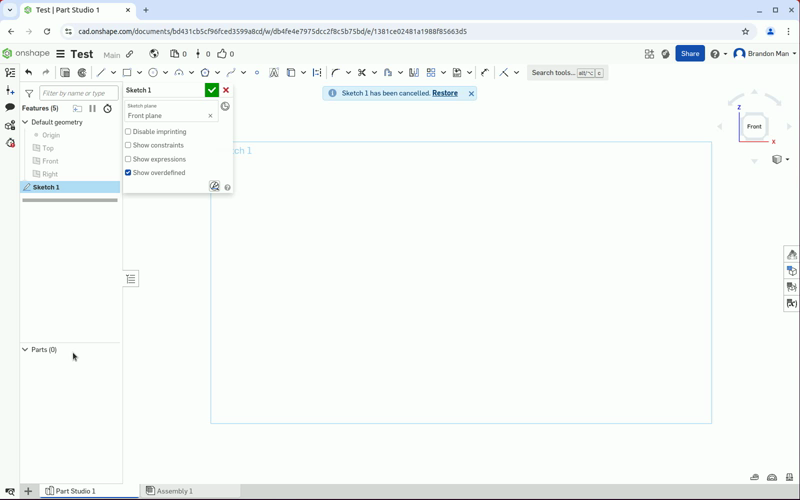
key(y)
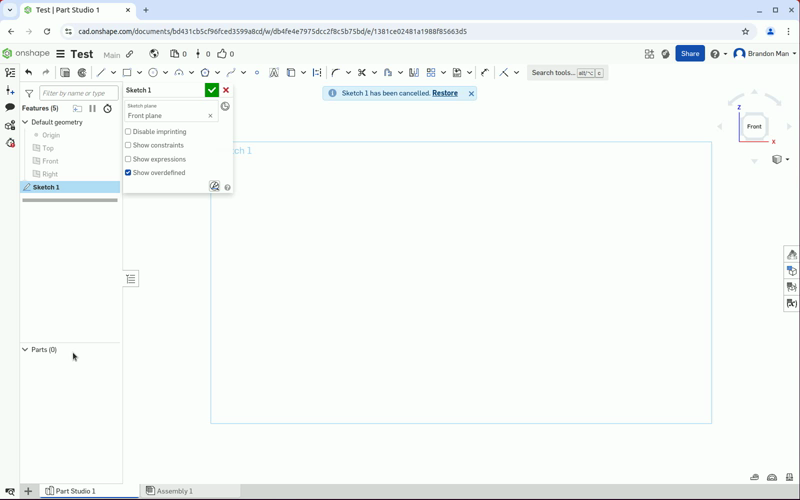
key(l)
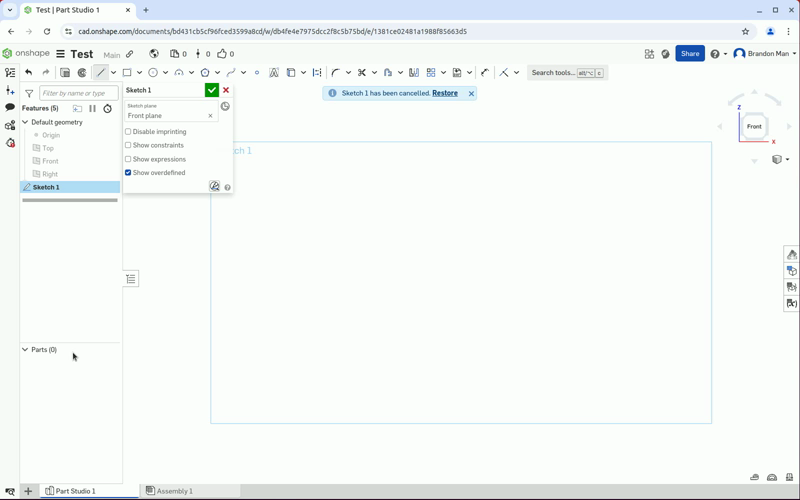
key_down(shift)
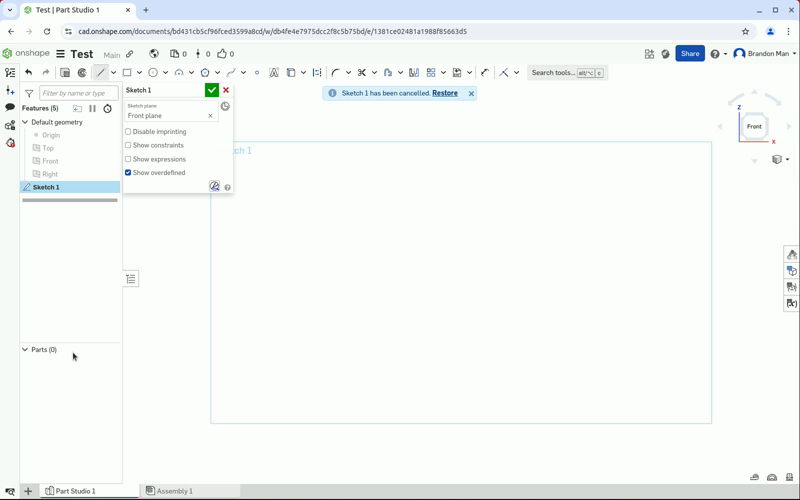
mouse_move(470, 287)
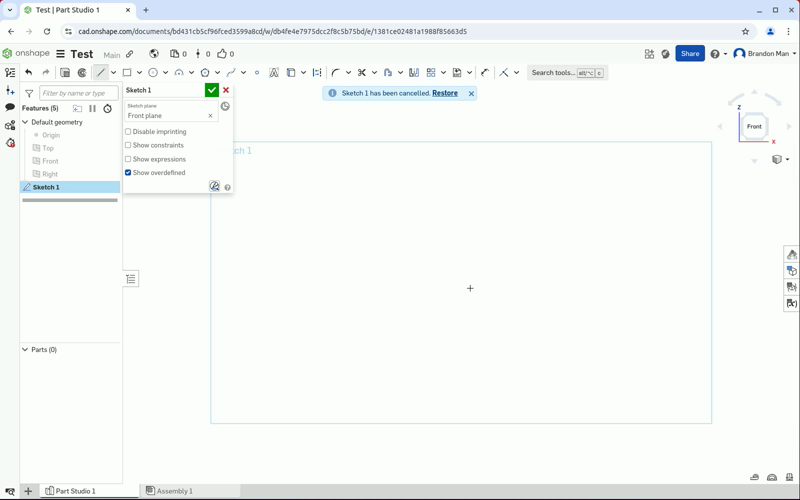
click(470, 287)
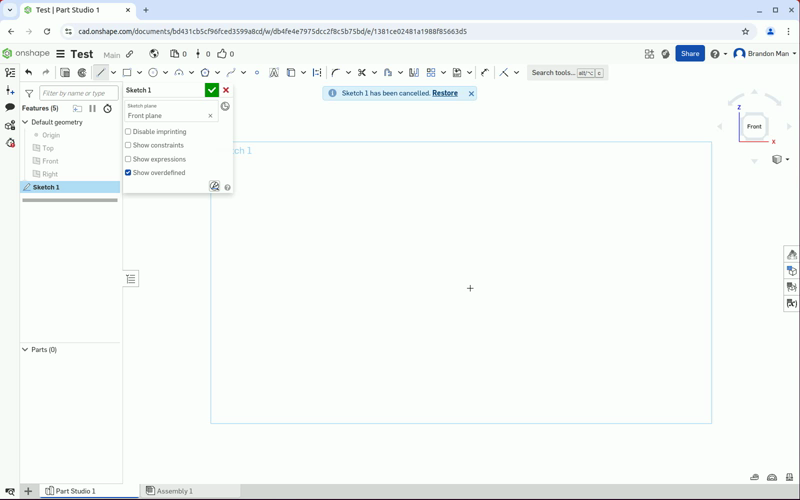
key_up(shift)
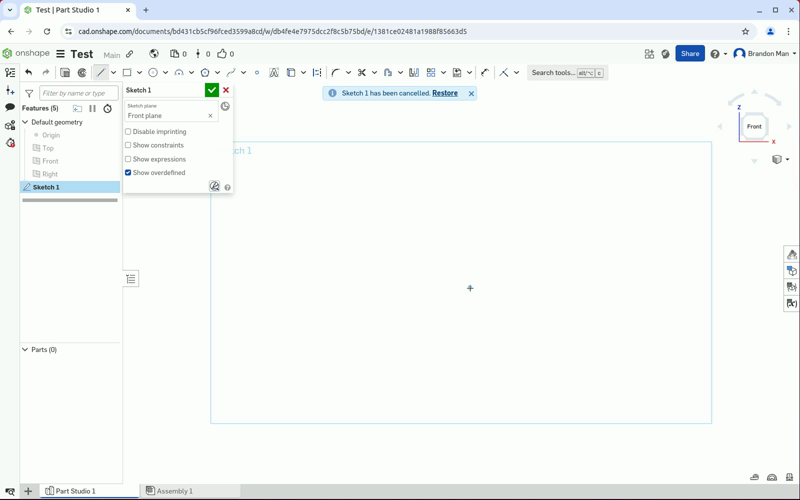
key_down(shift)
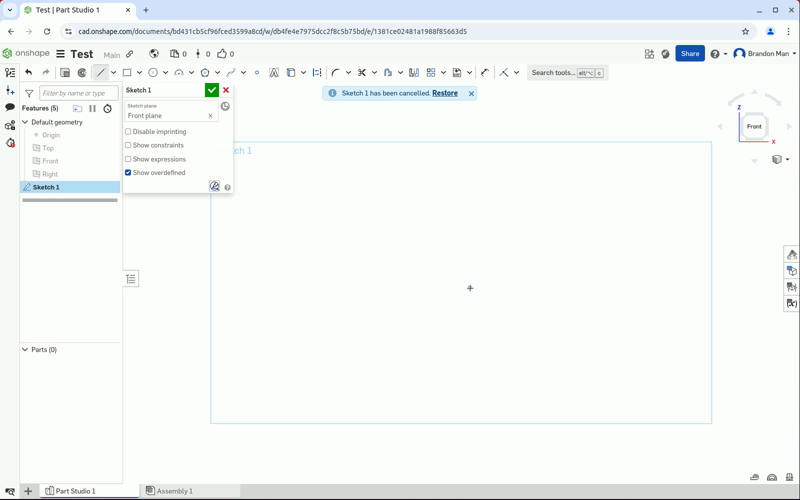
mouse_move(500, 287)
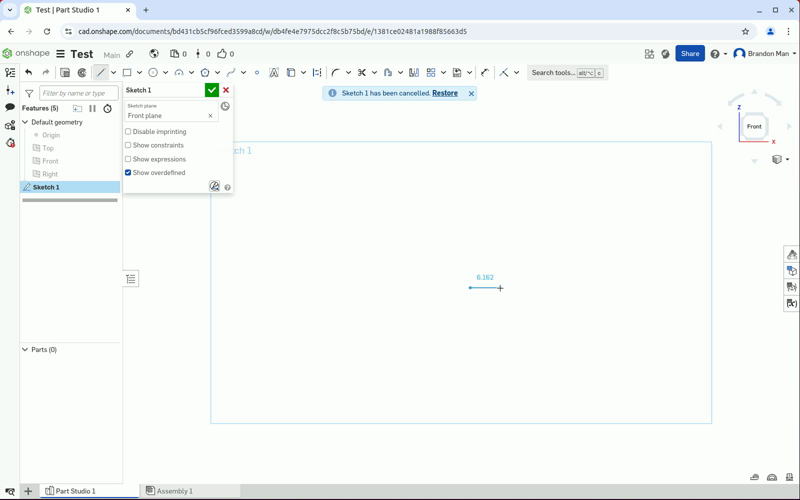
mouse_move(477, 287)
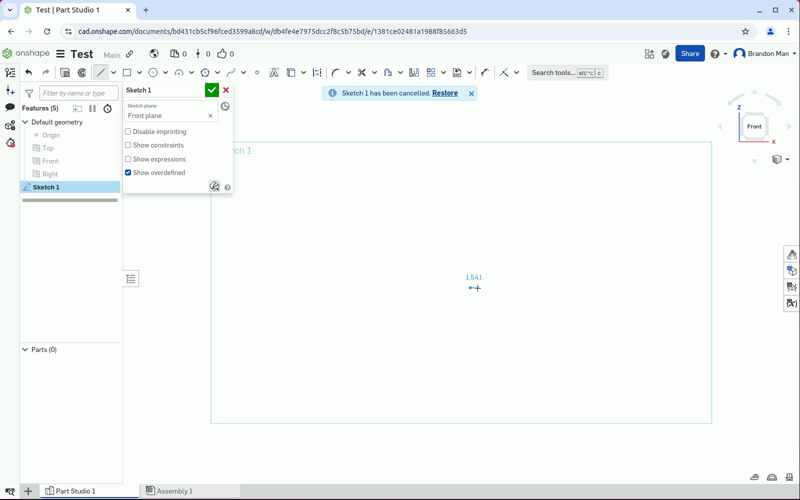
click(477, 287)
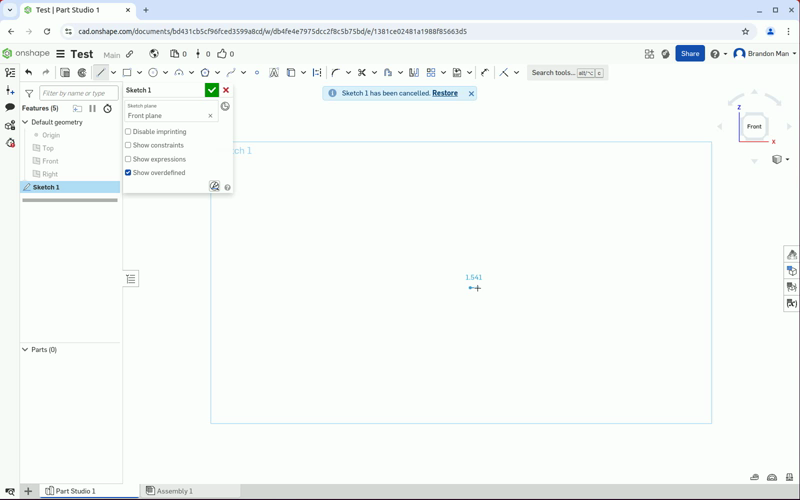
key_up(shift)
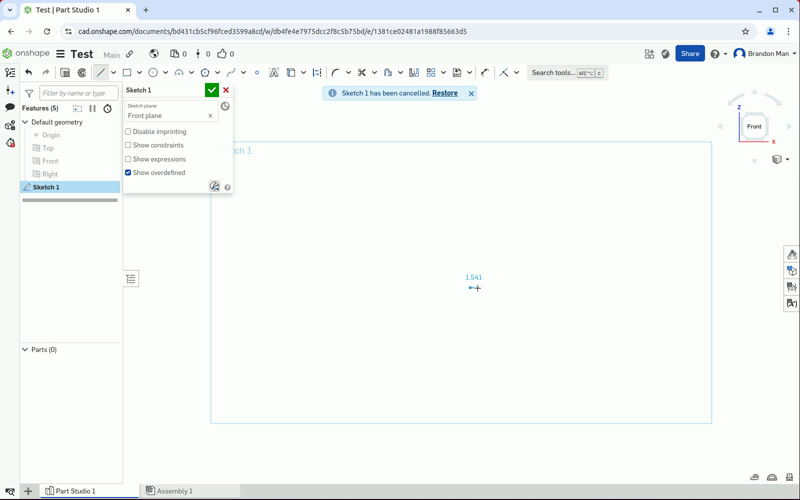
key_down(shift)
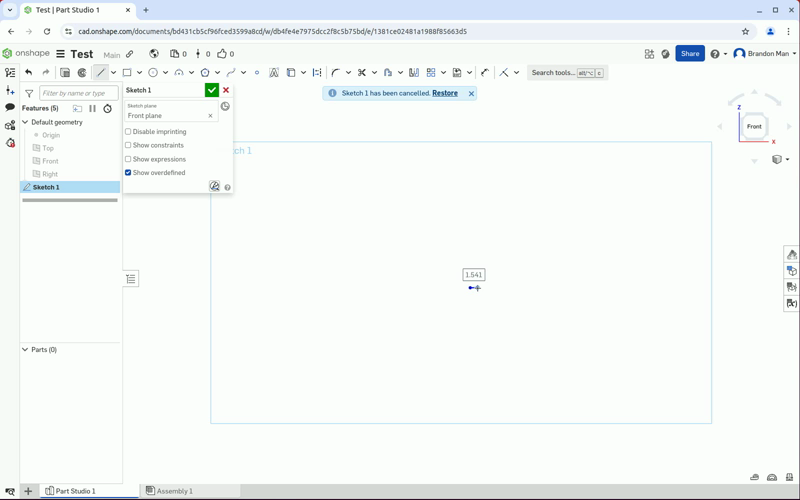
mouse_move(507, 287)
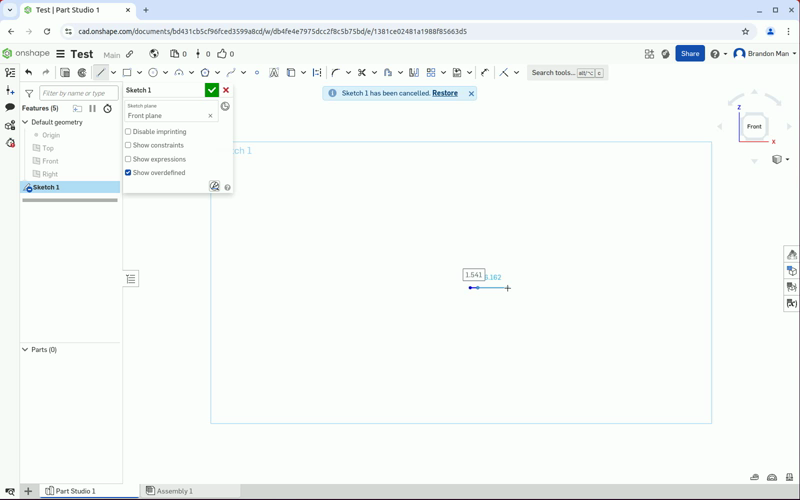
mouse_move(477, 277)
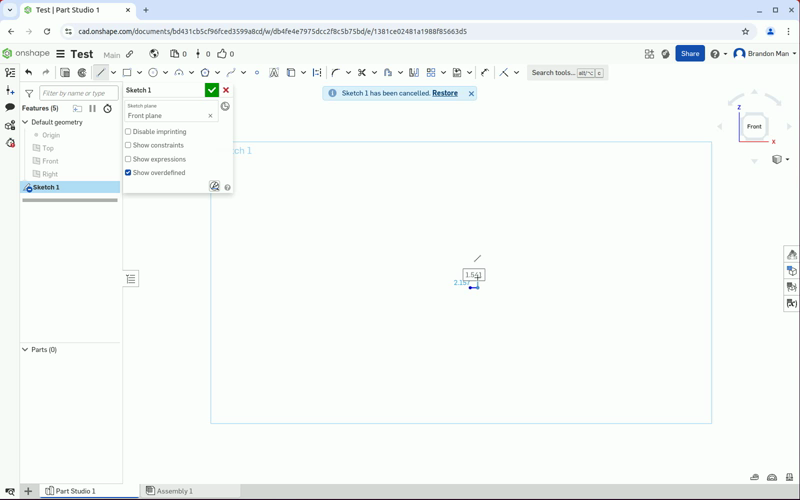
click(477, 277)
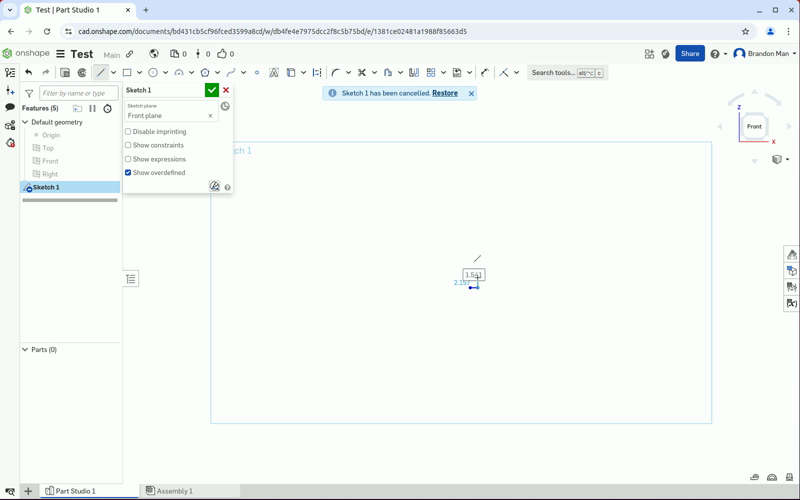
key_up(shift)
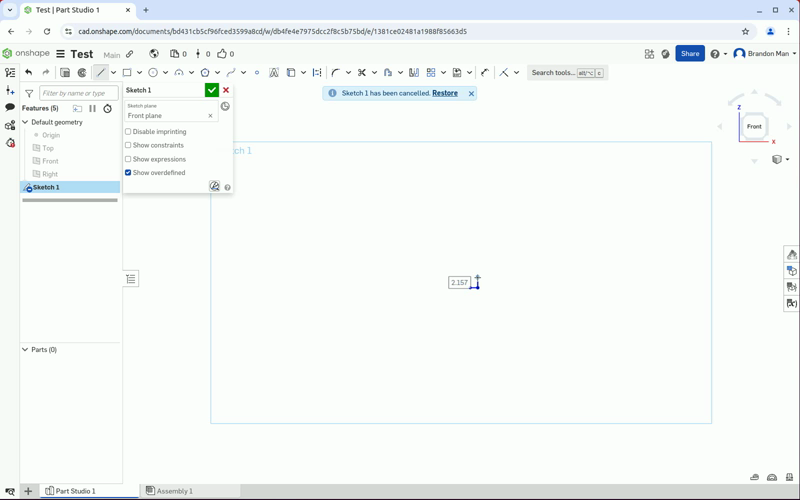
key_down(shift)
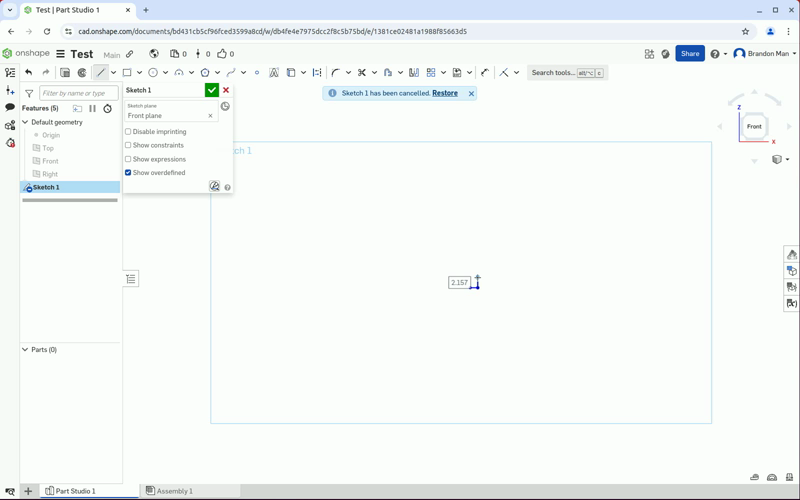
mouse_move(507, 277)
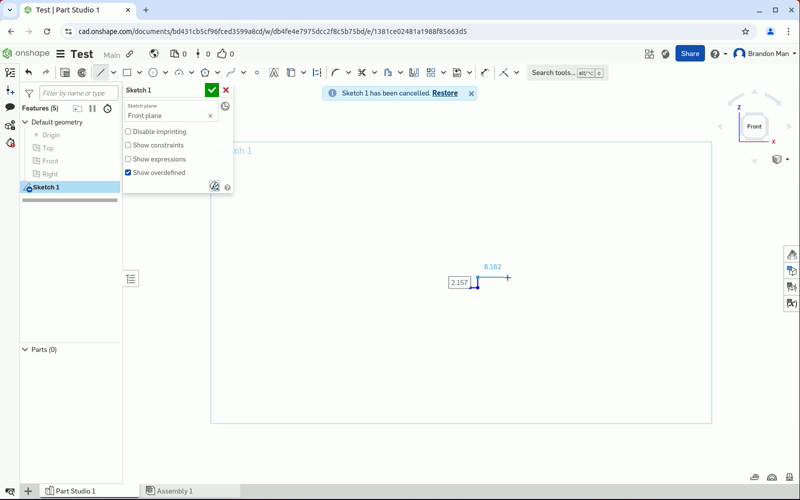
mouse_move(470, 277)
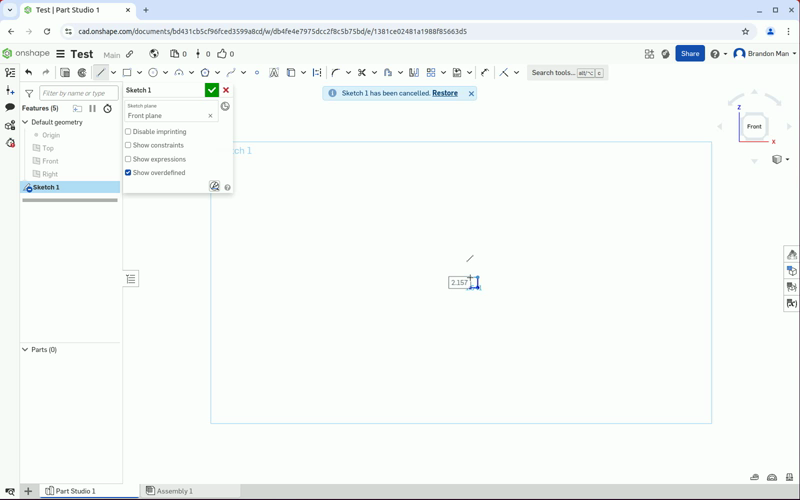
click(470, 277)
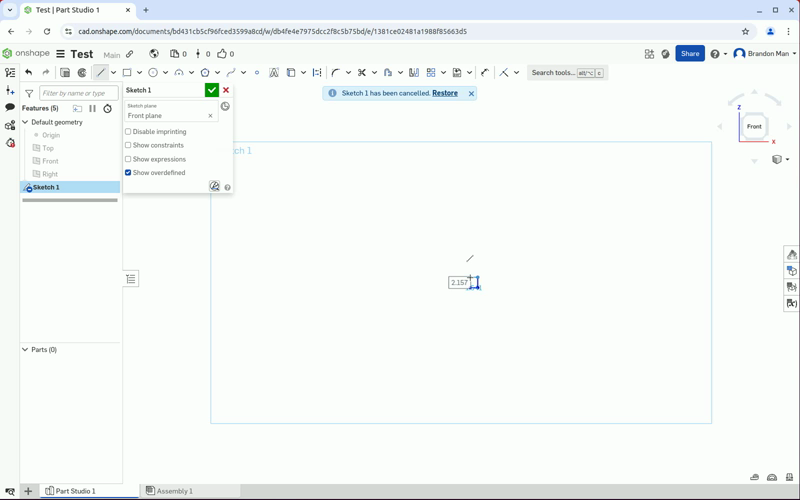
key_up(shift)
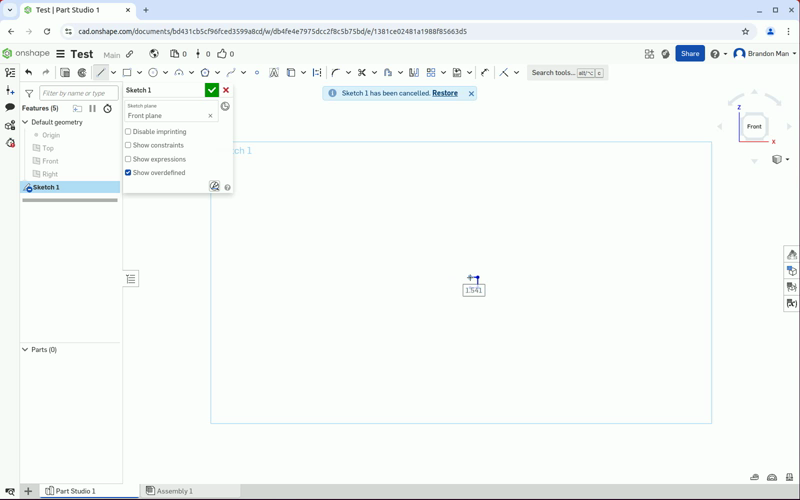
key(esc)
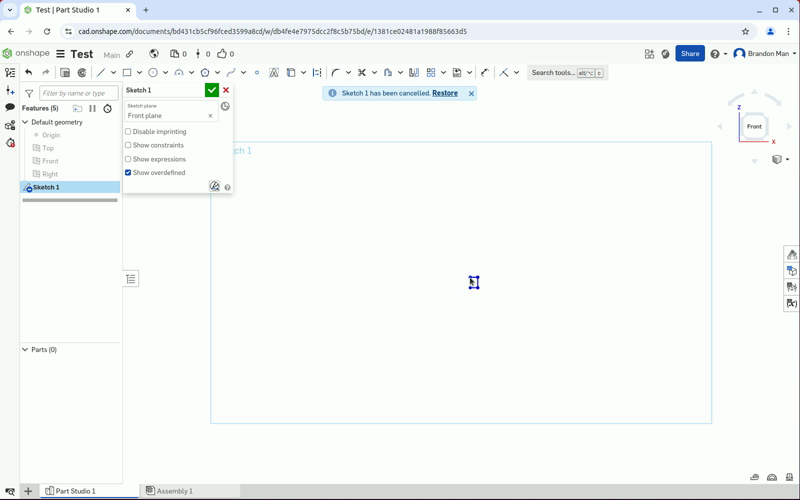
key(a)
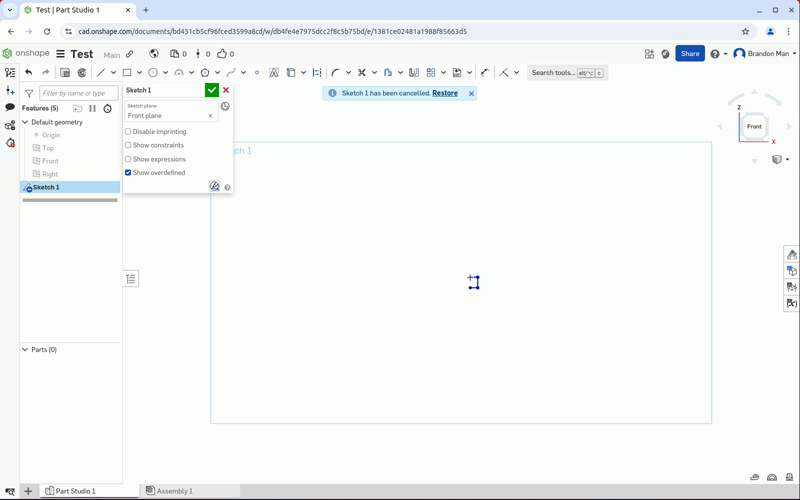
mouse_move(470, 277)
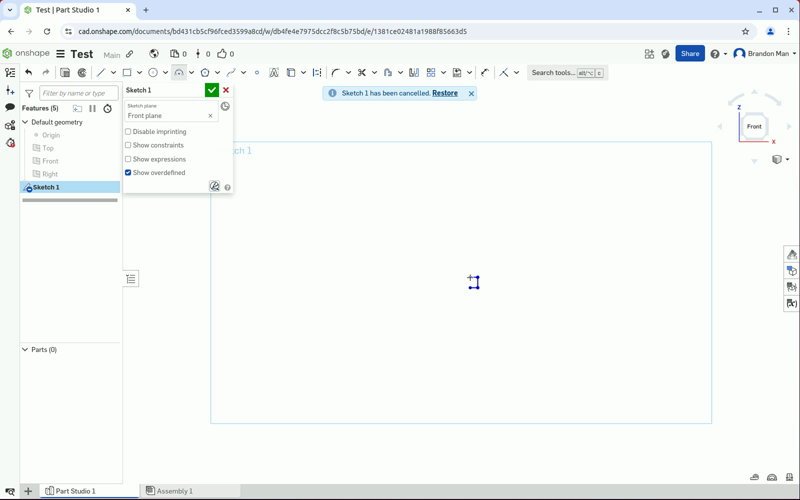
click(470, 277)
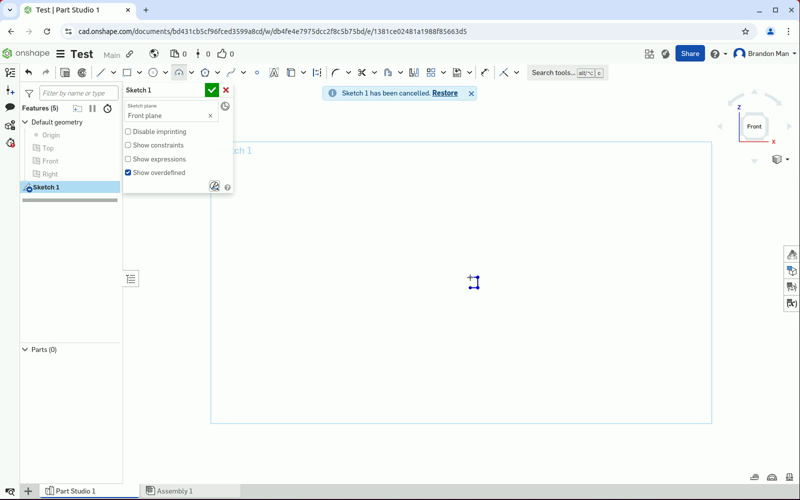
mouse_move(470, 287)
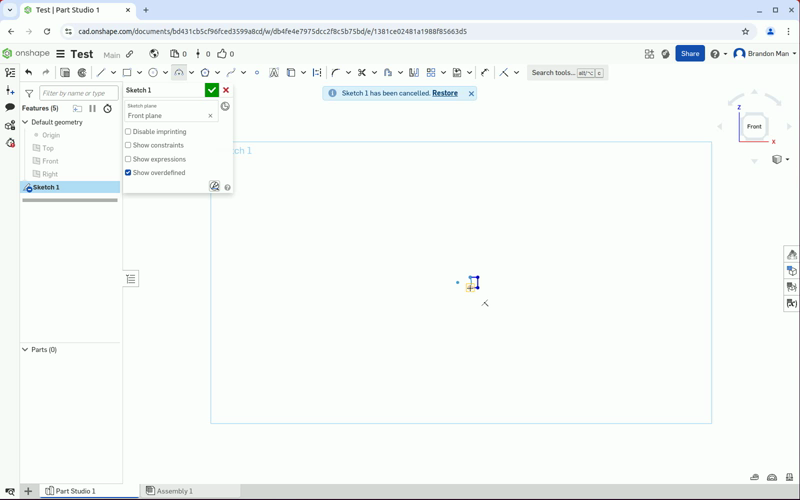
click(470, 287)
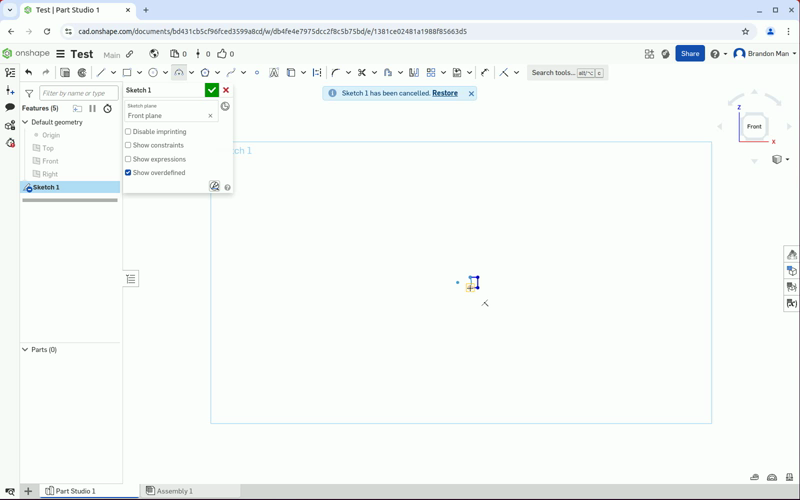
key_down(shift)
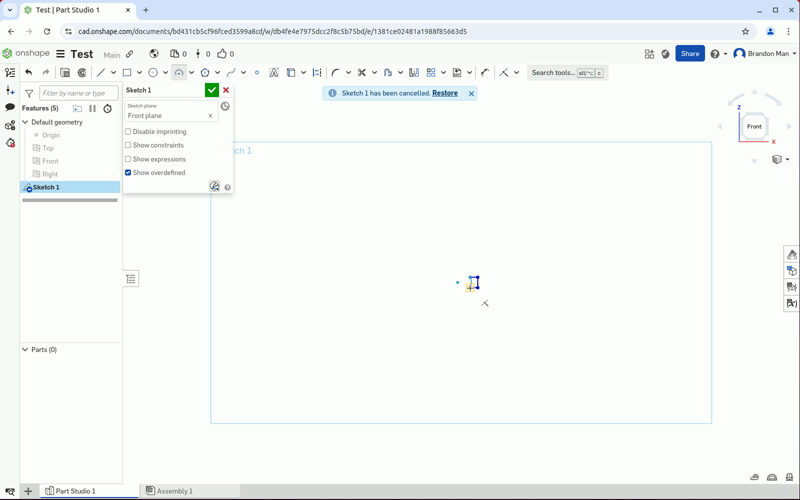
mouse_move(471, 282)
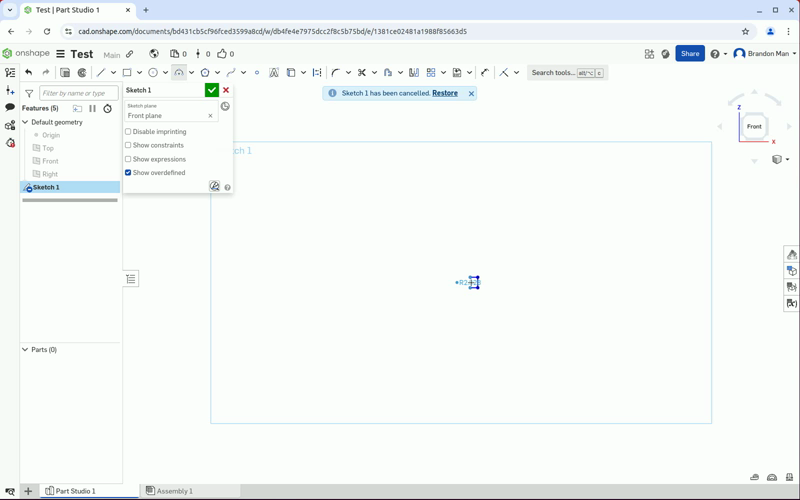
click(471, 282)
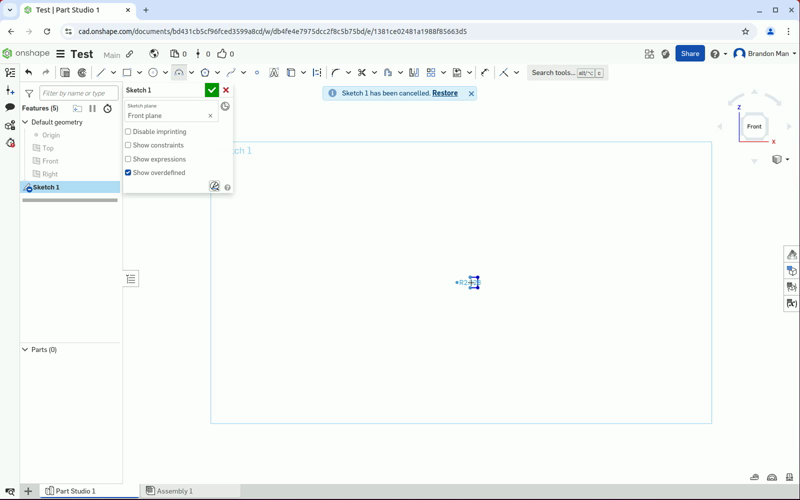
key_up(shift)
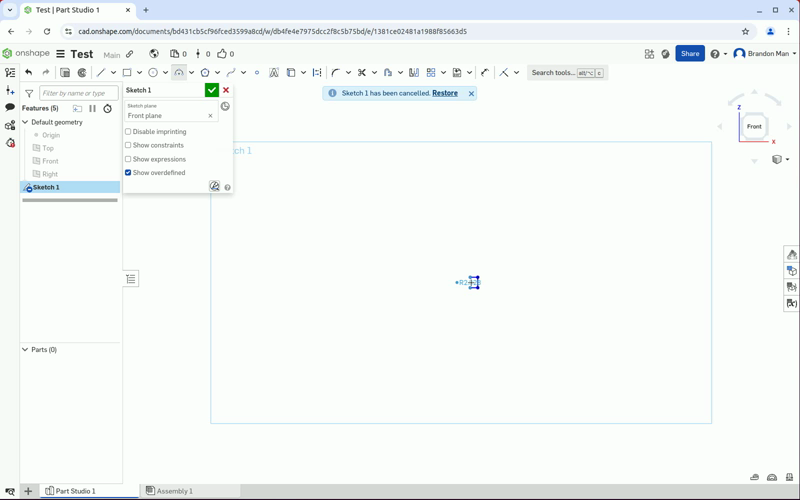
key(esc)
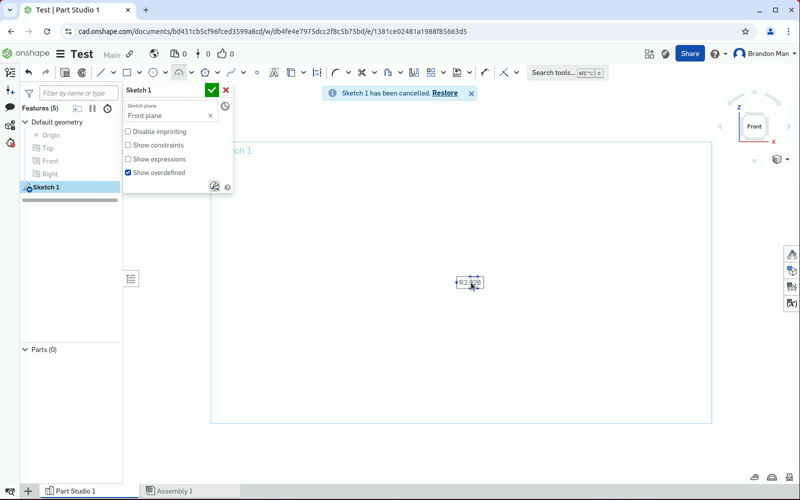
mouse_move(477, 283)
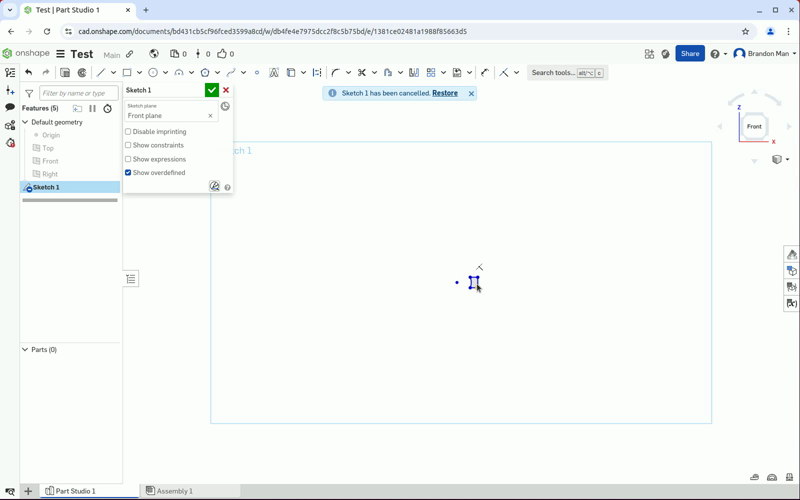
scroll(6)
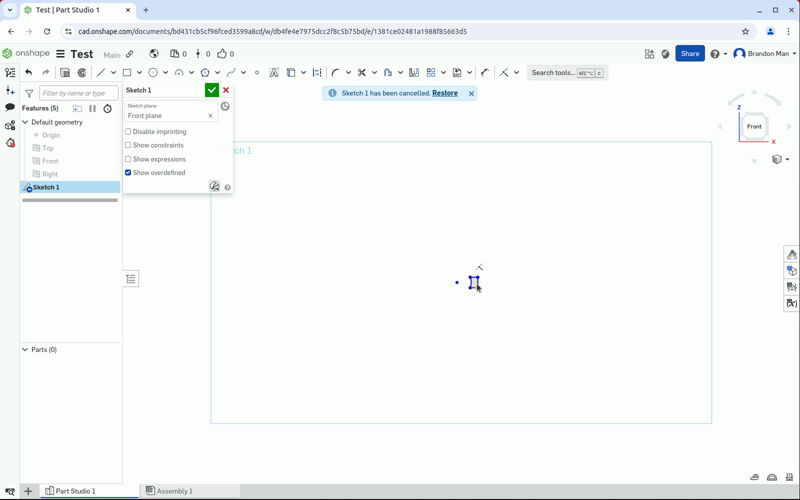
scroll(6)
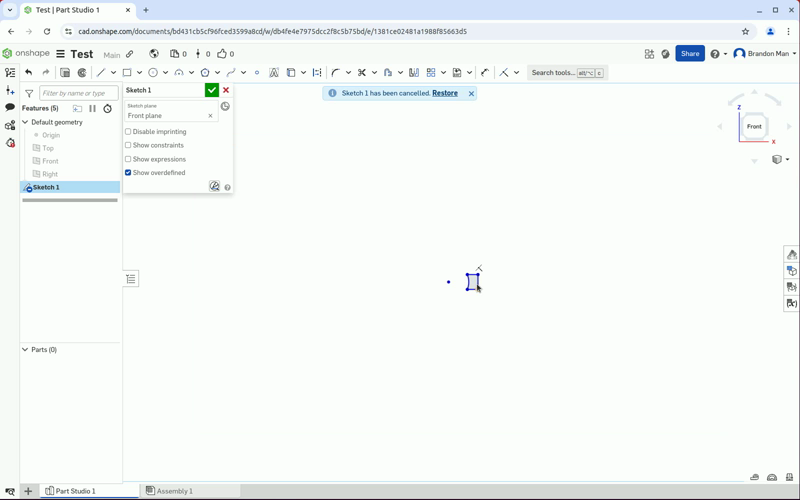
scroll(6)
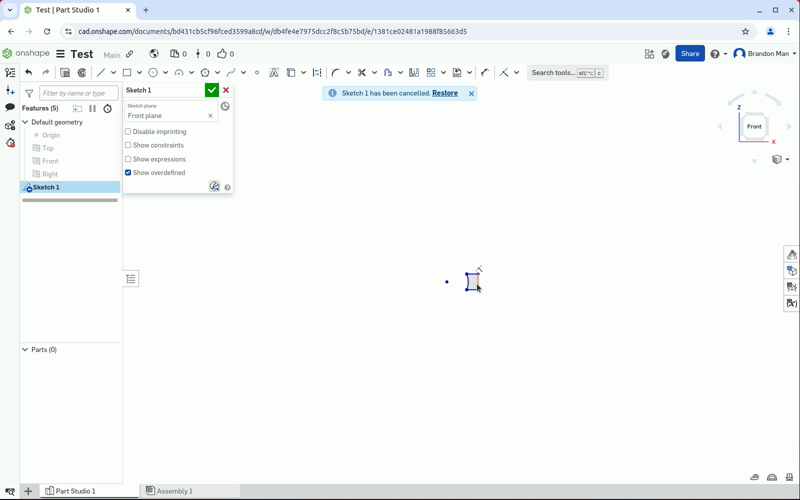
scroll(6)
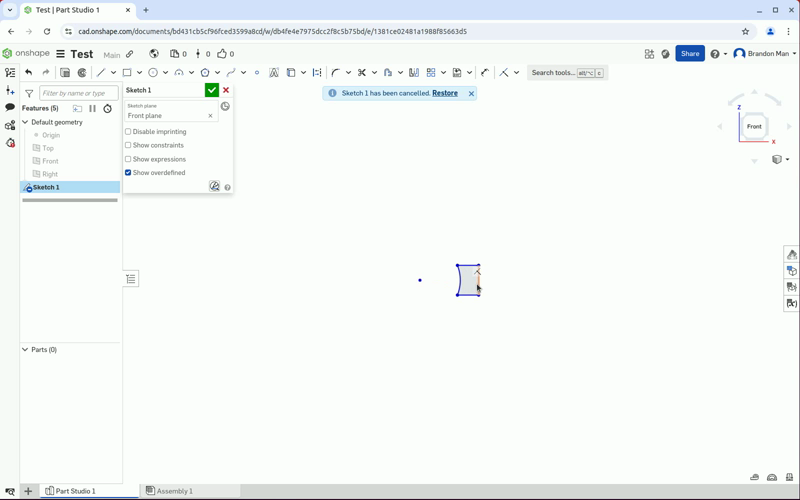
scroll(6)
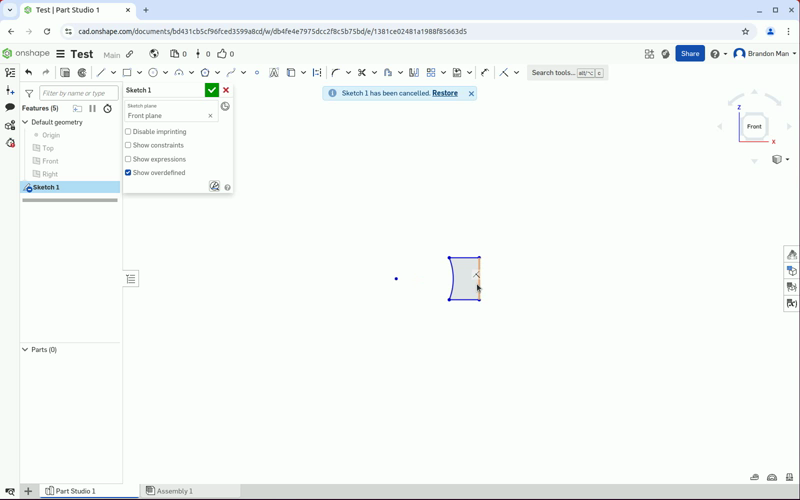
scroll(6)
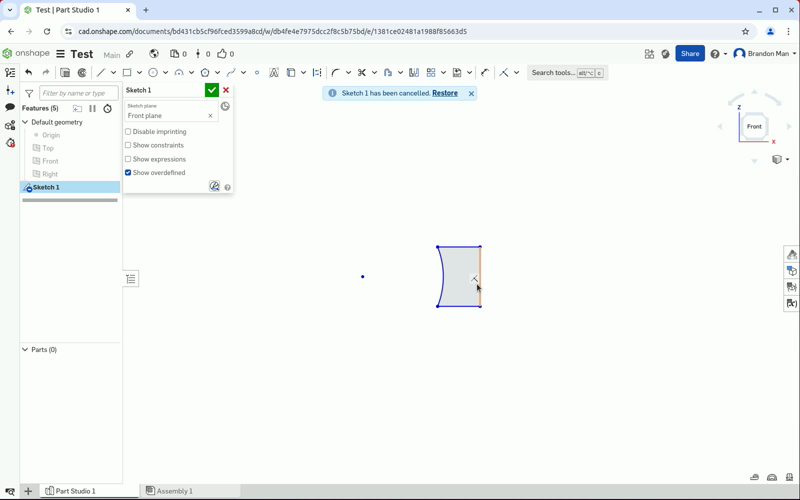
scroll(6)
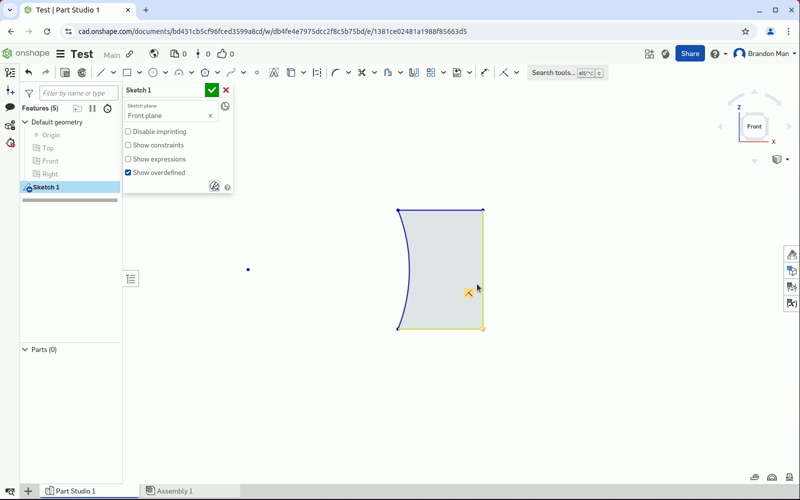
click(477, 283)
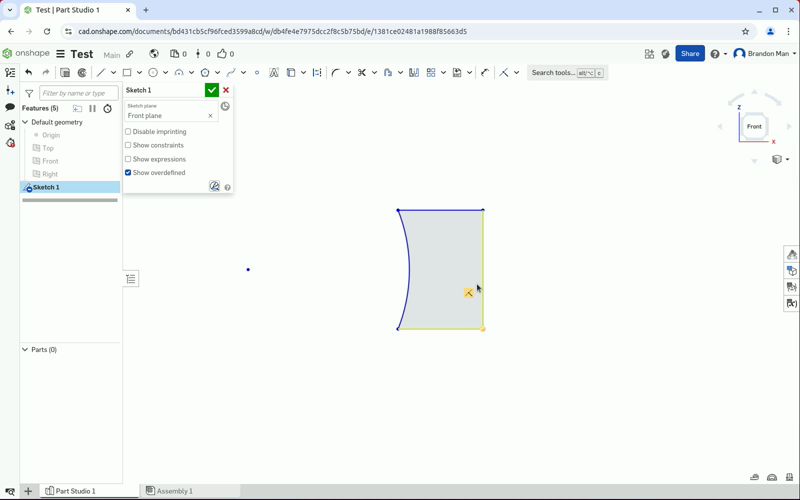
scroll(-6)
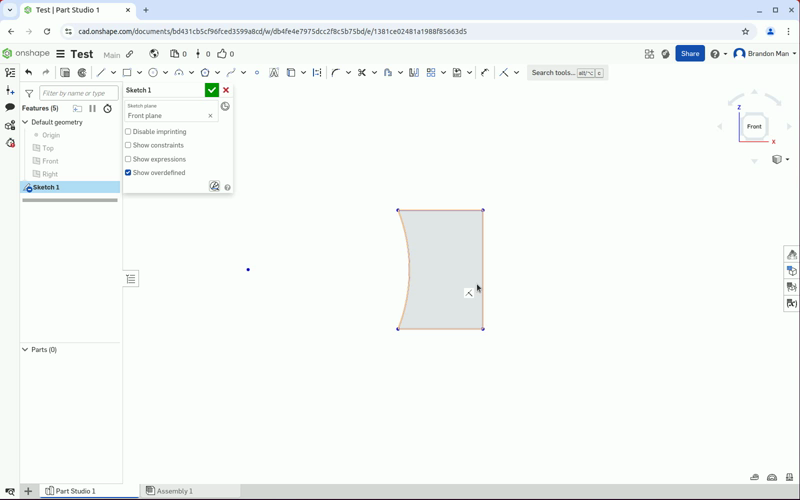
scroll(-6)
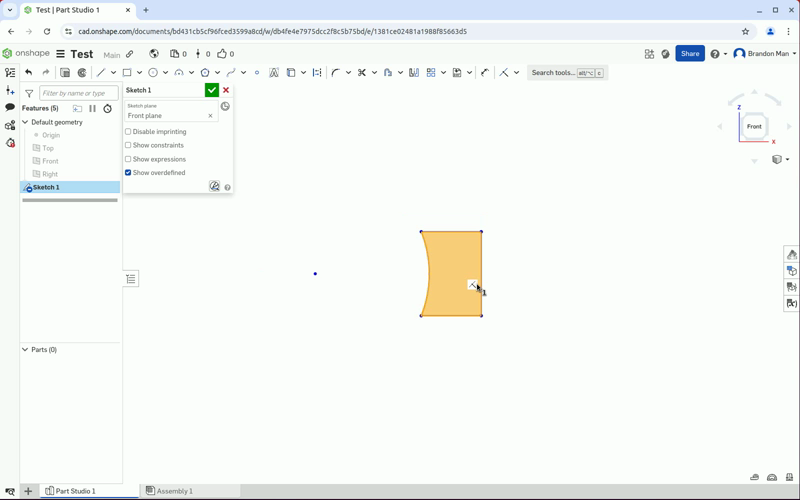
scroll(-6)
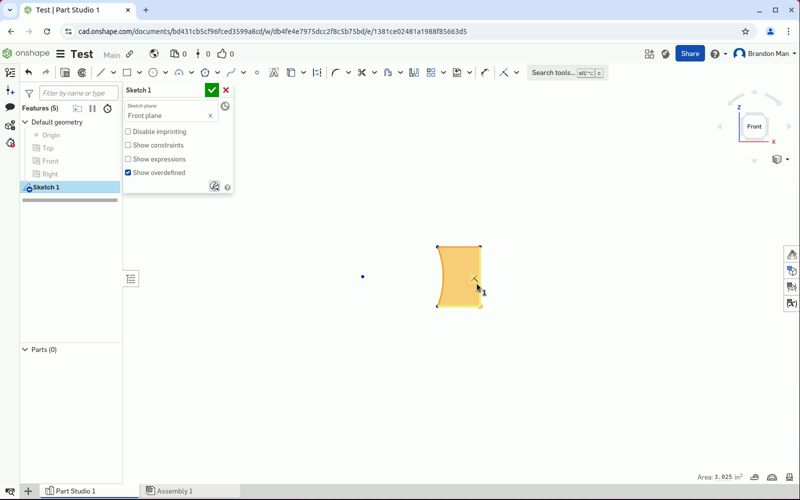
scroll(-6)
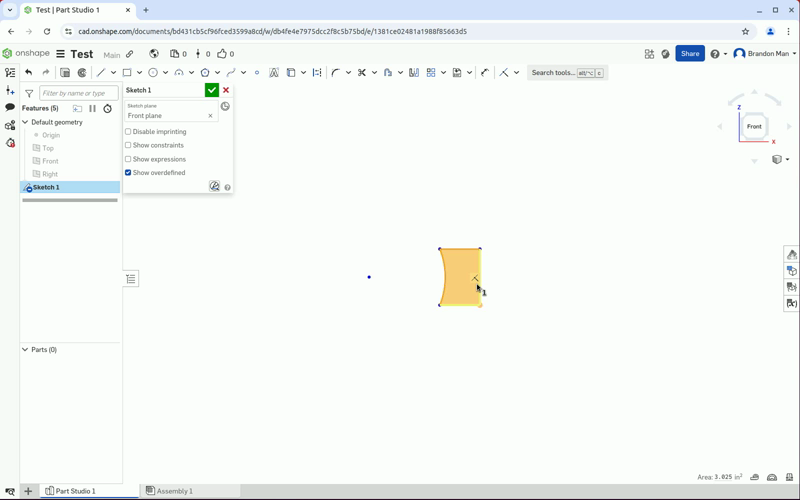
scroll(-6)
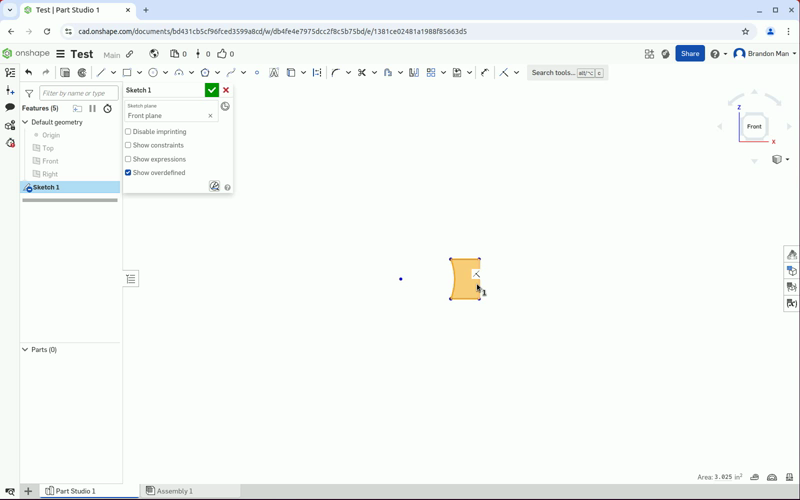
scroll(-6)
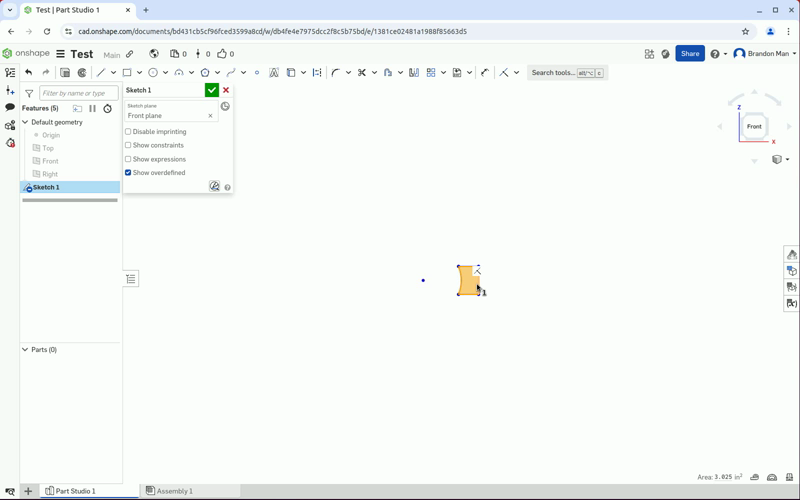
scroll(-6)
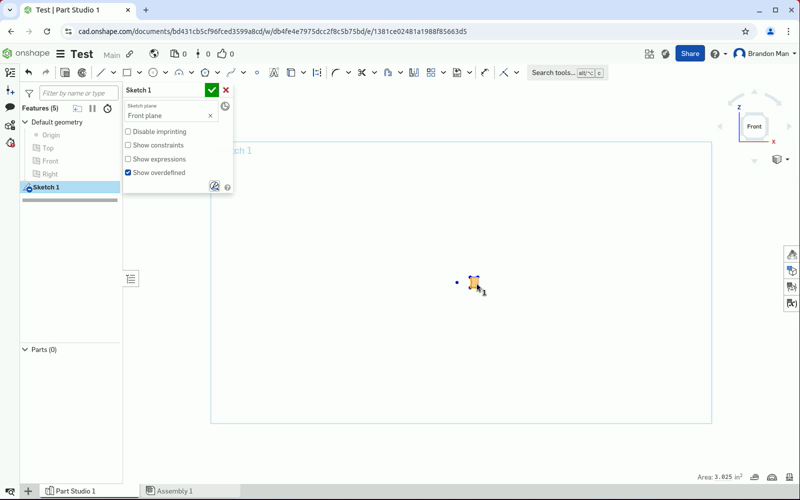
mouse_move(73, 352)
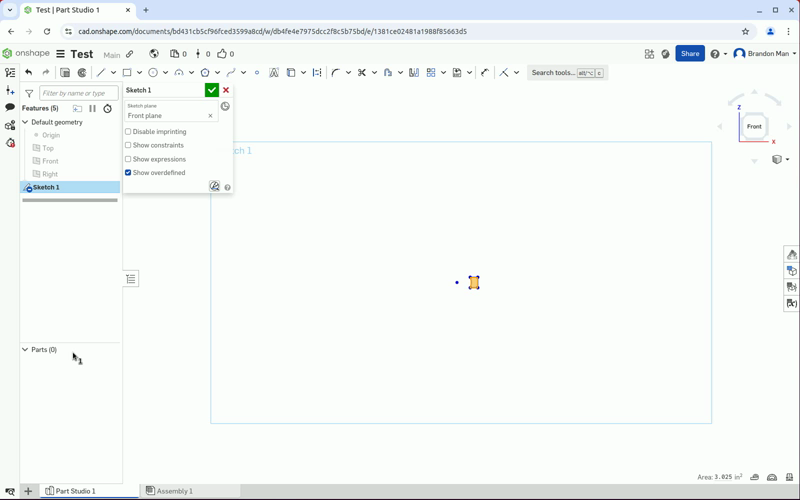
key(shift+y)
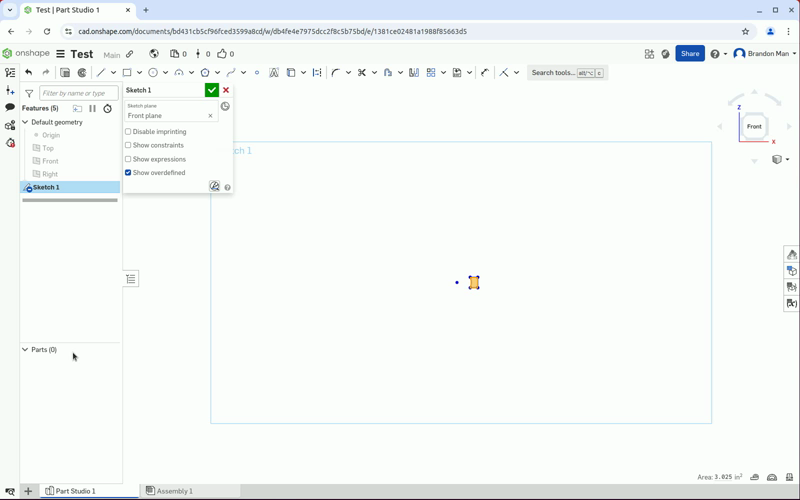
key(shift+e)
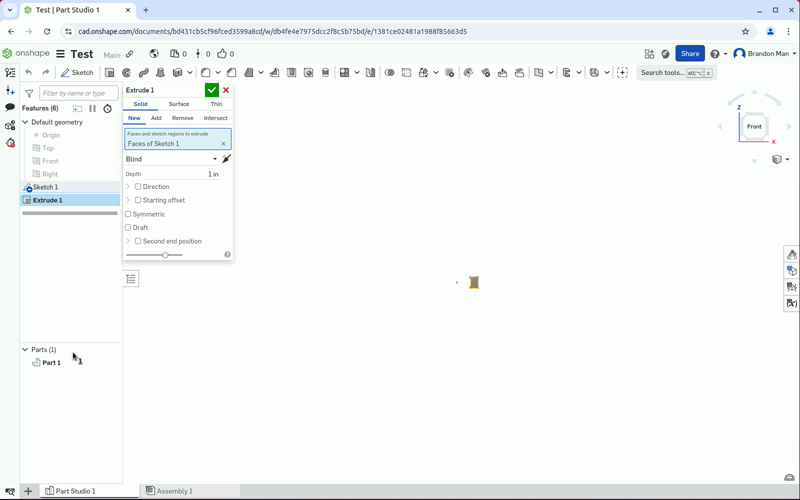
mouse_move(143, 106)
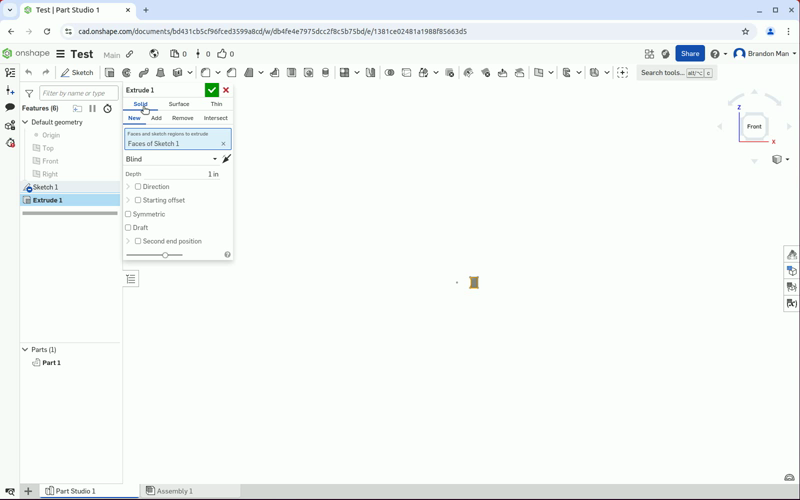
click(143, 106)
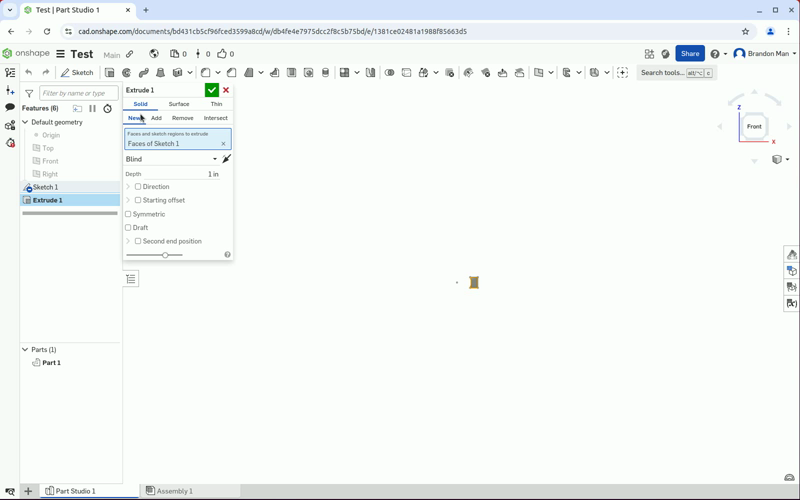
mouse_move(137, 120)
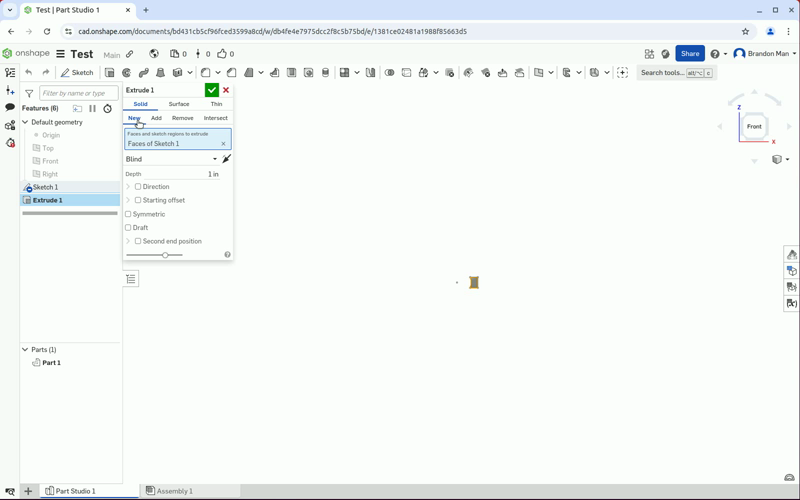
click(137, 120)
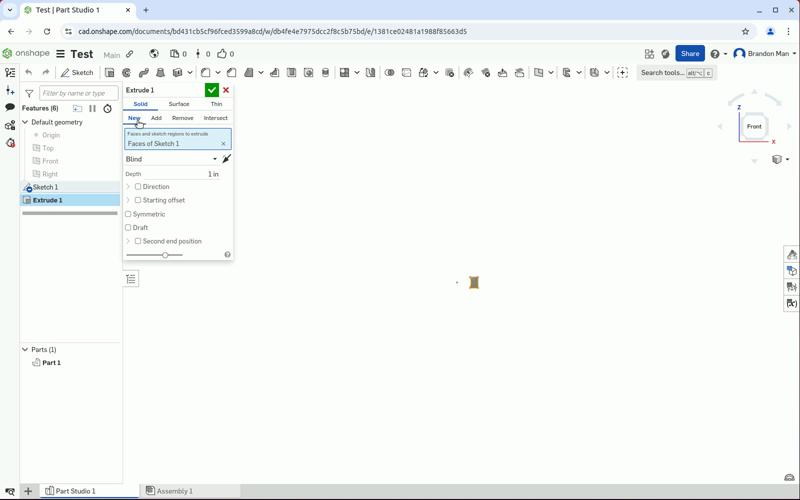
key(tab, 4)
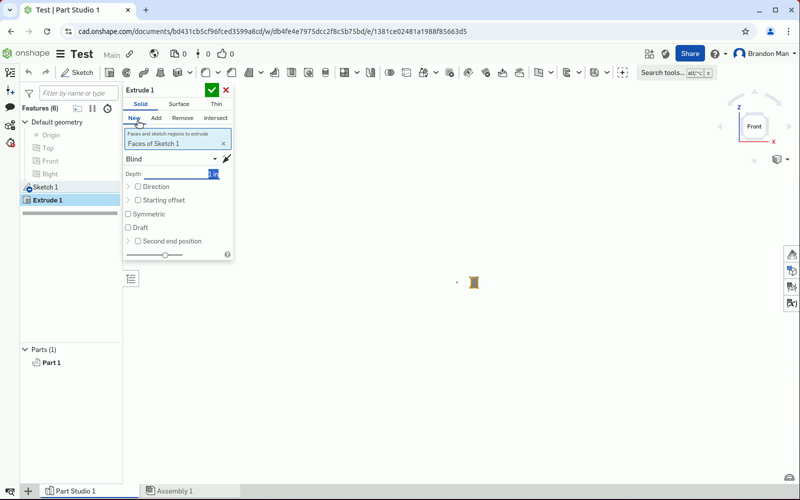
text(3.129)
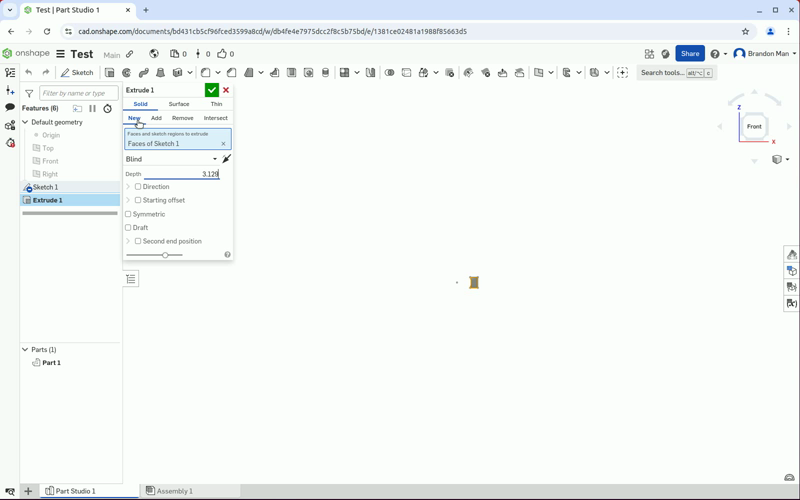
key(enter)
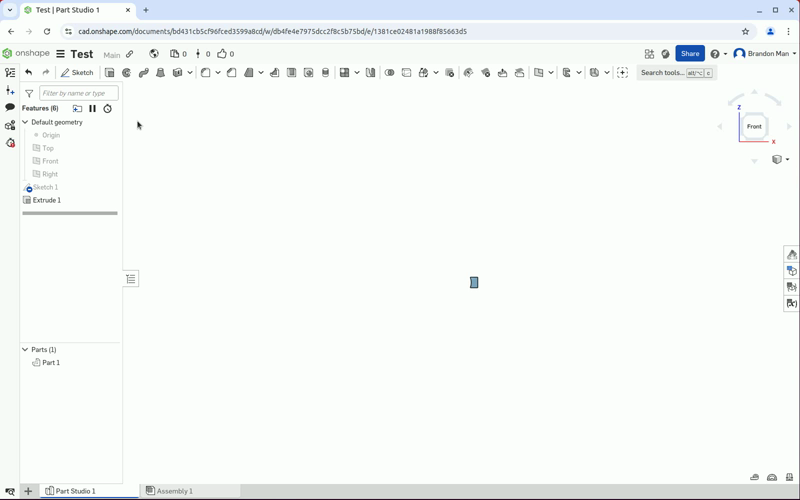
key(shift+h)
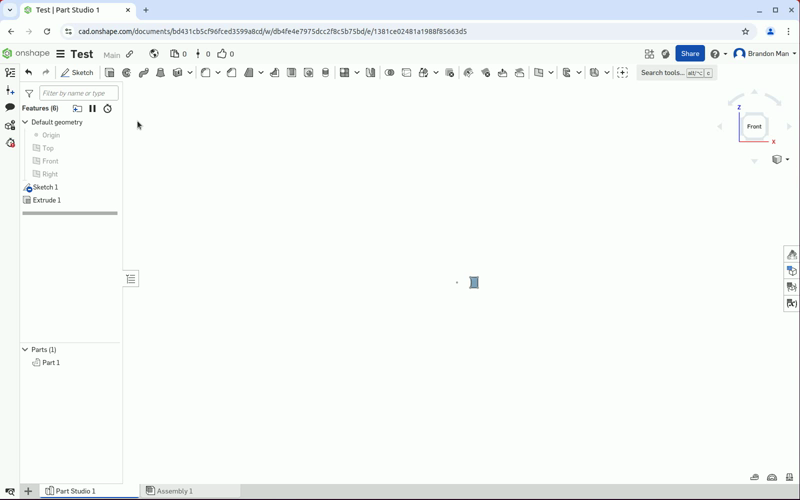
key(shift+h)
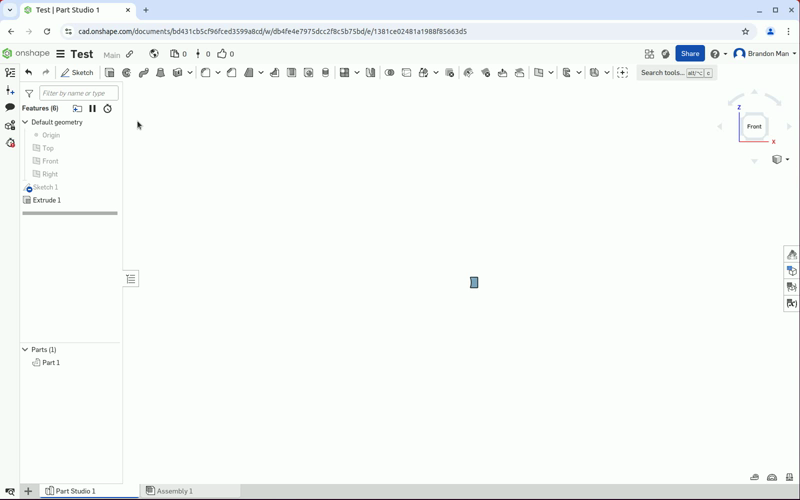
mouse_move(73, 189)
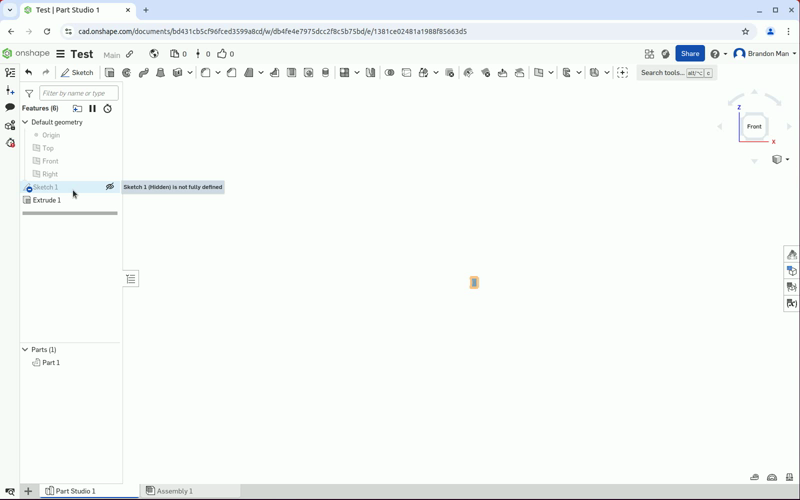
click(73, 189)
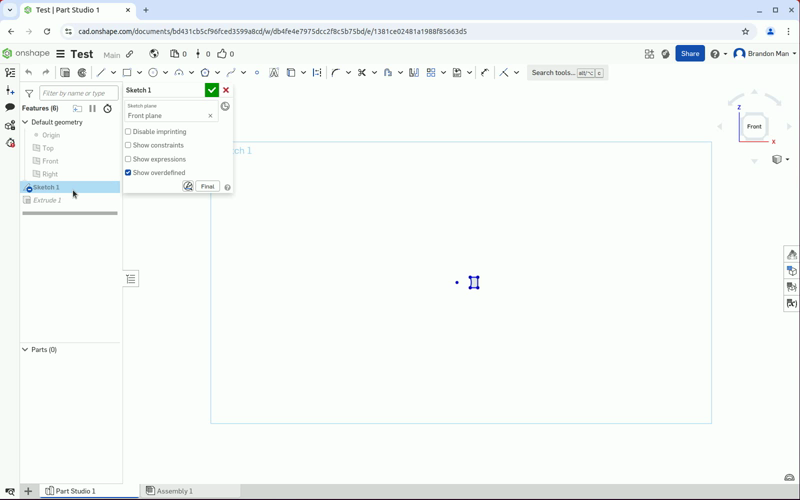
mouse_move(229, 92)
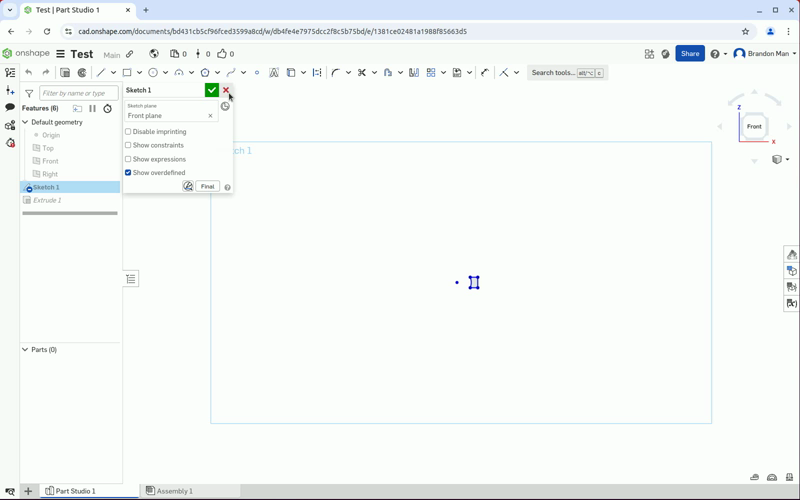
click(229, 92)
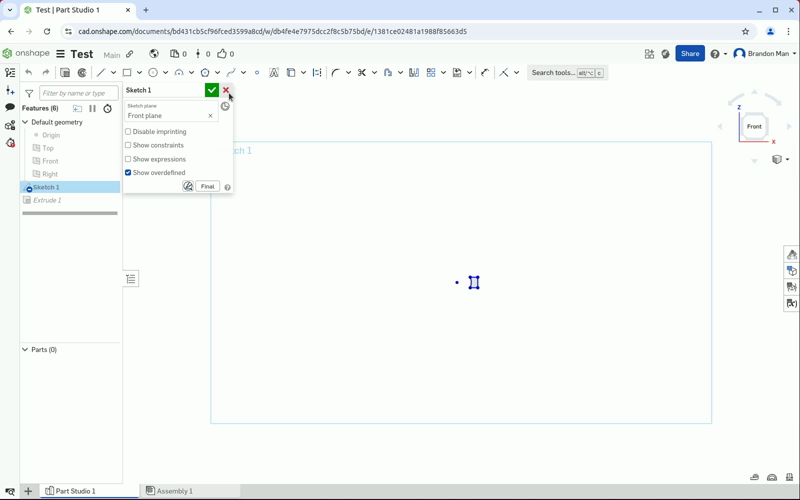
key(shift+s)
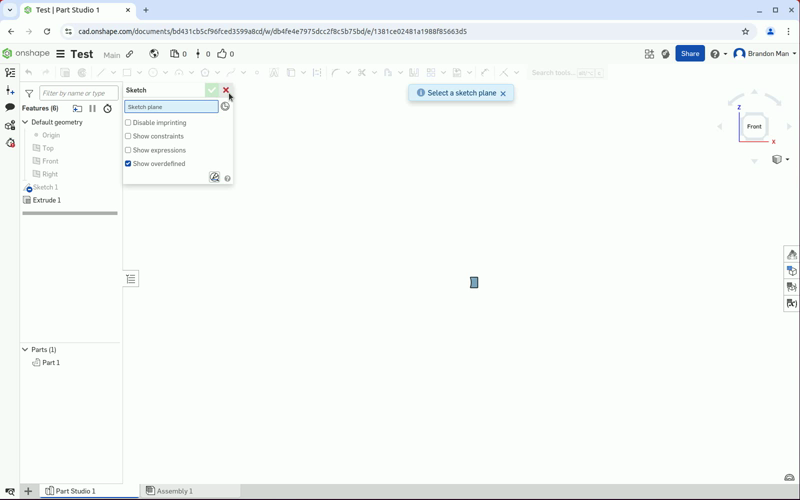
mouse_move(73, 163)
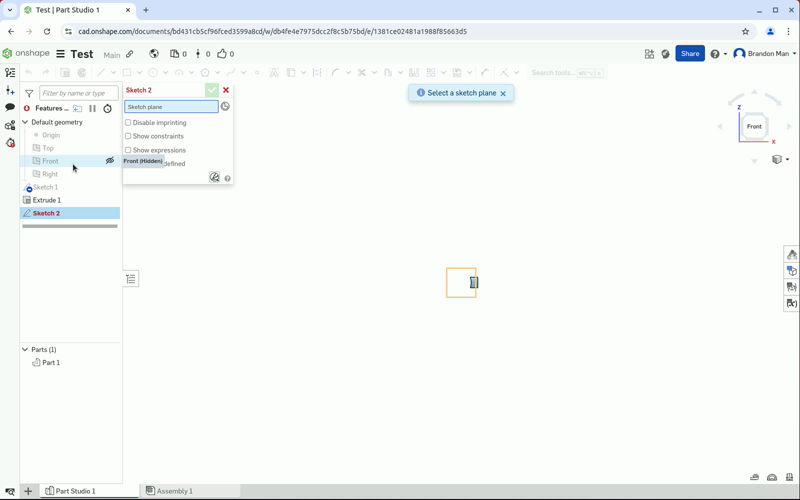
click(73, 163)
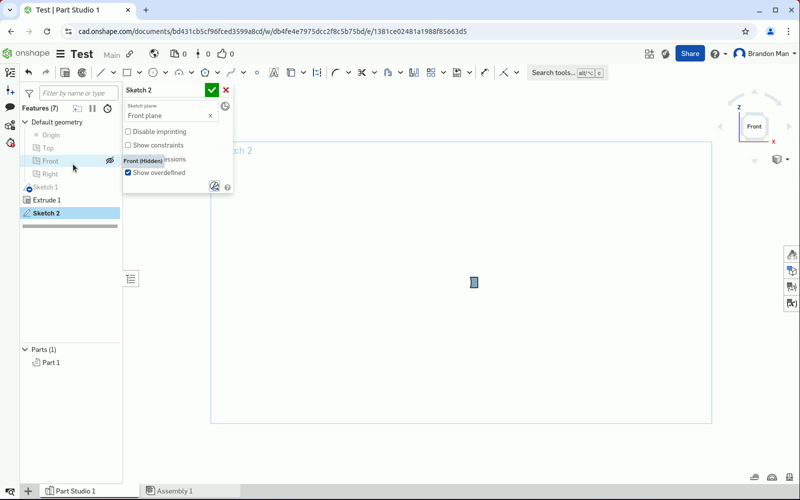
mouse_move(73, 352)
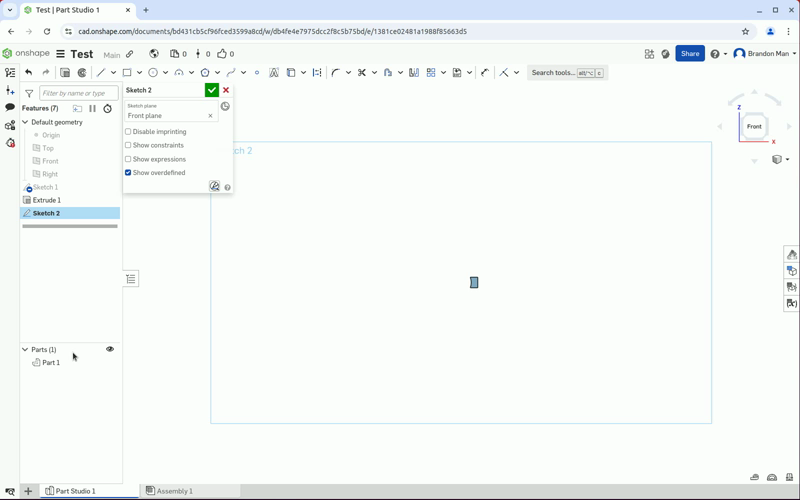
key(y)
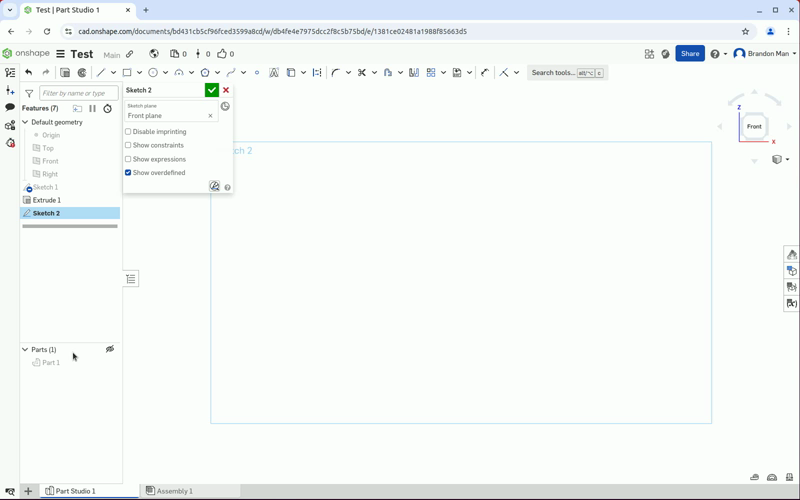
key(c)
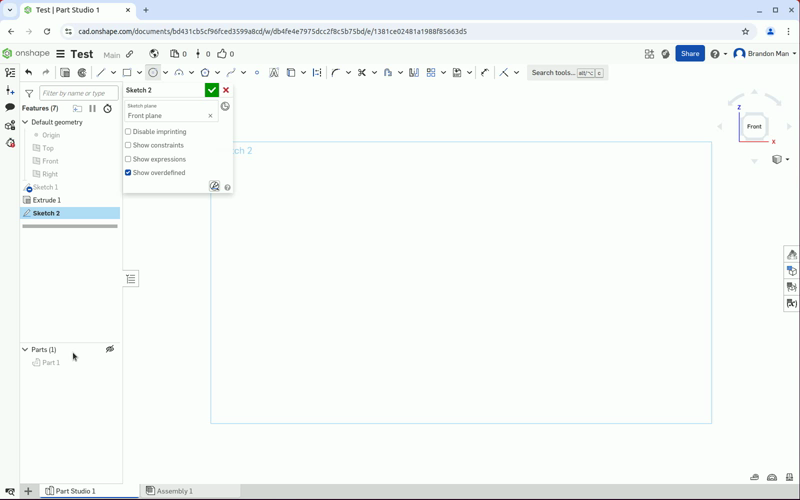
key_down(shift)
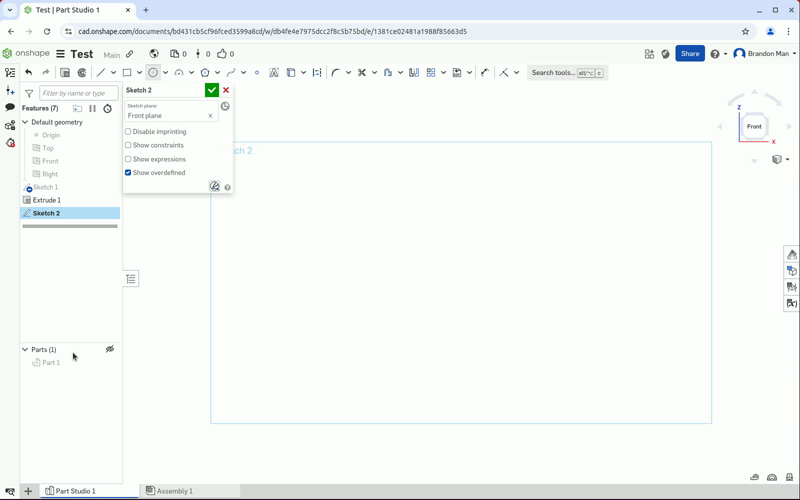
mouse_move(556, 282)
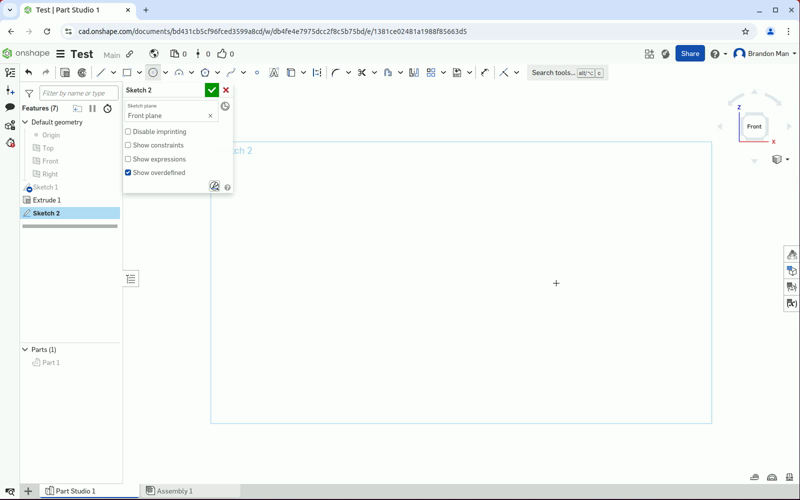
click(556, 282)
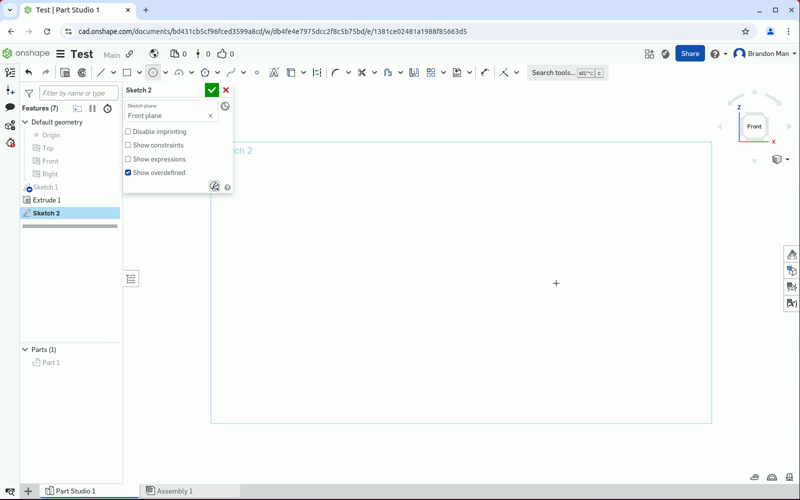
key_up(shift)
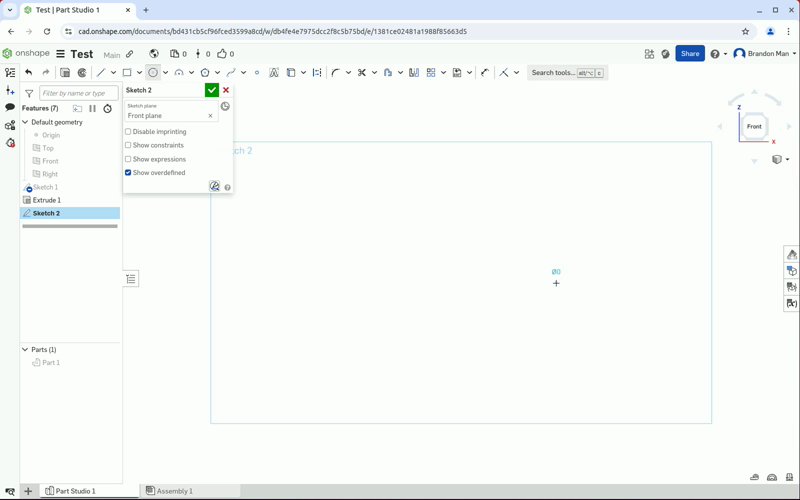
mouse_move(567, 282)
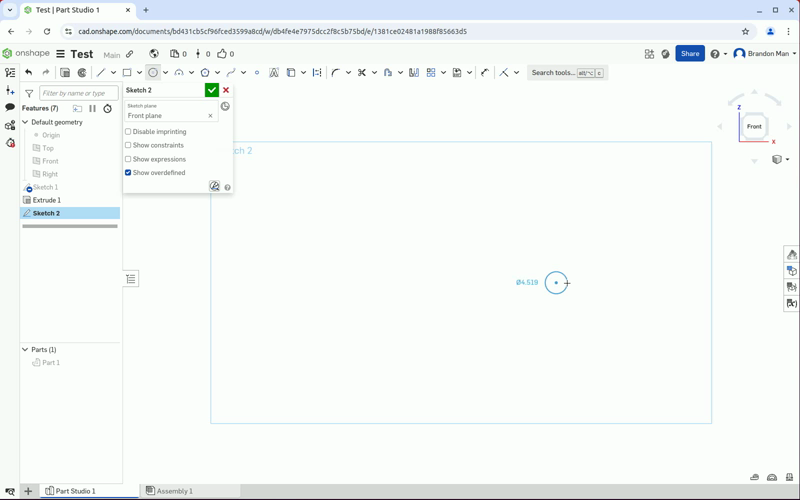
click(567, 282)
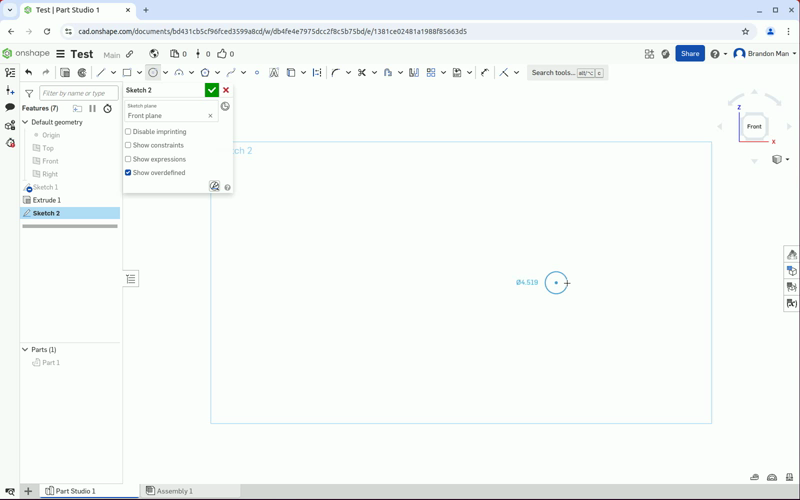
key(esc)
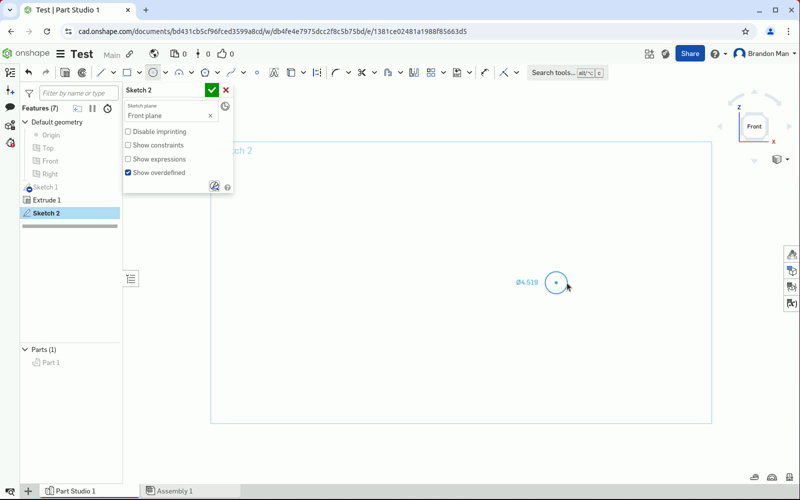
mouse_move(551, 280)
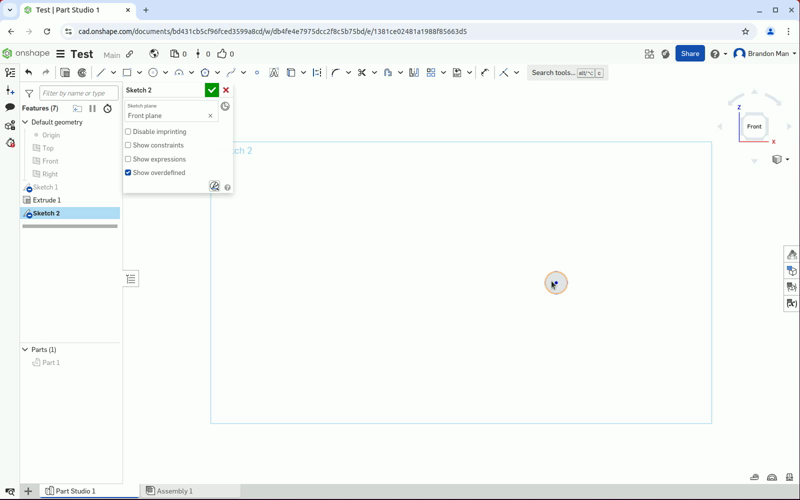
scroll(6)
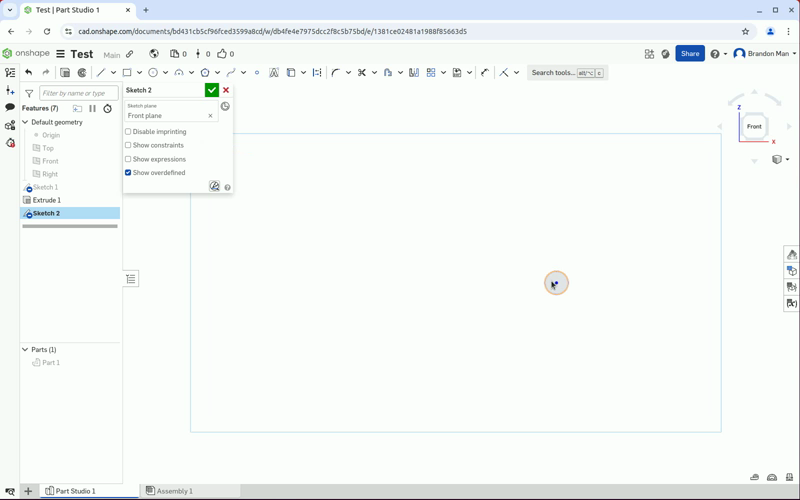
scroll(6)
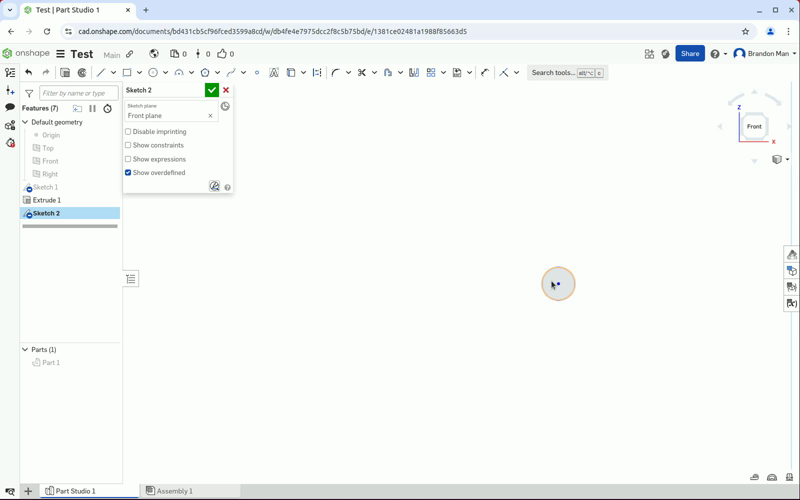
scroll(6)
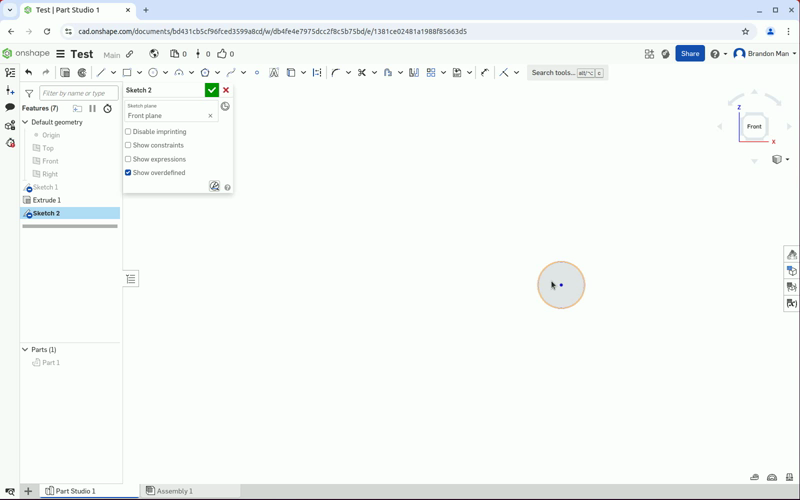
scroll(6)
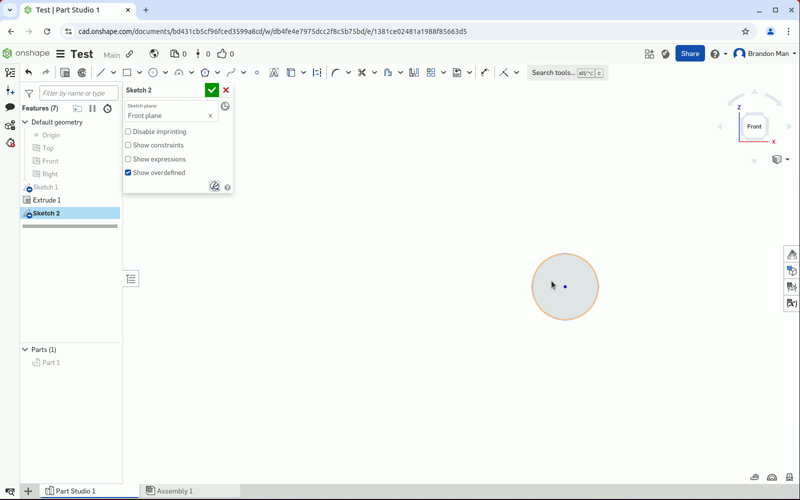
scroll(6)
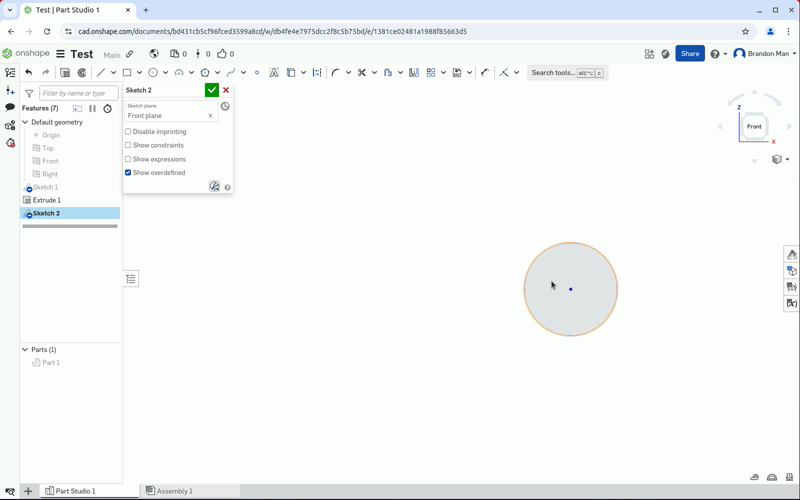
scroll(6)
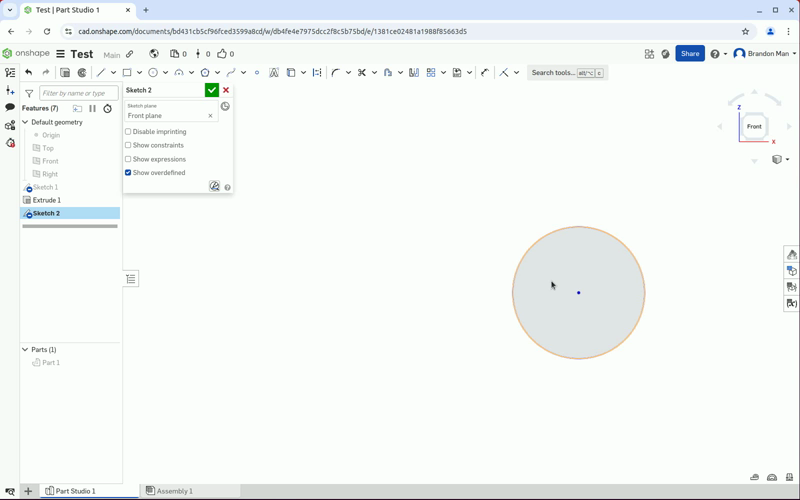
scroll(6)
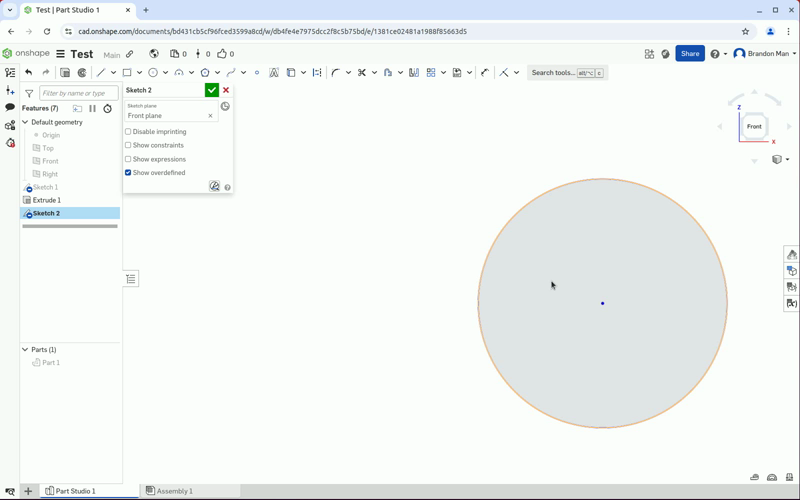
click(551, 280)
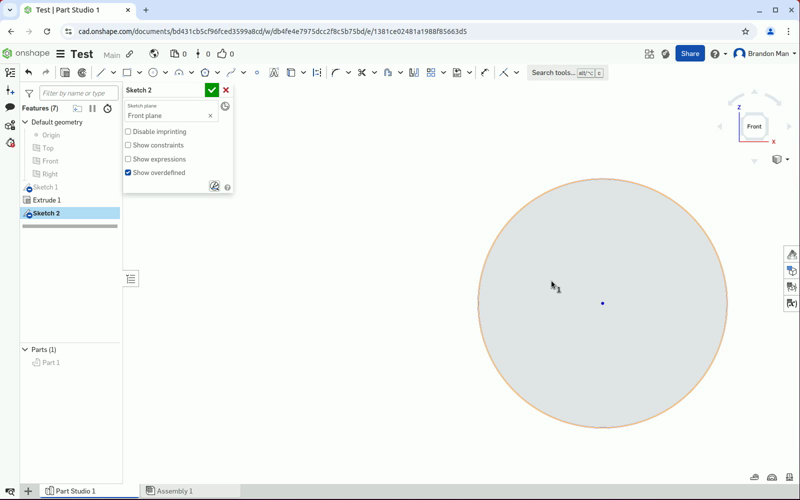
scroll(-6)
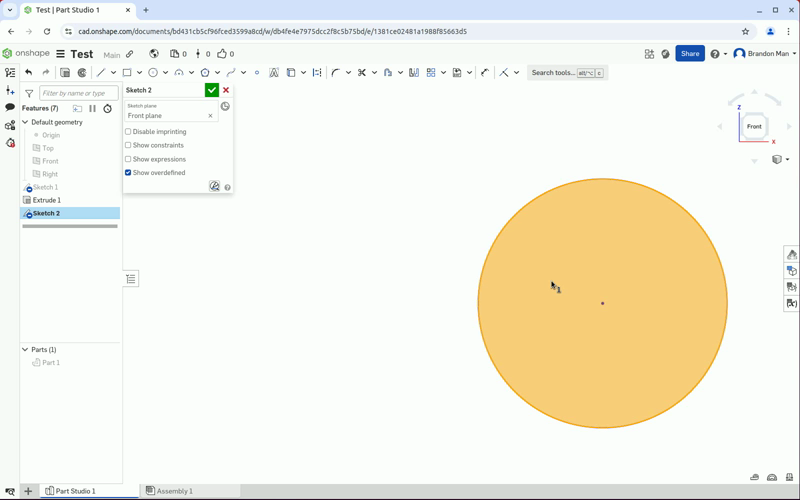
scroll(-6)
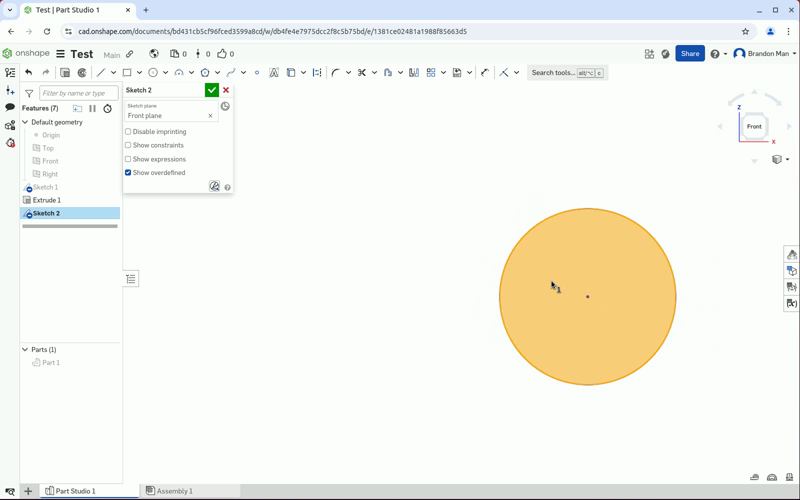
scroll(-6)
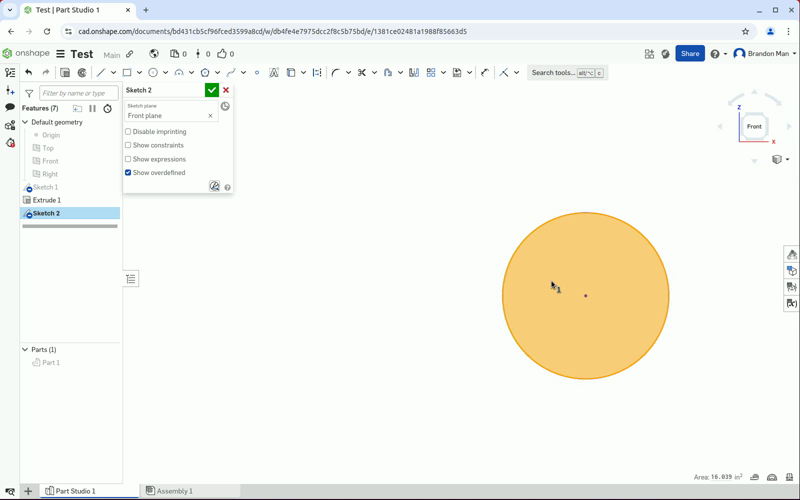
scroll(-6)
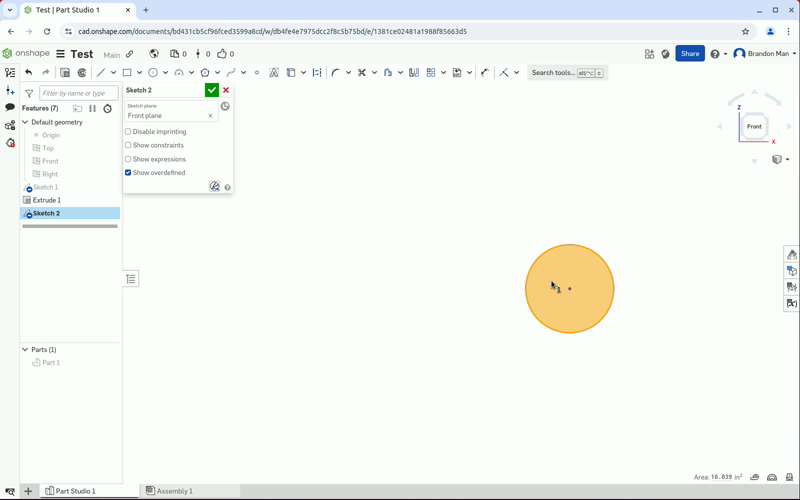
scroll(-6)
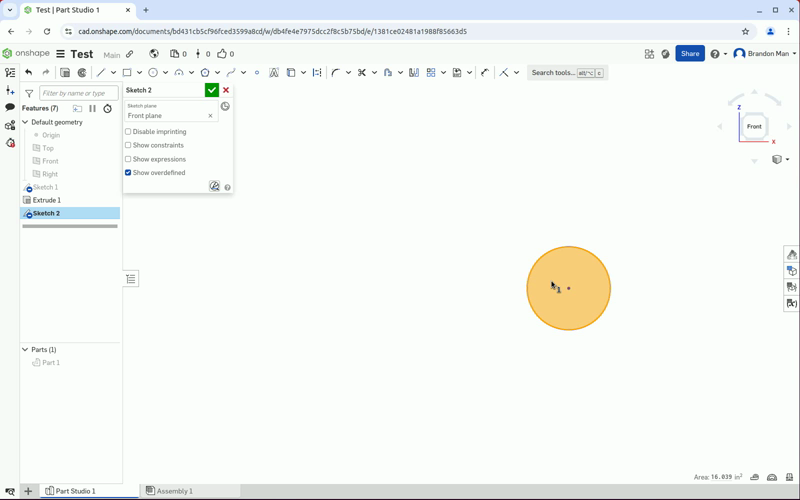
scroll(-6)
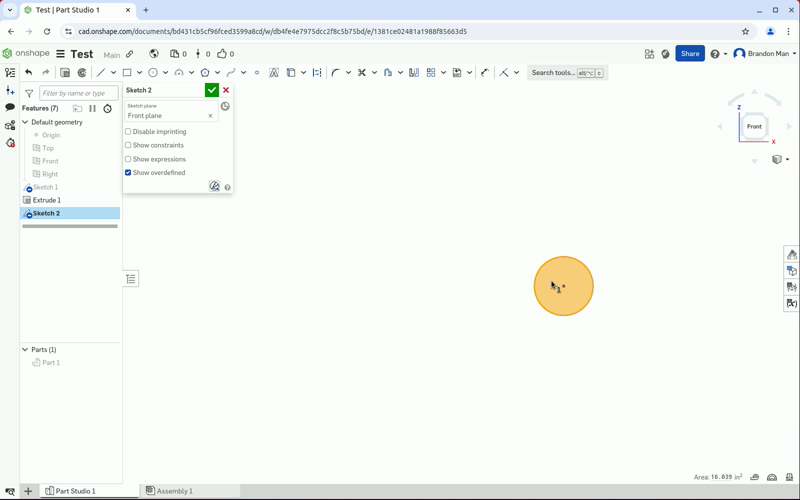
scroll(-6)
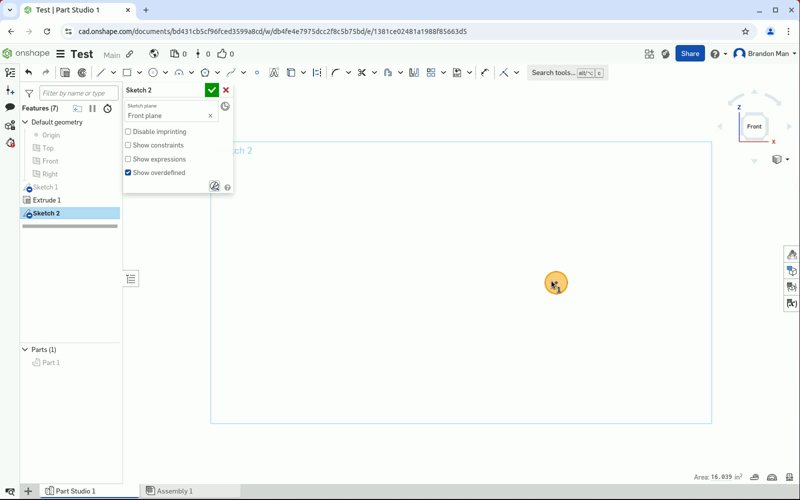
mouse_move(73, 352)
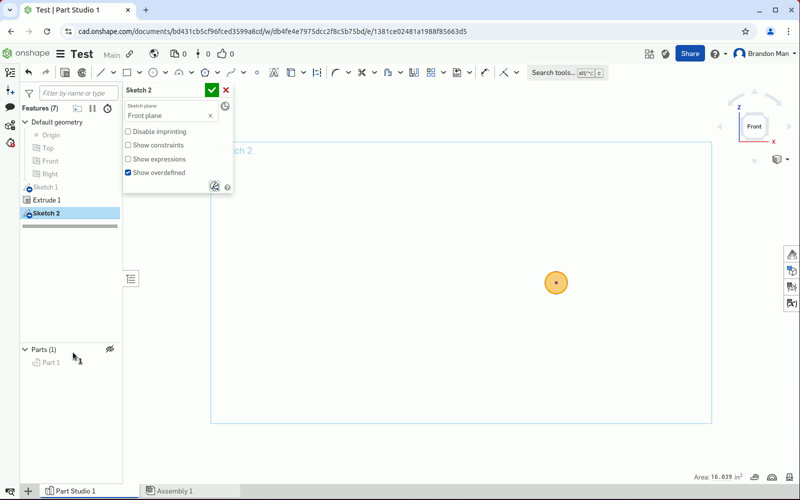
key(shift+y)
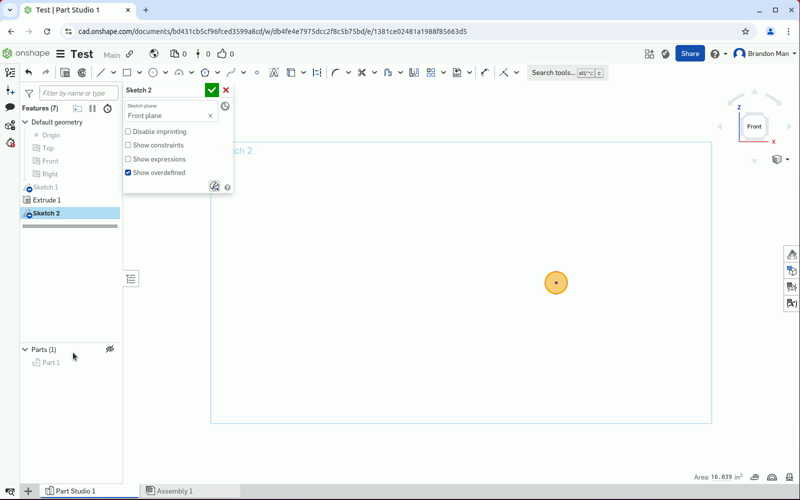
key(shift+e)
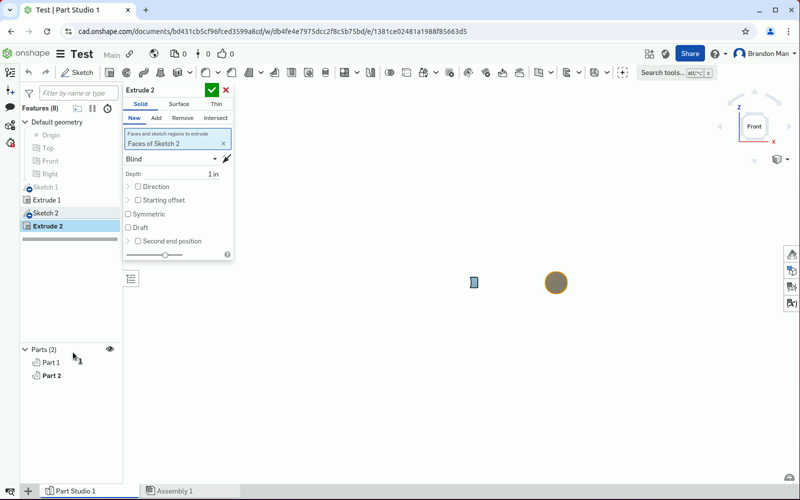
mouse_move(143, 106)
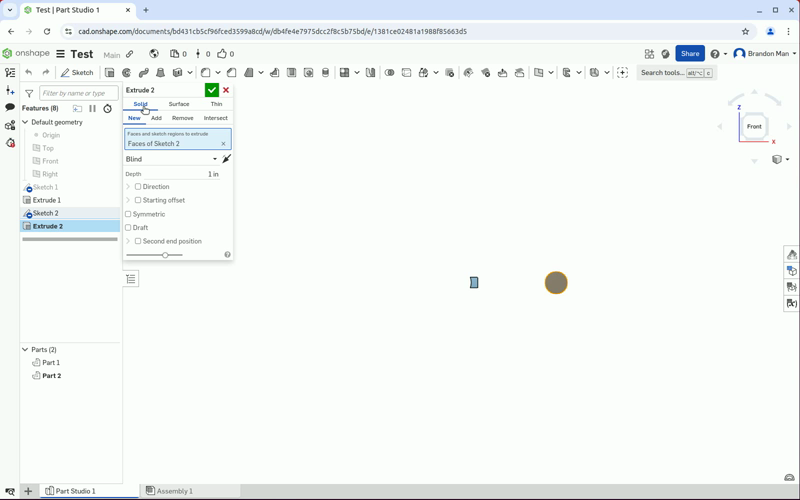
click(143, 106)
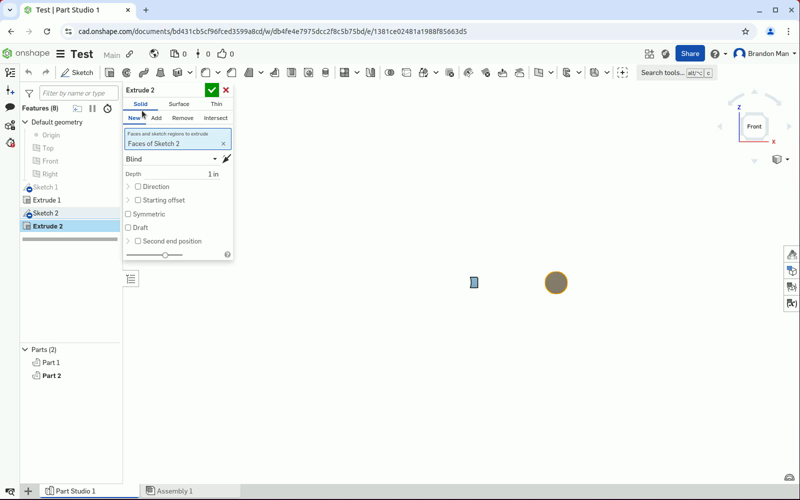
mouse_move(137, 120)
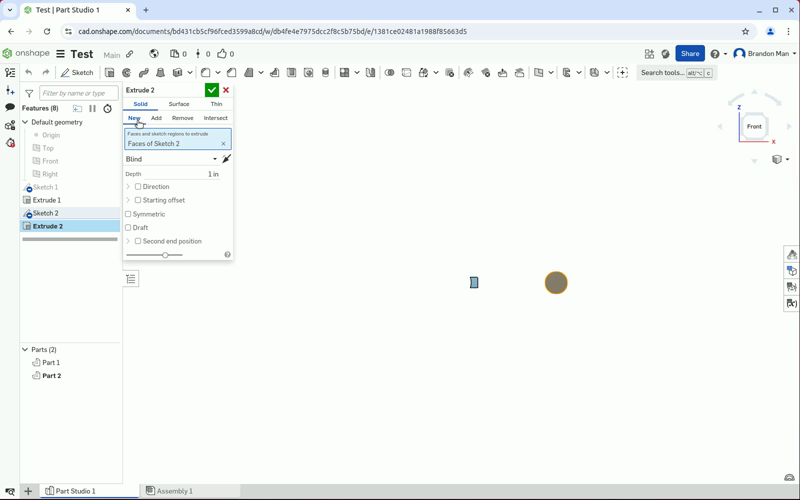
click(137, 120)
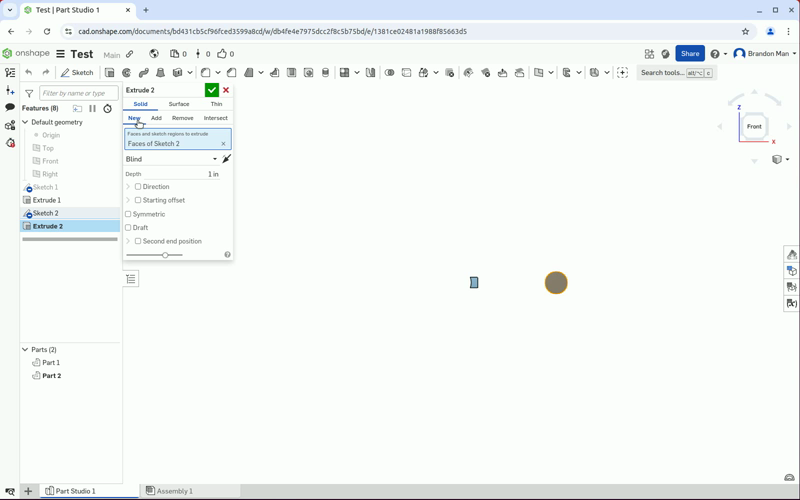
key(tab, 4)
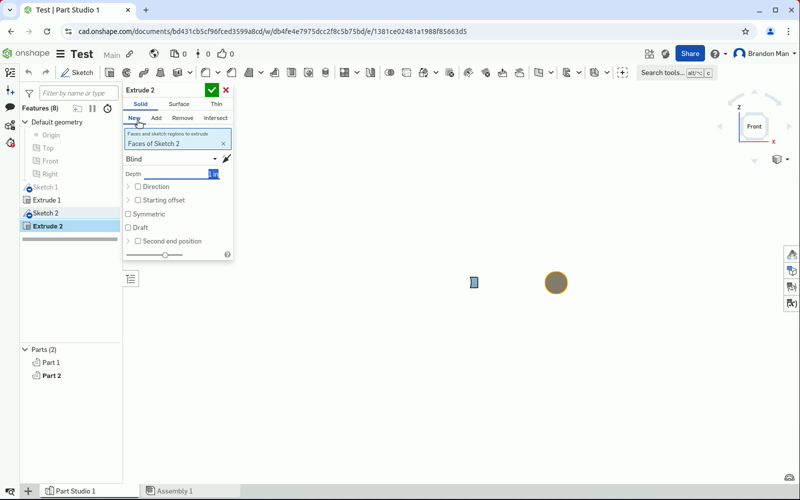
text(3.129)
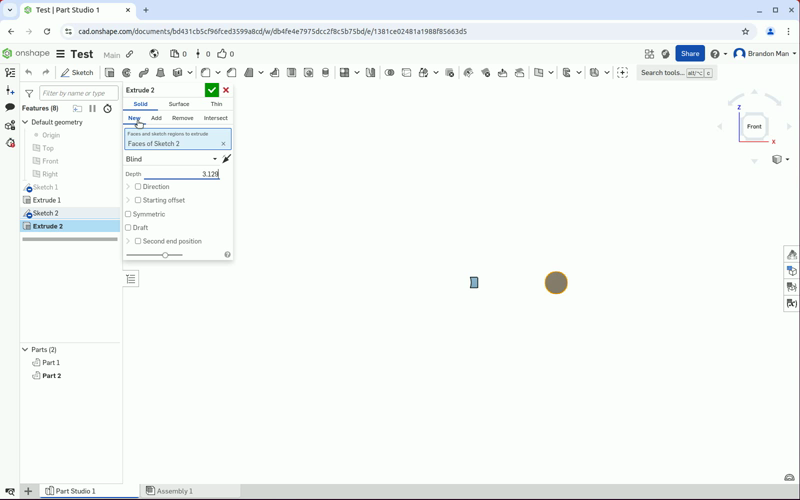
key(enter)
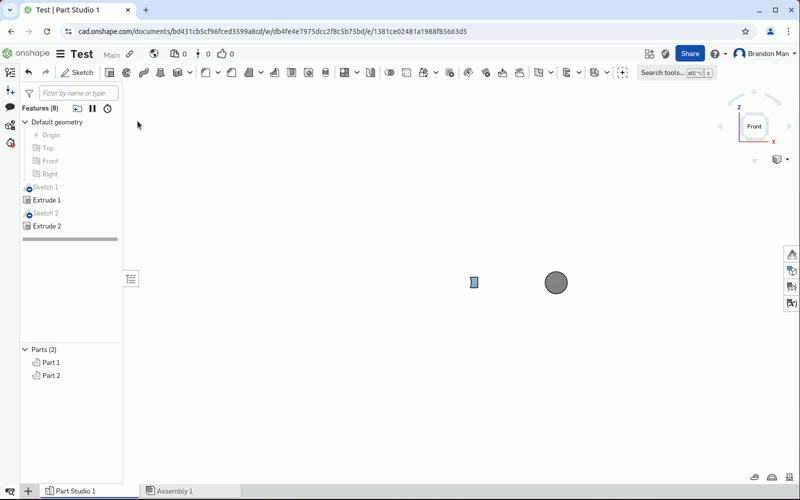
key(shift+h)
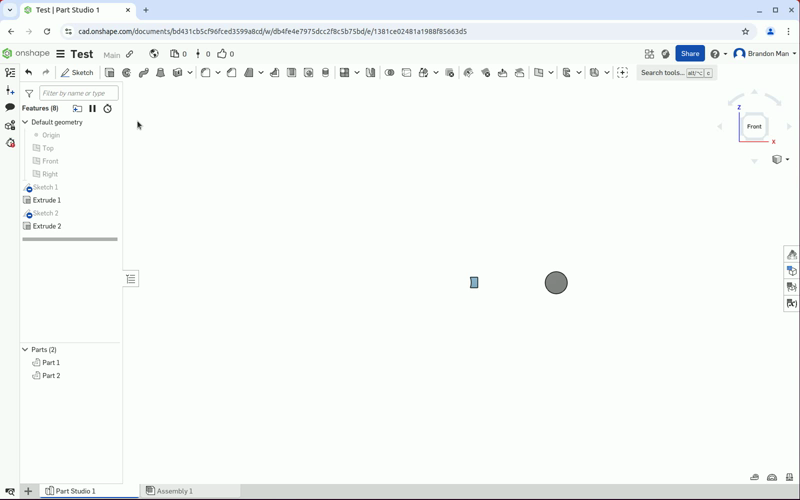
key(shift+h)
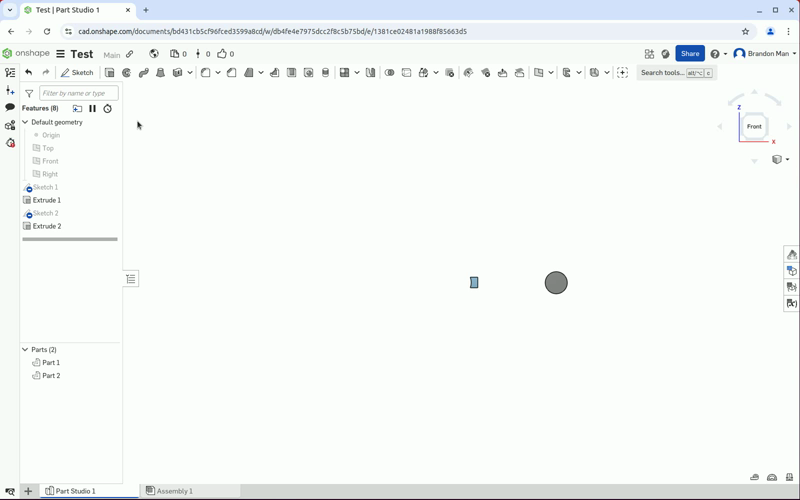
mouse_move(73, 189)
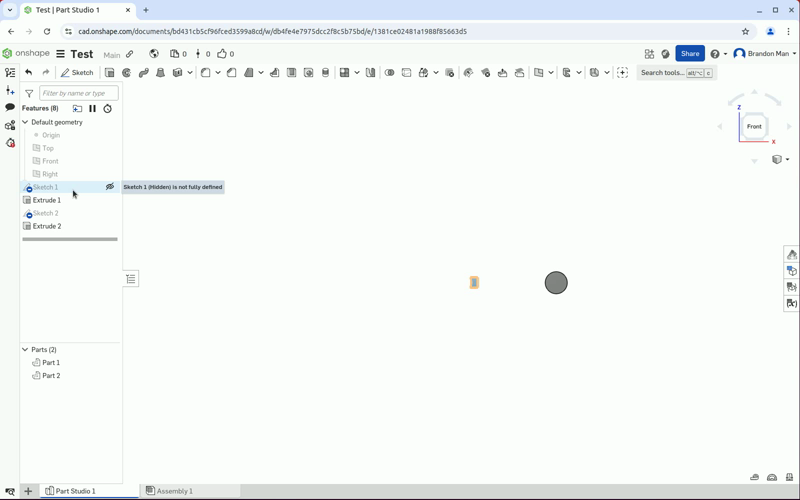
click(73, 189)
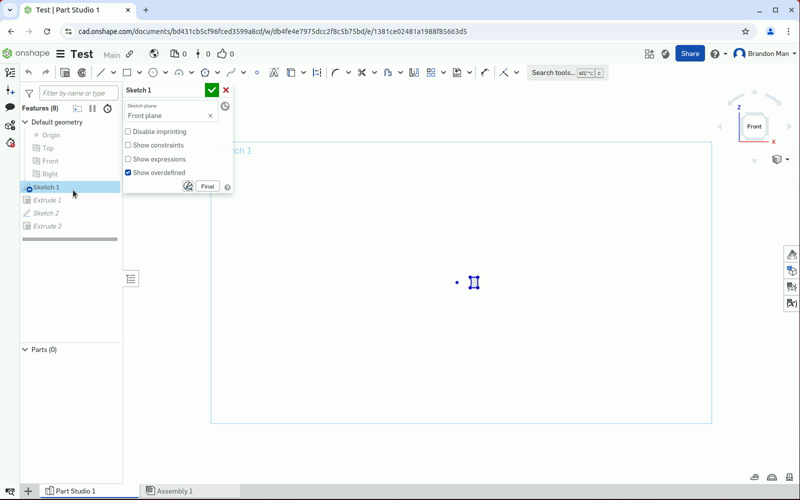
mouse_move(229, 92)
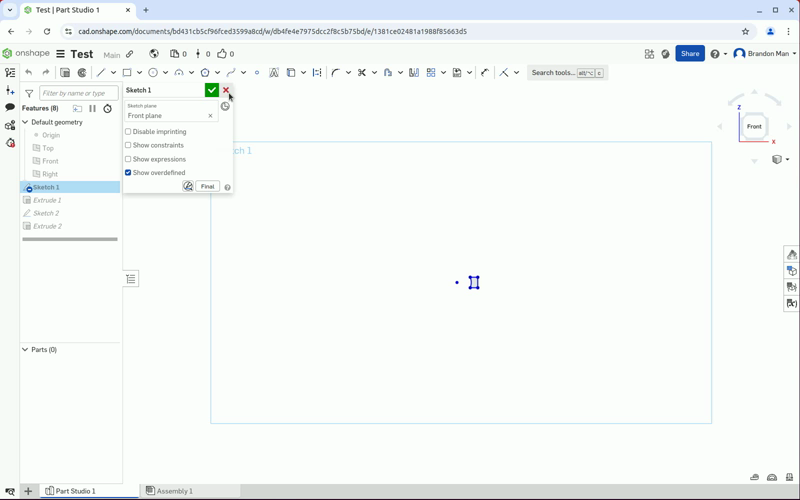
click(229, 92)
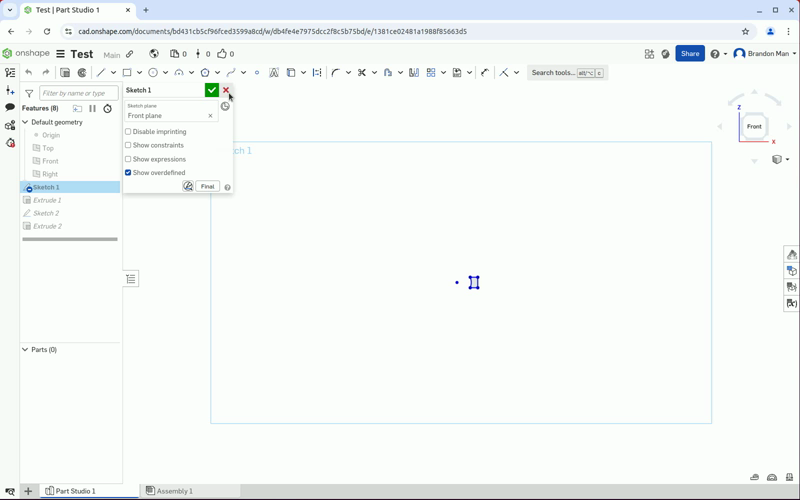
key(shift+s)
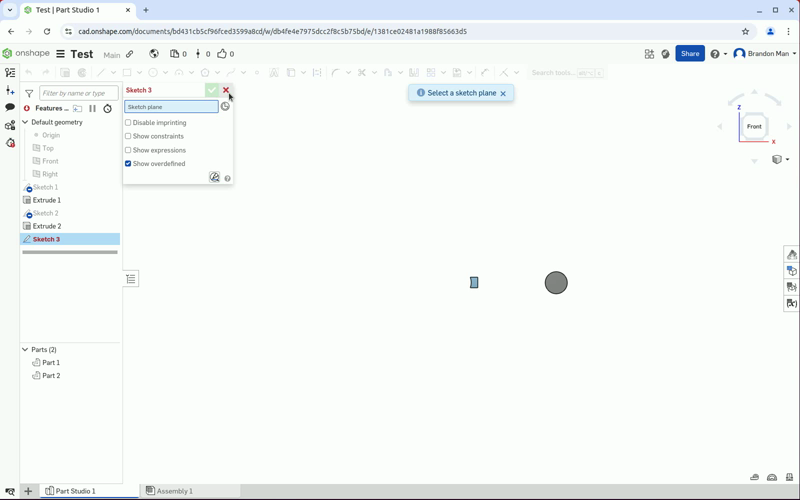
mouse_move(73, 163)
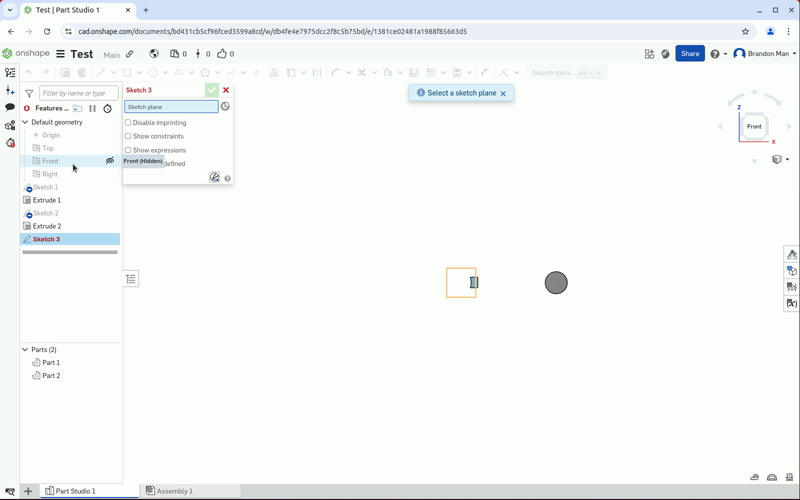
click(73, 163)
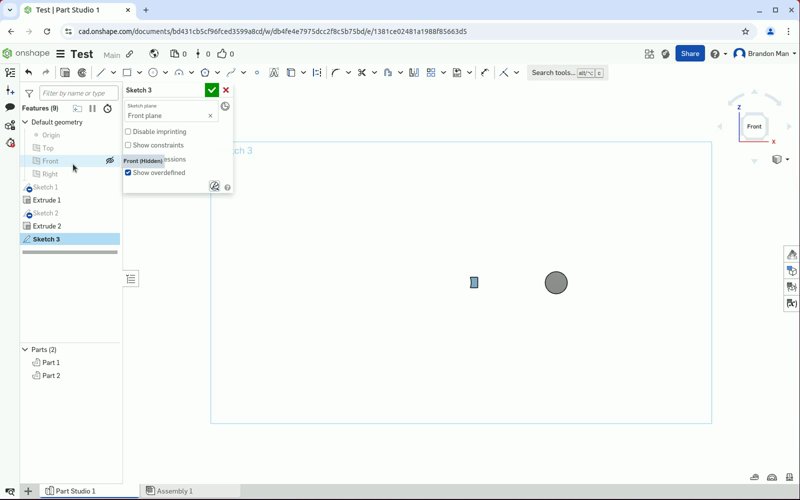
mouse_move(73, 352)
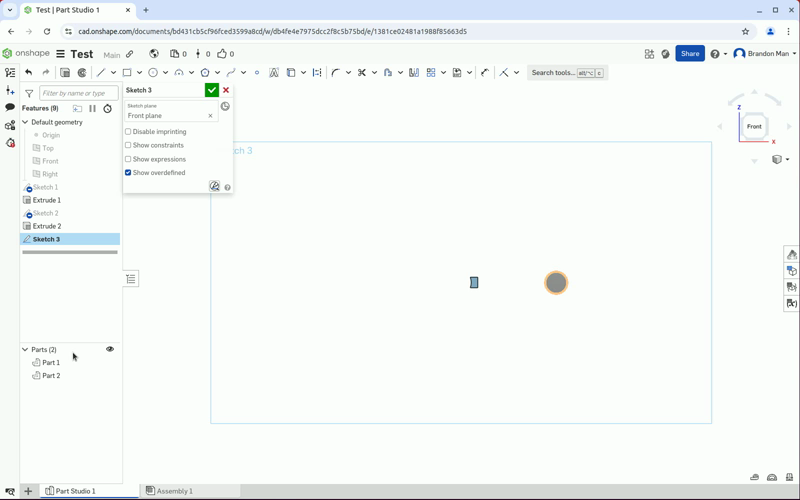
key(y)
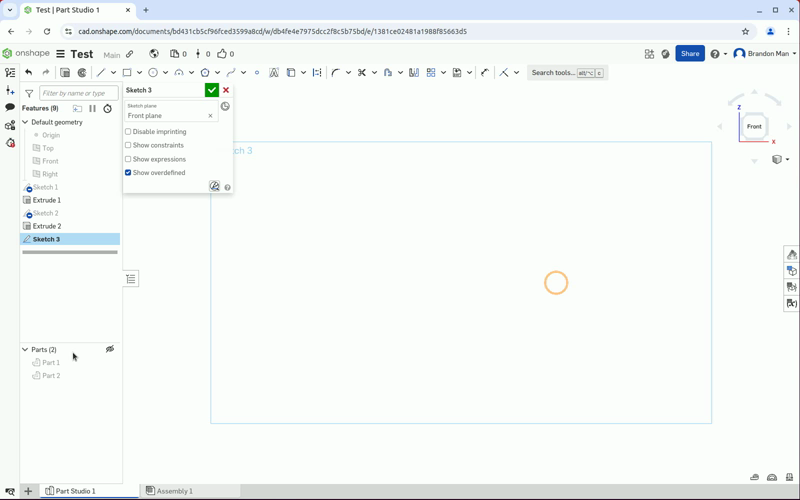
key(l)
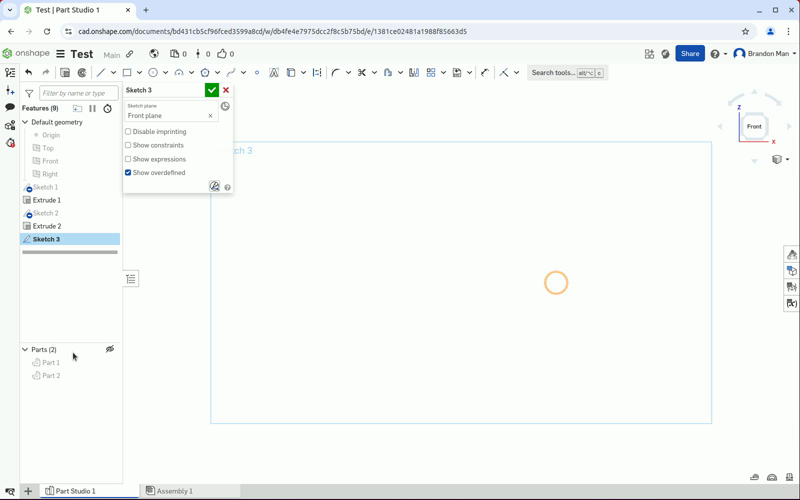
key_down(shift)
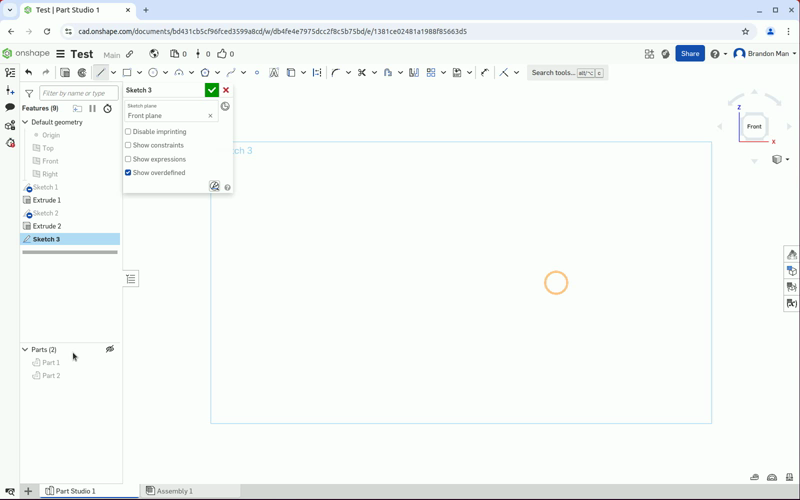
mouse_move(463, 309)
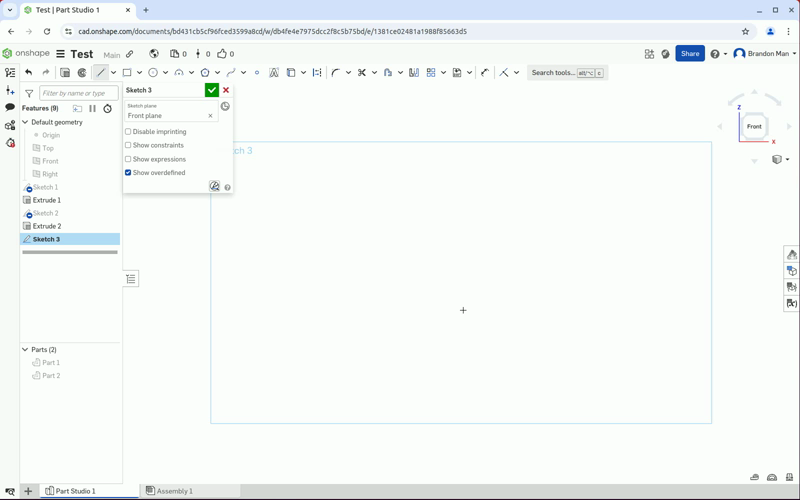
click(463, 309)
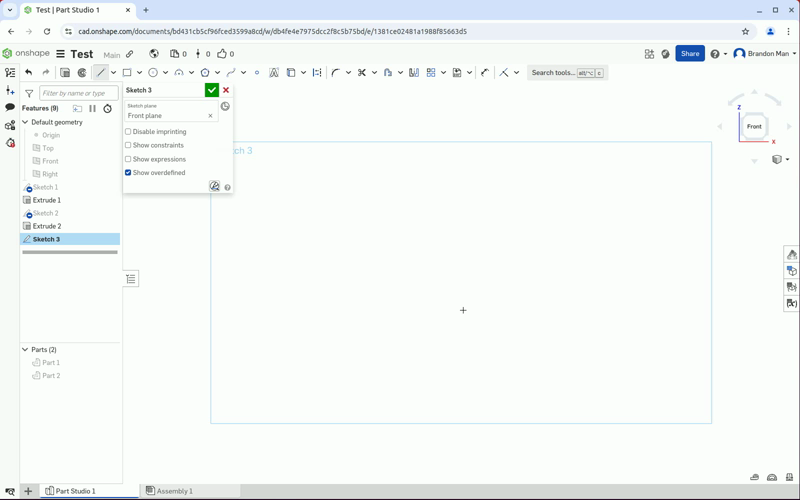
key_up(shift)
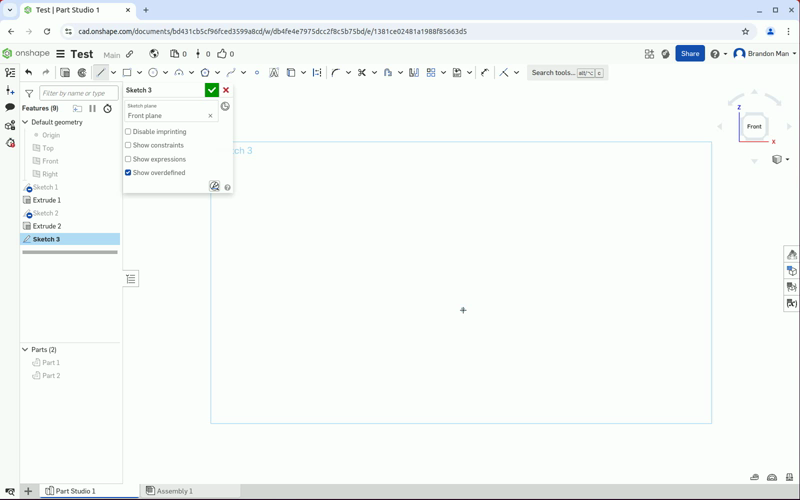
key_down(shift)
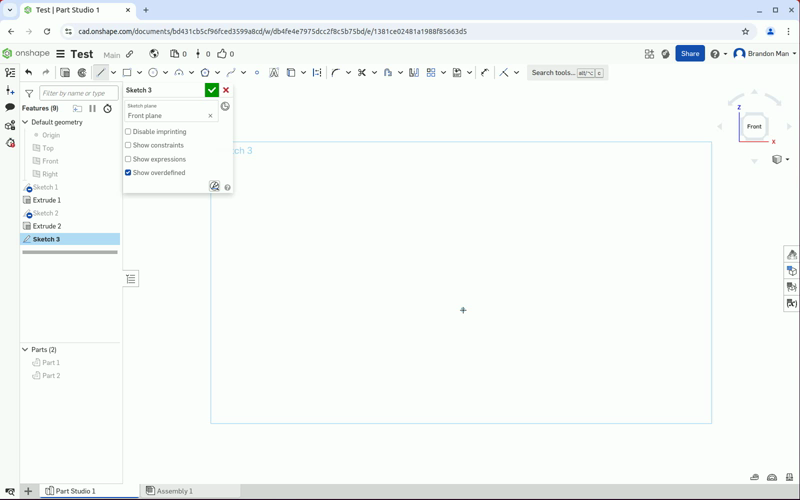
mouse_move(557, 300)
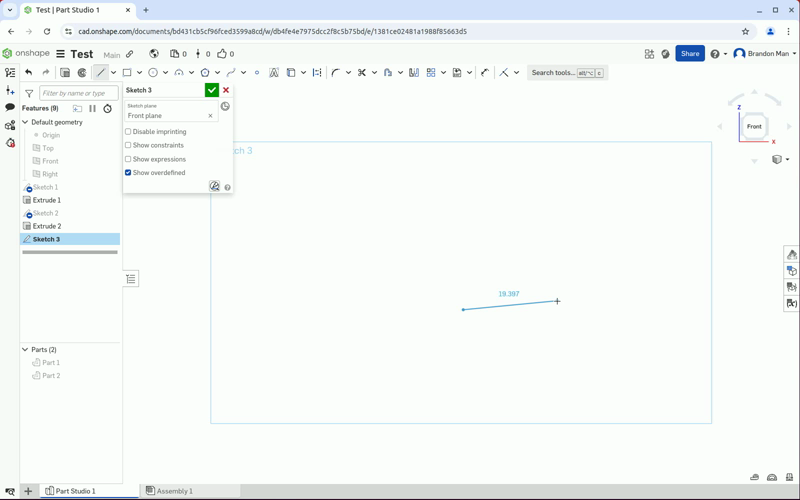
click(557, 300)
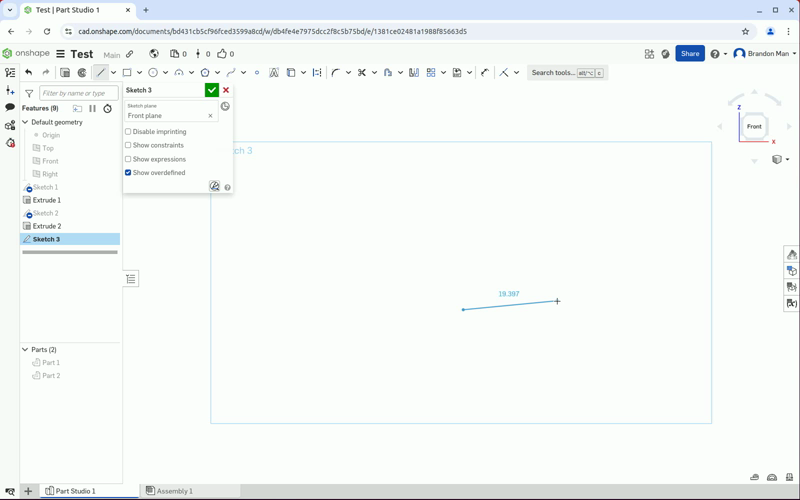
key_up(shift)
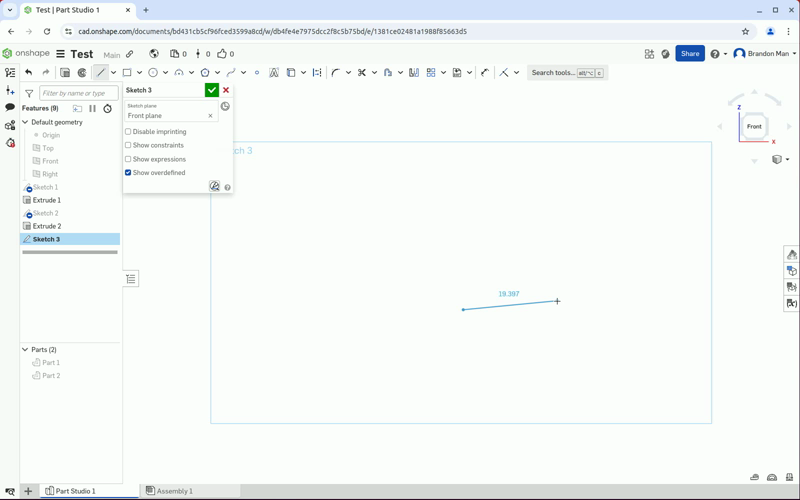
key(esc)
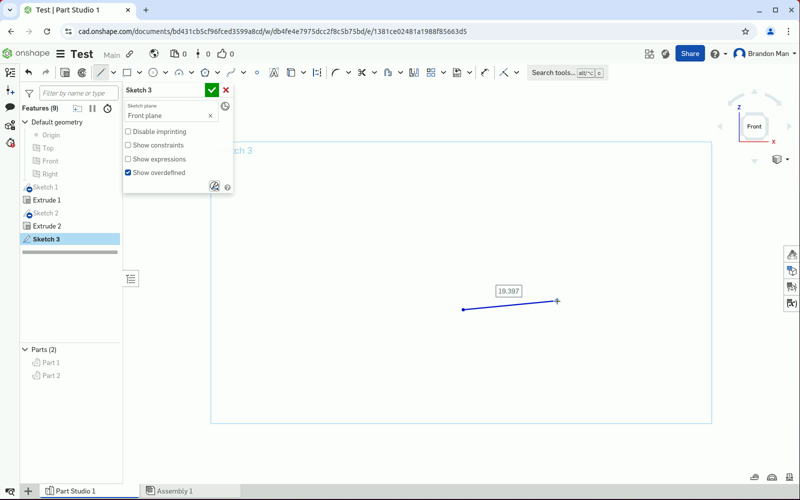
key(a)
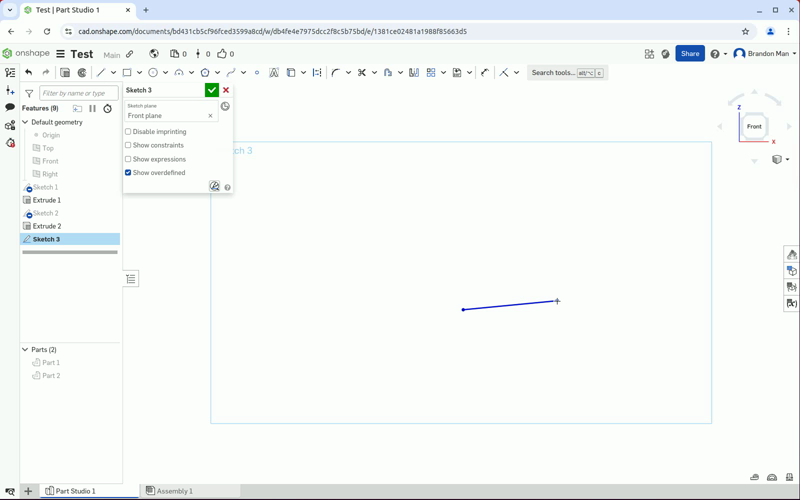
mouse_move(557, 300)
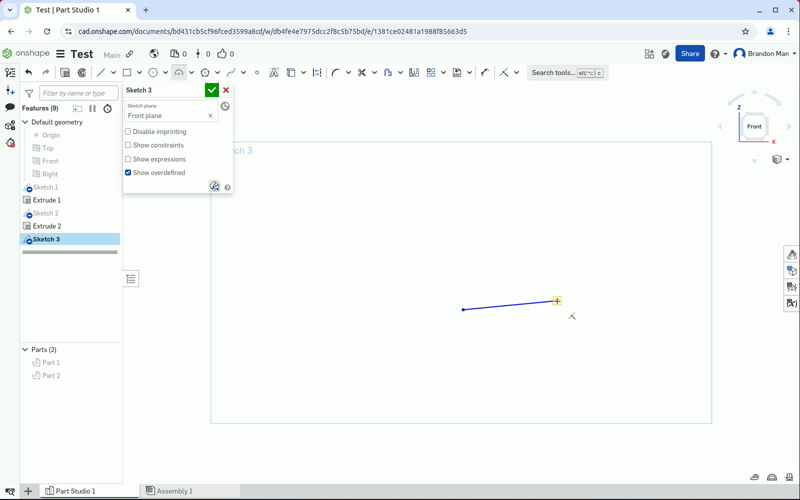
click(557, 300)
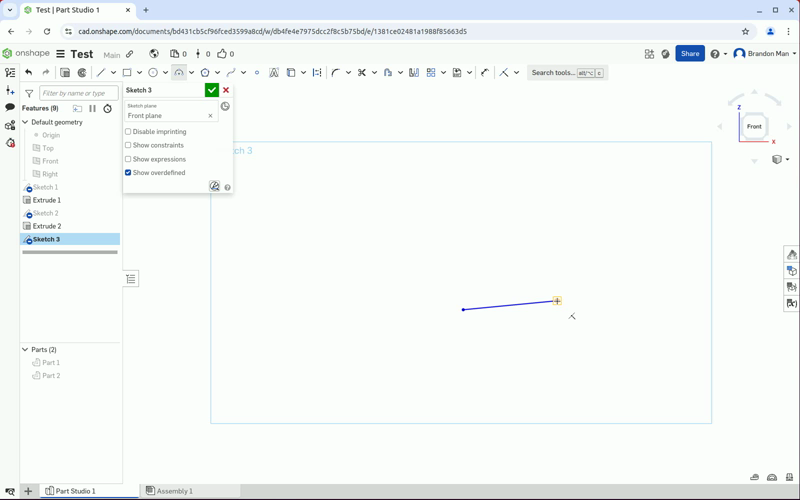
key_down(shift)
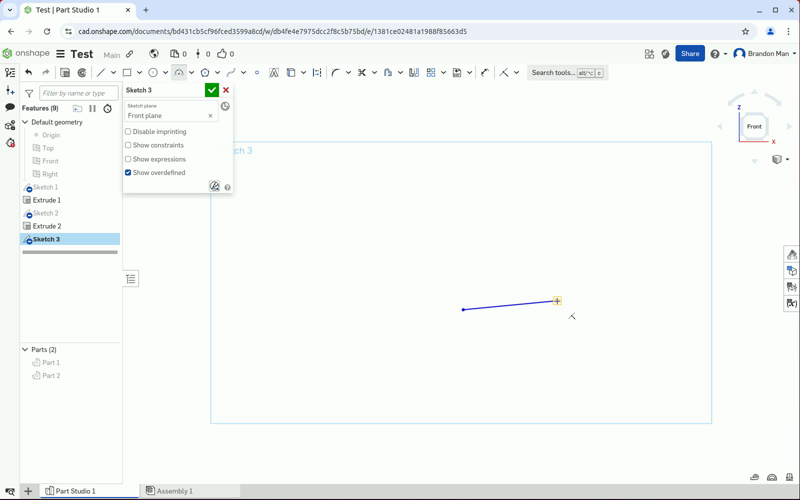
mouse_move(557, 265)
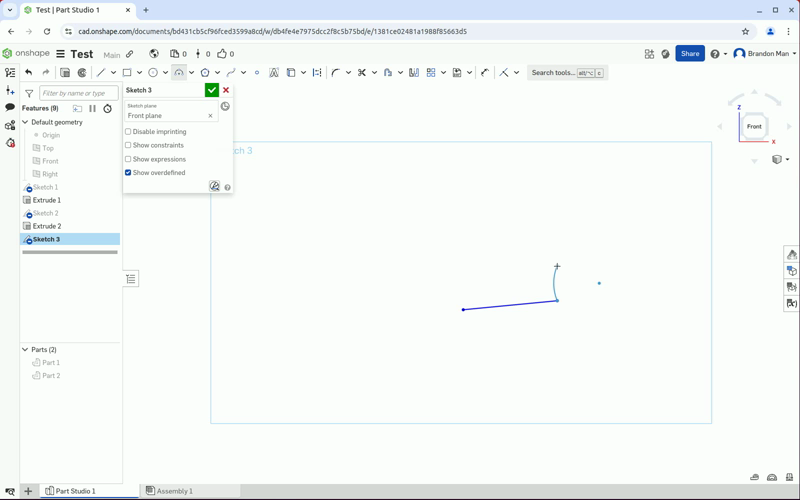
click(557, 265)
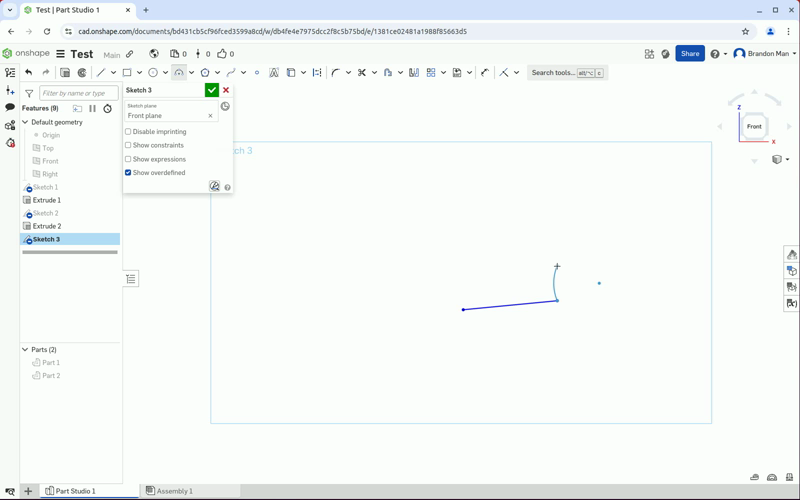
mouse_move(537, 283)
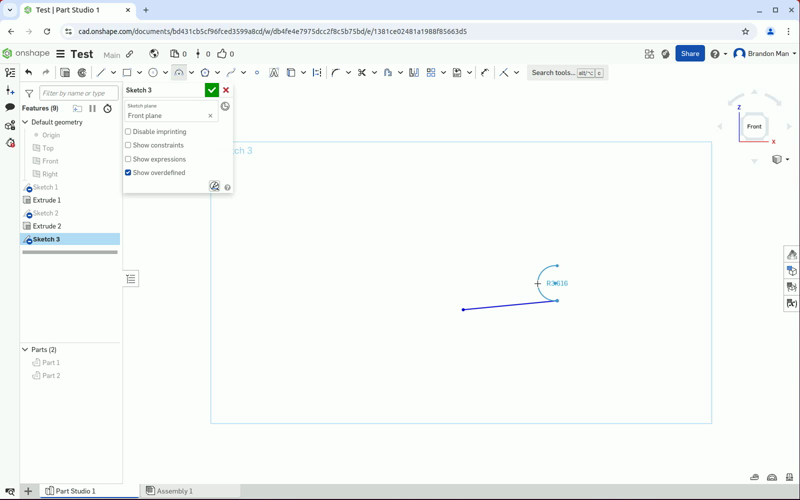
click(537, 283)
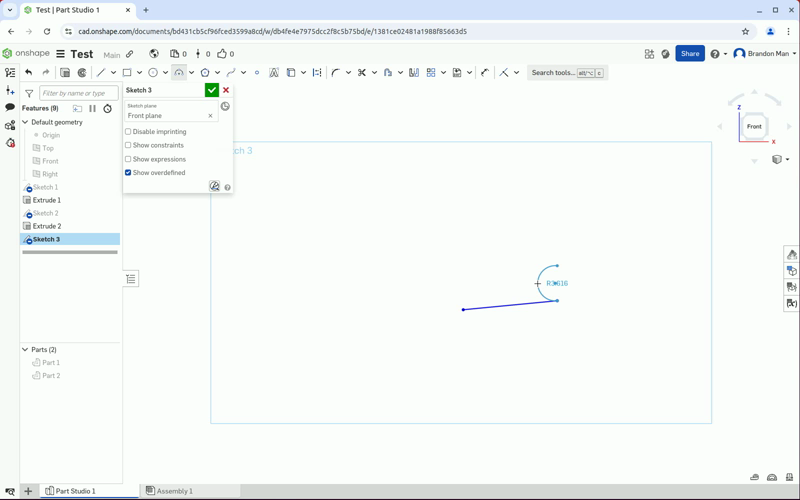
key_up(shift)
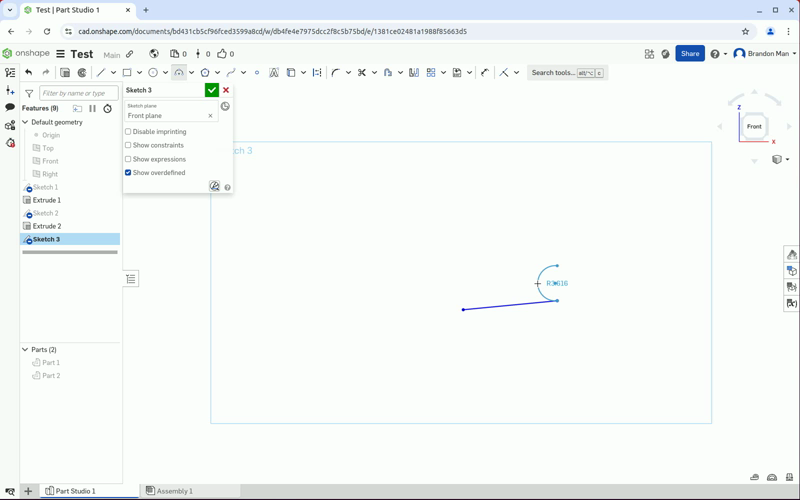
key(esc)
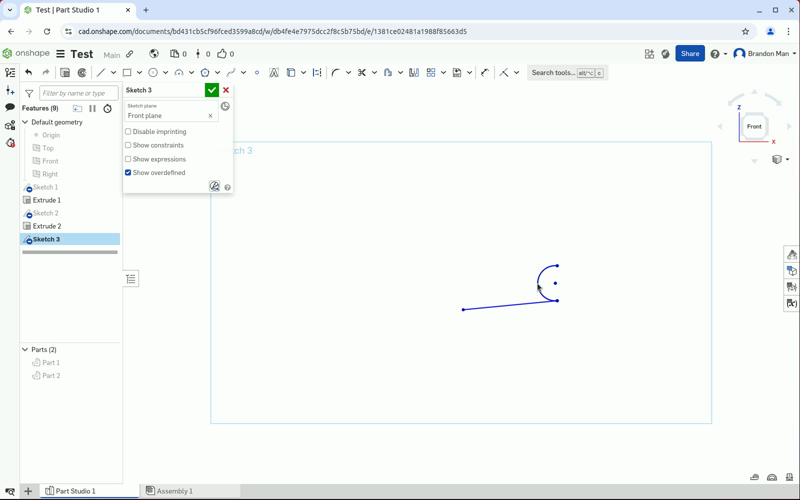
key(l)
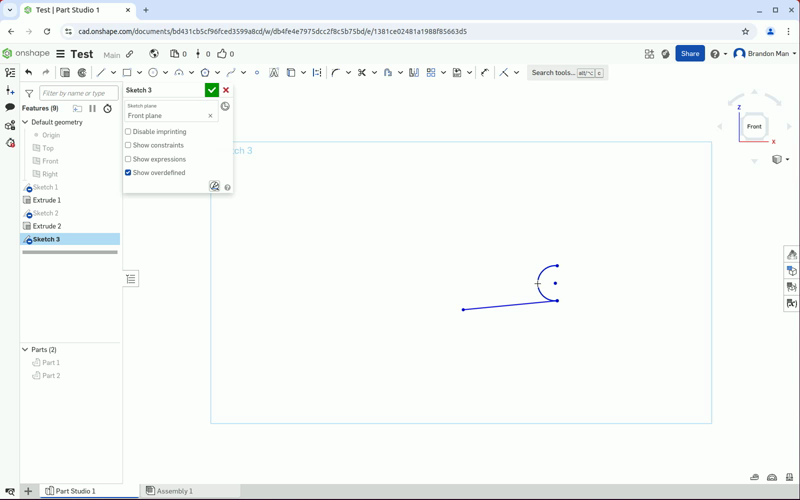
mouse_move(557, 265)
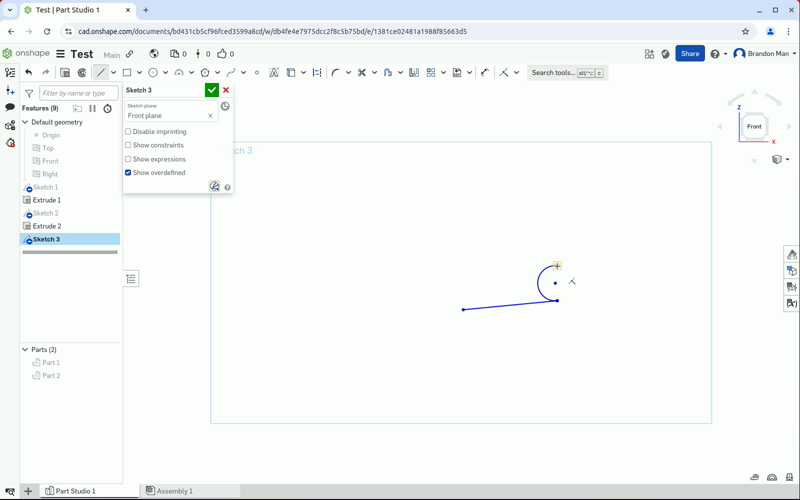
click(557, 265)
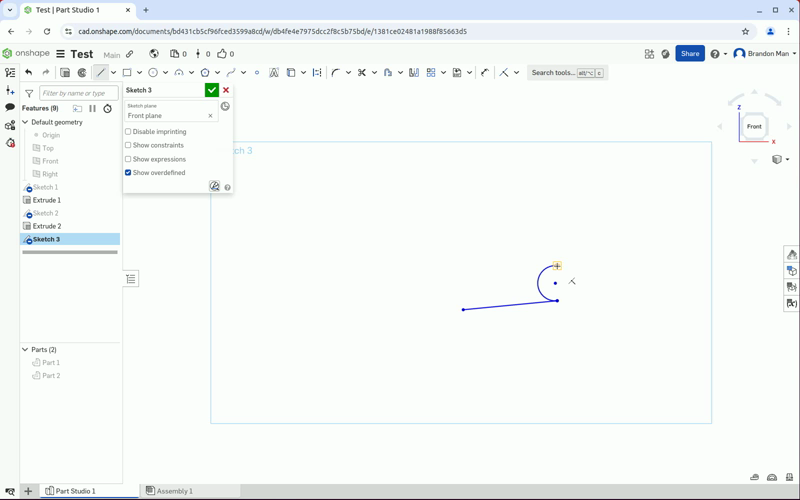
key_down(shift)
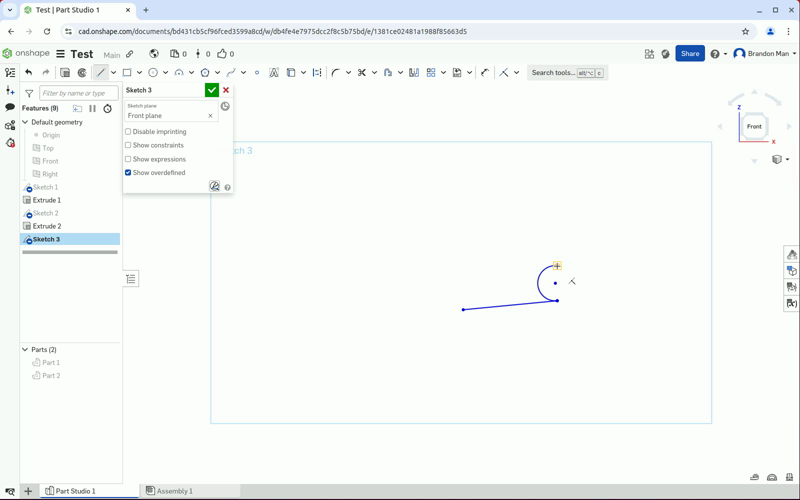
mouse_move(463, 256)
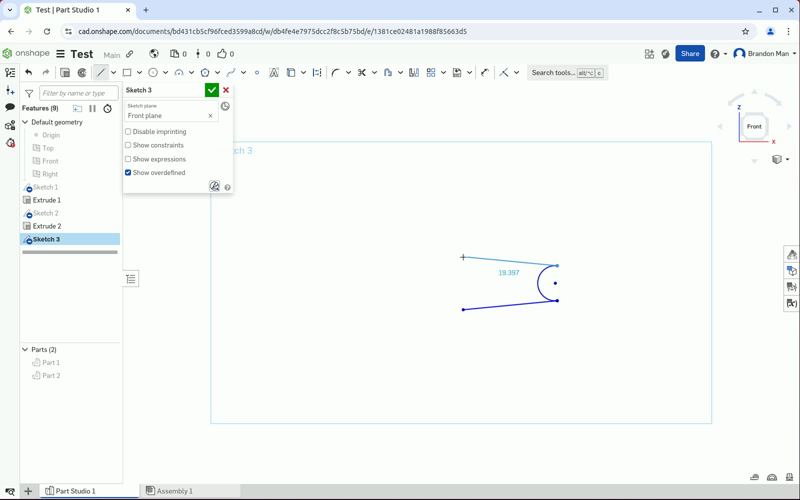
click(463, 256)
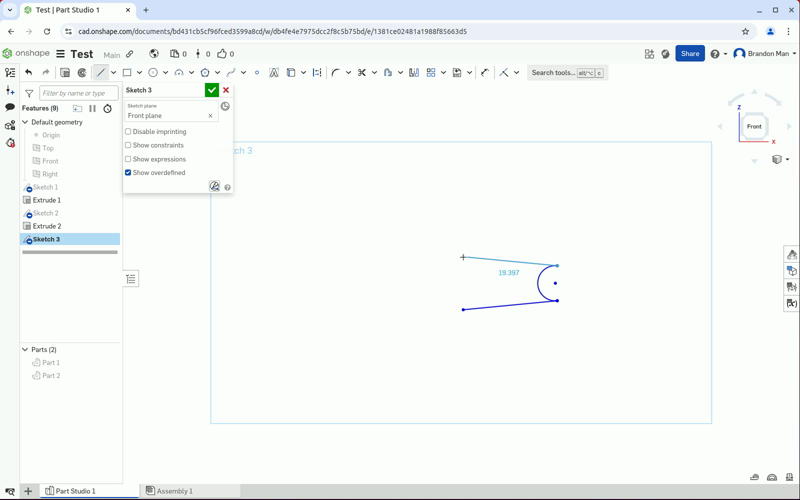
key_up(shift)
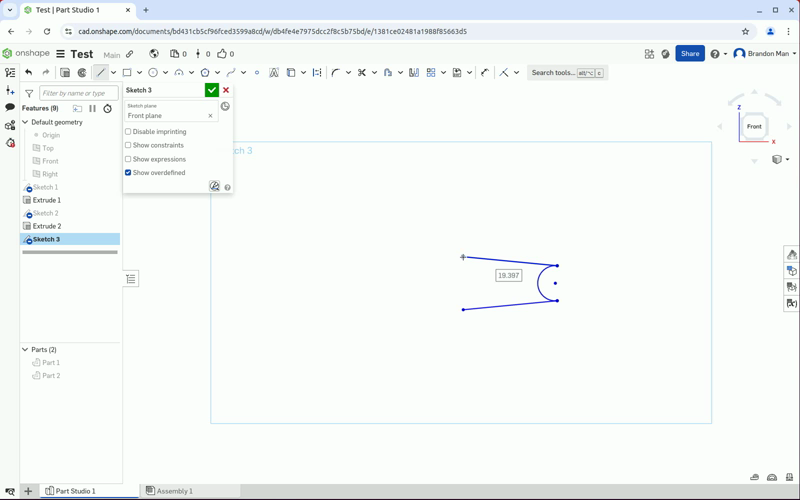
key(esc)
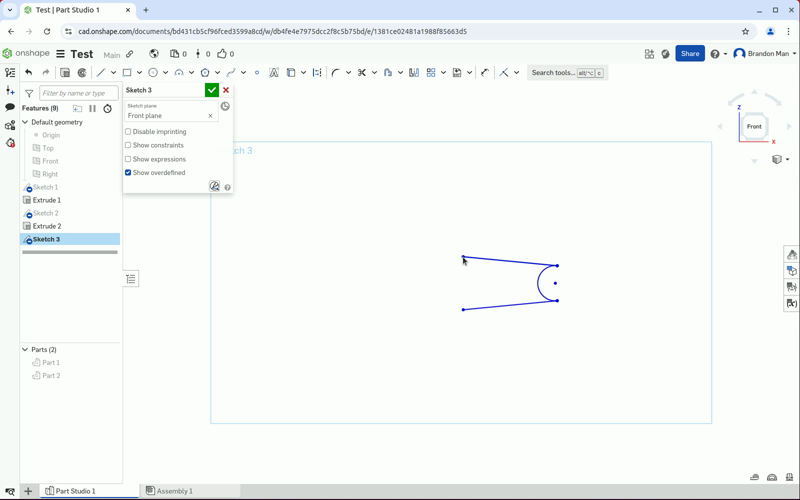
key(a)
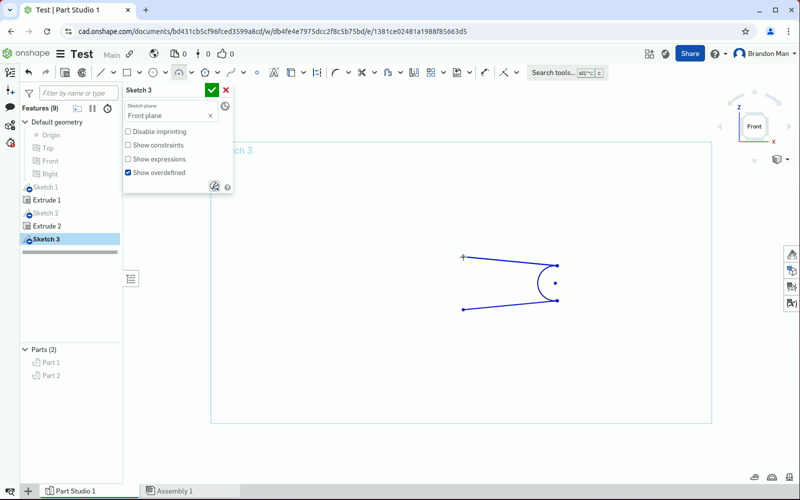
mouse_move(463, 256)
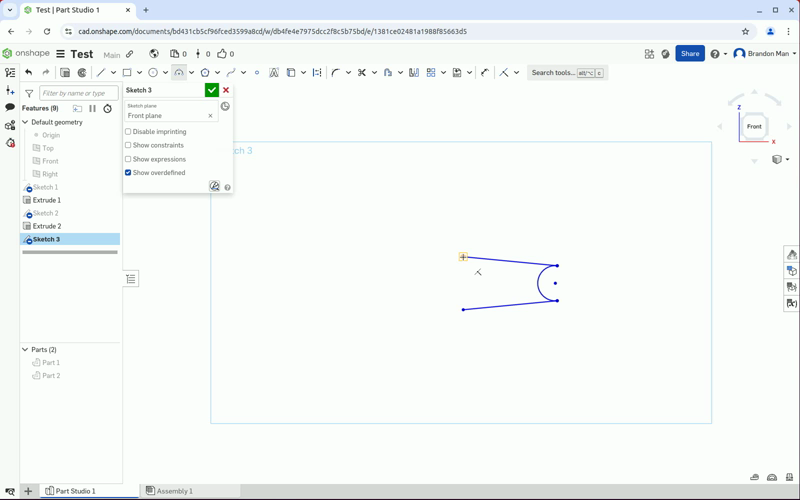
click(463, 256)
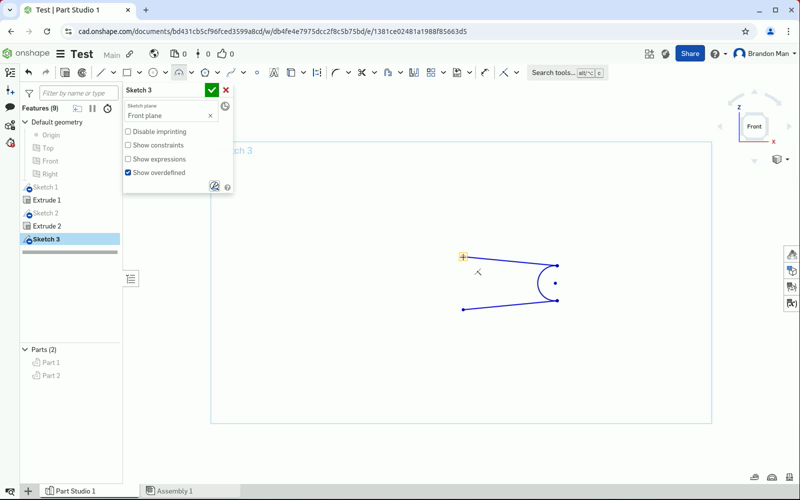
mouse_move(463, 309)
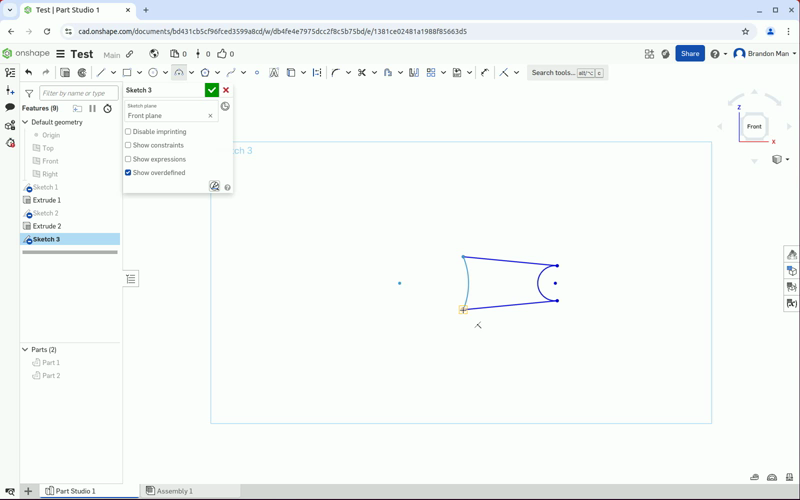
click(463, 309)
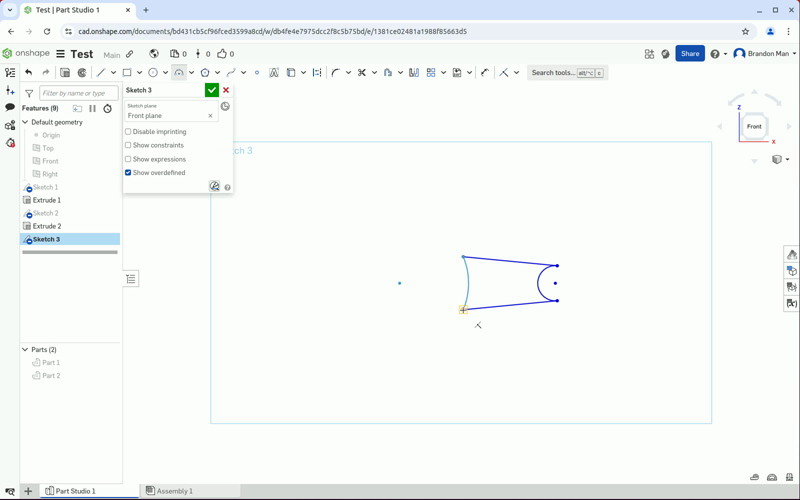
key_down(shift)
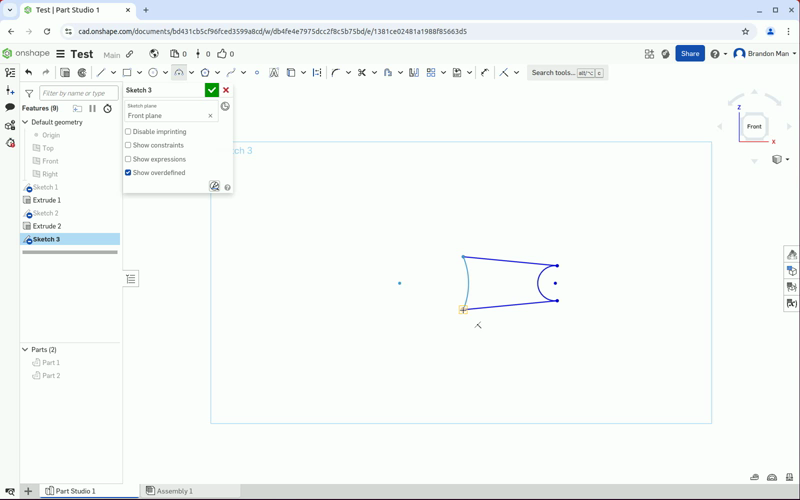
mouse_move(487, 283)
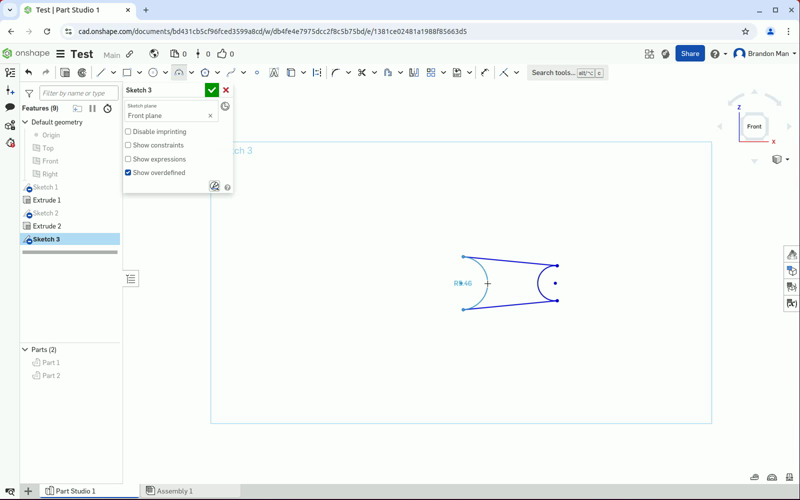
click(487, 283)
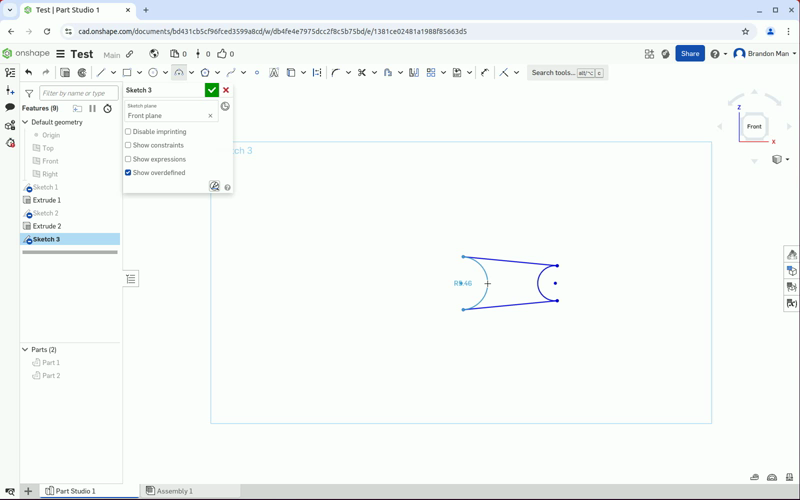
key_up(shift)
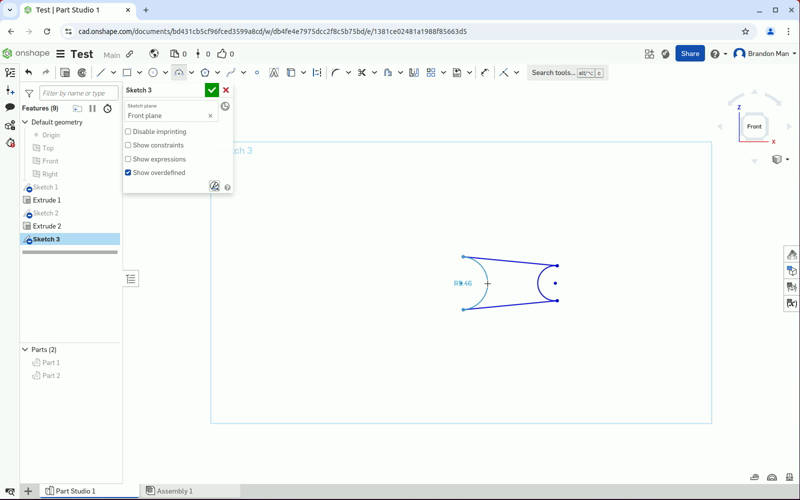
key(esc)
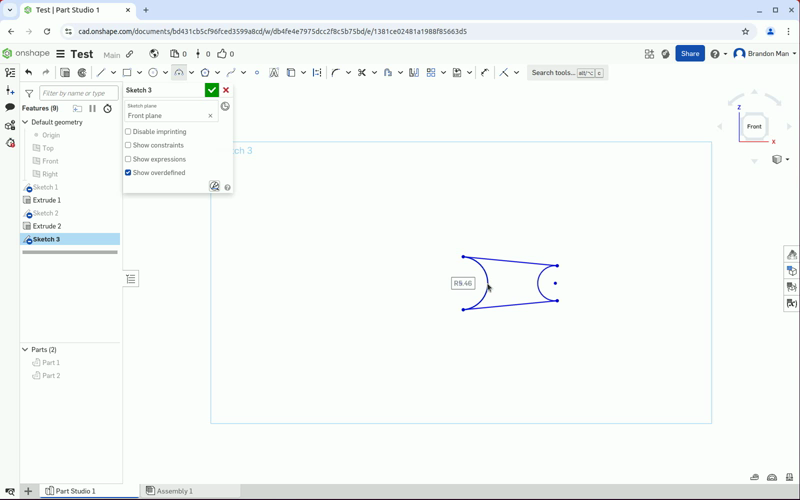
mouse_move(527, 296)
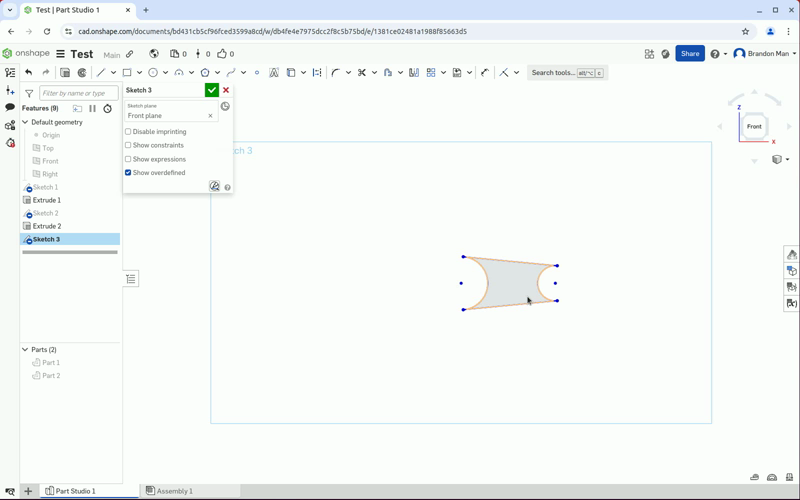
click(527, 296)
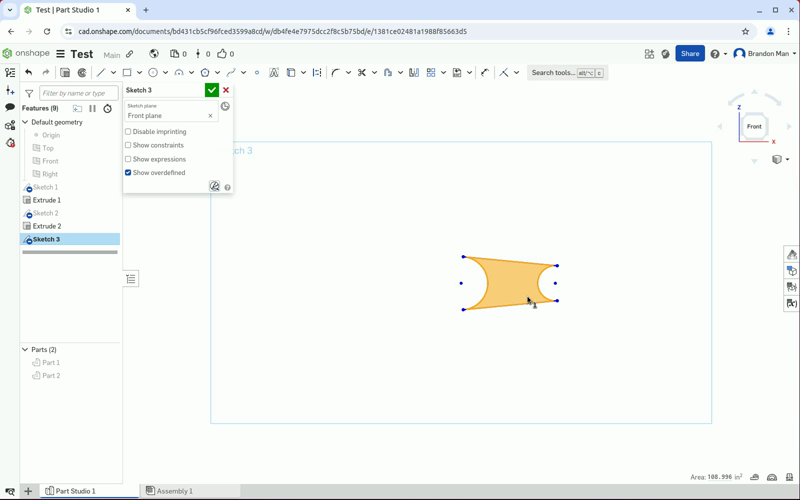
mouse_move(73, 352)
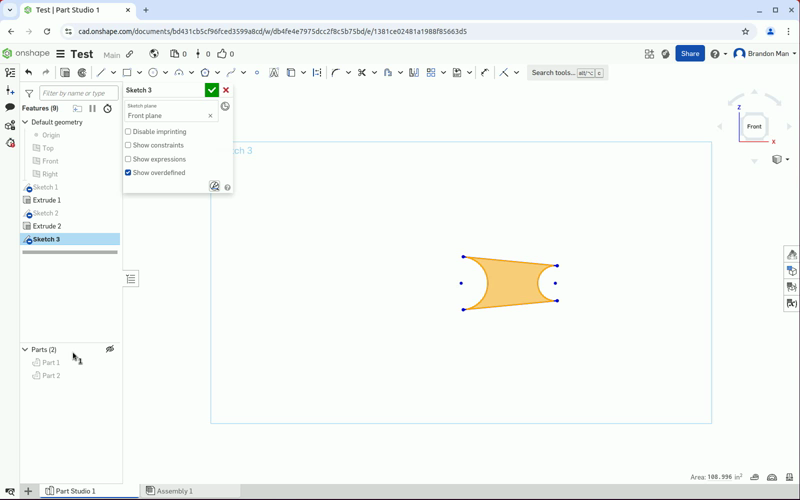
key(shift+y)
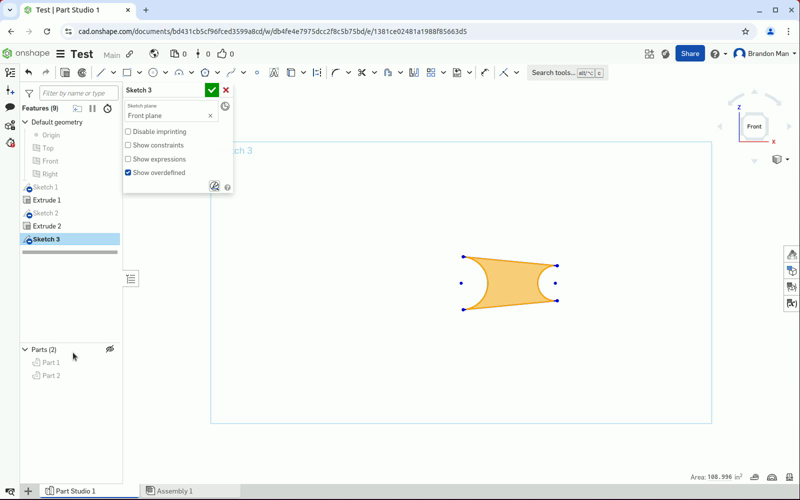
key(shift+e)
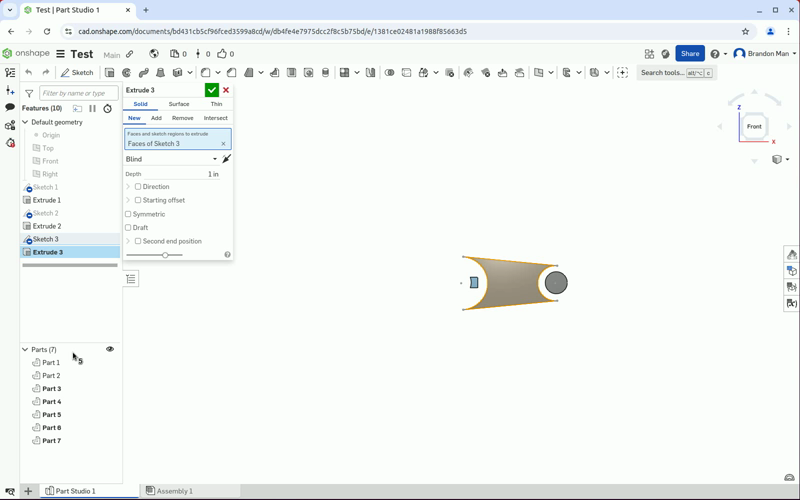
mouse_move(143, 106)
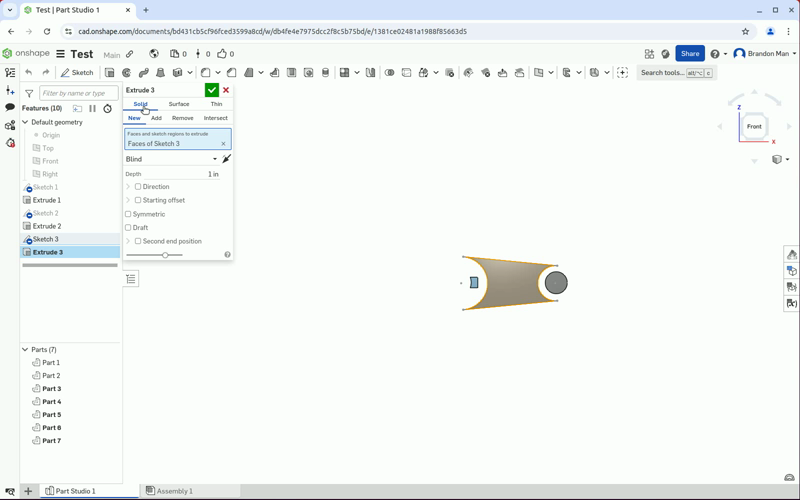
click(143, 106)
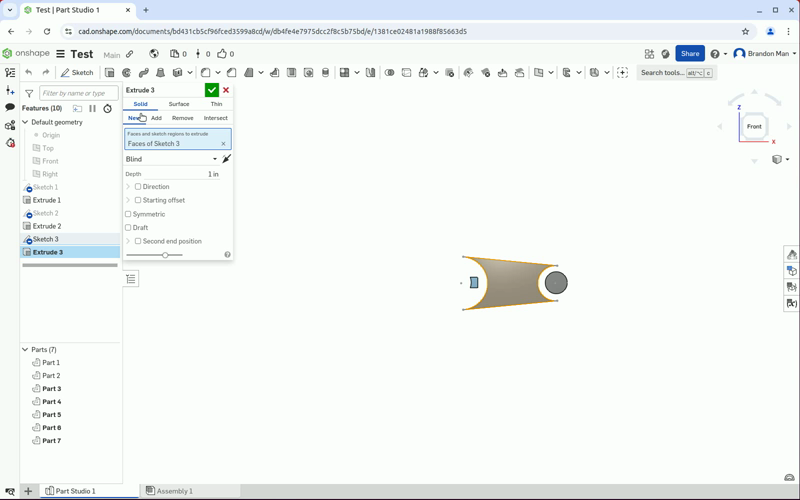
mouse_move(137, 120)
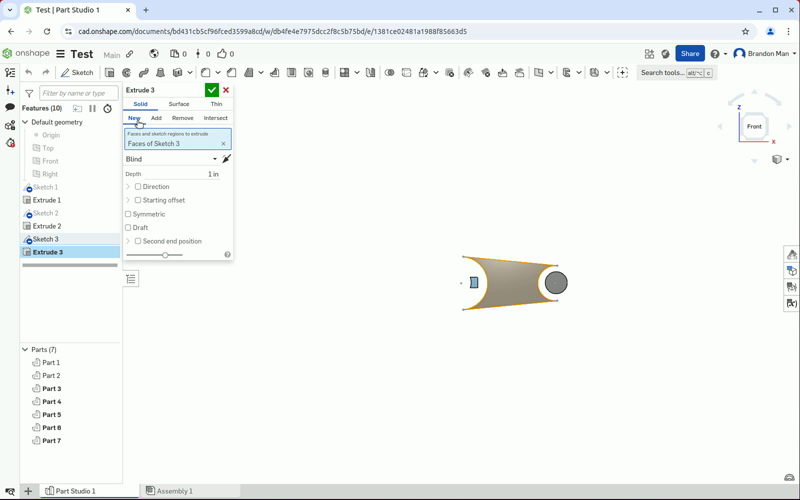
click(137, 120)
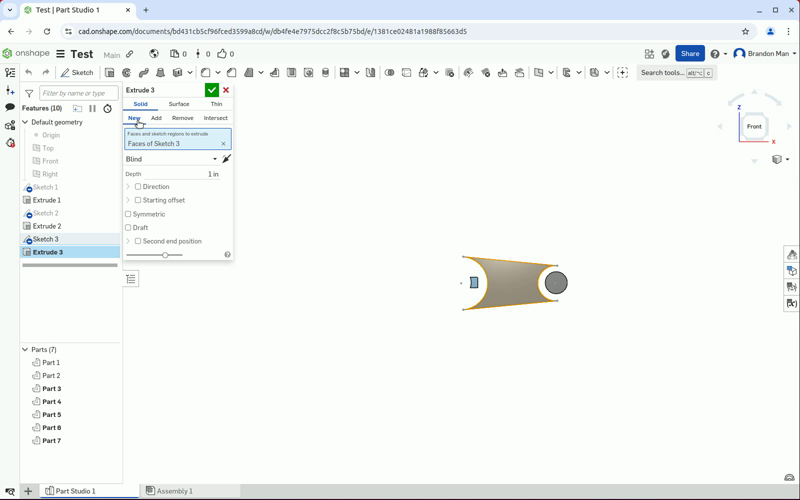
key(tab, 4)
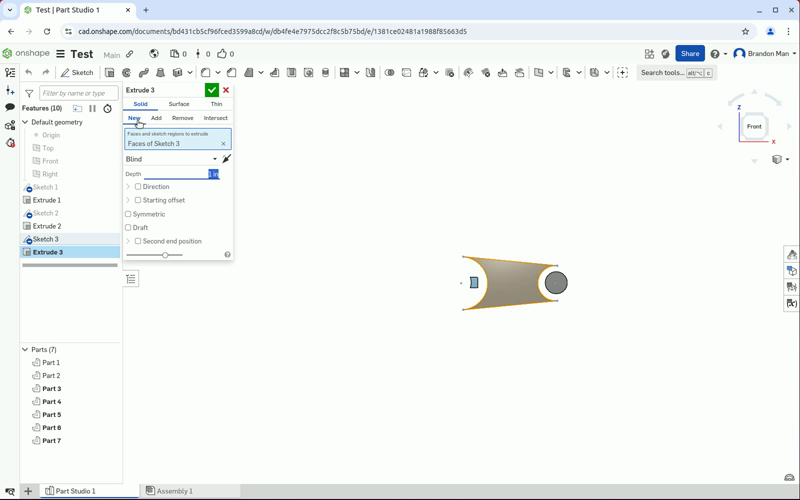
text(3.129)
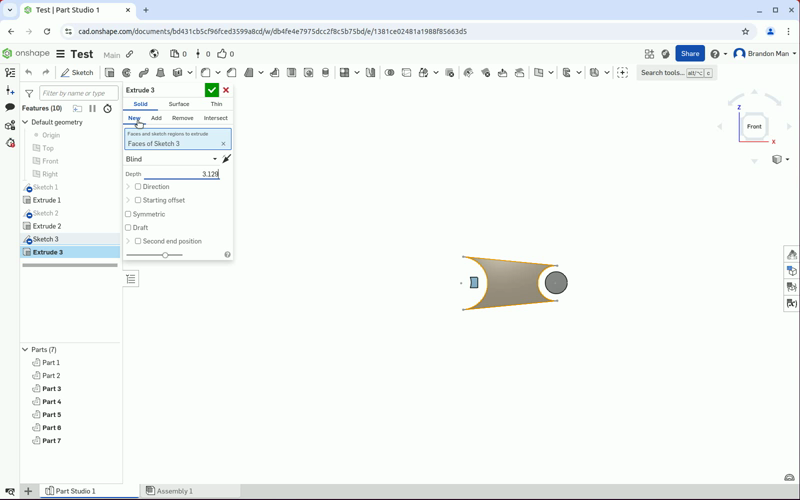
key(enter)
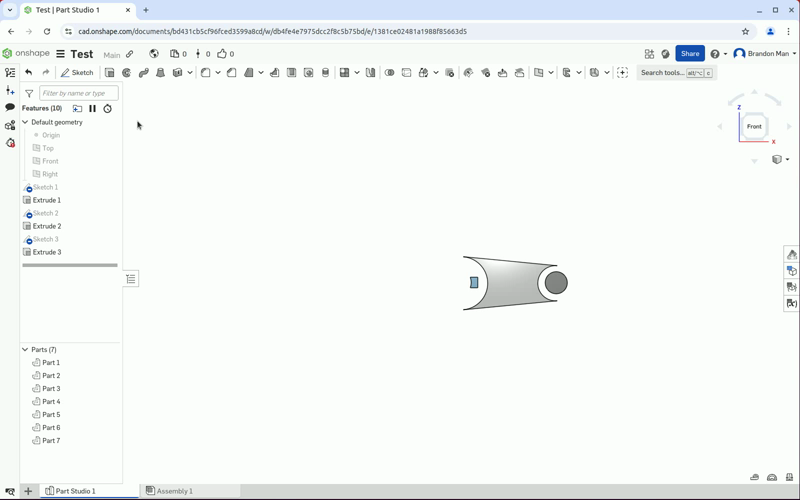
key(shift+h)
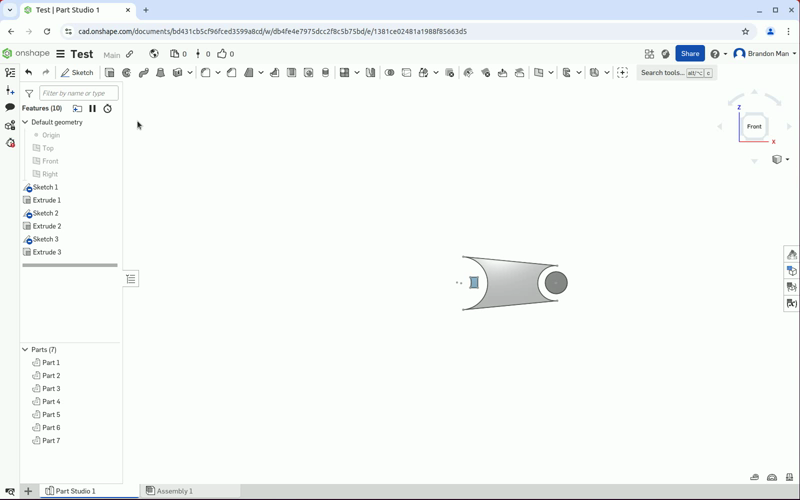
key(shift+h)
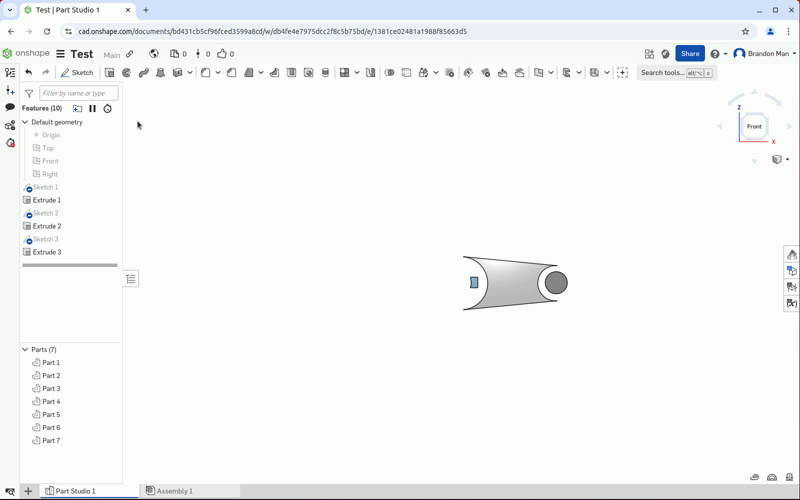
mouse_move(73, 189)
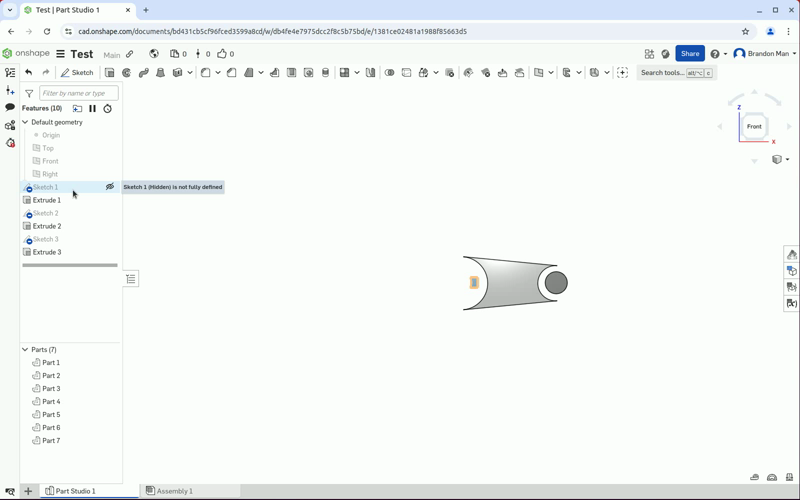
click(73, 189)
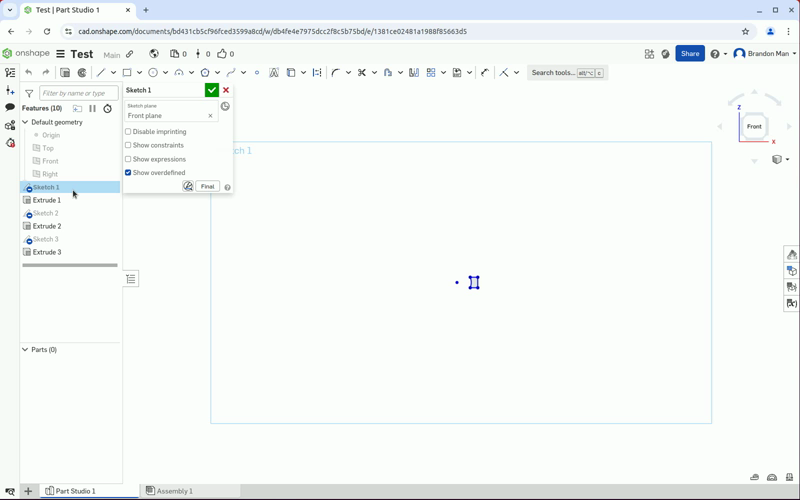
mouse_move(229, 92)
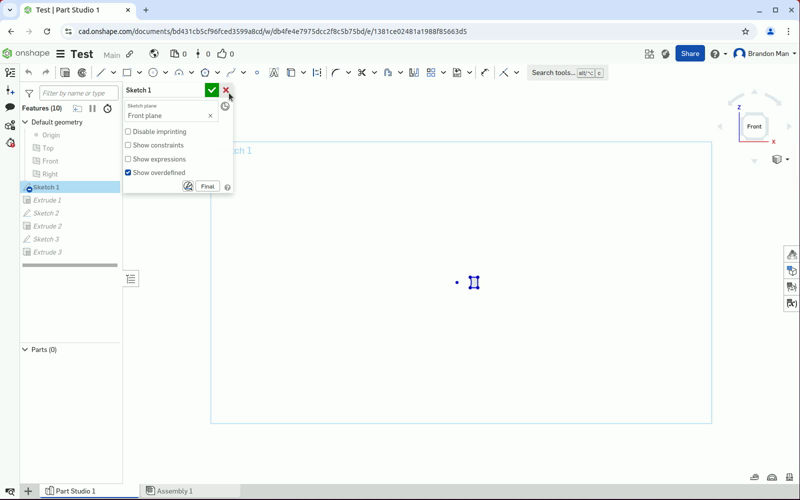
click(229, 92)
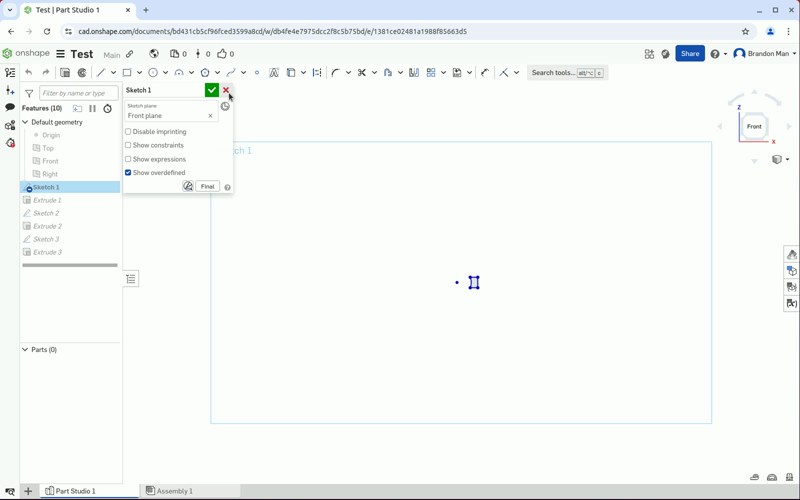
key(shift+s)
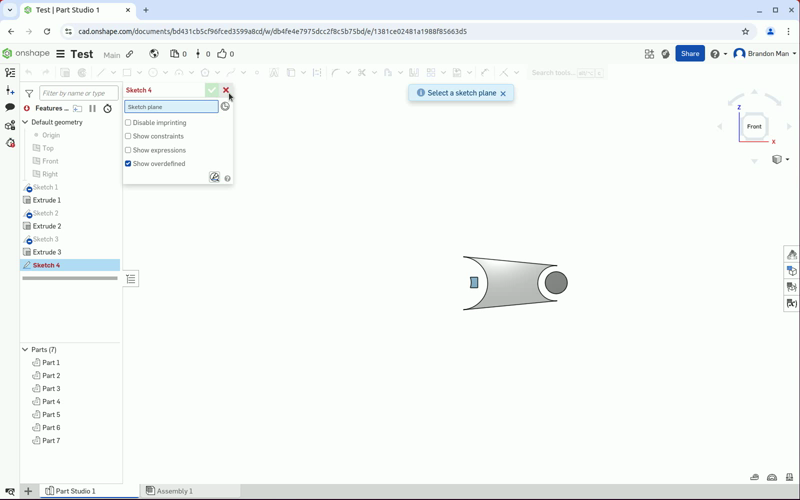
mouse_move(73, 163)
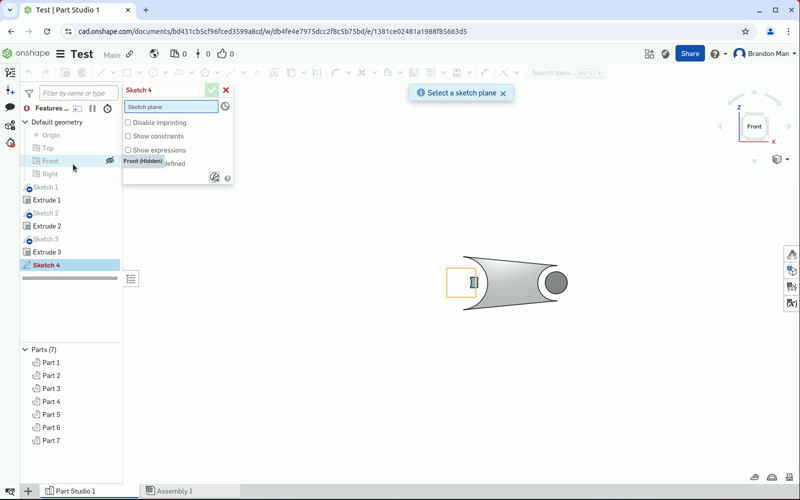
click(73, 163)
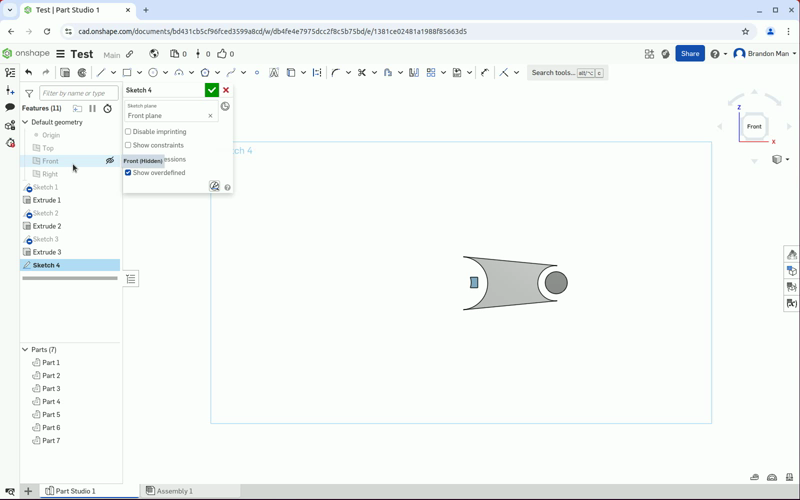
mouse_move(73, 352)
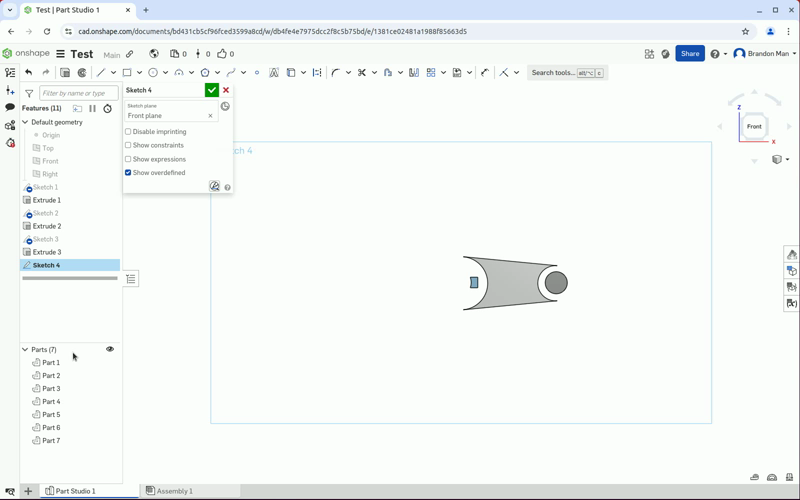
key(y)
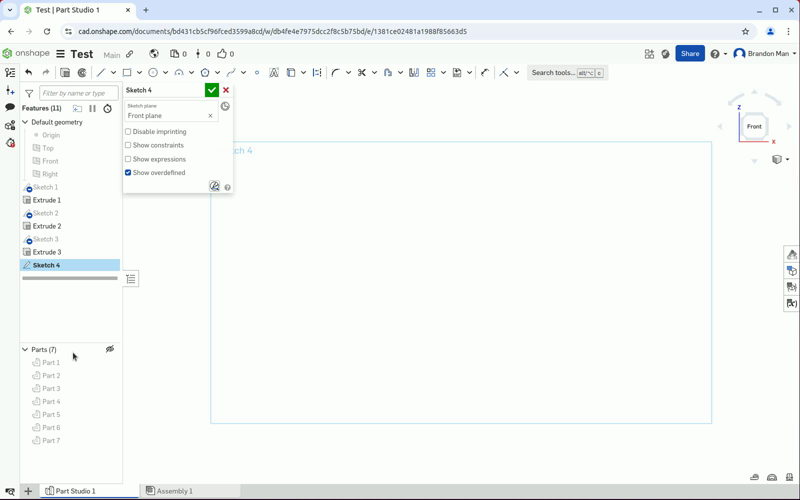
key(c)
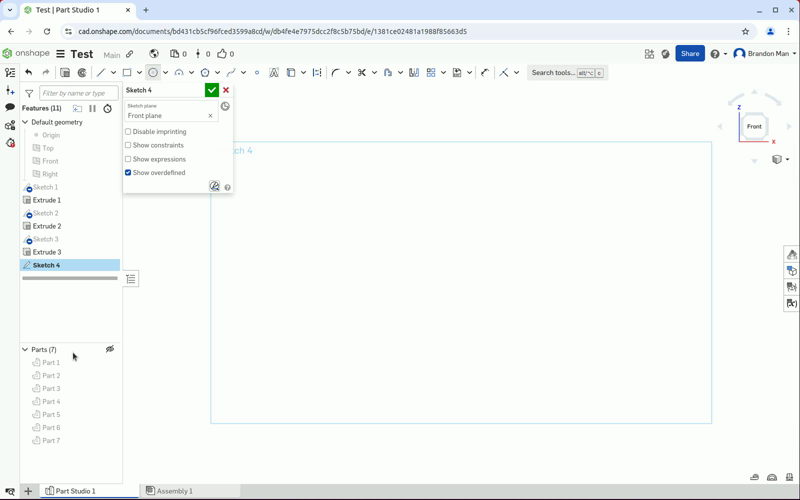
key_down(shift)
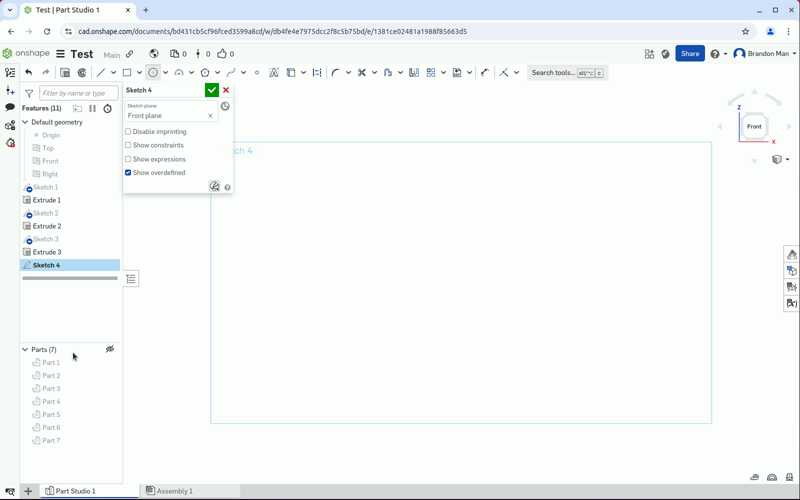
mouse_move(460, 282)
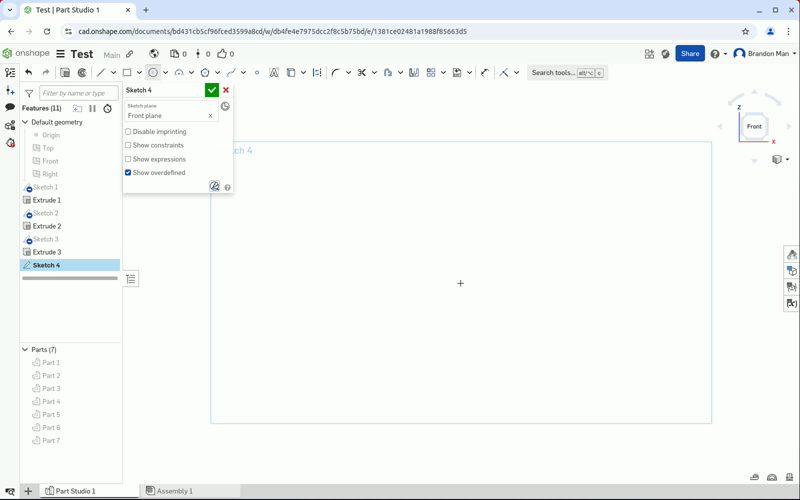
click(460, 282)
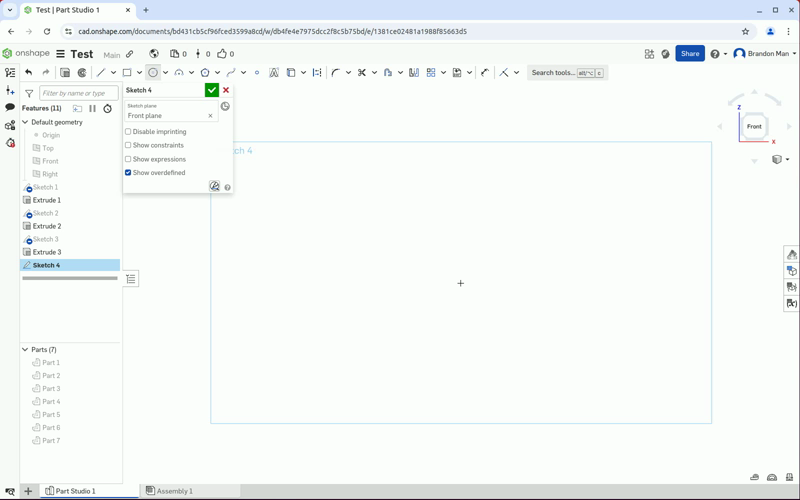
key_up(shift)
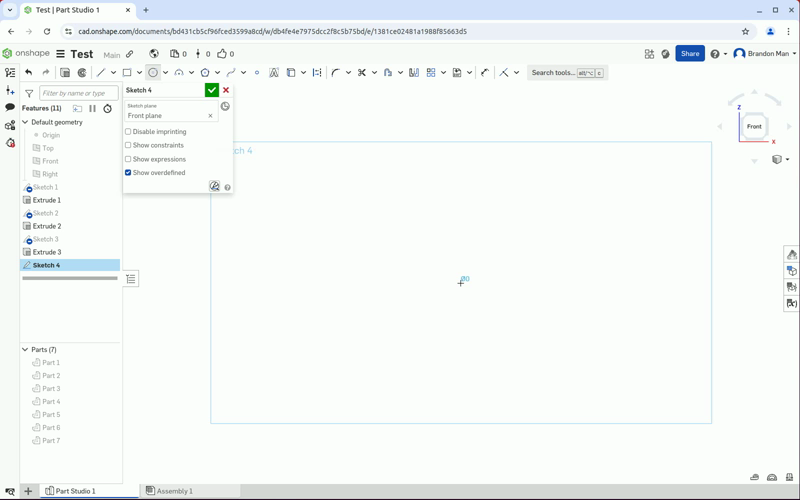
mouse_move(487, 282)
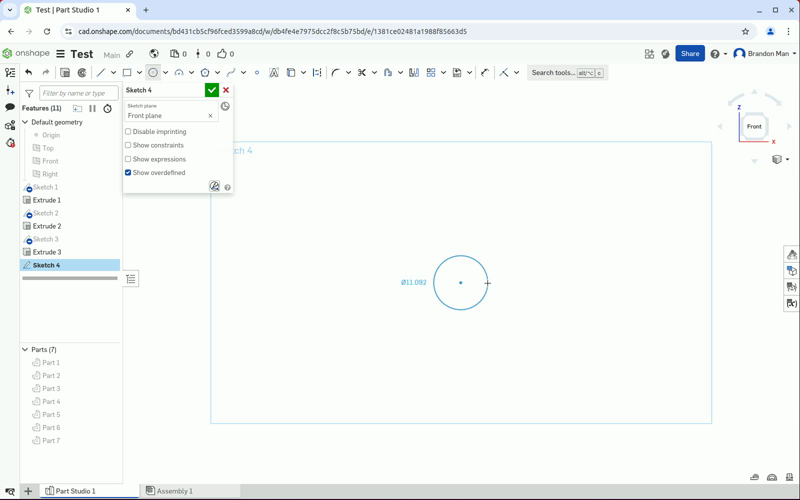
click(487, 282)
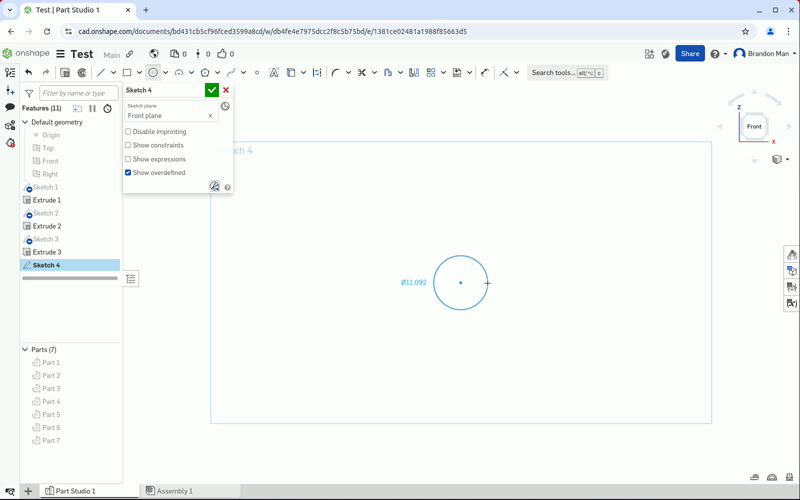
key(esc)
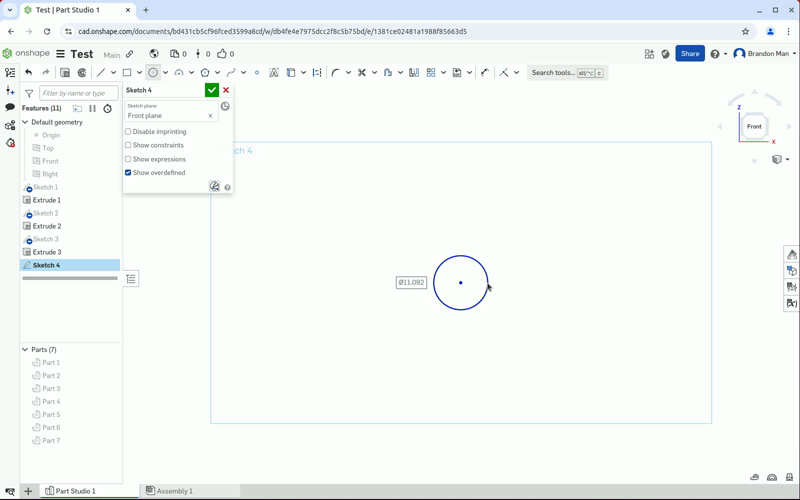
key(l)
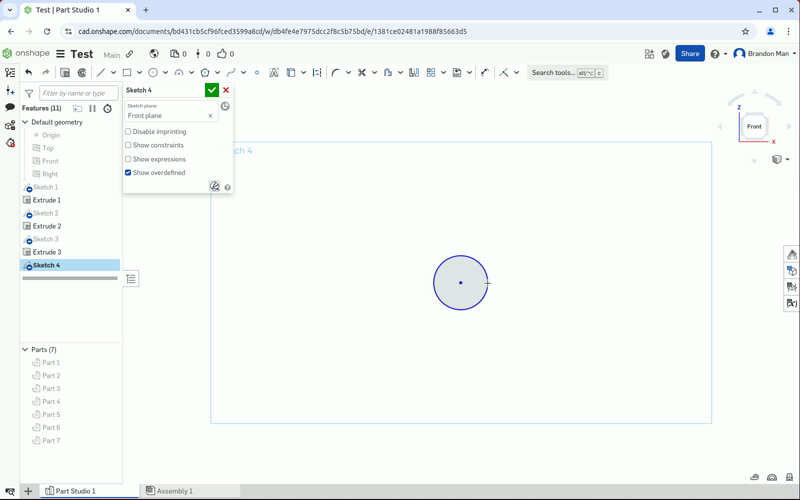
key_down(shift)
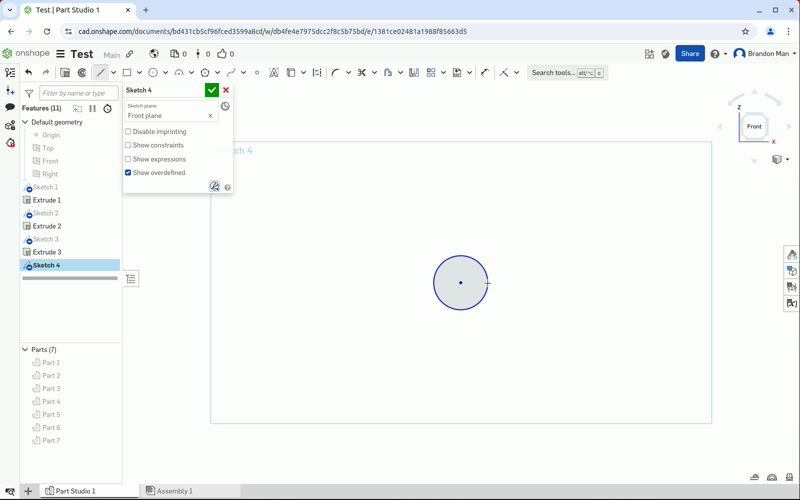
mouse_move(444, 287)
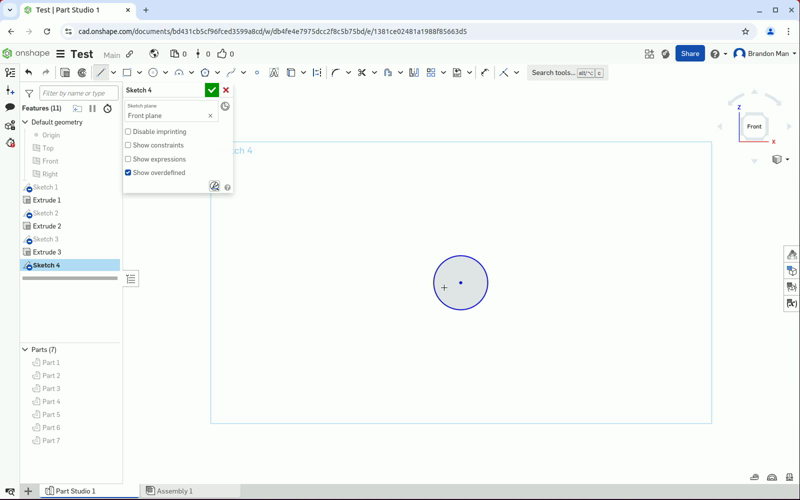
click(444, 287)
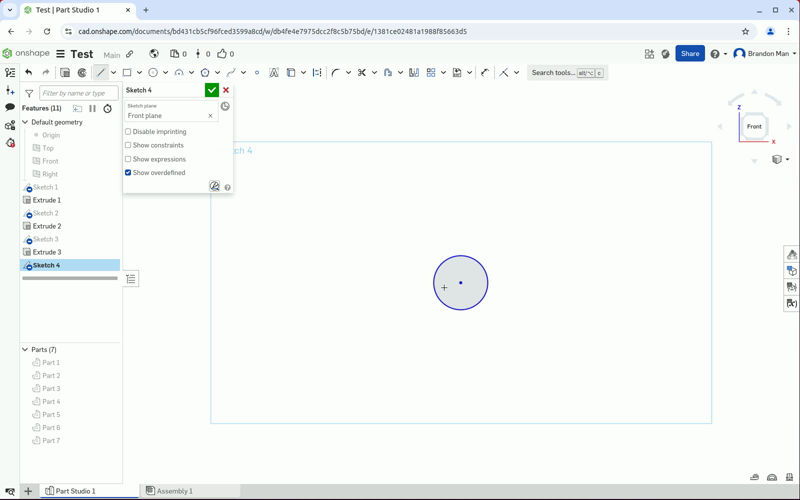
key_up(shift)
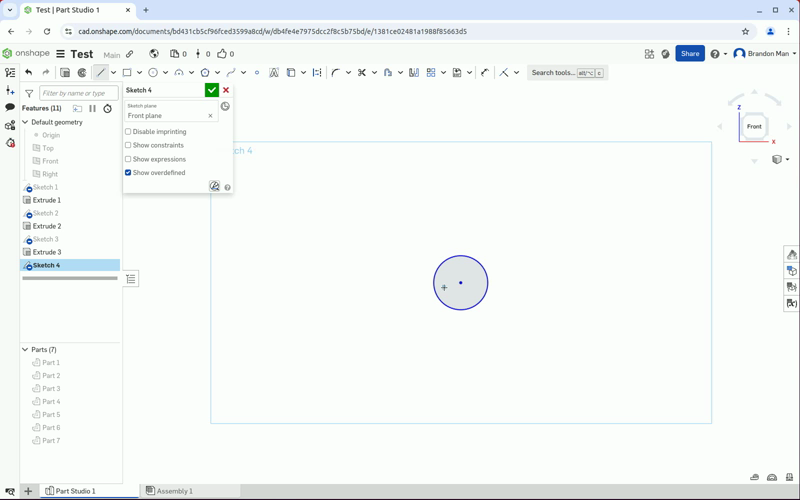
key_down(shift)
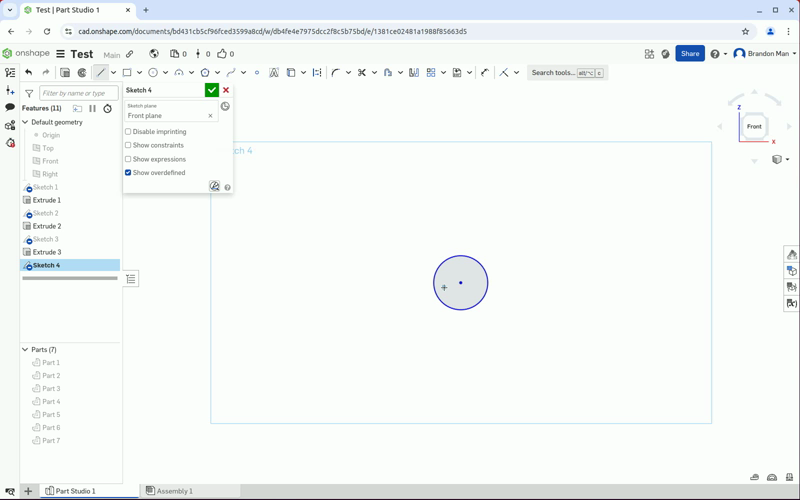
mouse_move(474, 287)
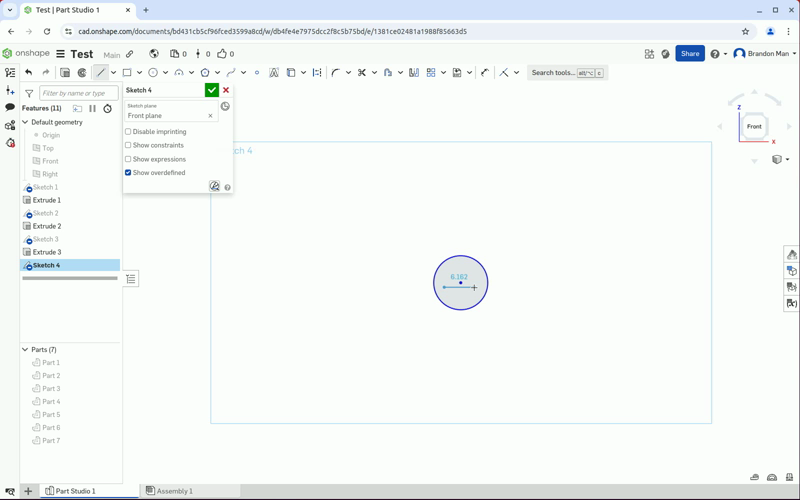
mouse_move(450, 287)
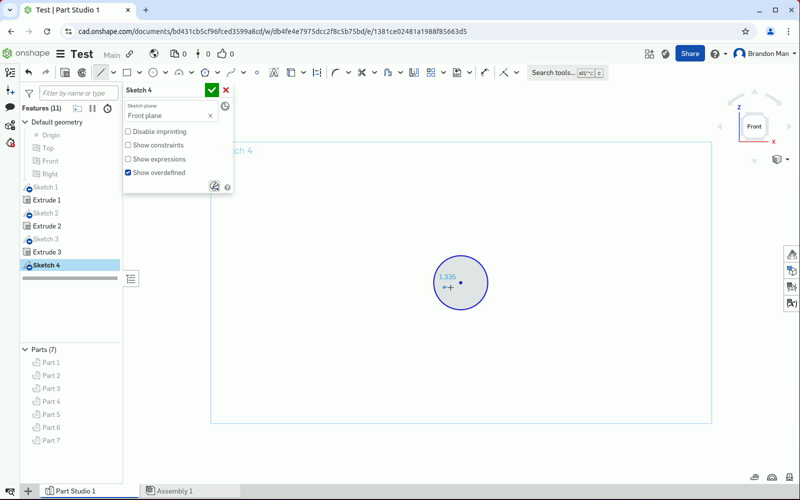
scroll(6)
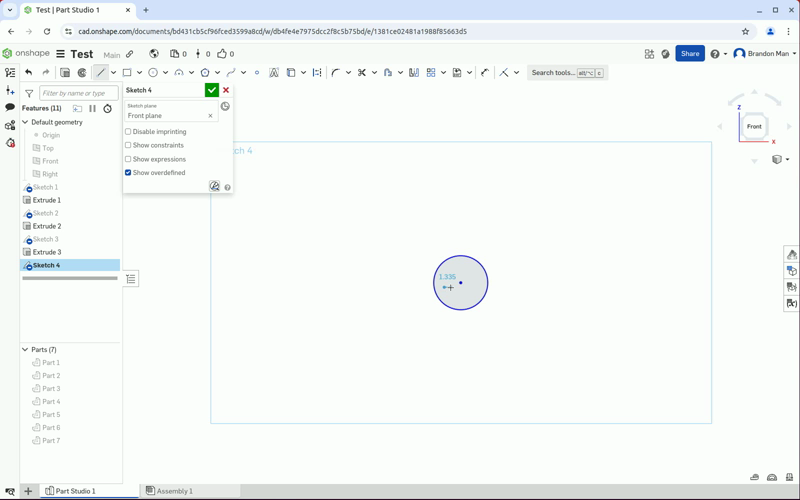
scroll(6)
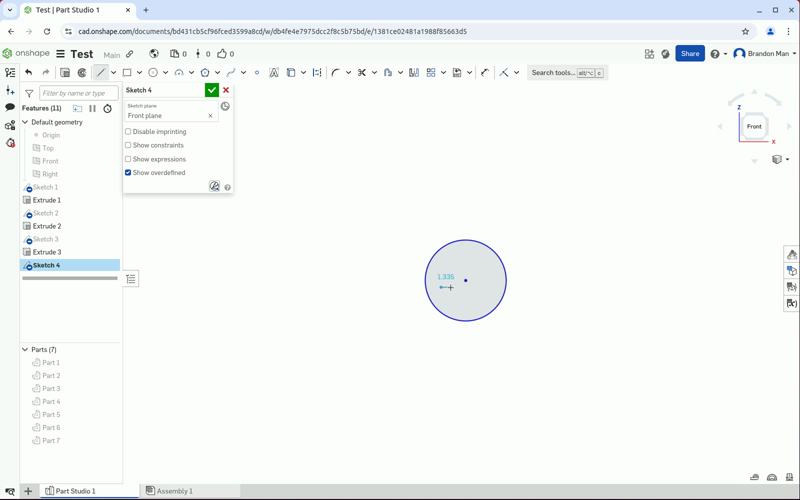
scroll(6)
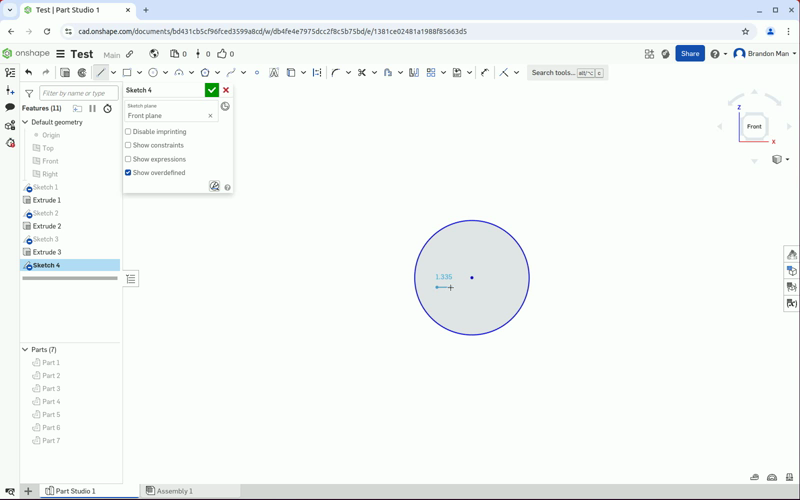
scroll(6)
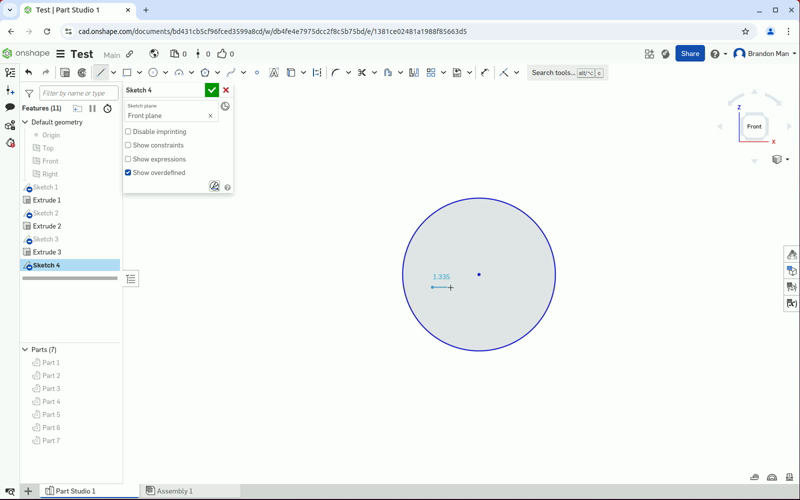
scroll(6)
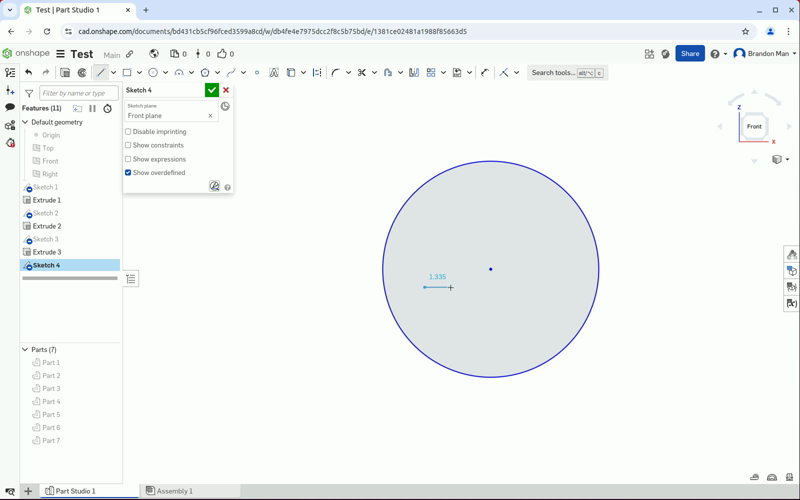
scroll(6)
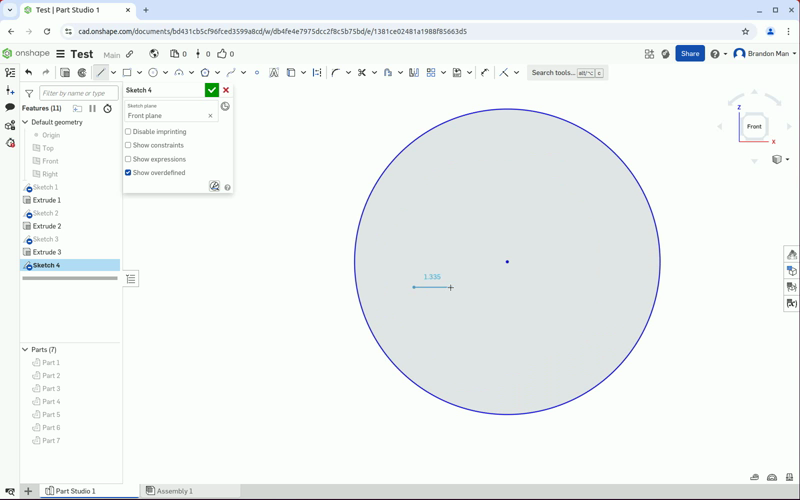
scroll(6)
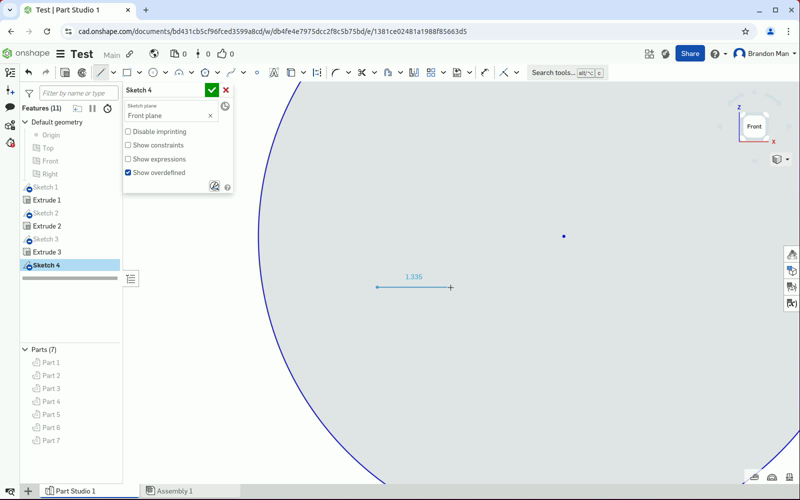
click(450, 287)
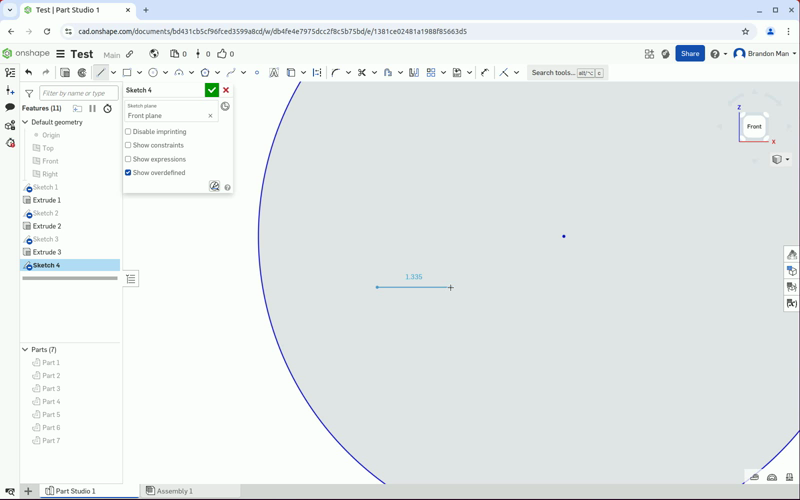
scroll(-6)
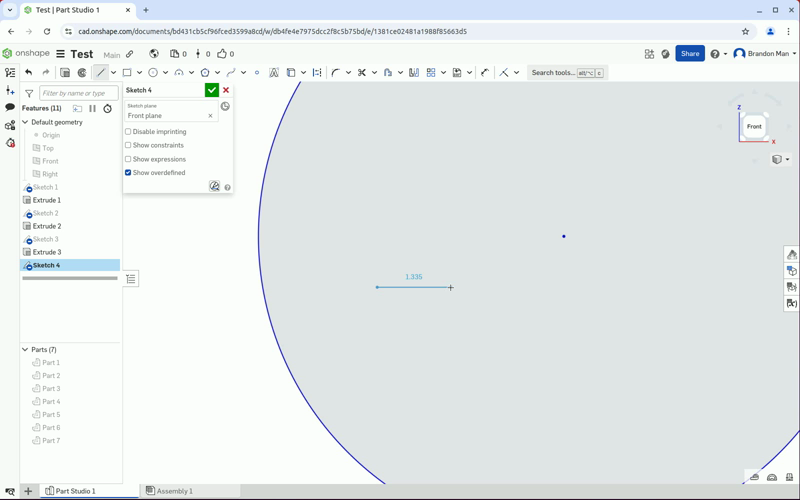
scroll(-6)
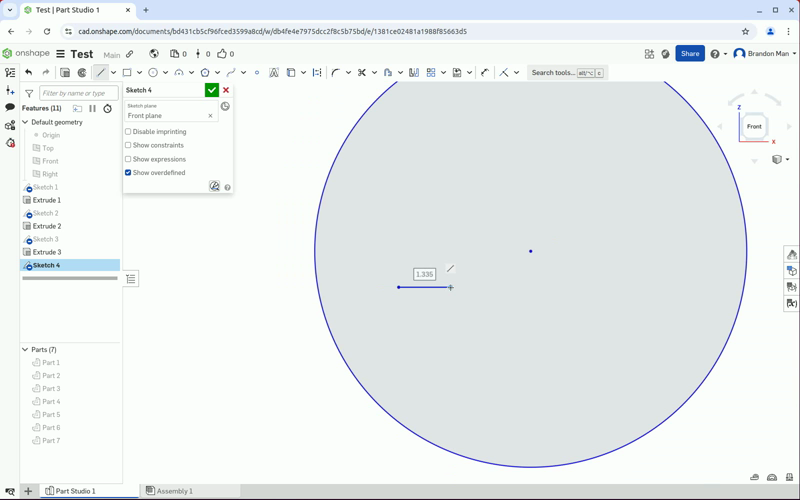
scroll(-6)
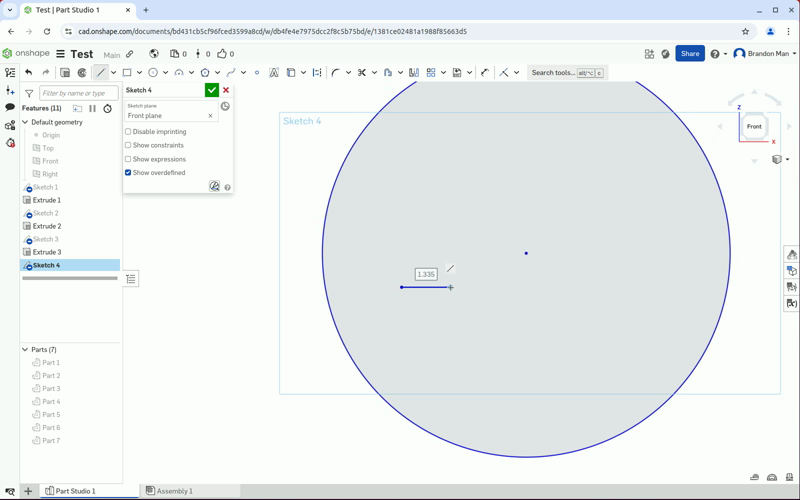
scroll(-6)
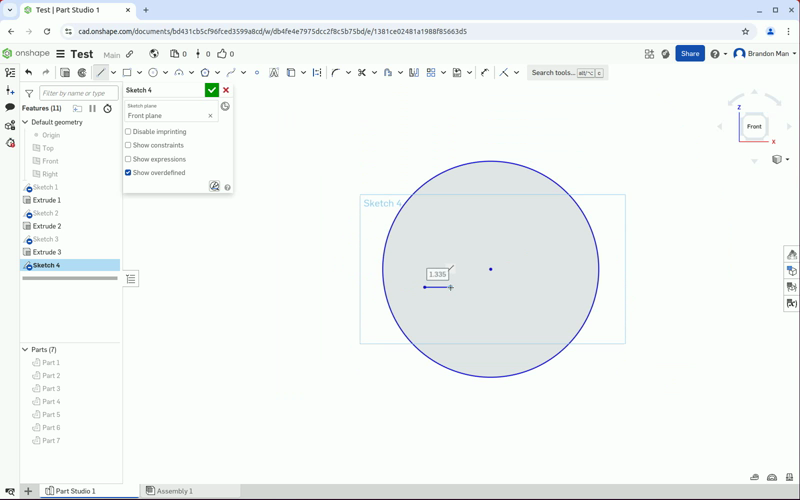
scroll(-6)
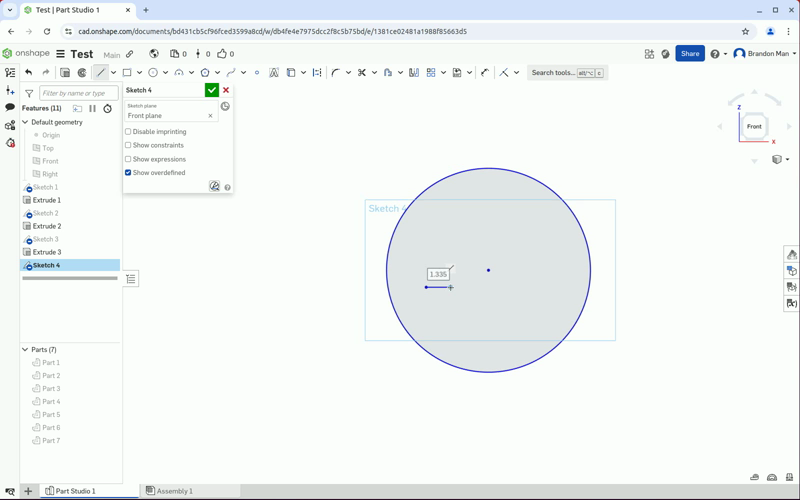
scroll(-6)
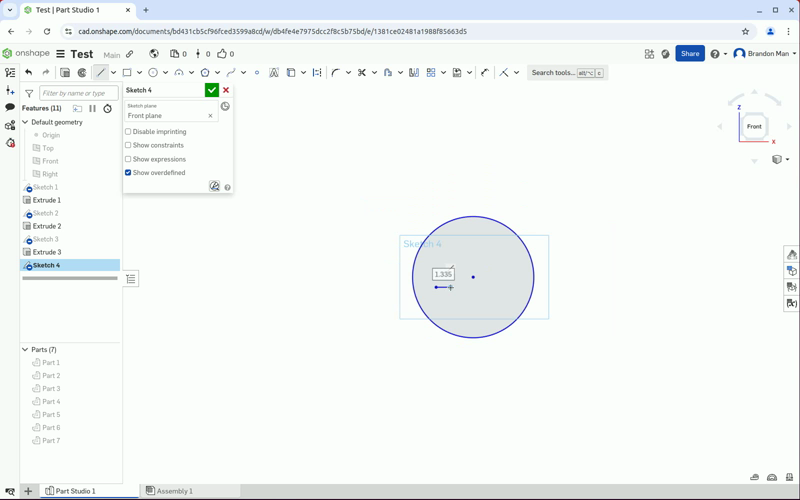
scroll(-6)
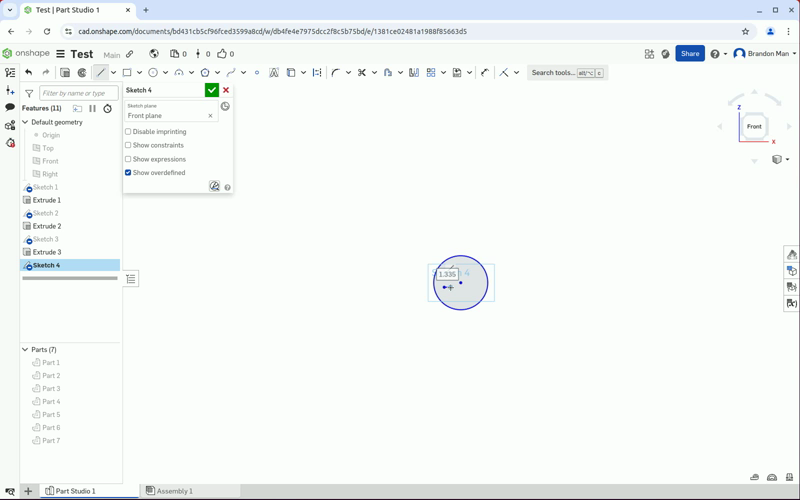
key_up(shift)
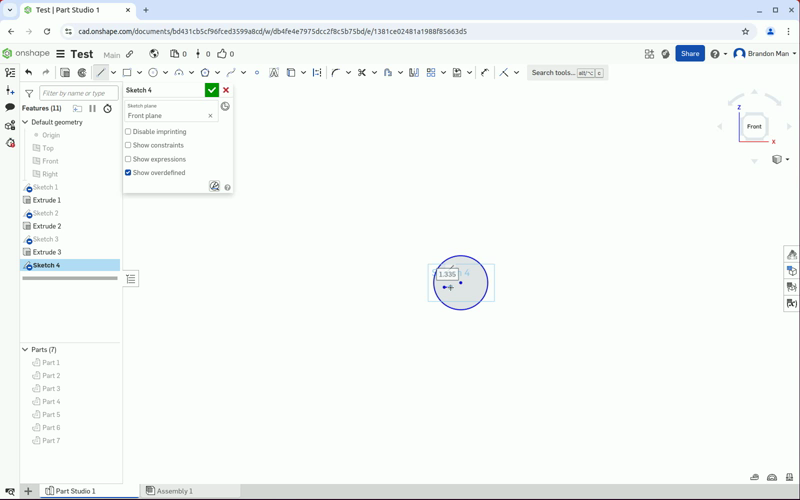
key(esc)
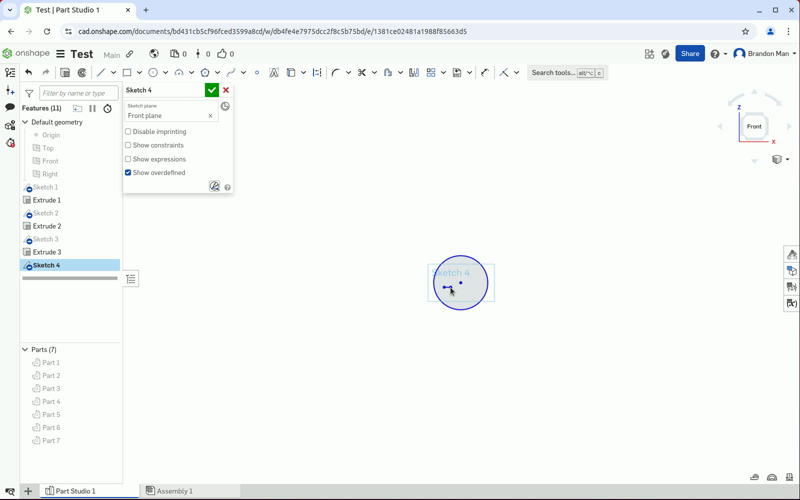
key(a)
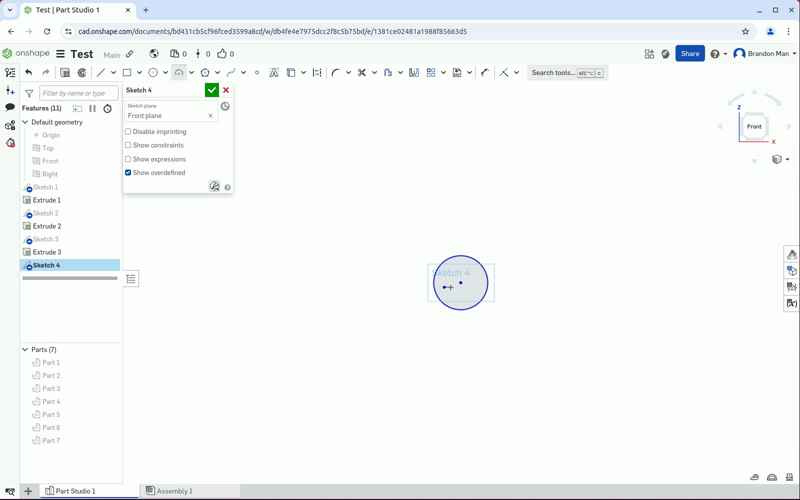
mouse_move(450, 287)
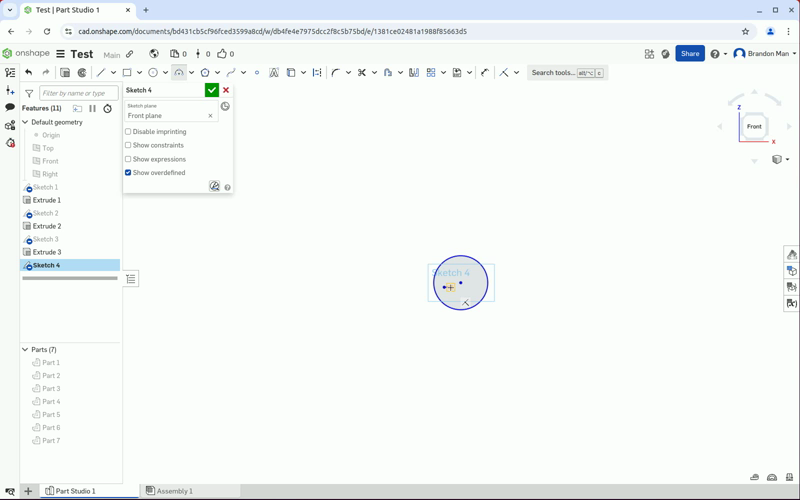
click(450, 287)
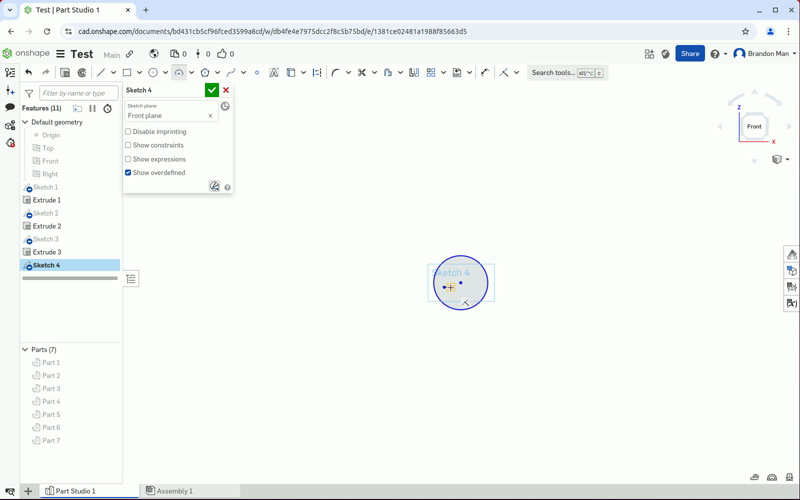
key_down(shift)
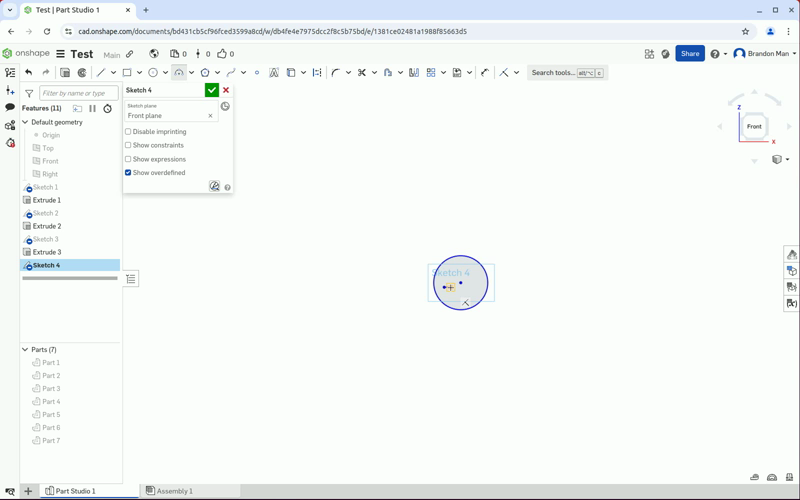
mouse_move(470, 287)
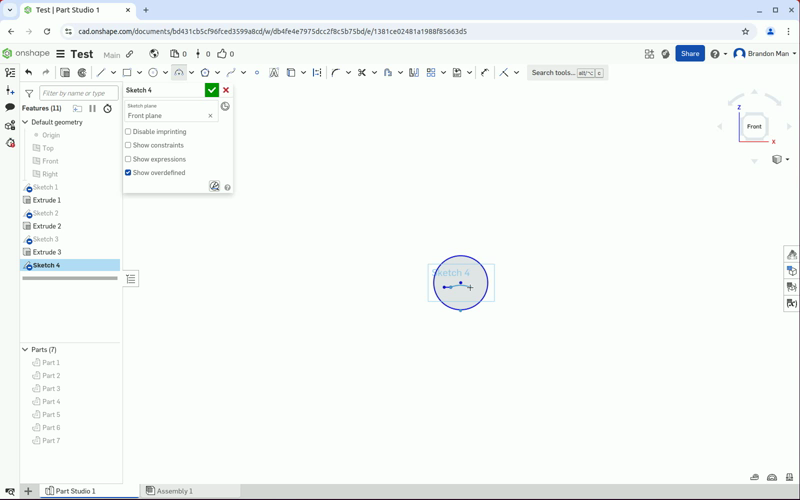
click(470, 287)
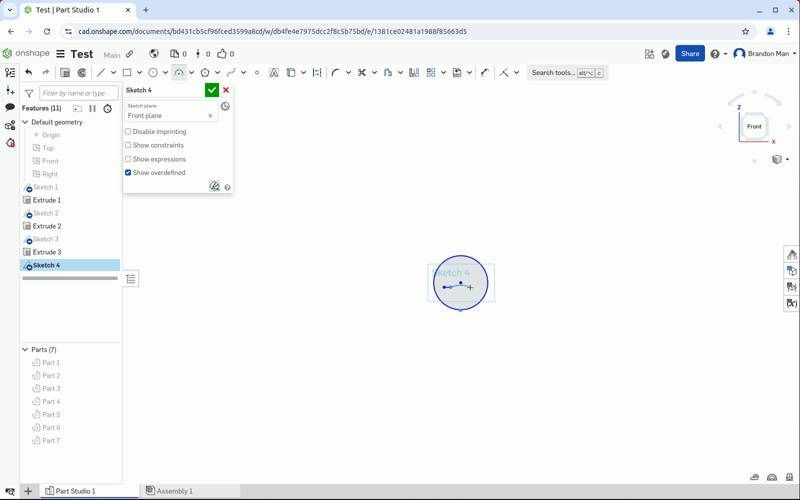
mouse_move(460, 293)
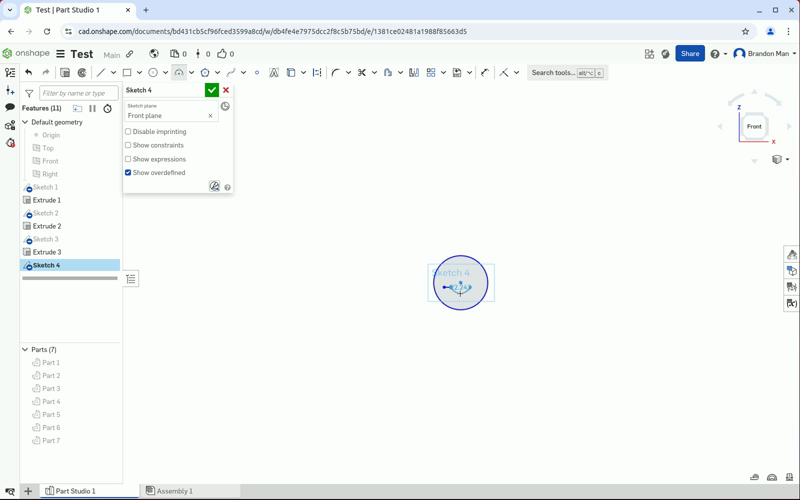
click(460, 293)
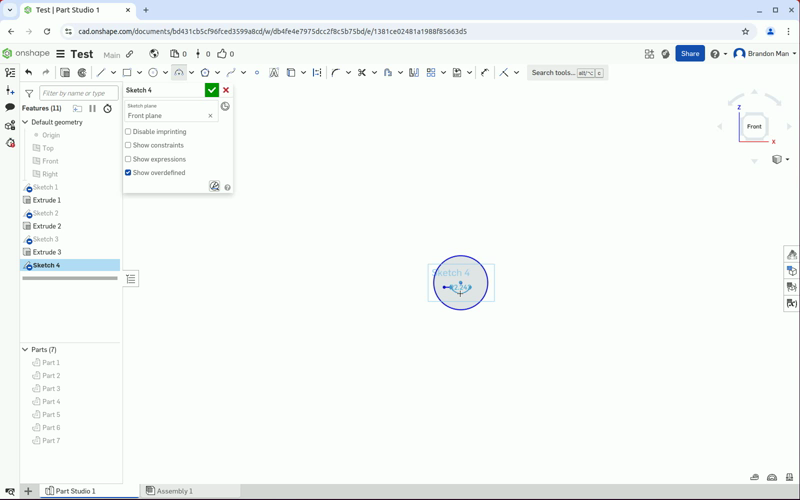
key_up(shift)
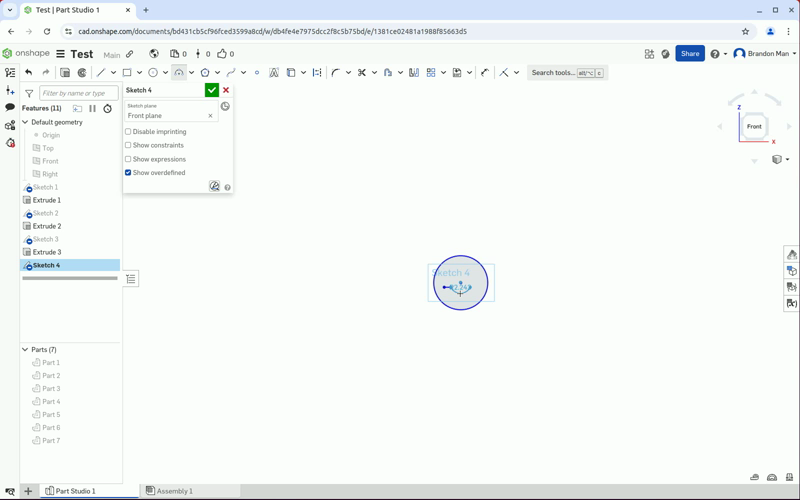
key(esc)
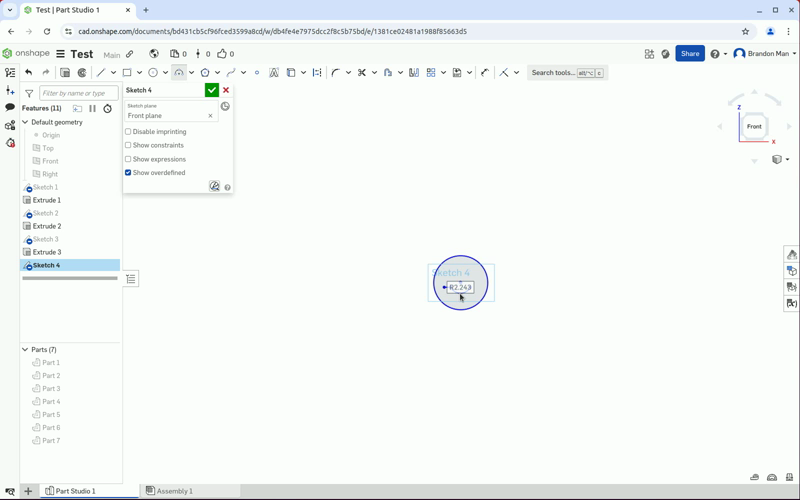
key(l)
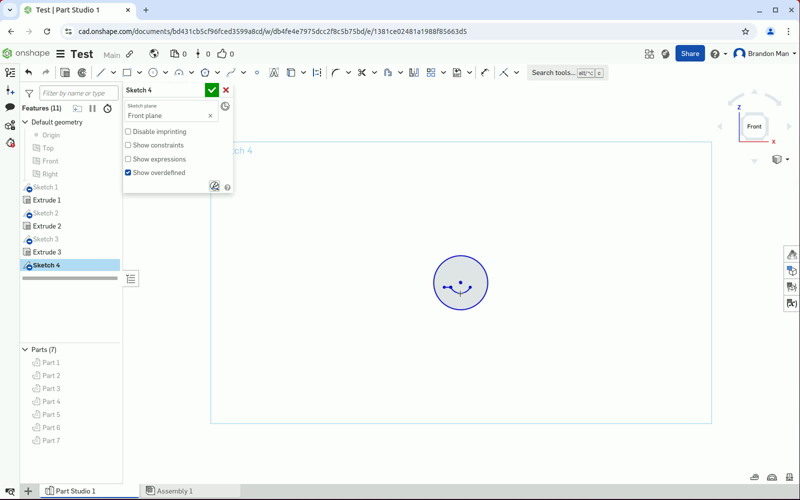
mouse_move(470, 287)
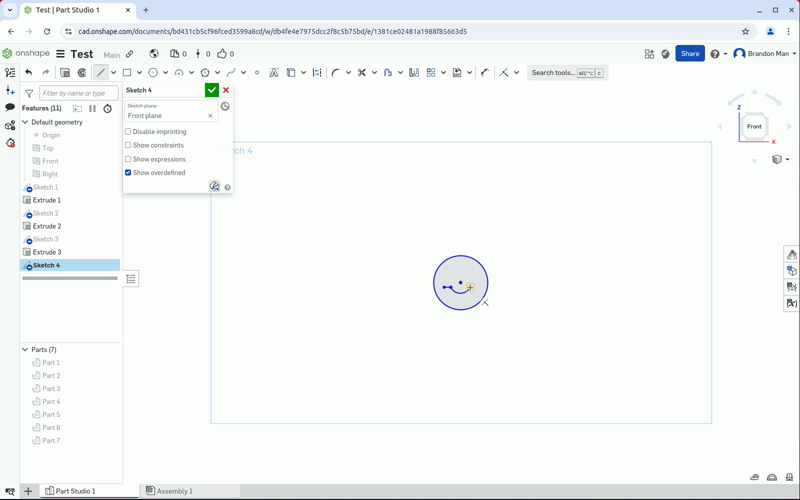
click(470, 287)
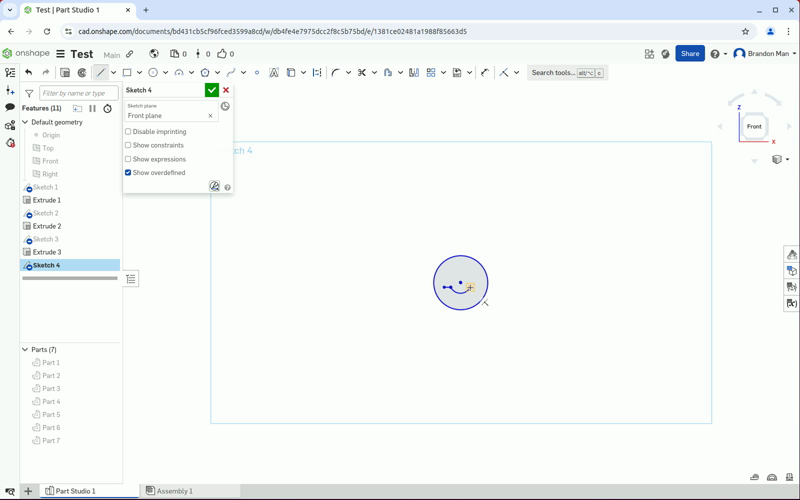
key_down(shift)
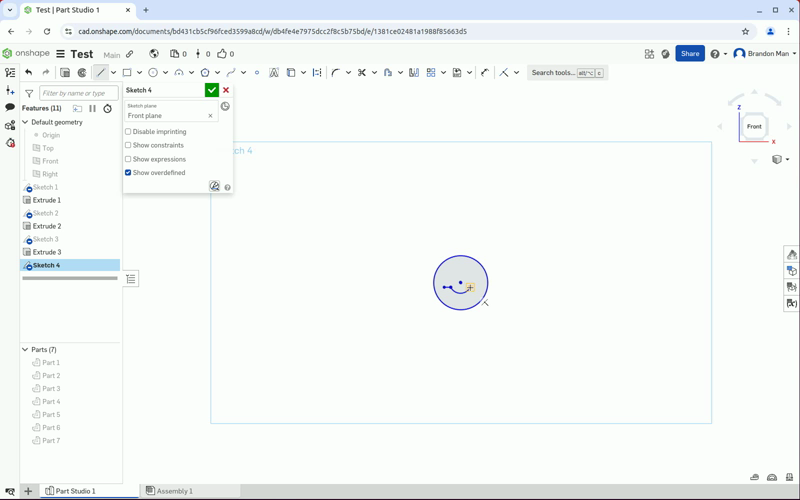
mouse_move(500, 287)
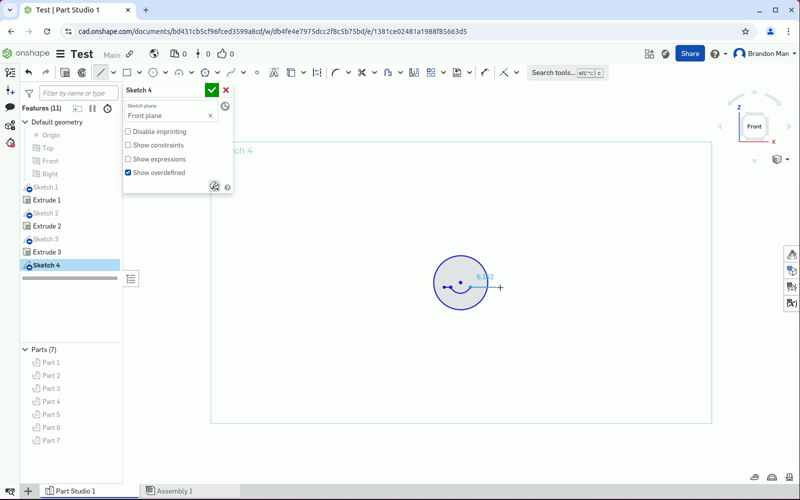
mouse_move(477, 287)
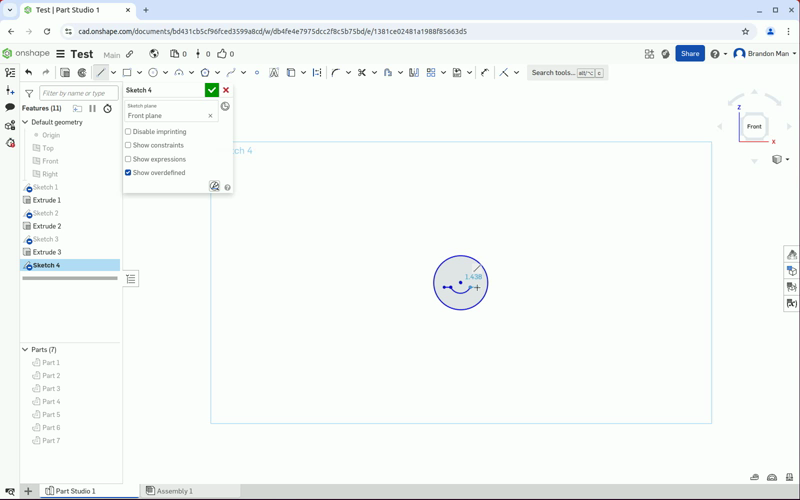
scroll(6)
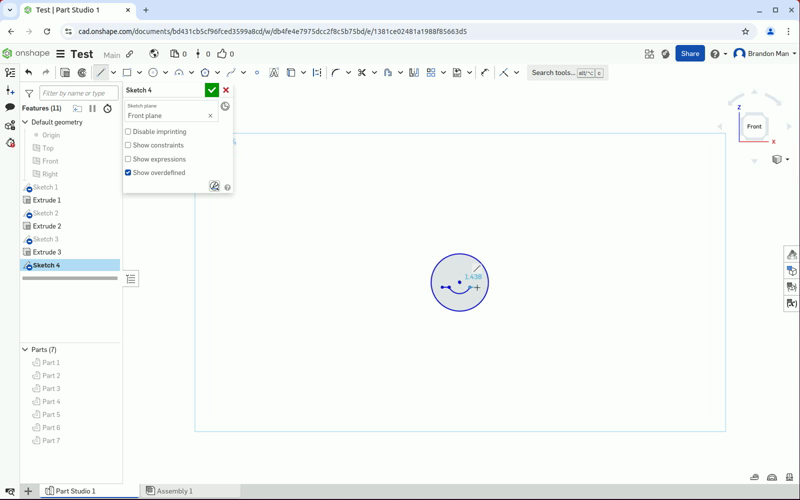
scroll(6)
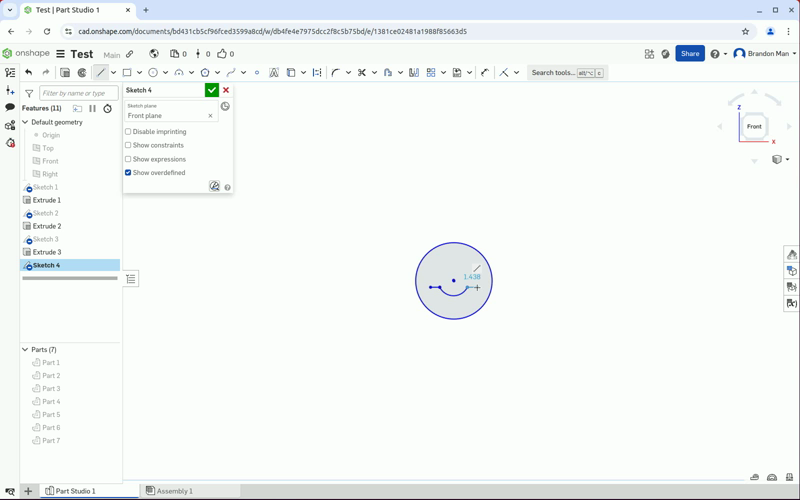
scroll(6)
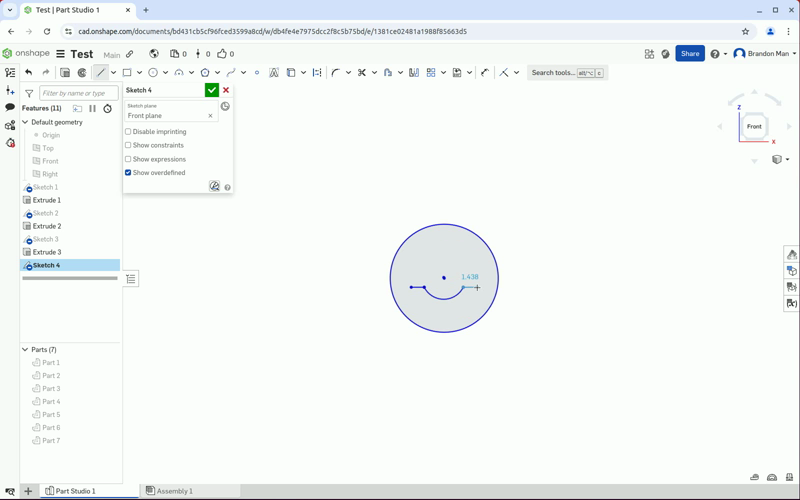
scroll(6)
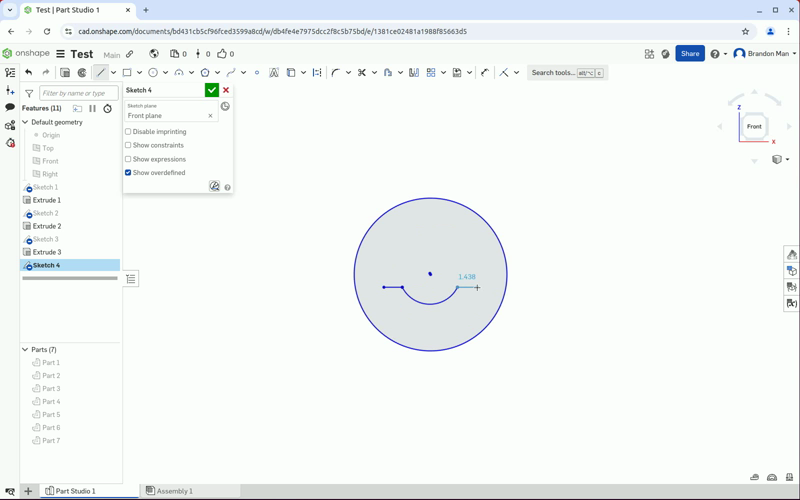
scroll(6)
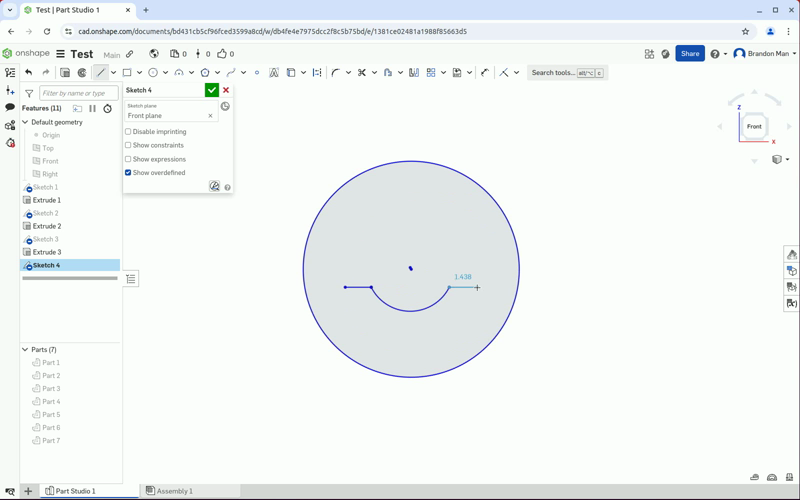
scroll(6)
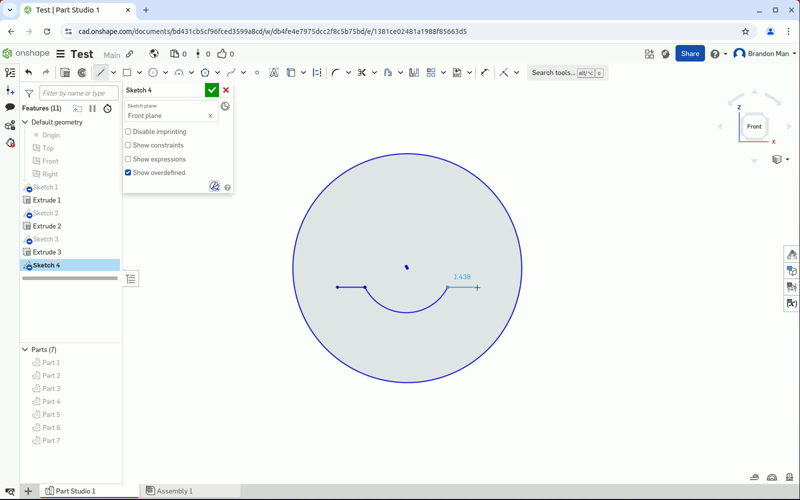
scroll(6)
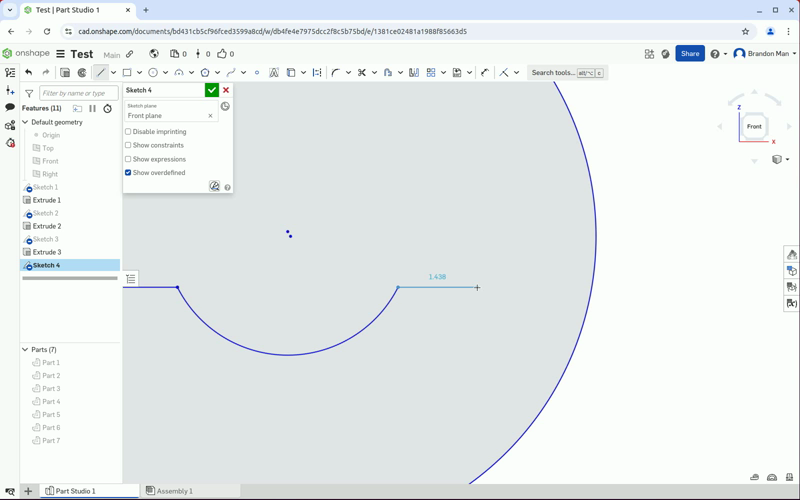
click(477, 287)
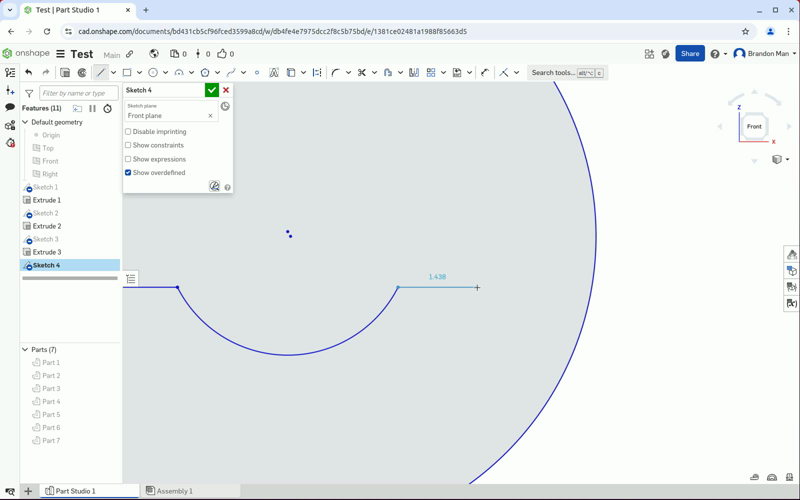
scroll(-6)
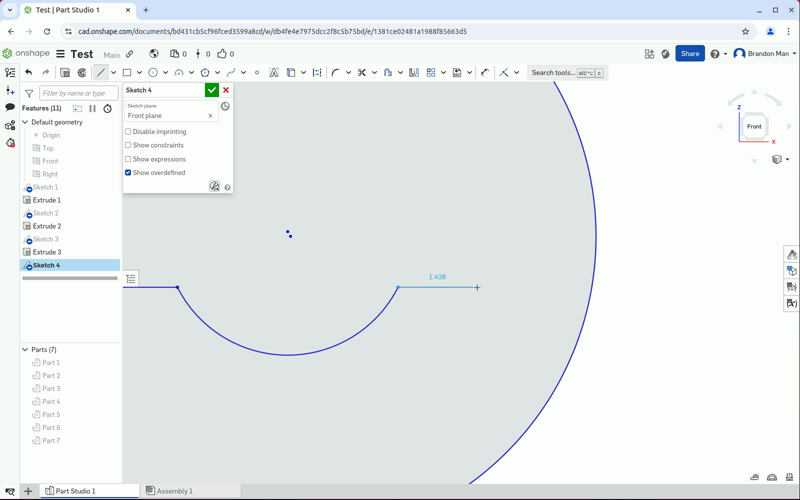
scroll(-6)
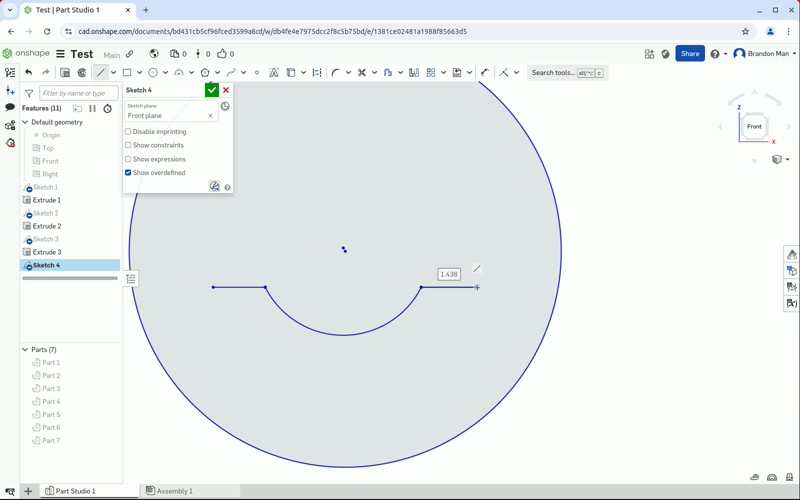
scroll(-6)
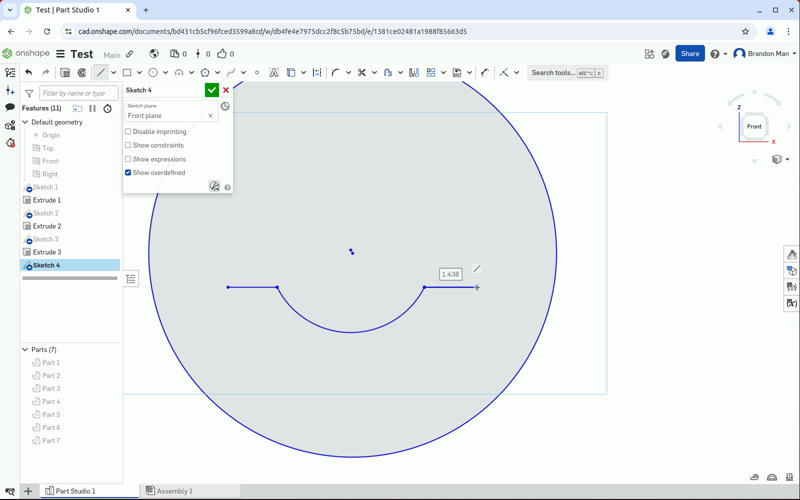
scroll(-6)
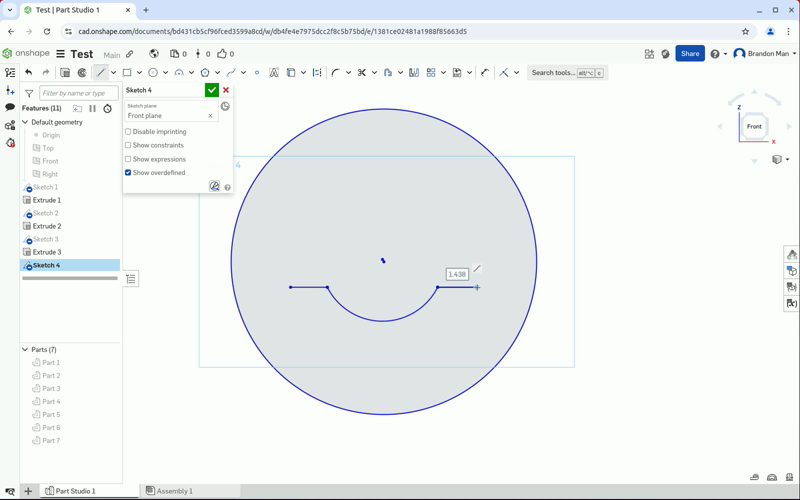
scroll(-6)
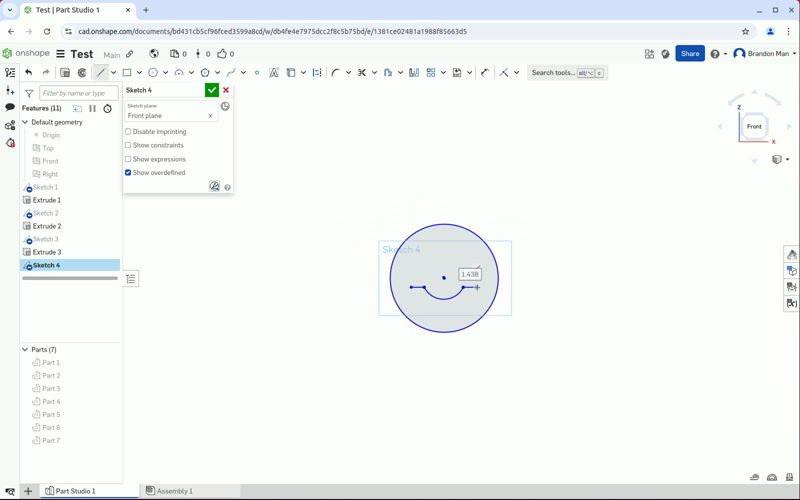
scroll(-6)
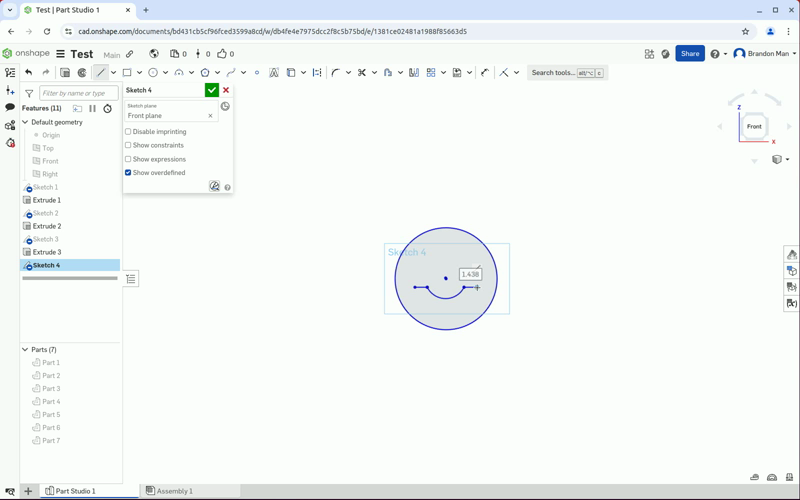
scroll(-6)
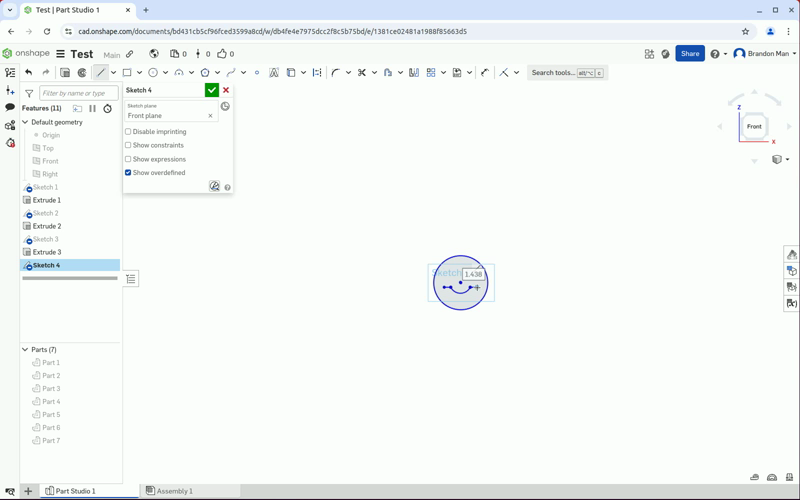
key_up(shift)
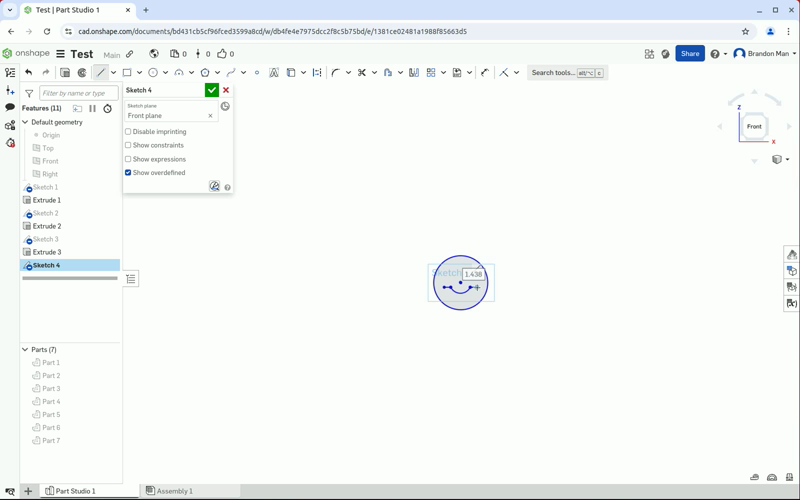
key_down(shift)
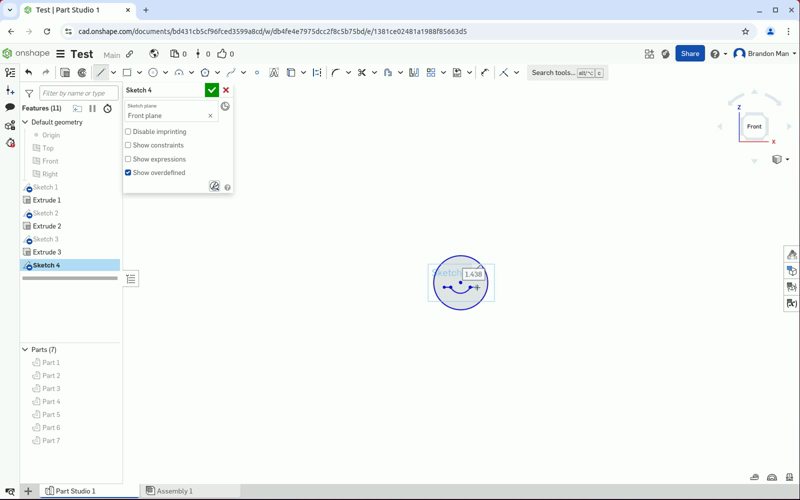
mouse_move(507, 287)
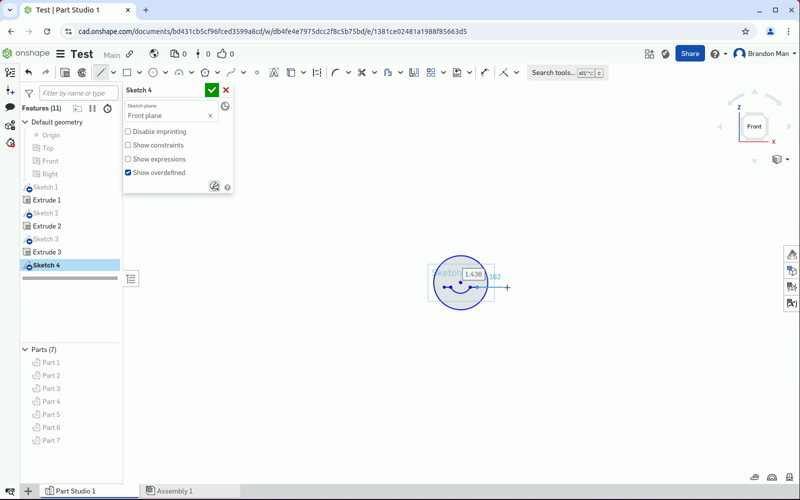
mouse_move(477, 278)
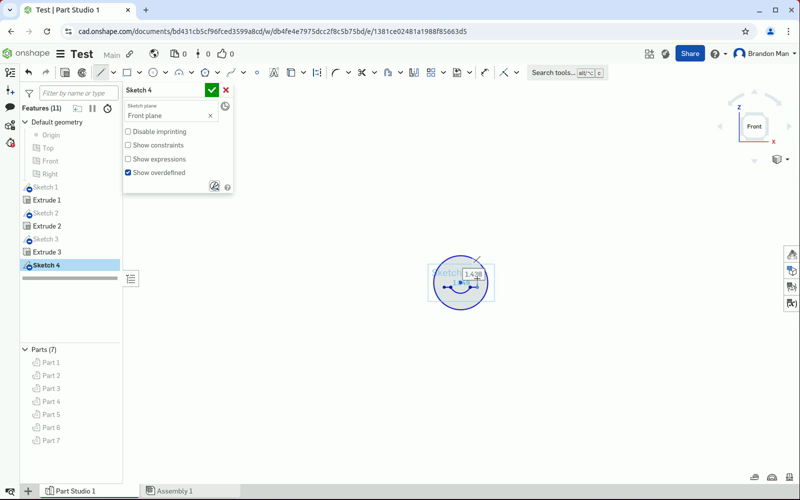
click(477, 278)
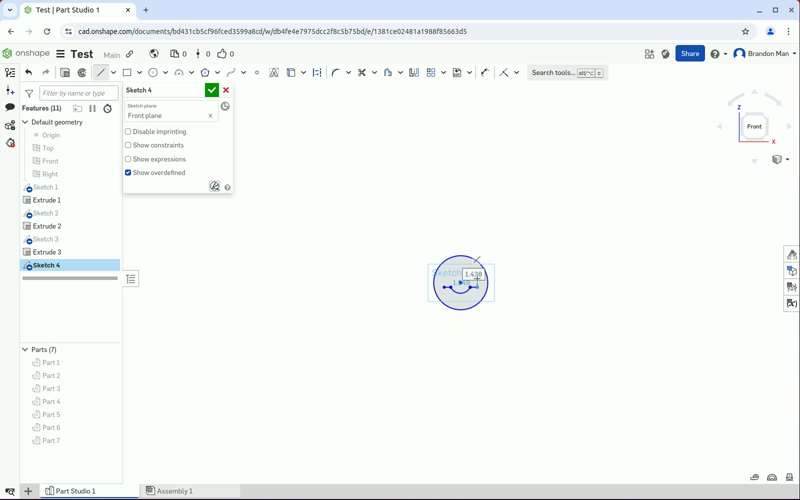
key_up(shift)
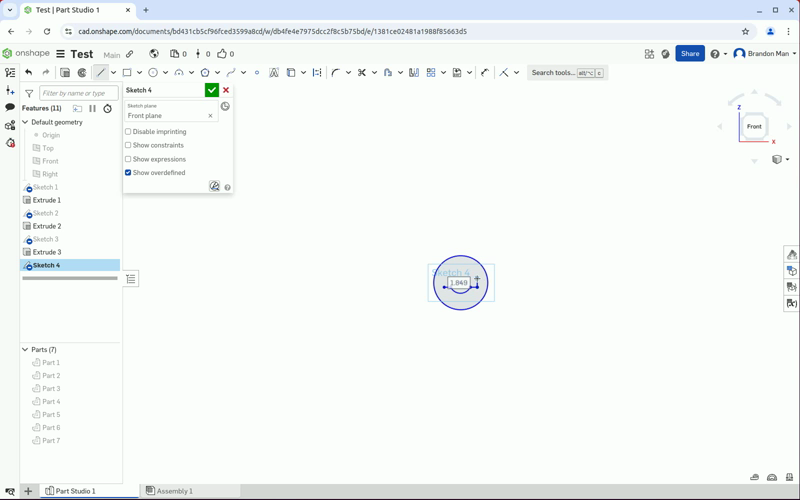
key_down(shift)
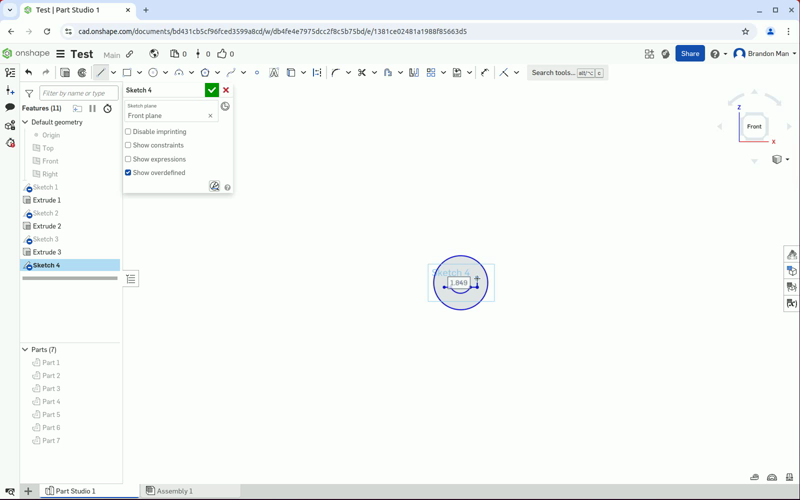
mouse_move(507, 278)
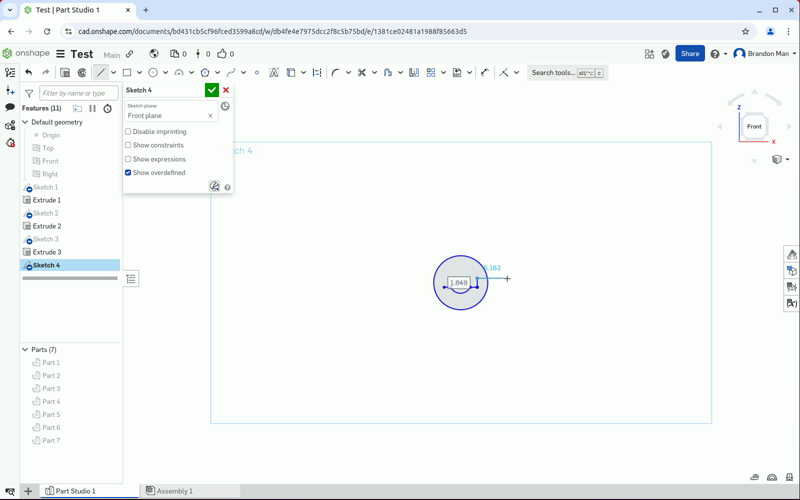
mouse_move(470, 278)
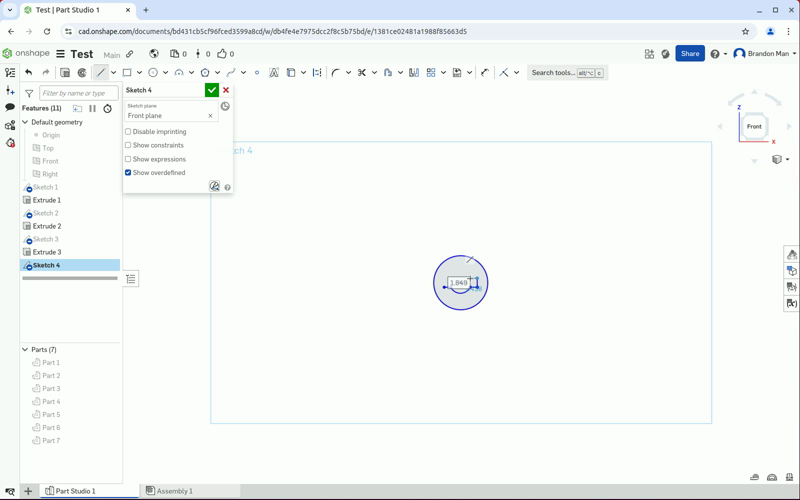
scroll(6)
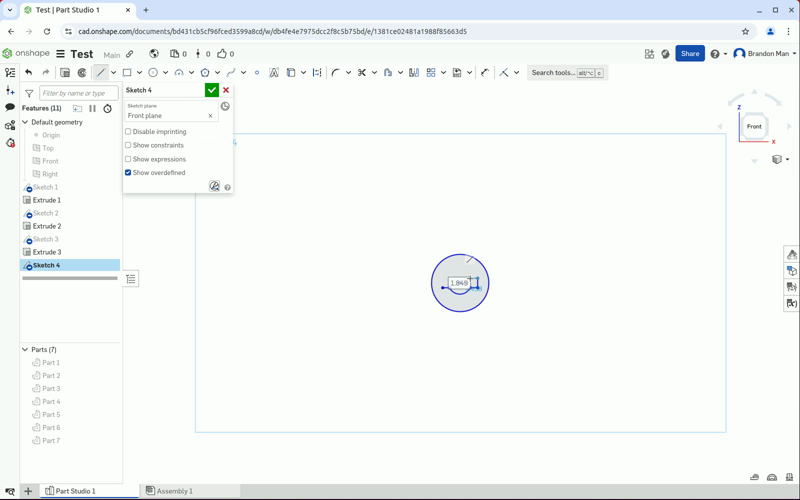
scroll(6)
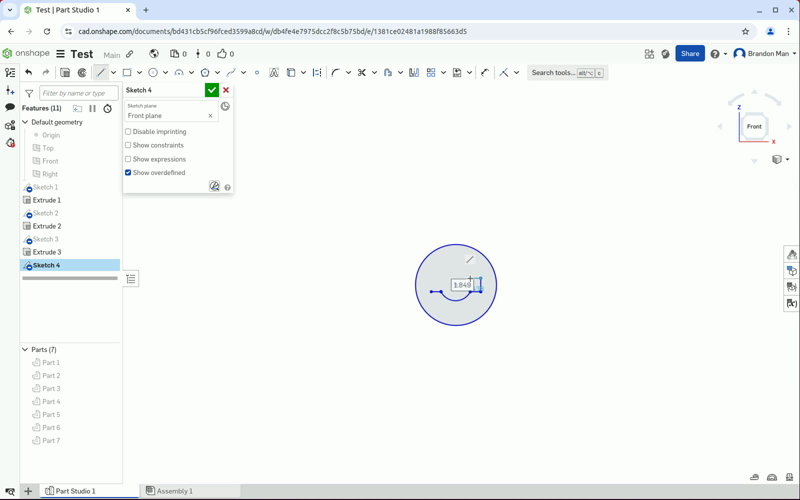
scroll(6)
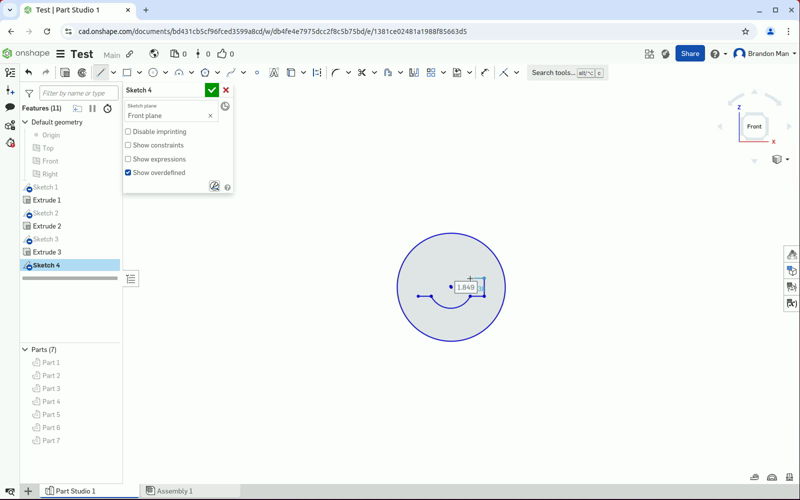
scroll(6)
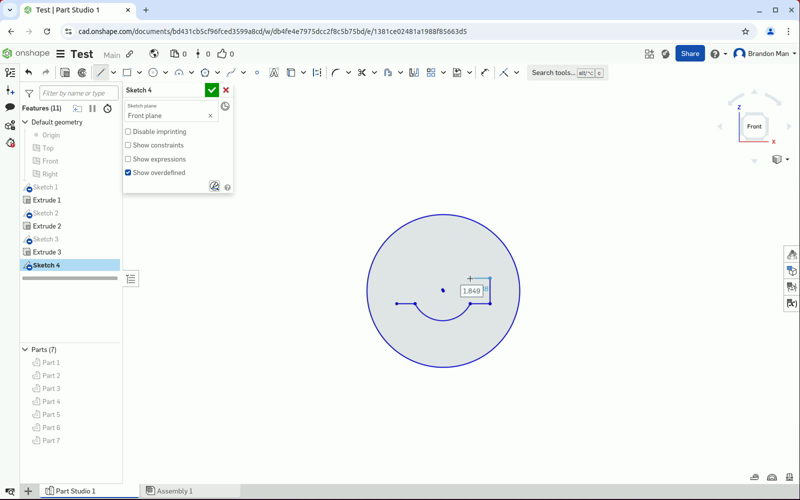
scroll(6)
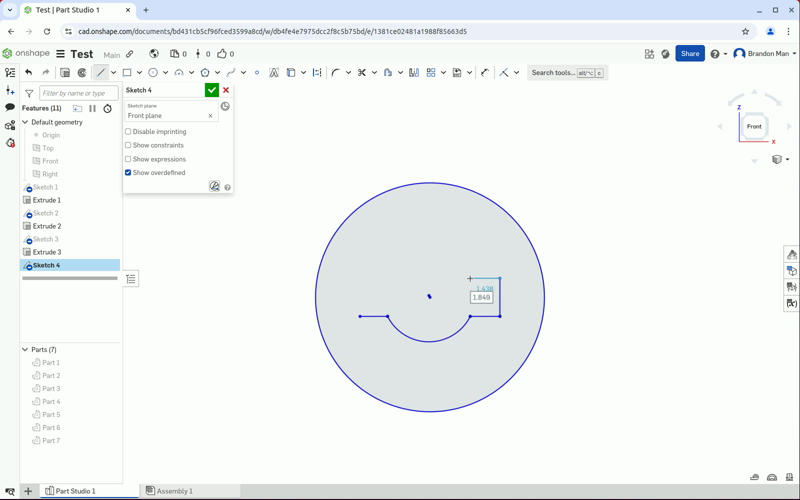
scroll(6)
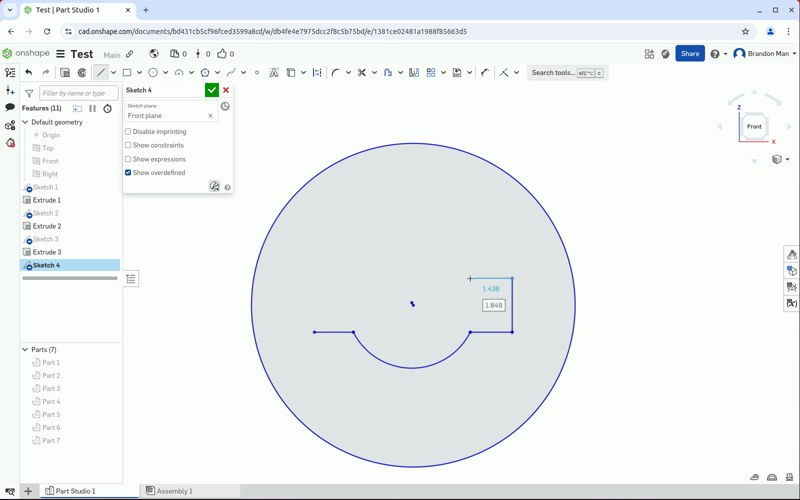
scroll(6)
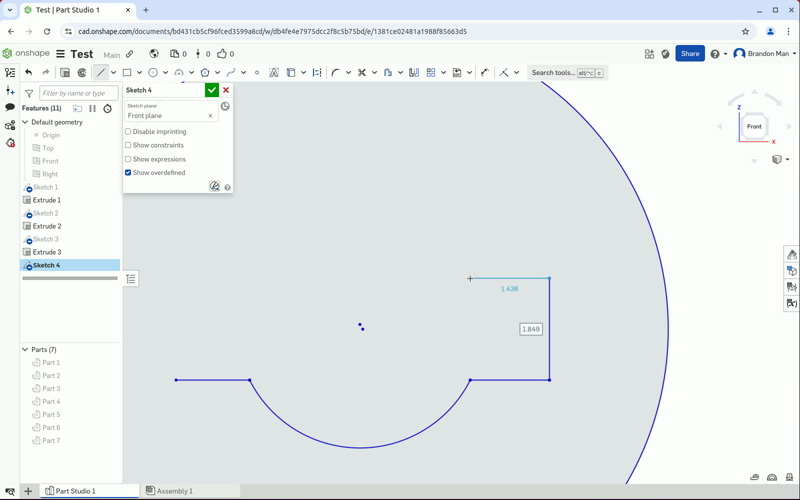
click(470, 278)
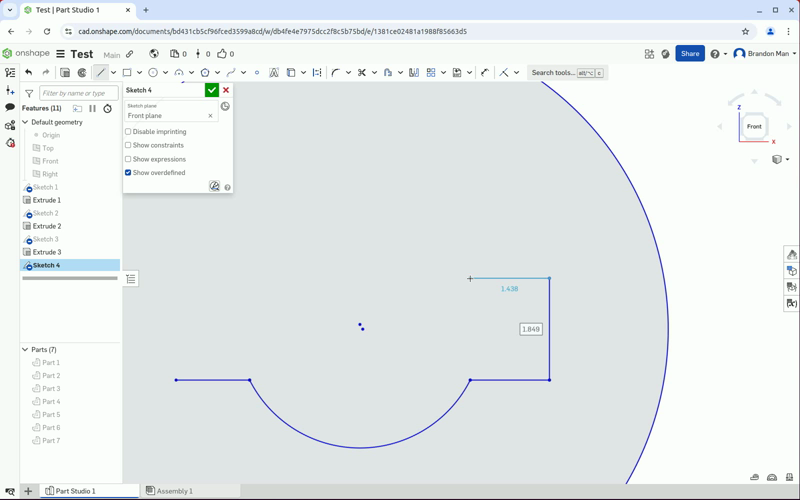
scroll(-6)
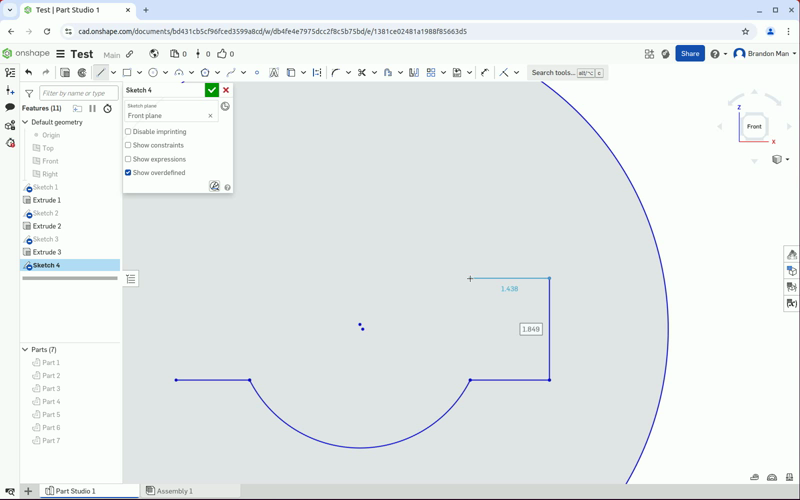
scroll(-6)
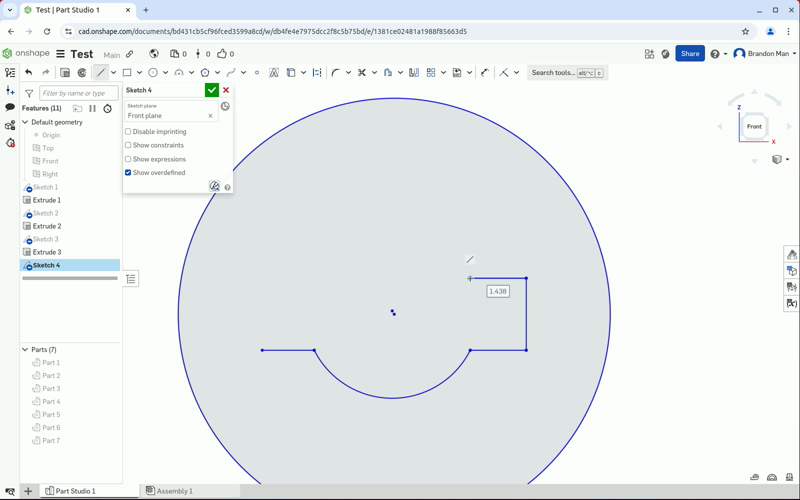
scroll(-6)
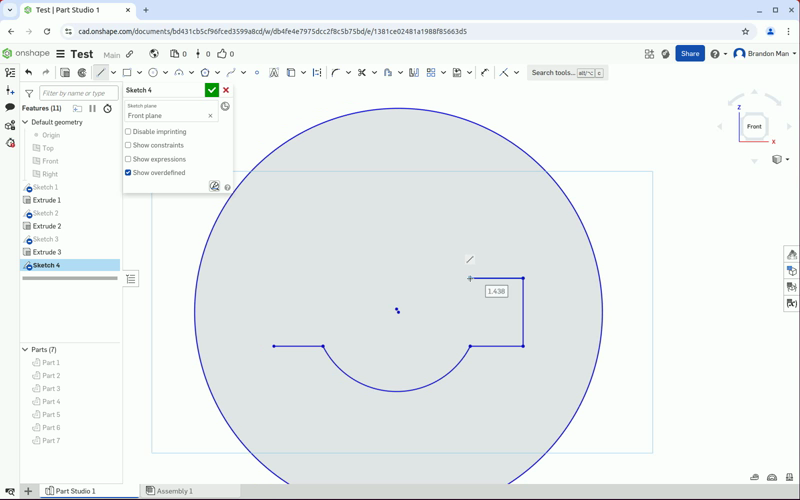
scroll(-6)
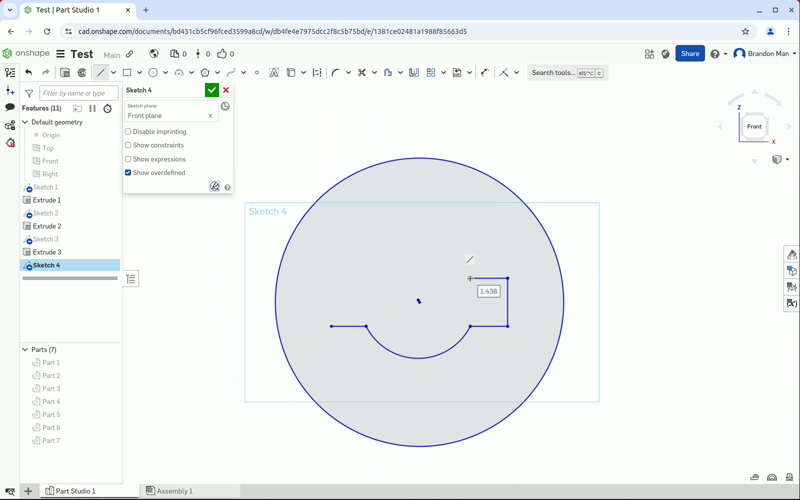
scroll(-6)
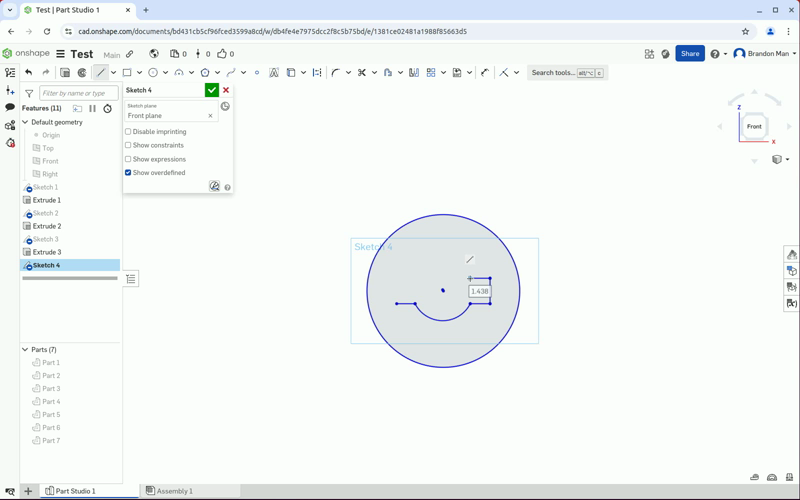
scroll(-6)
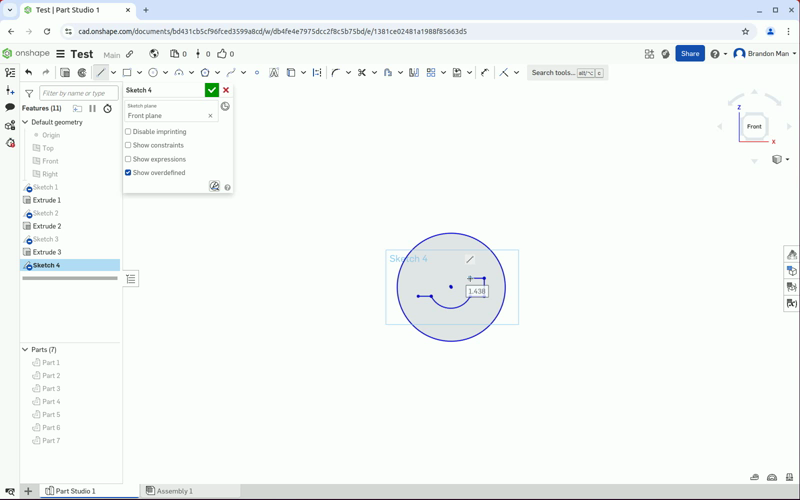
scroll(-6)
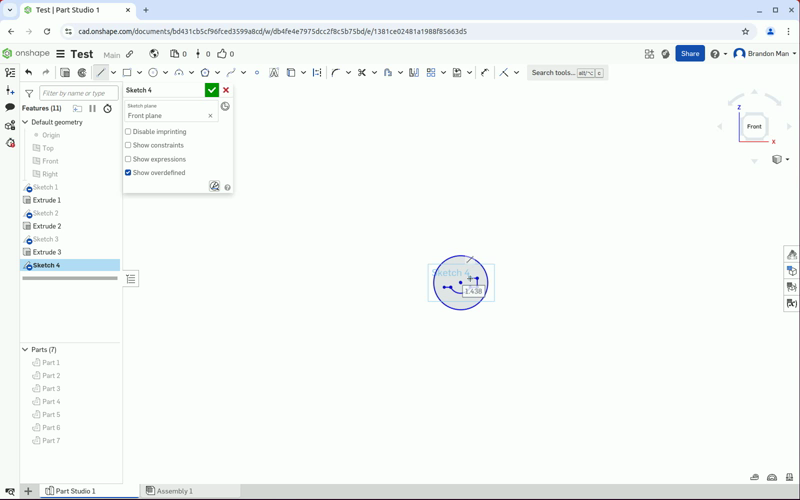
key_up(shift)
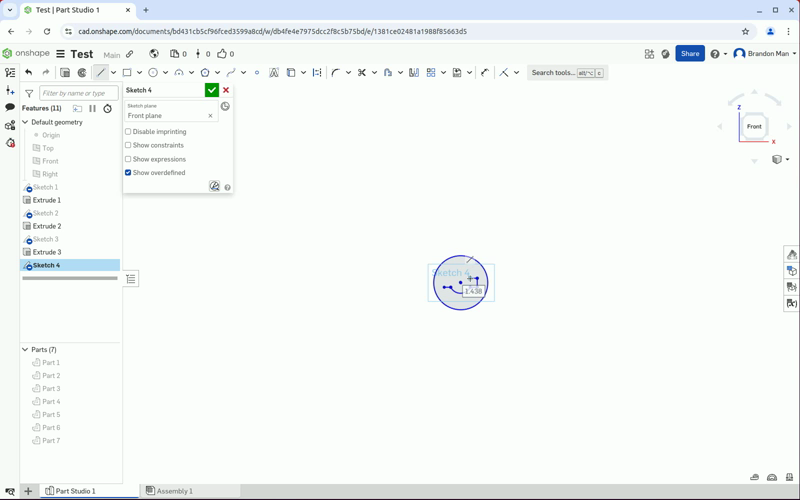
key(esc)
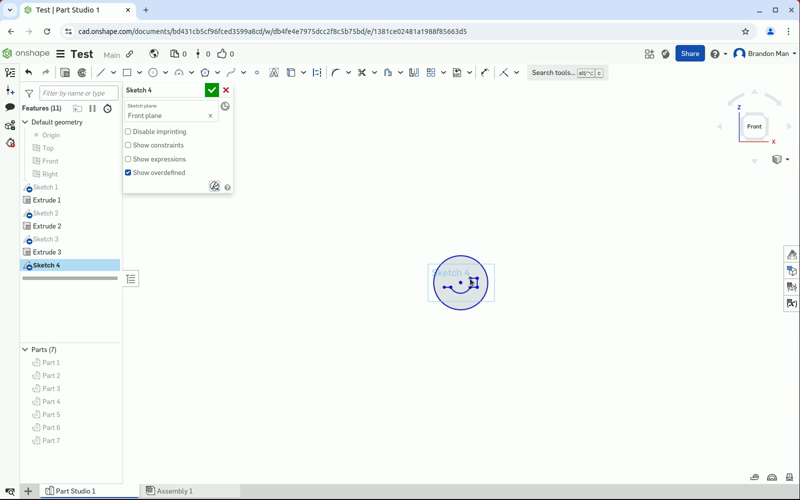
key(a)
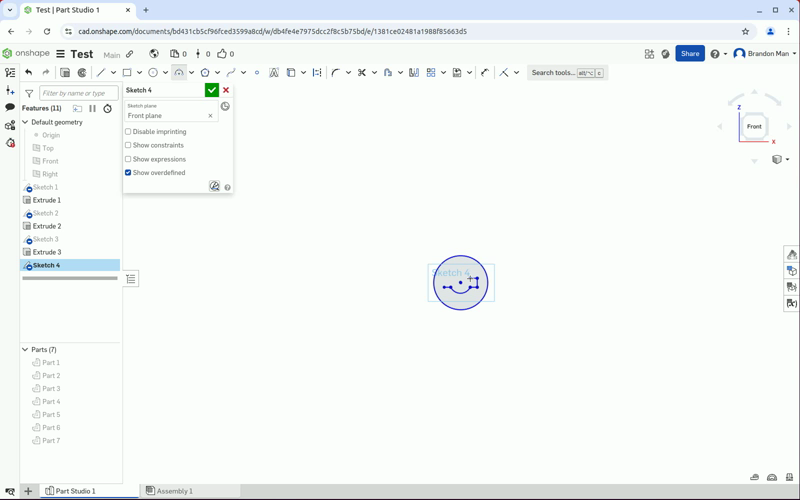
mouse_move(470, 278)
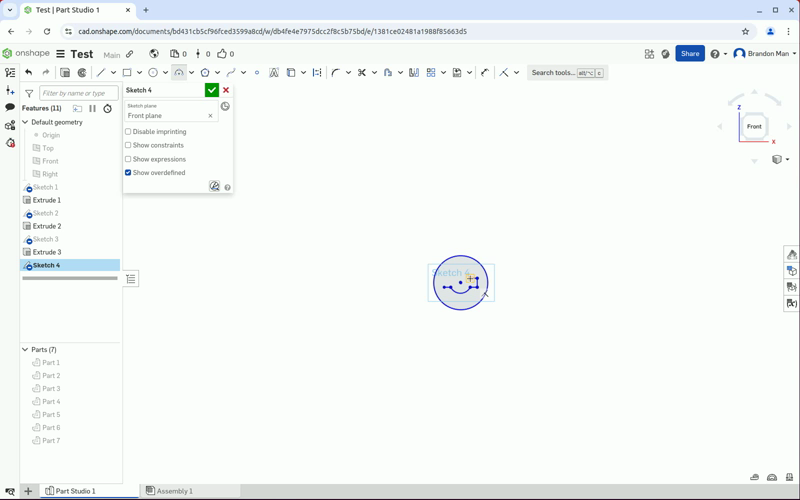
click(470, 278)
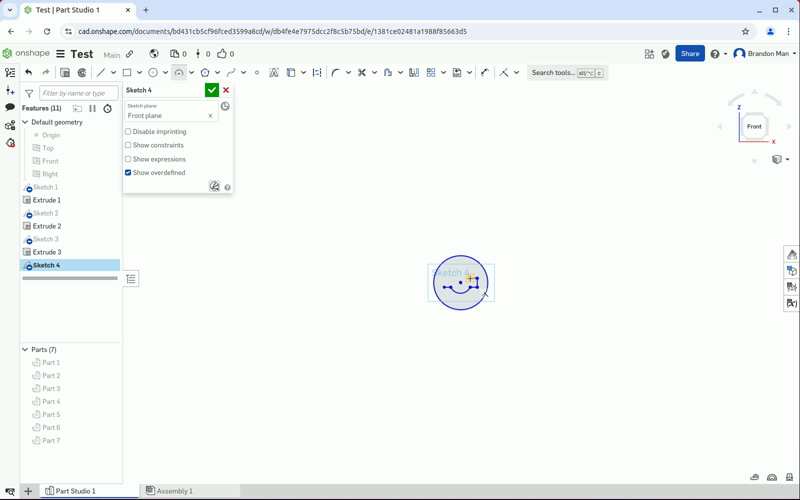
key_down(shift)
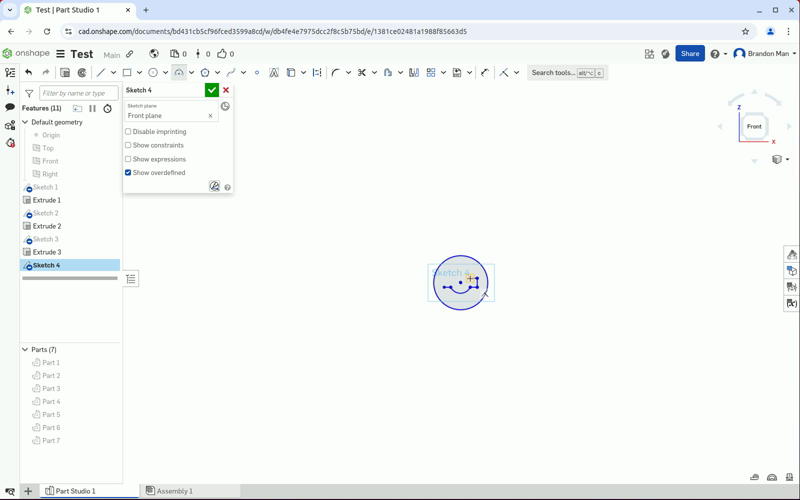
mouse_move(450, 278)
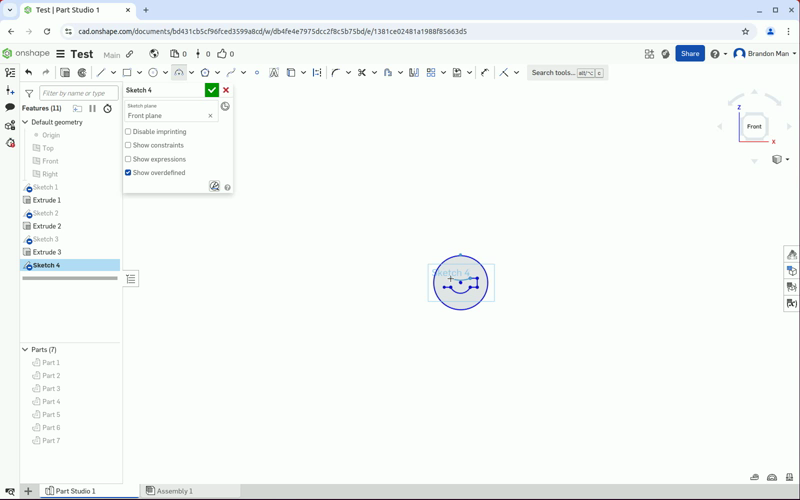
click(450, 278)
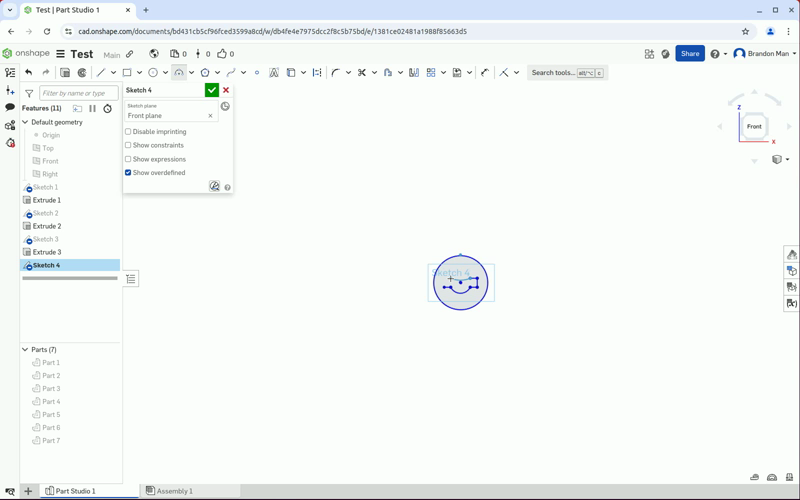
mouse_move(460, 272)
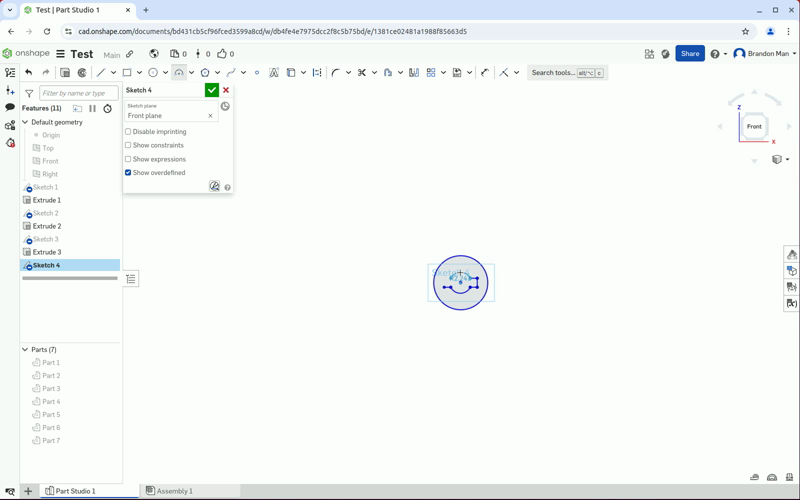
click(460, 272)
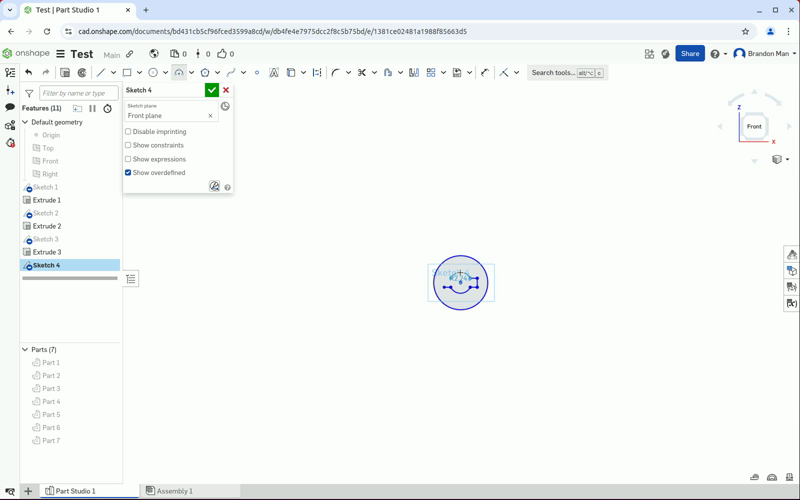
key_up(shift)
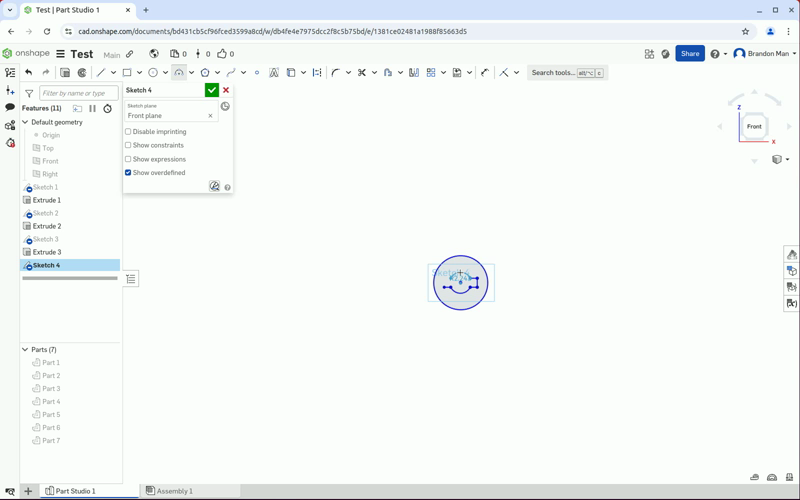
key(esc)
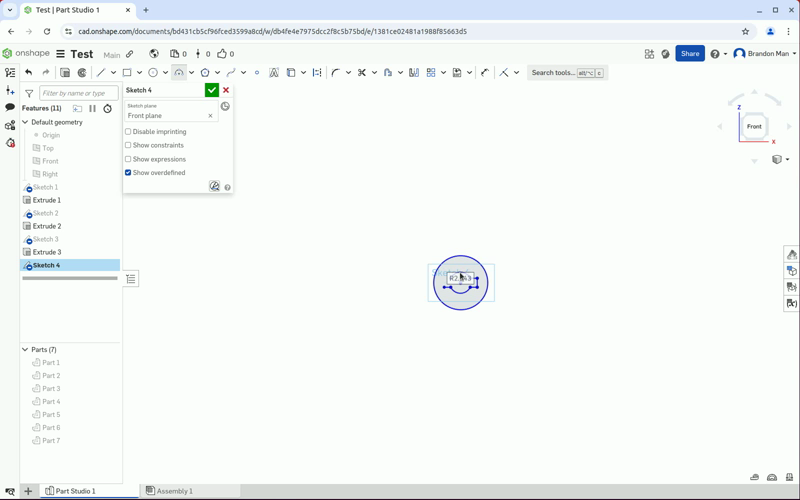
key(l)
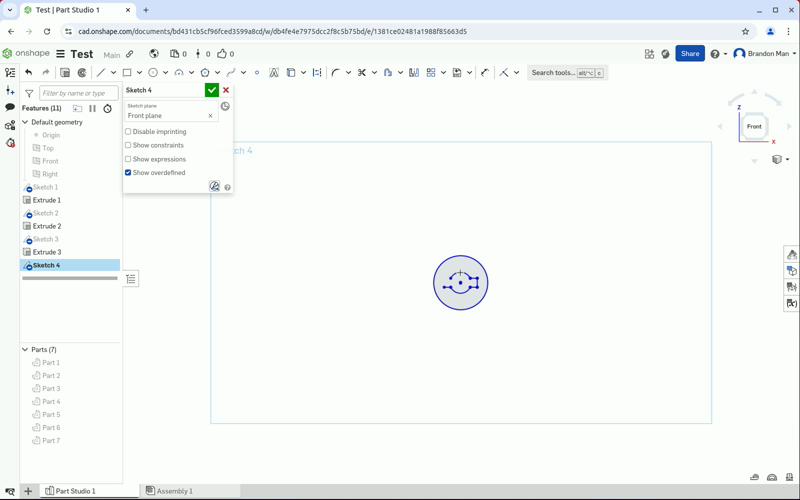
mouse_move(450, 278)
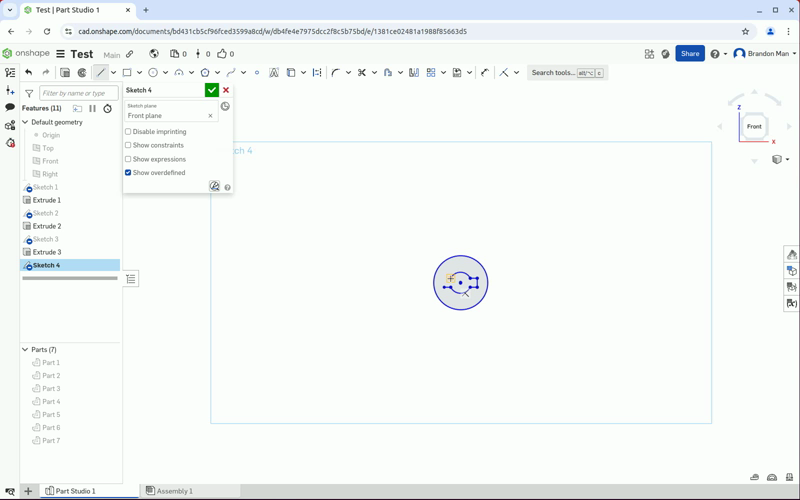
click(450, 278)
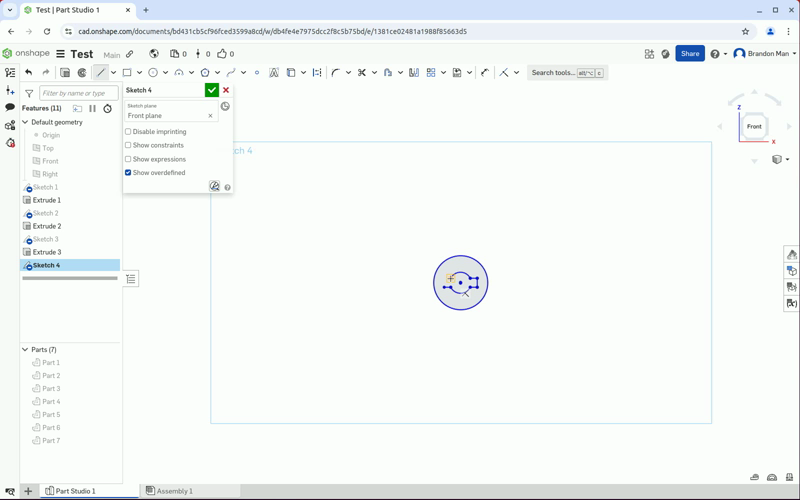
key_down(shift)
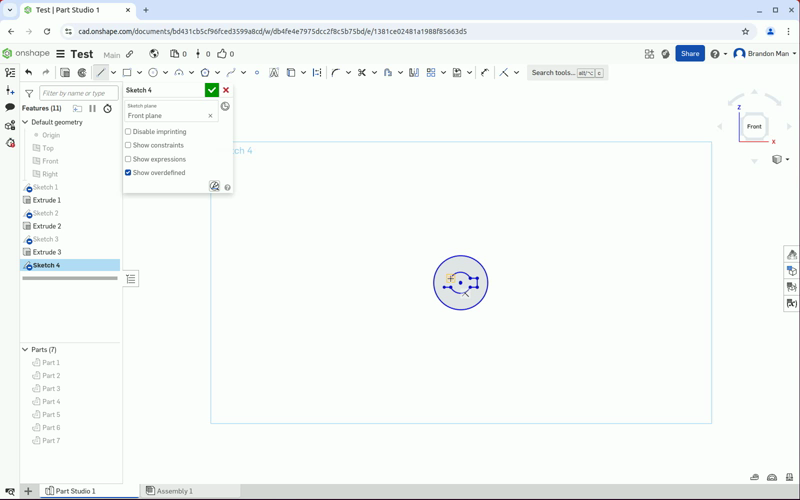
mouse_move(480, 278)
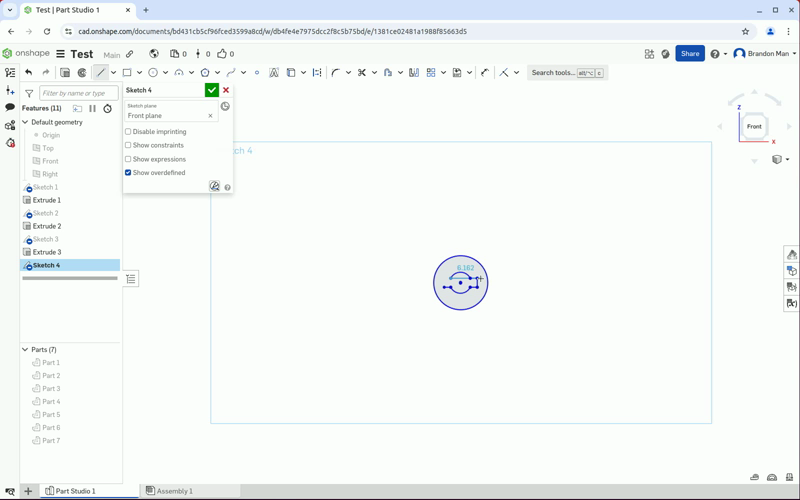
mouse_move(444, 278)
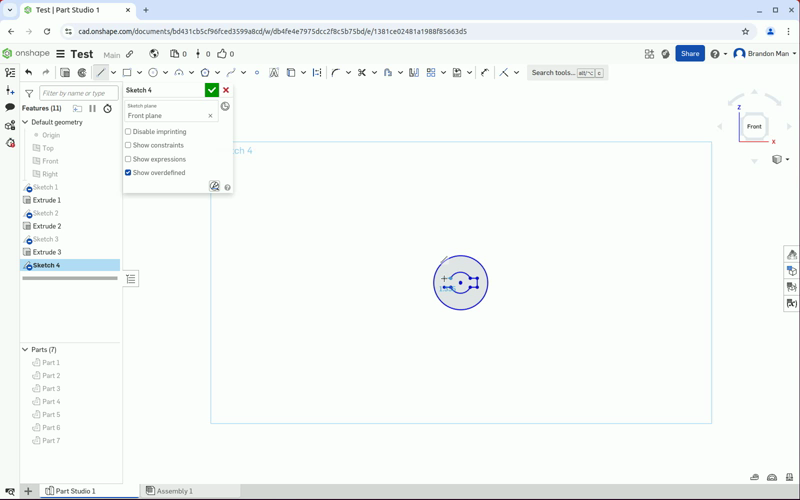
scroll(6)
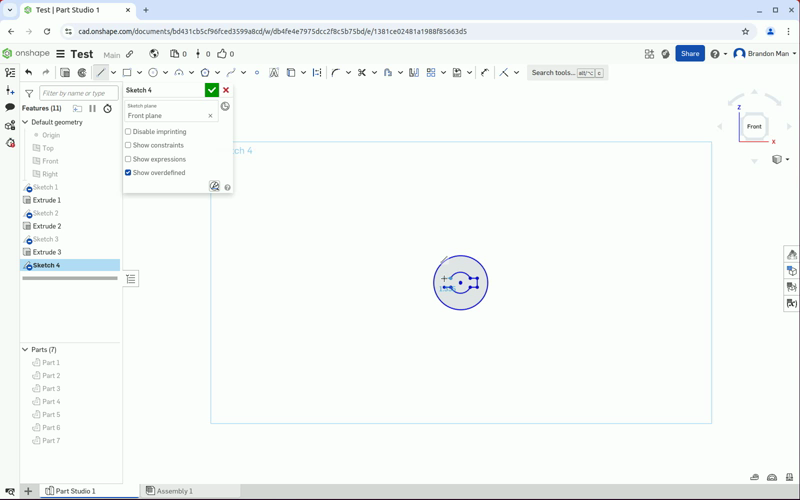
scroll(6)
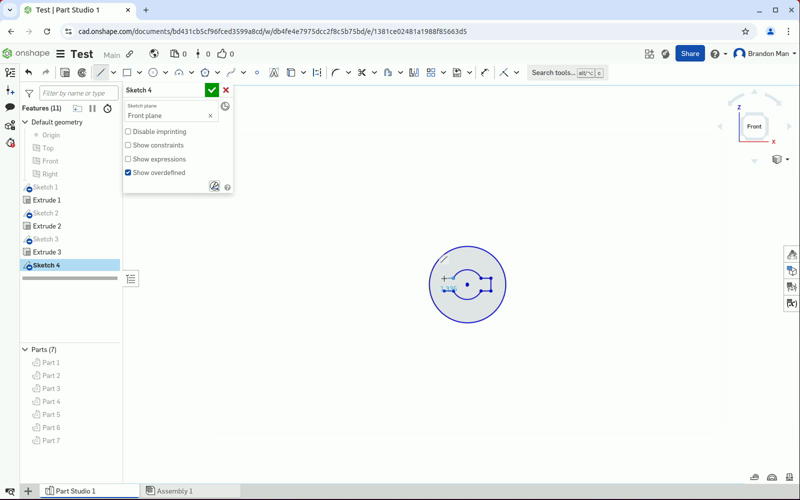
scroll(6)
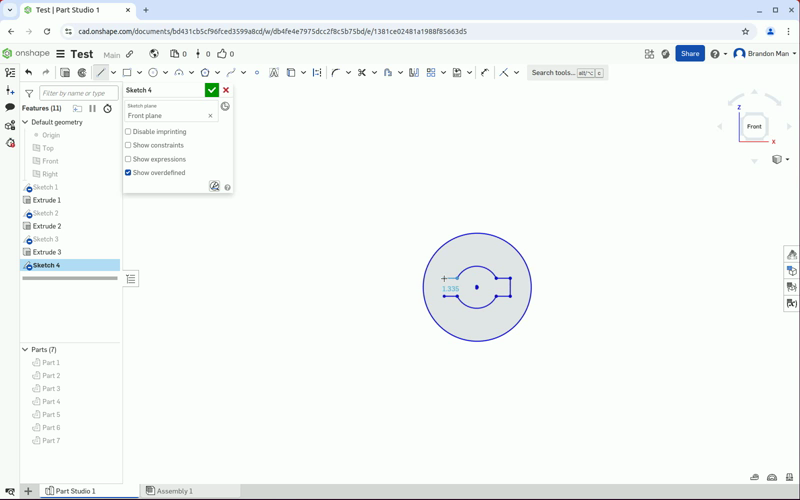
scroll(6)
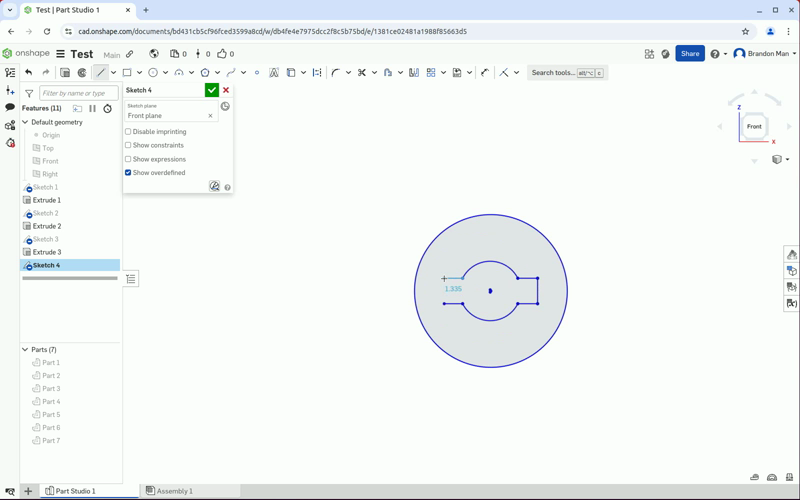
scroll(6)
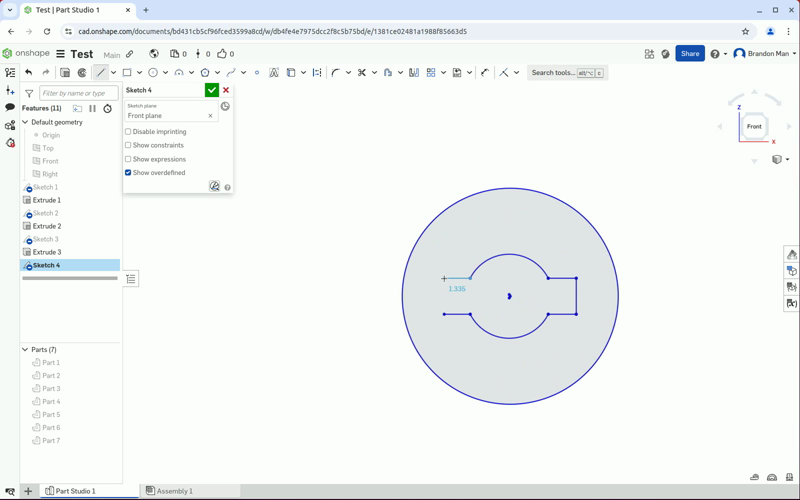
scroll(6)
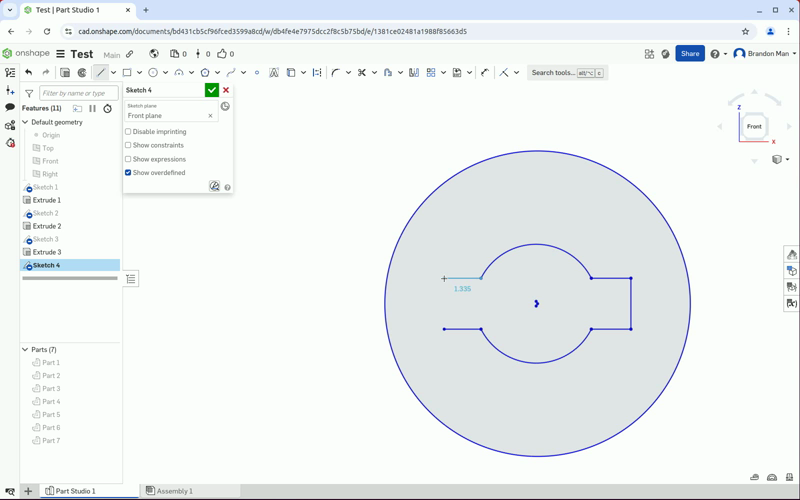
scroll(6)
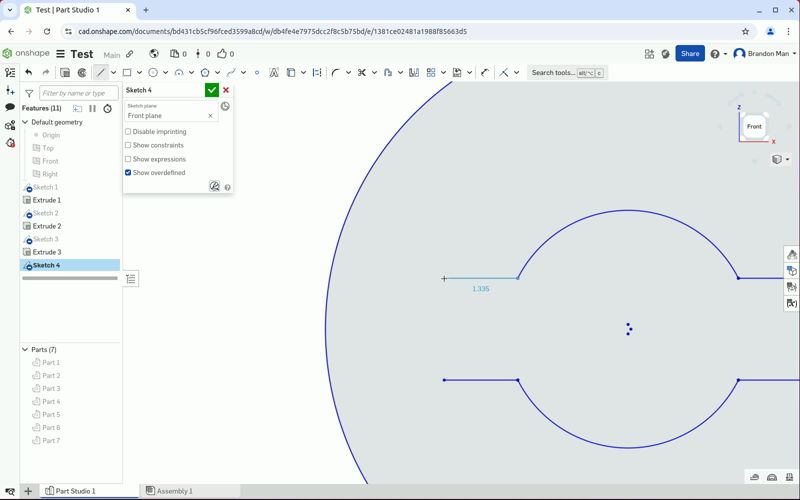
click(444, 278)
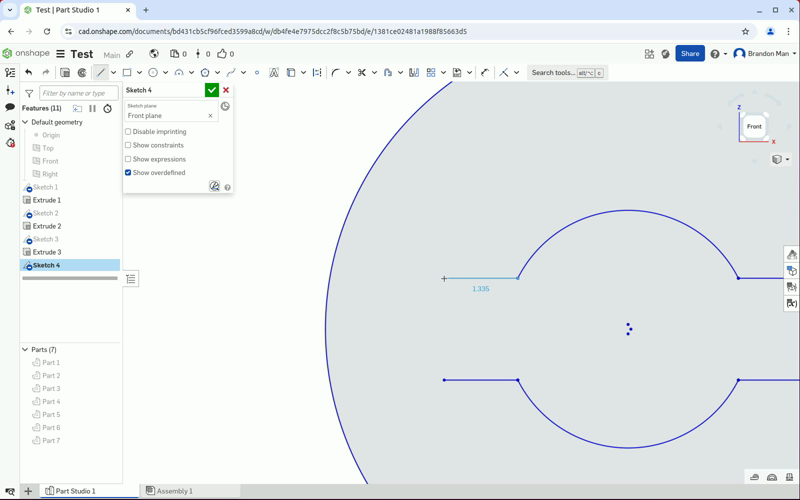
scroll(-6)
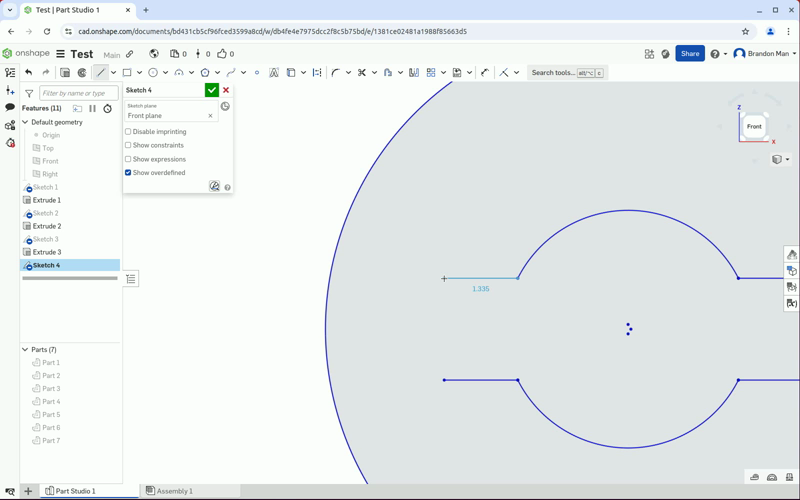
scroll(-6)
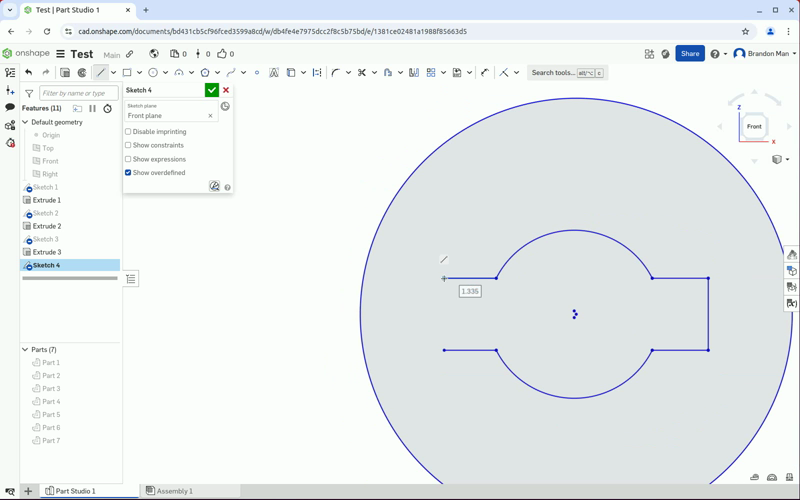
scroll(-6)
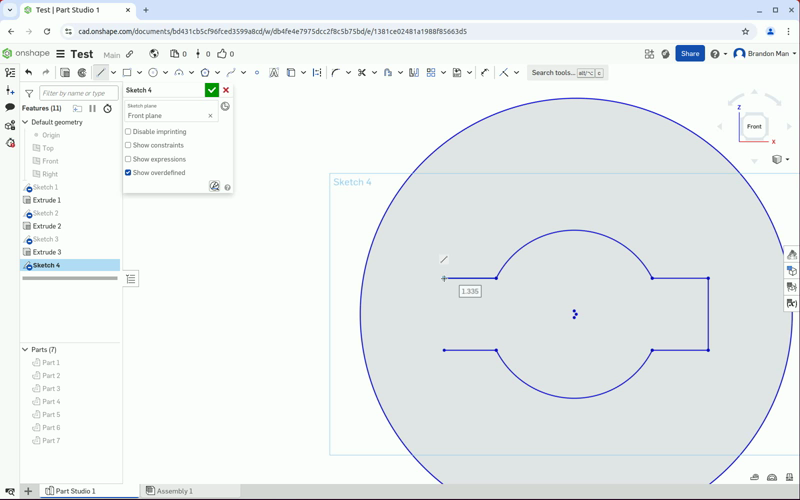
scroll(-6)
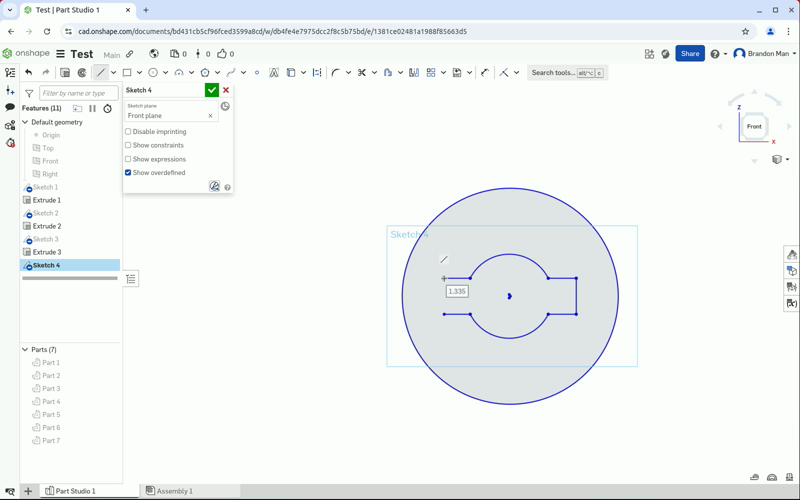
scroll(-6)
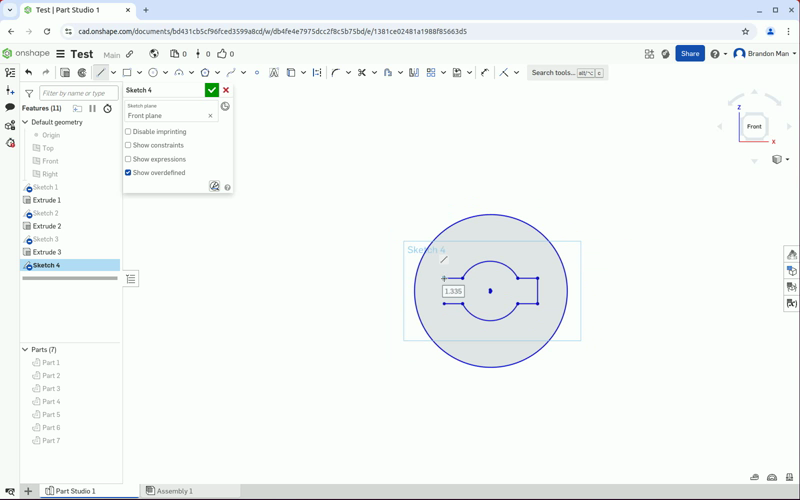
scroll(-6)
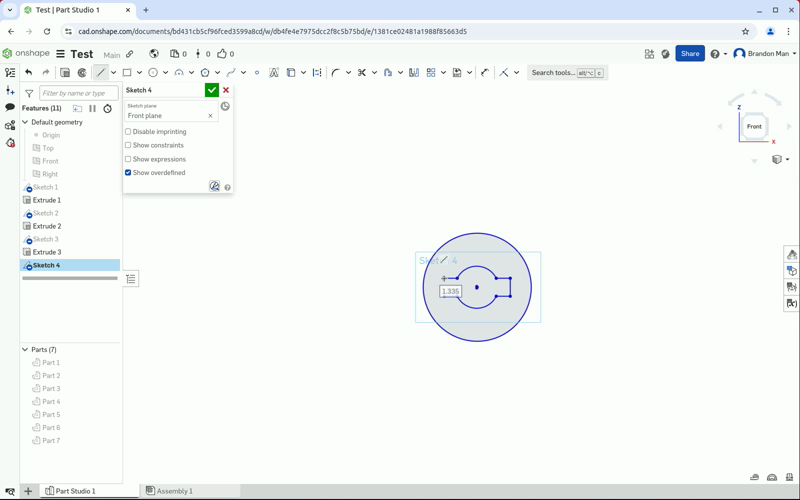
scroll(-6)
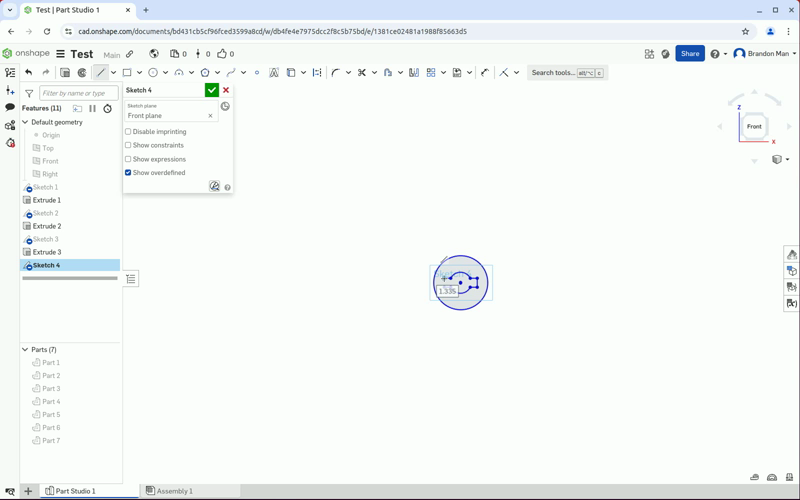
key_up(shift)
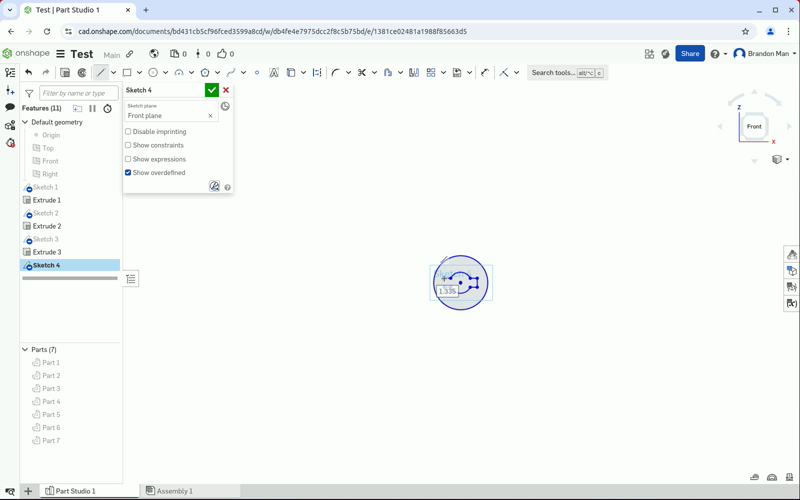
mouse_move(474, 278)
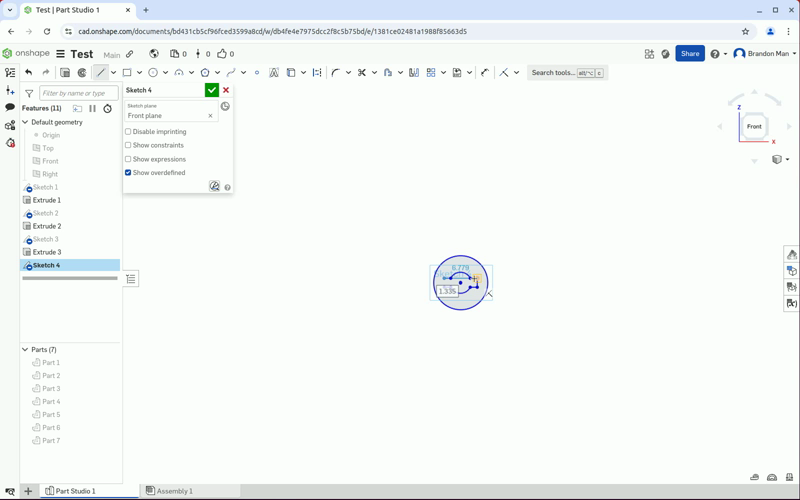
key_down(shift)
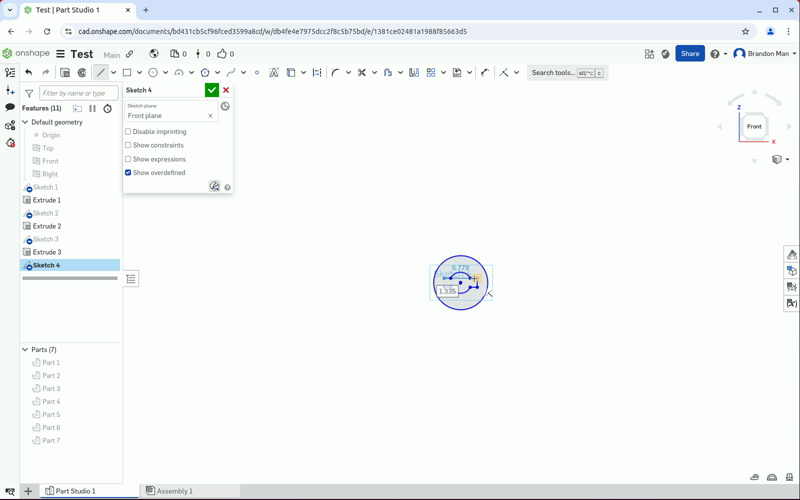
mouse_move(444, 287)
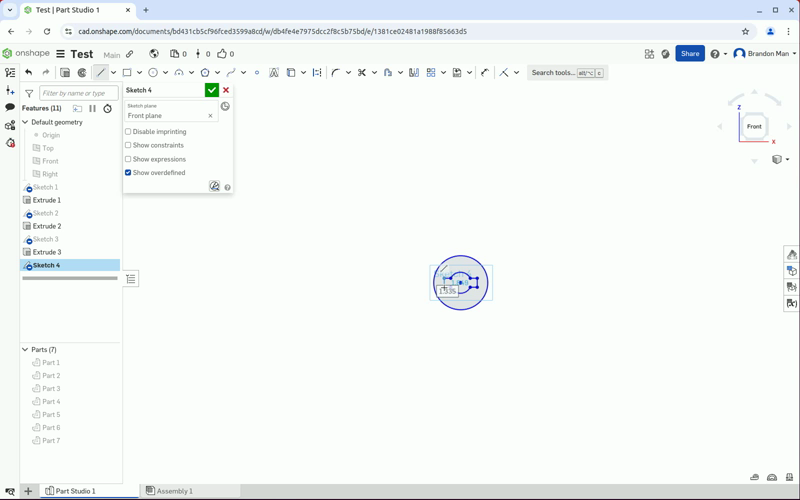
key_up(shift)
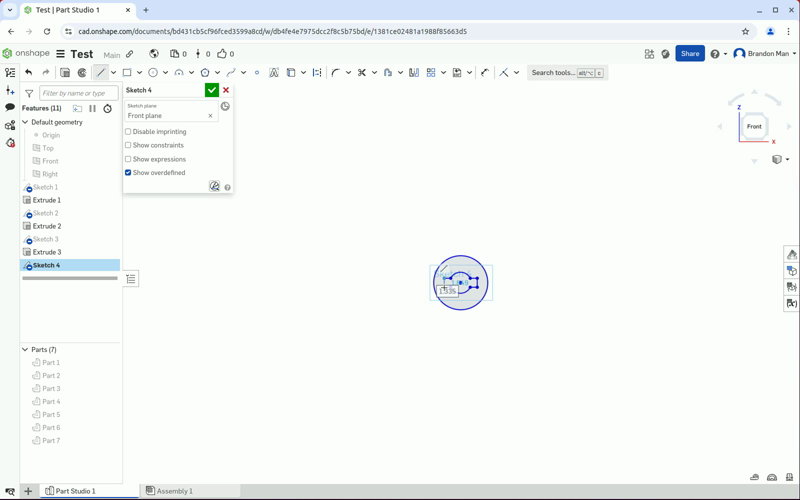
click(444, 287)
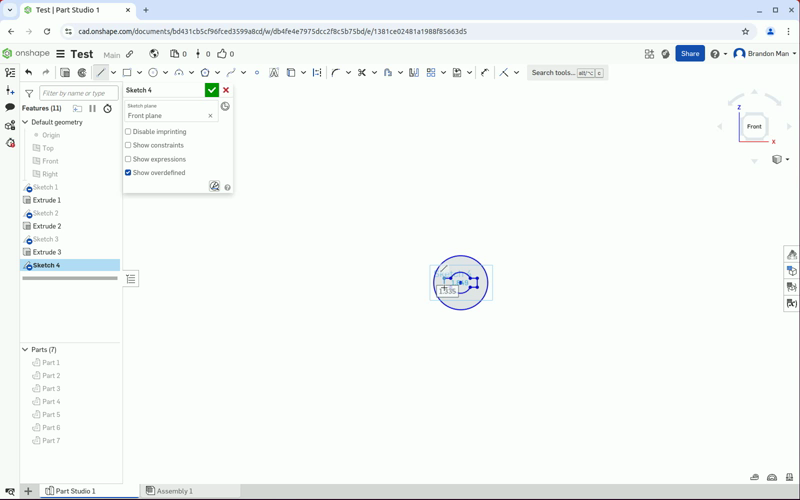
key(esc)
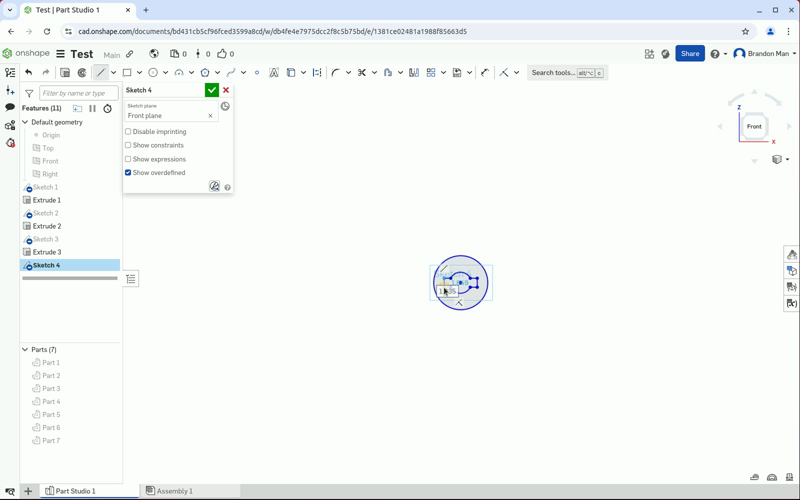
mouse_move(481, 279)
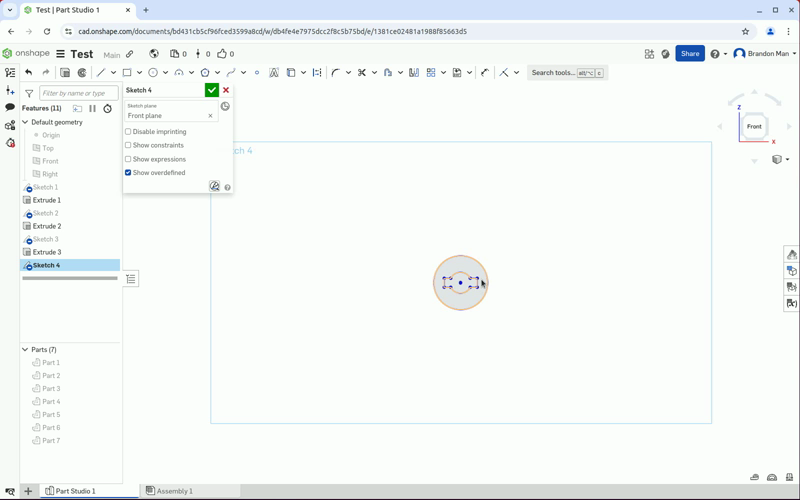
click(481, 279)
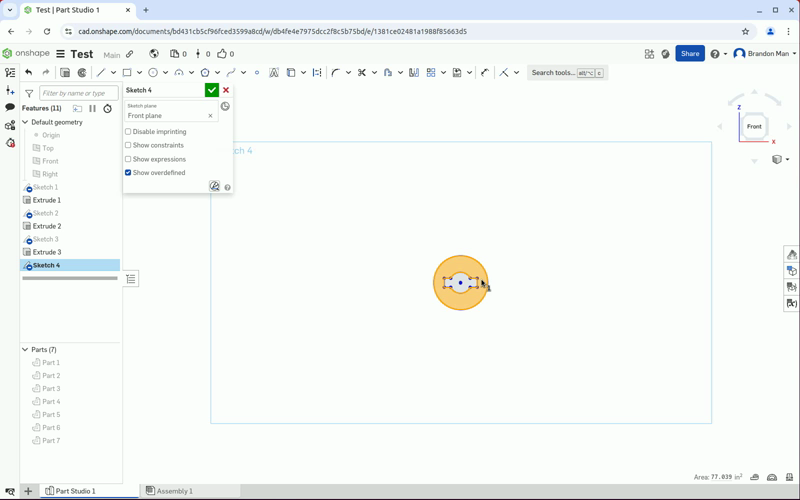
mouse_move(73, 352)
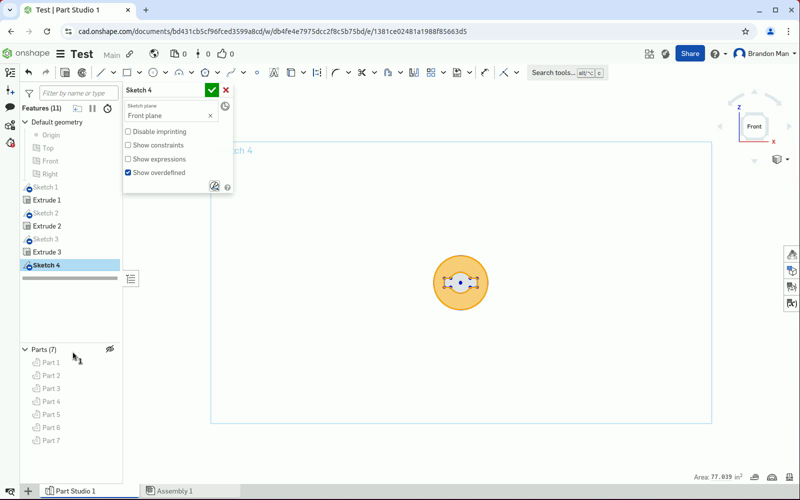
key(shift+y)
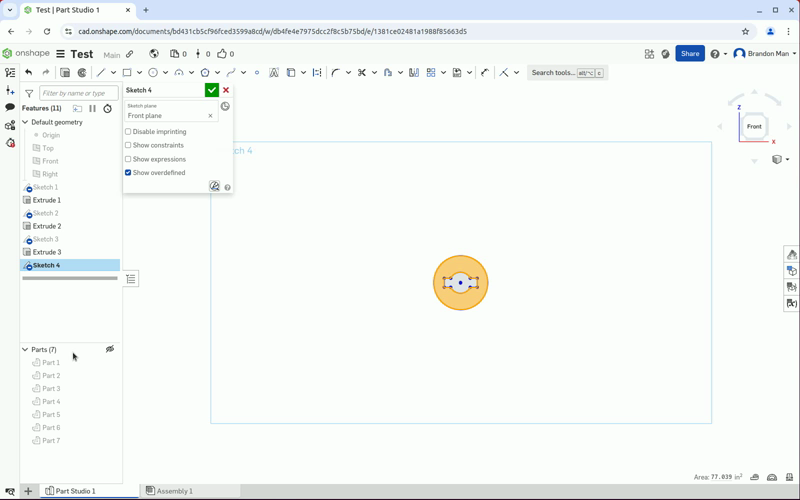
key(shift+e)
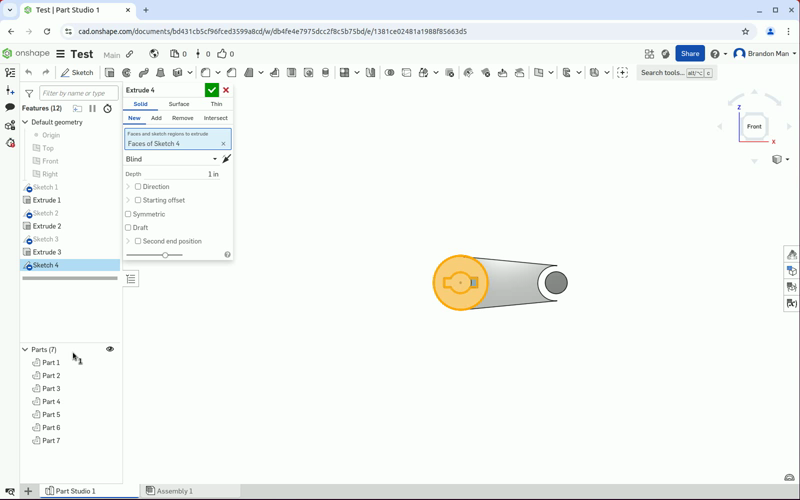
mouse_move(143, 106)
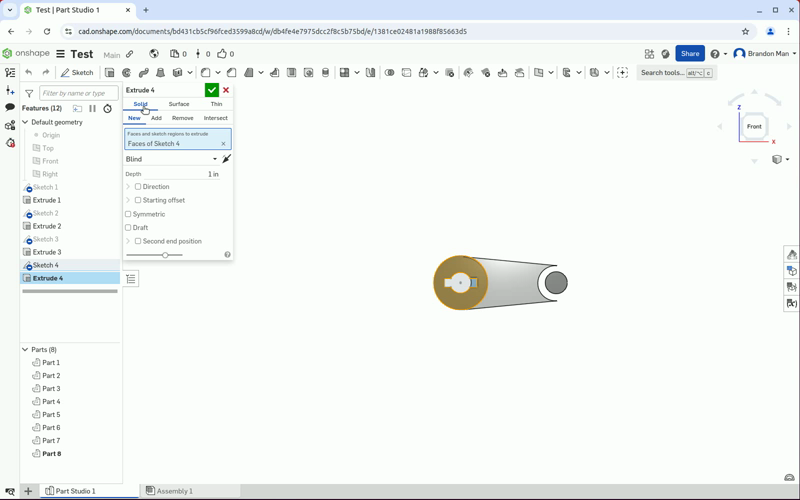
click(143, 106)
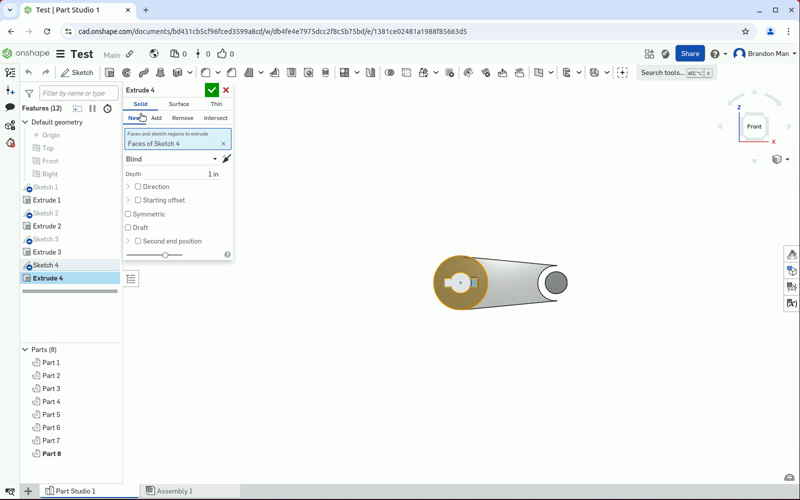
mouse_move(137, 120)
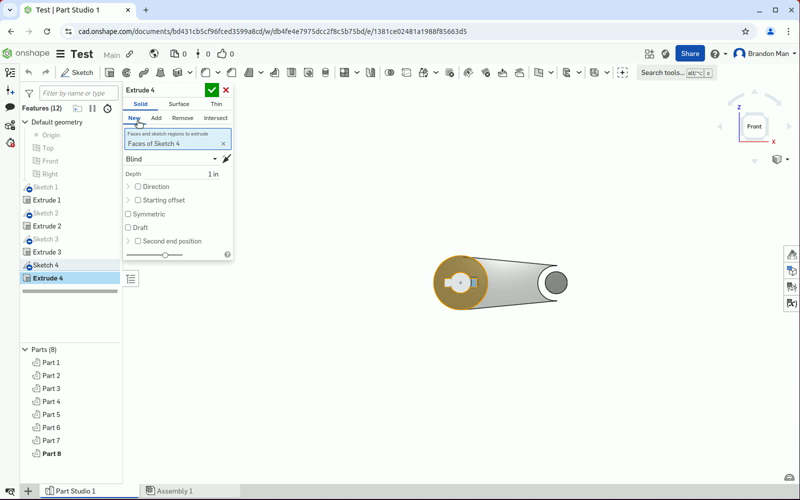
click(137, 120)
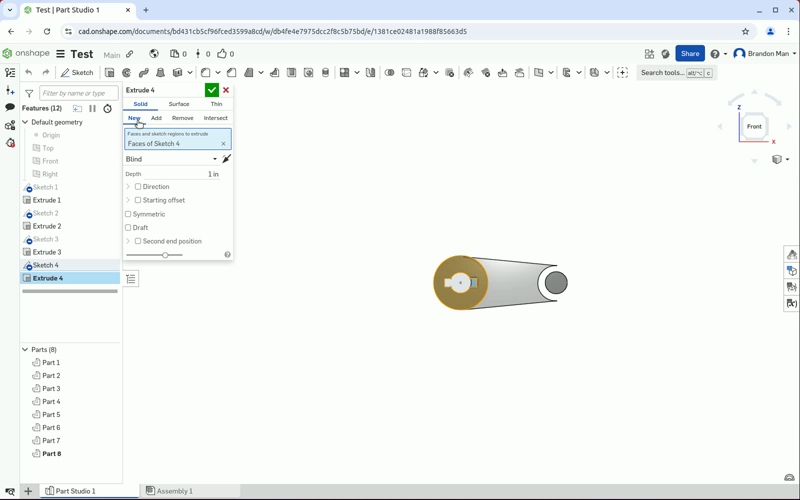
key(tab, 4)
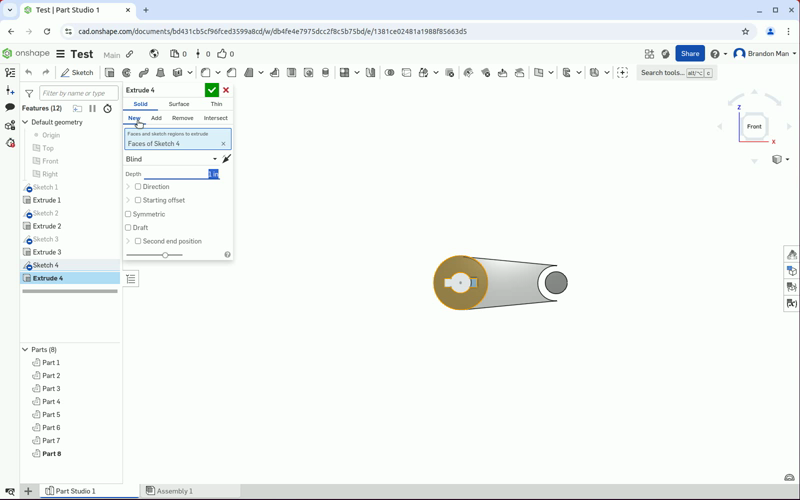
text(3.129)
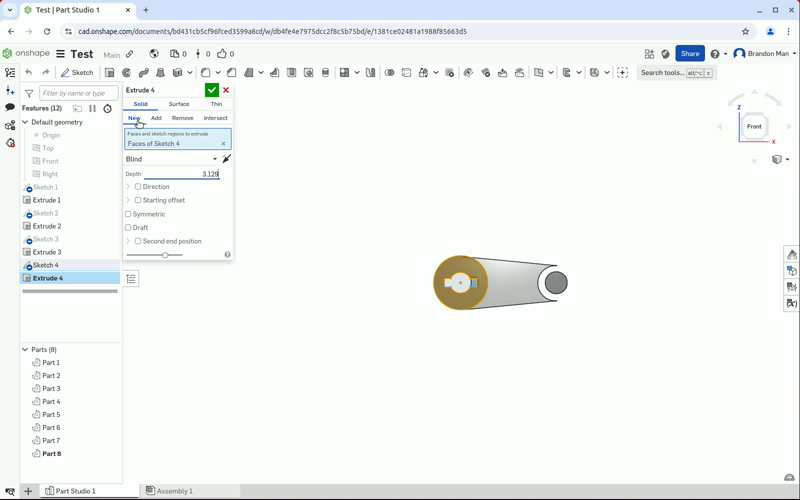
key(enter)
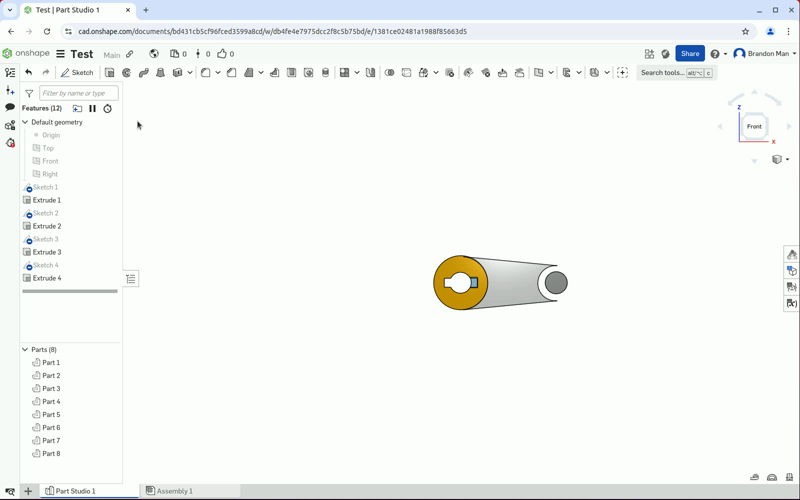
key(shift+h)
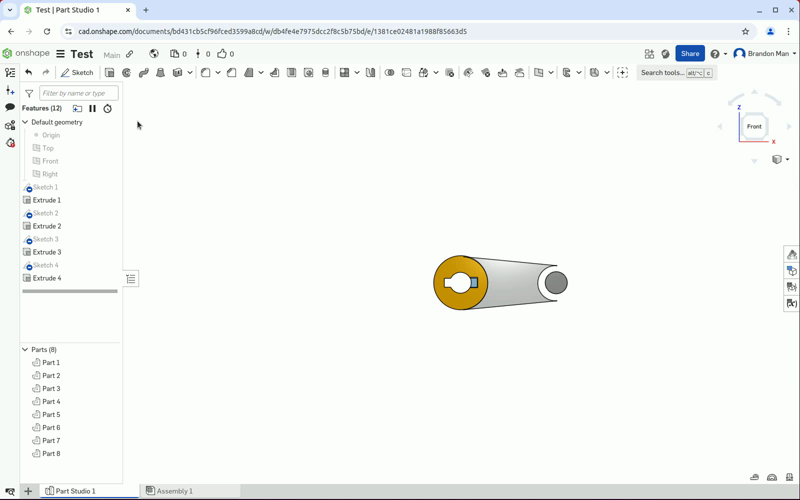
key(shift+h)
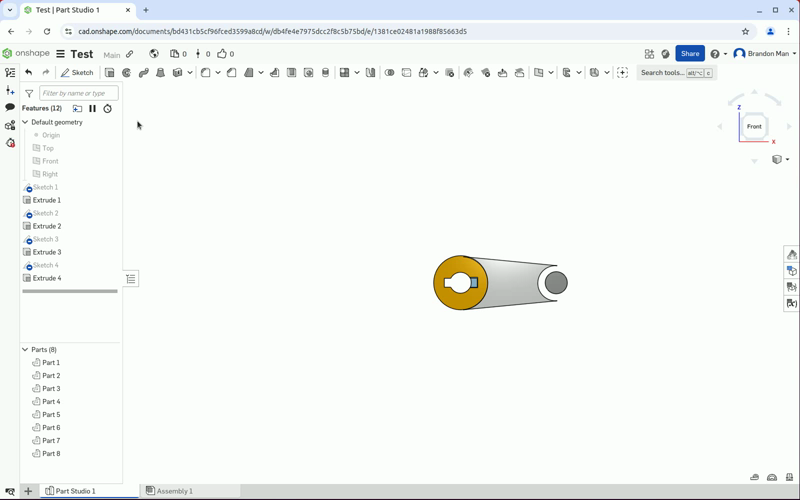
mouse_move(73, 189)
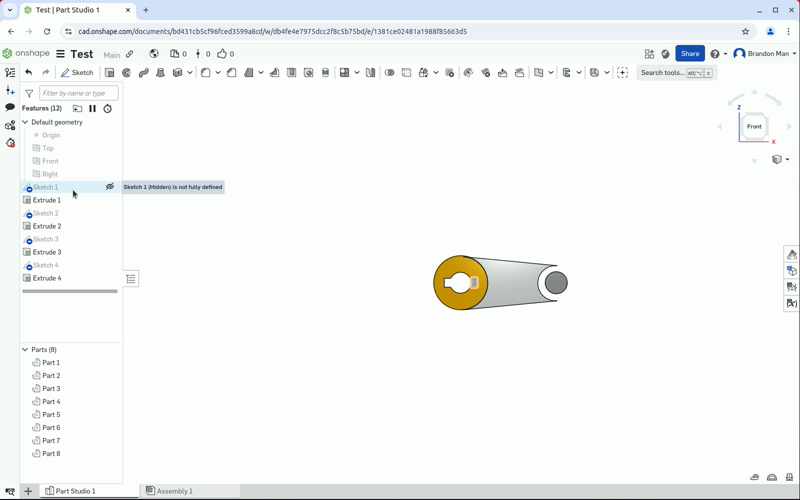
click(73, 189)
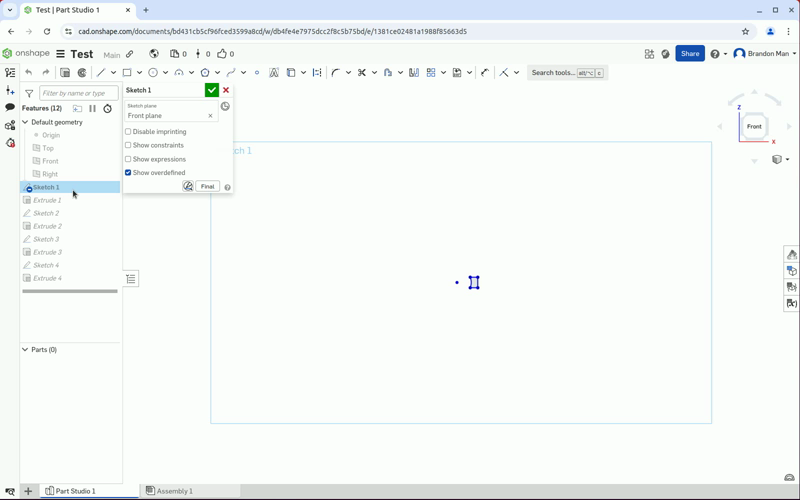
mouse_move(229, 92)
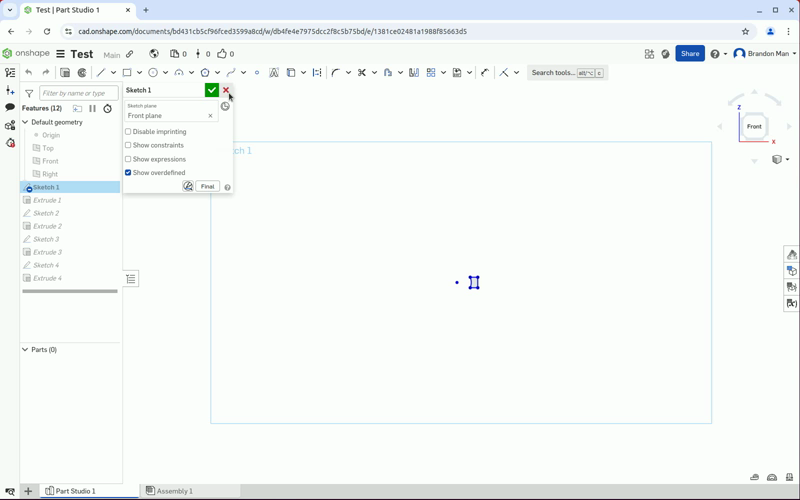
click(229, 92)
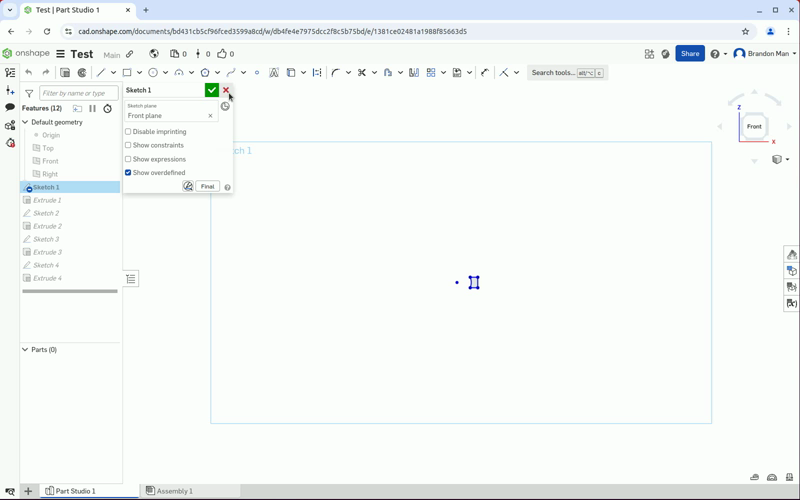
key(shift+s)
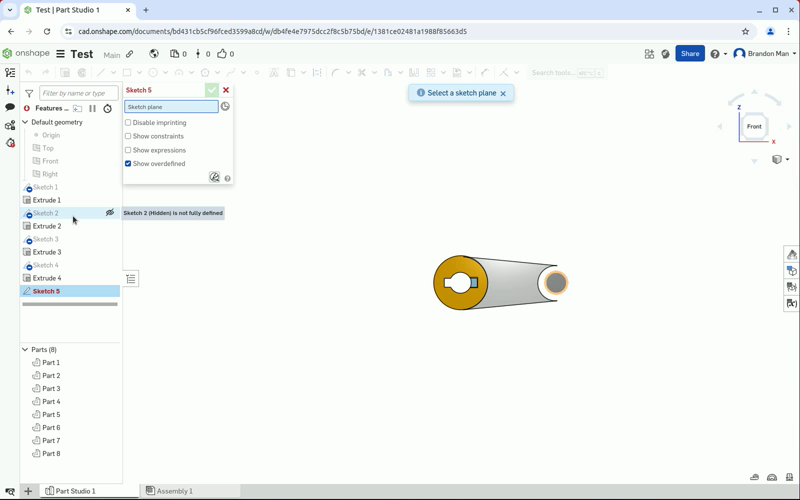
scroll(3)
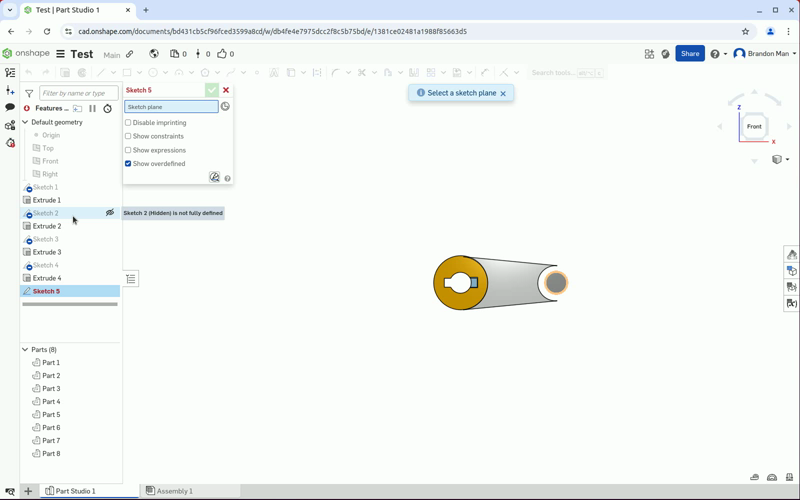
mouse_move(73, 163)
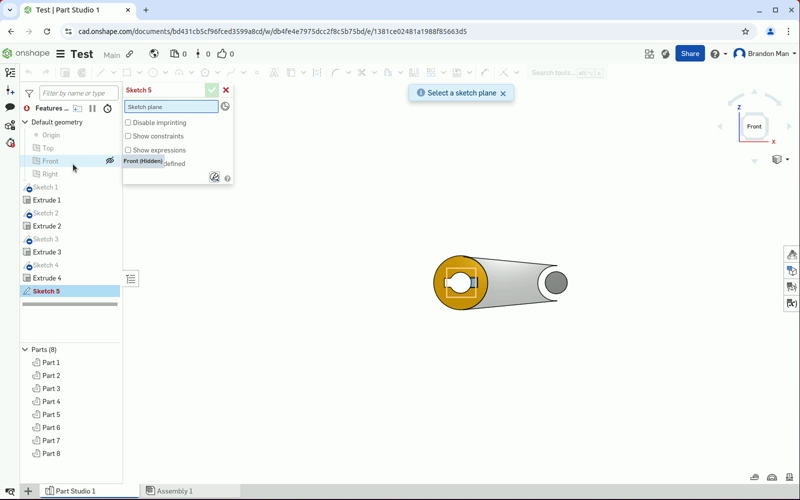
click(73, 163)
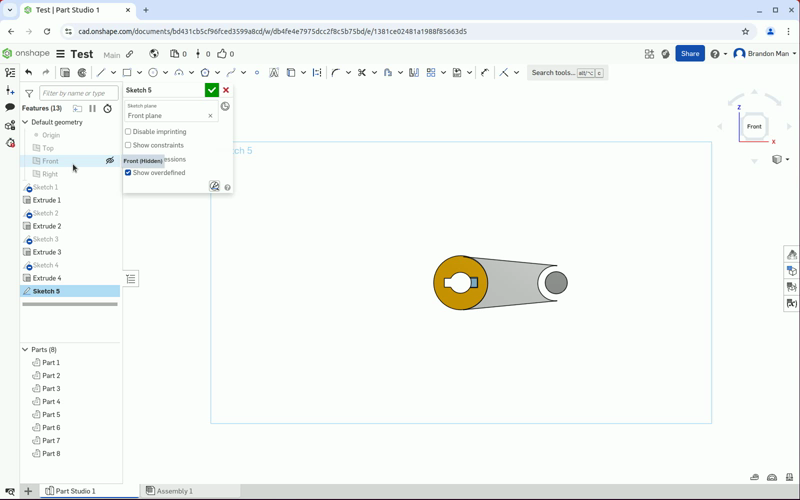
mouse_move(73, 352)
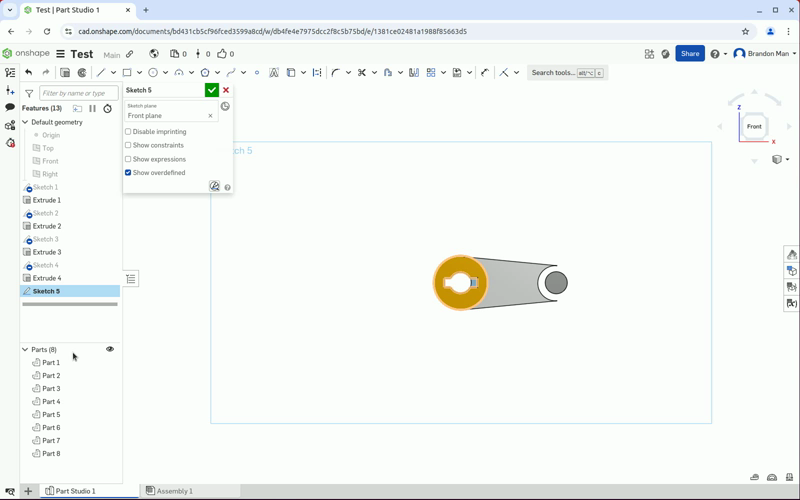
key(y)
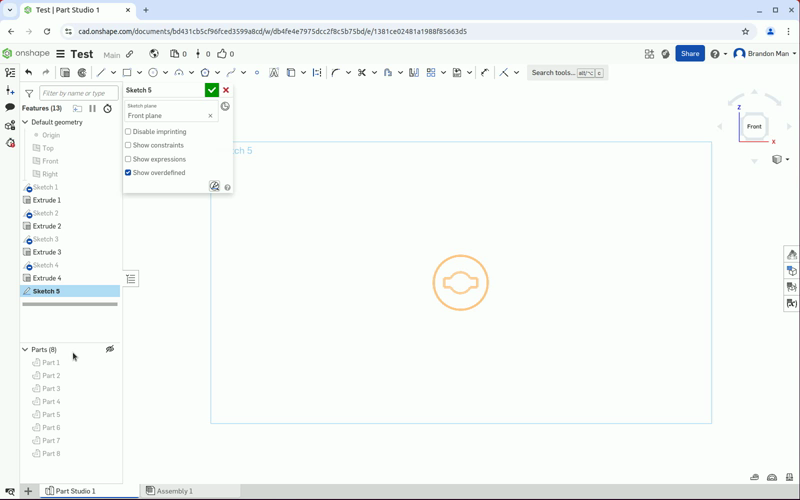
key(c)
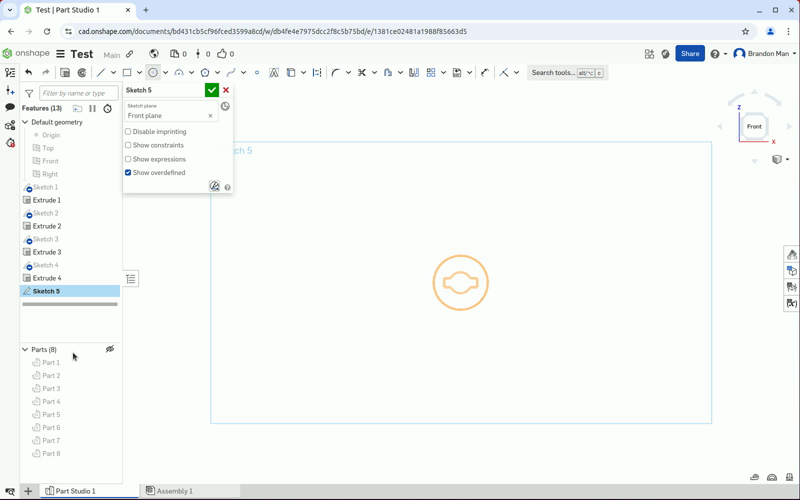
key_down(shift)
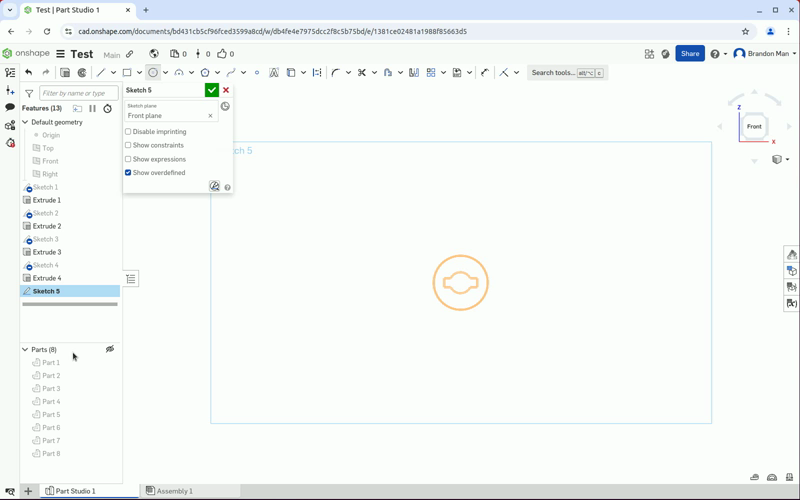
mouse_move(556, 282)
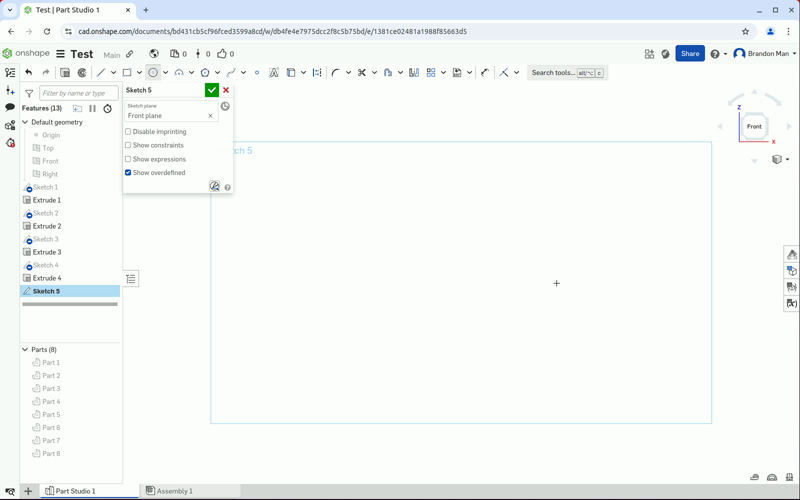
click(556, 282)
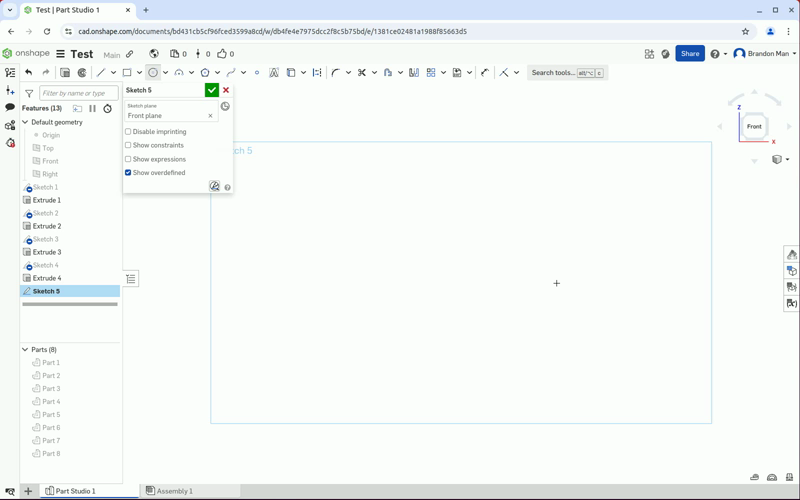
key_up(shift)
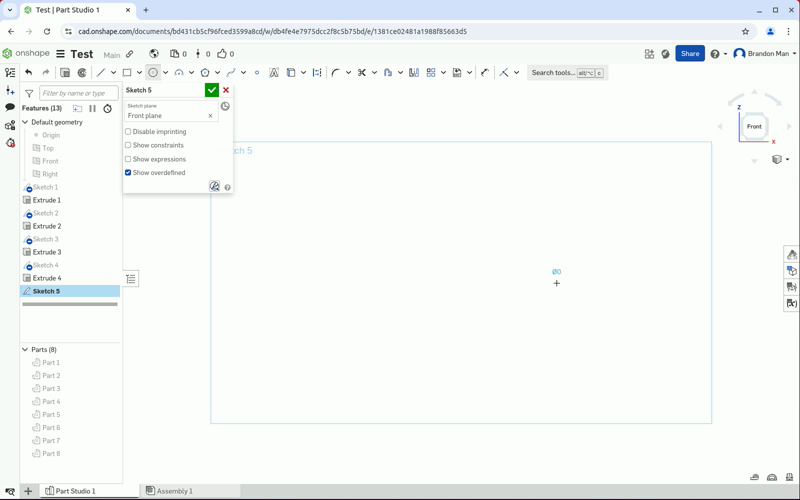
mouse_move(574, 282)
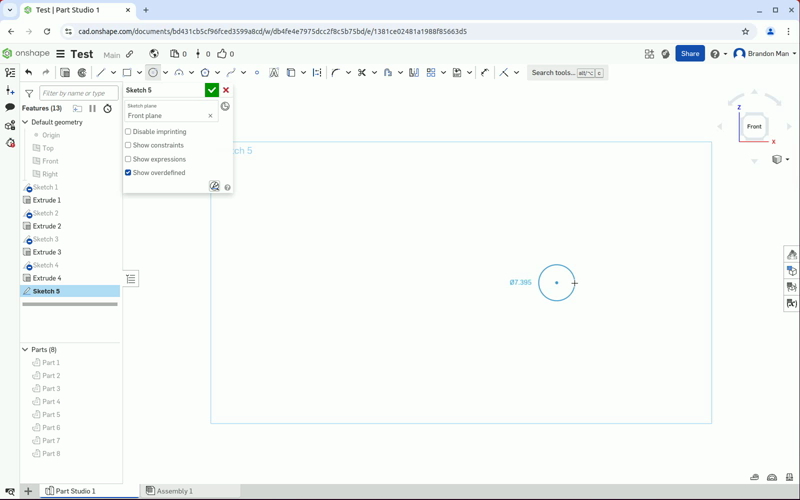
click(574, 282)
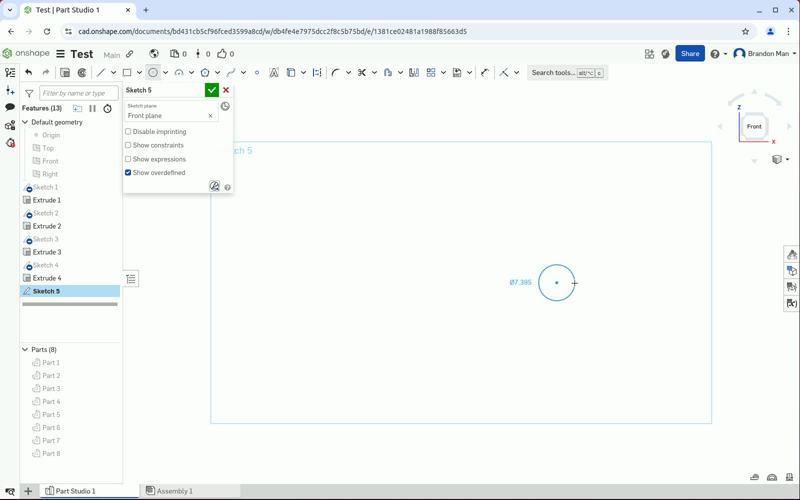
key(esc)
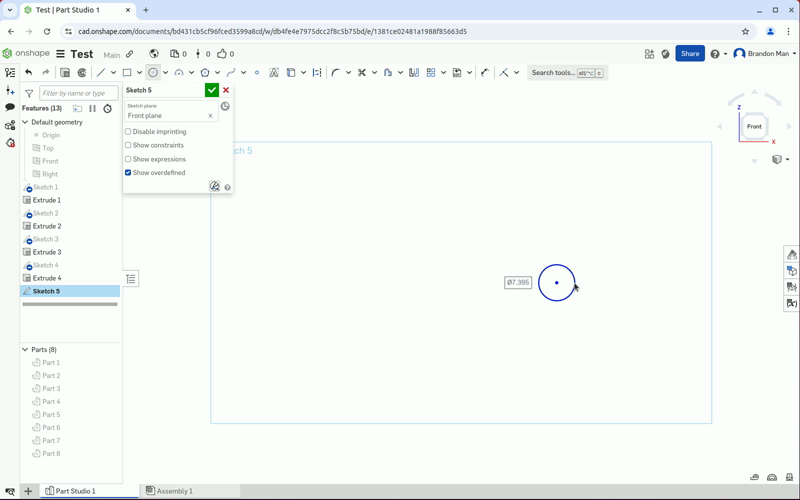
key(c)
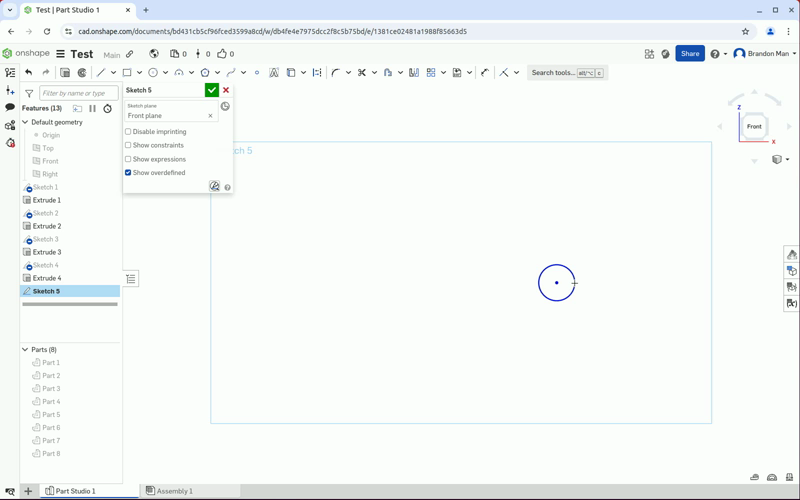
key_down(shift)
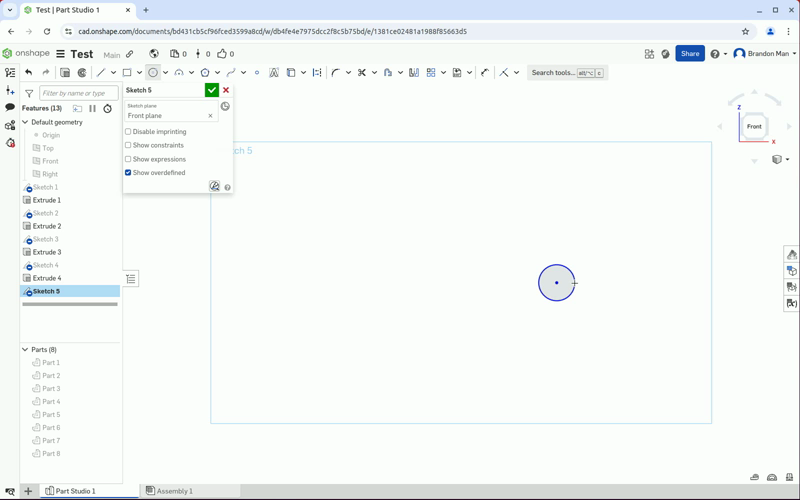
mouse_move(556, 282)
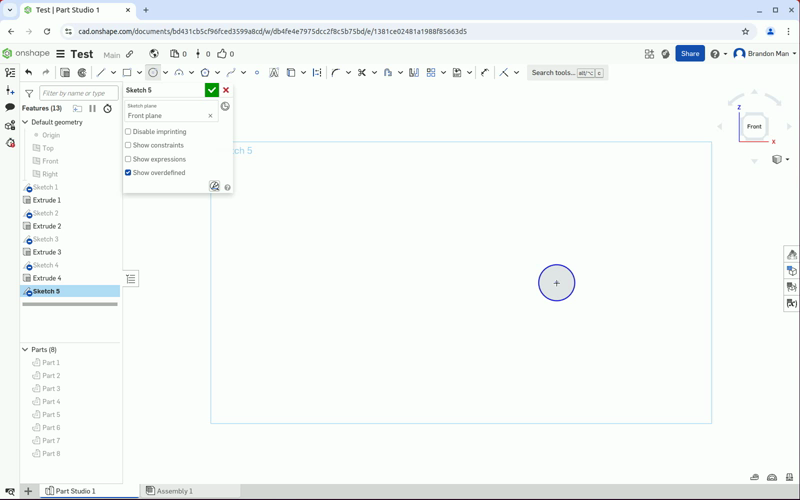
click(556, 282)
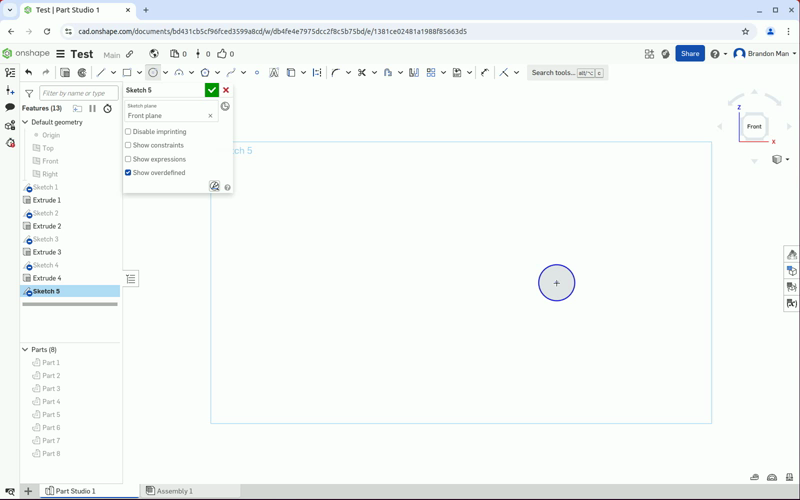
key_up(shift)
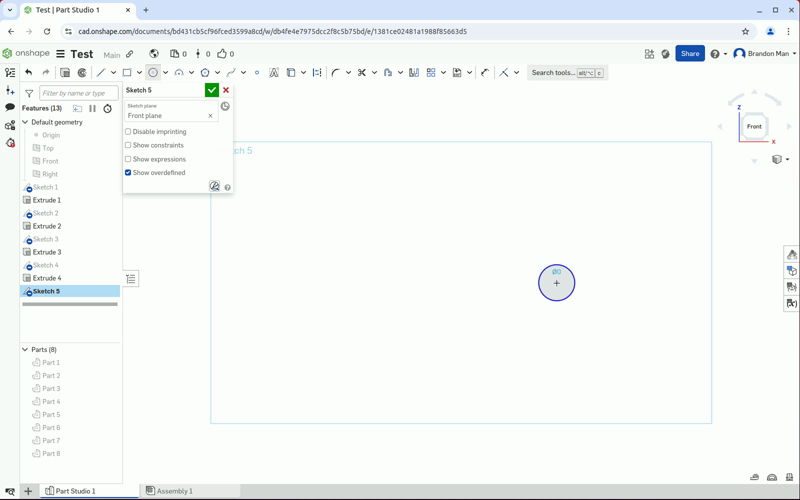
mouse_move(567, 282)
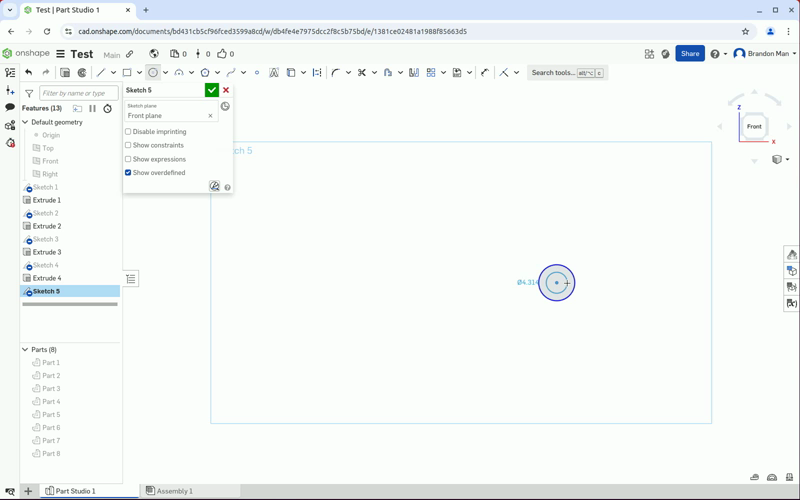
click(567, 282)
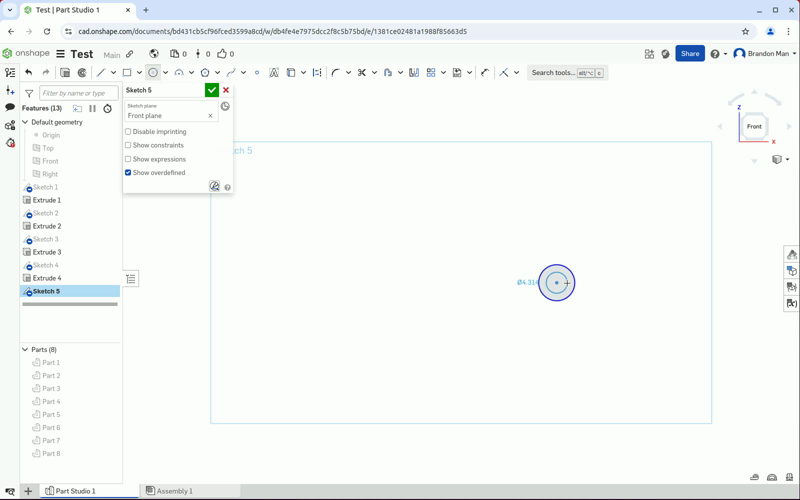
key(esc)
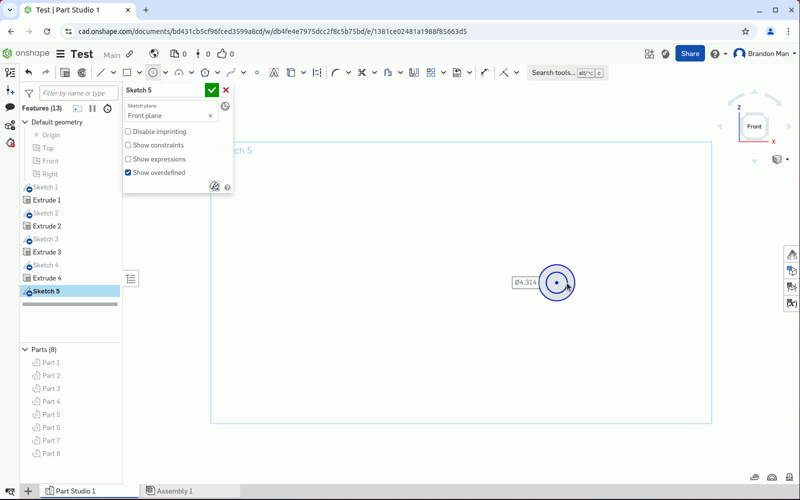
mouse_move(560, 265)
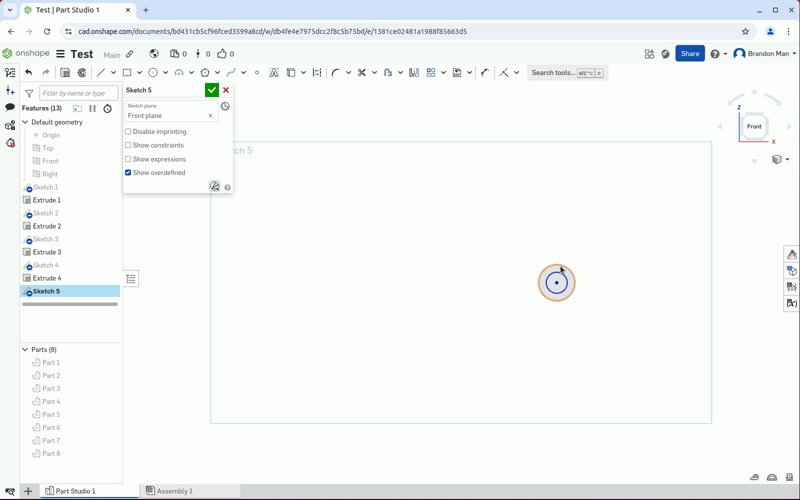
scroll(6)
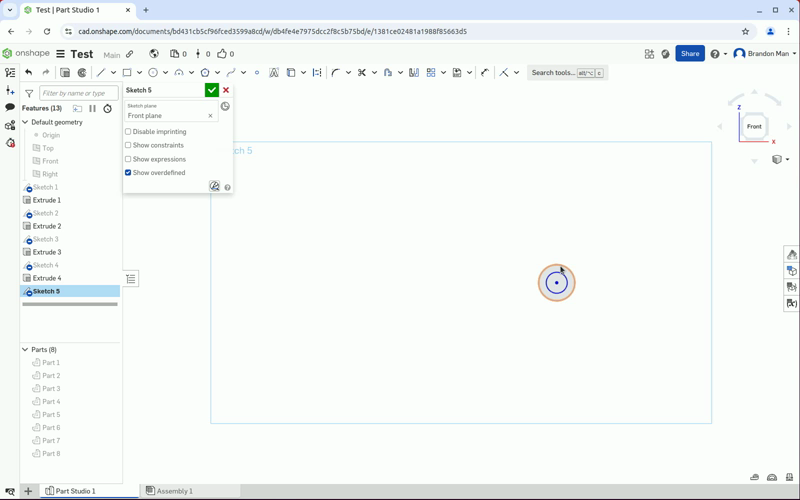
scroll(6)
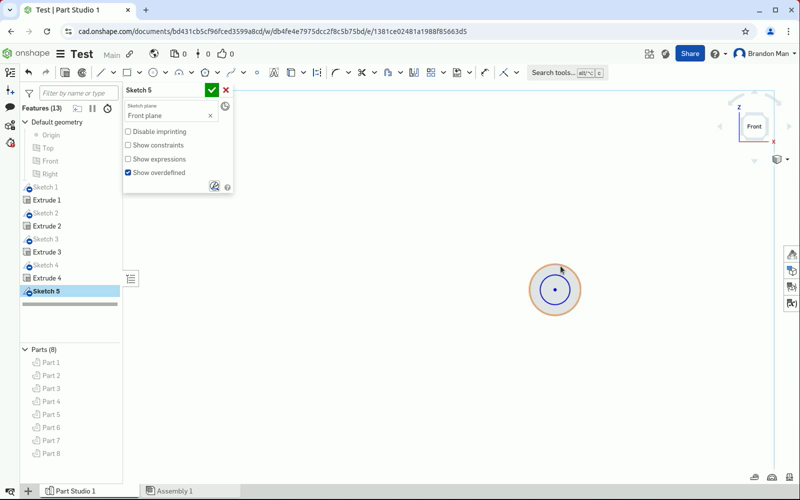
scroll(6)
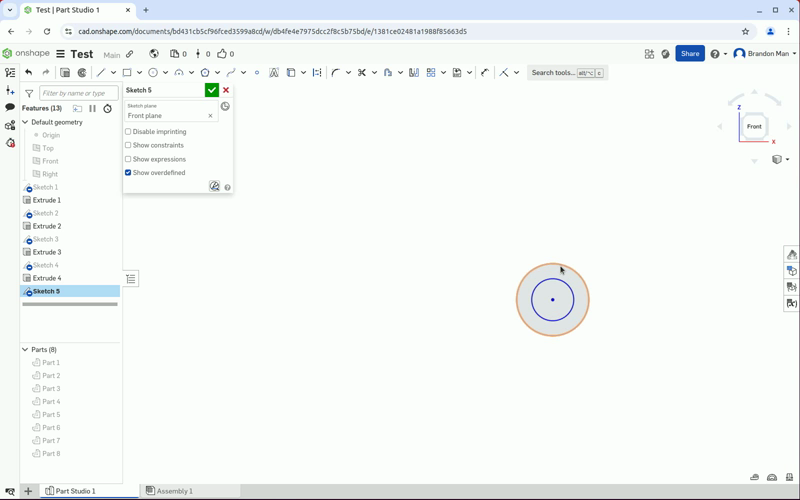
scroll(6)
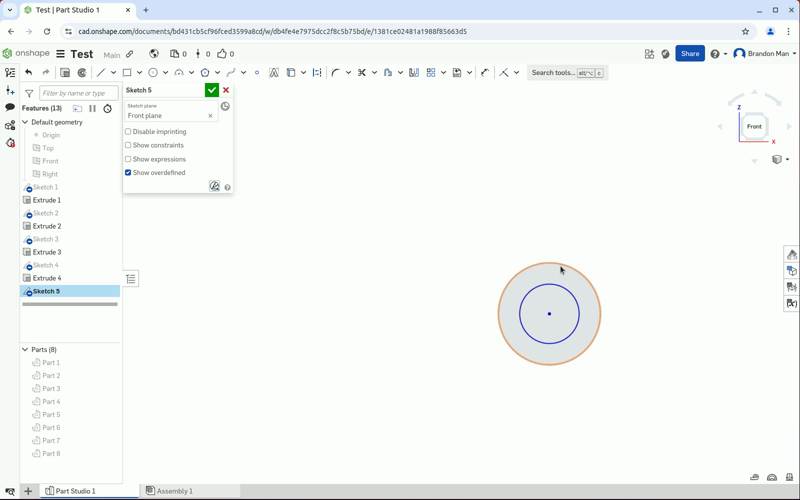
scroll(6)
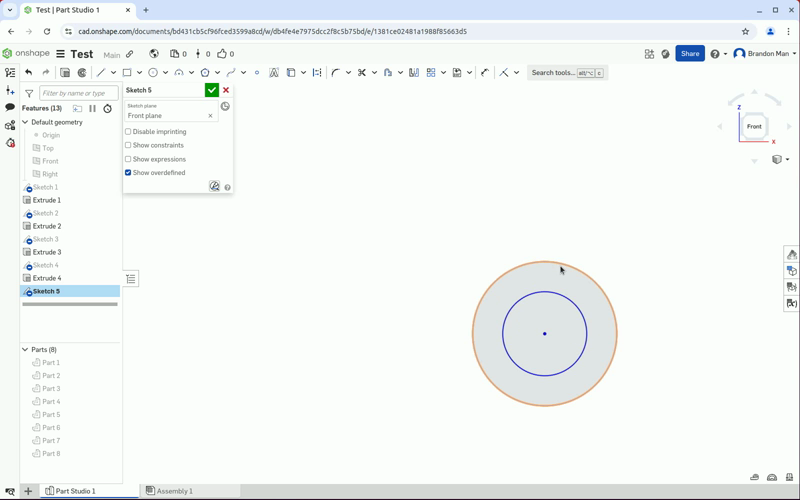
scroll(6)
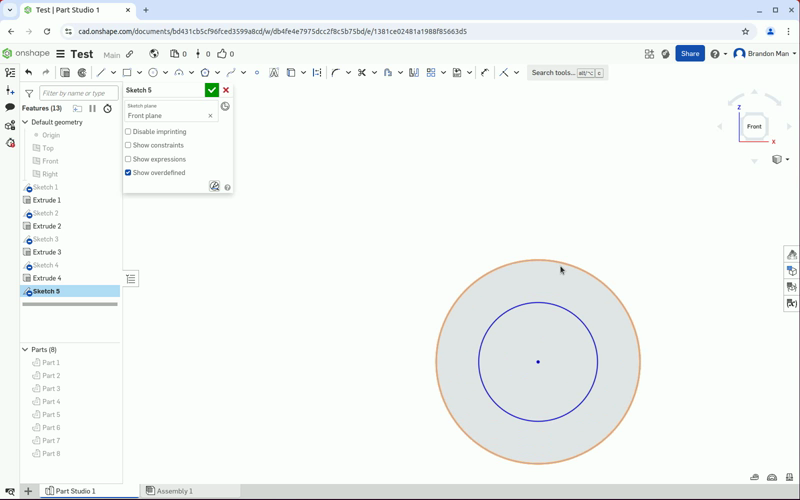
scroll(6)
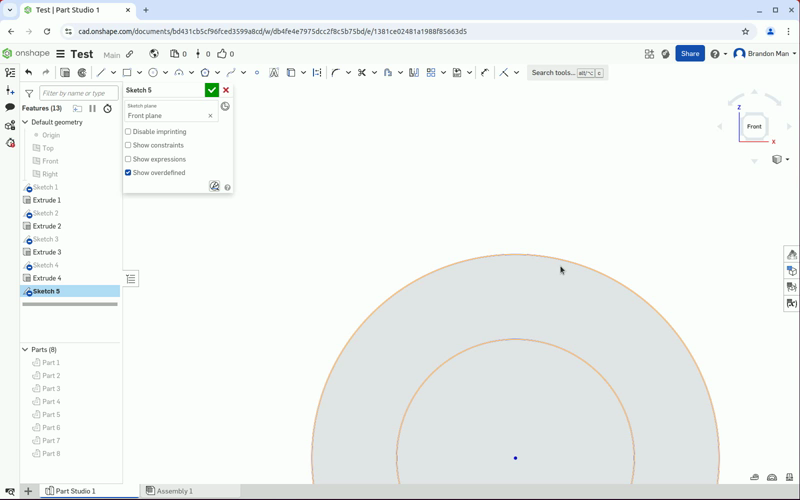
click(560, 265)
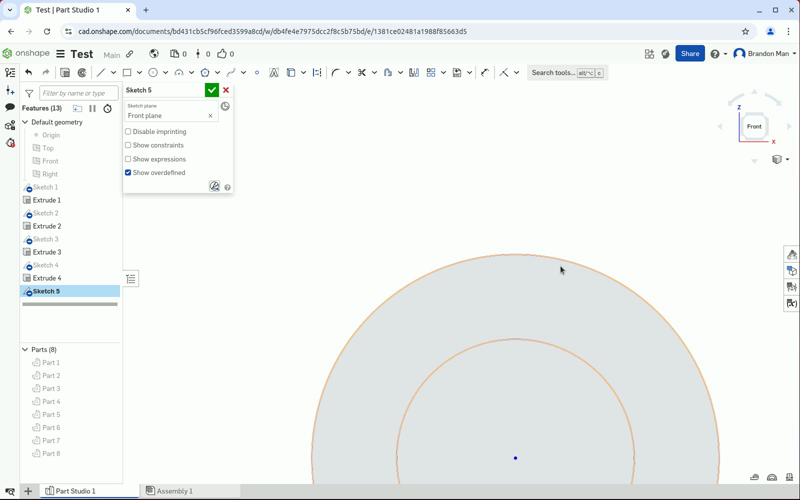
scroll(-6)
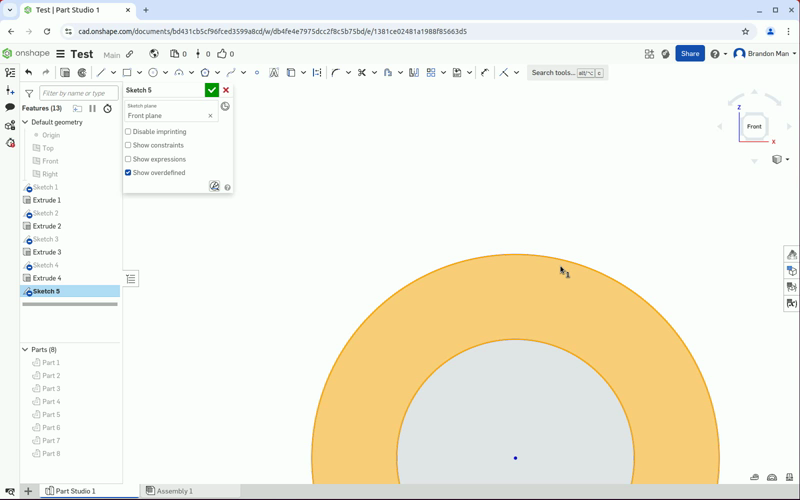
scroll(-6)
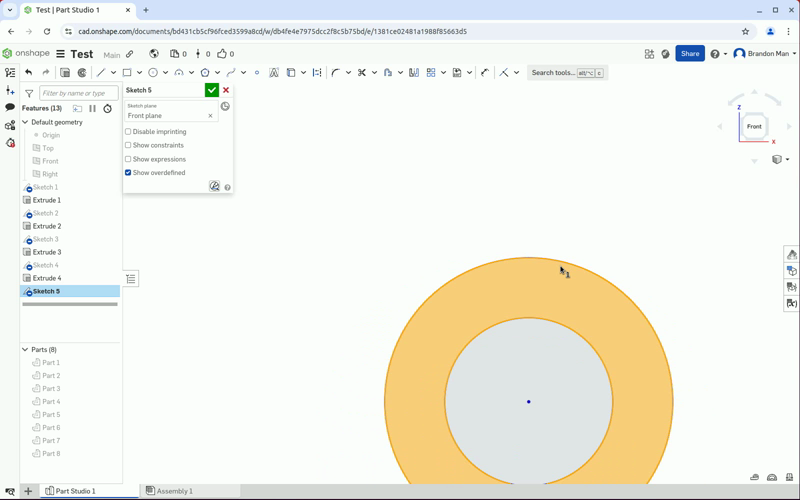
scroll(-6)
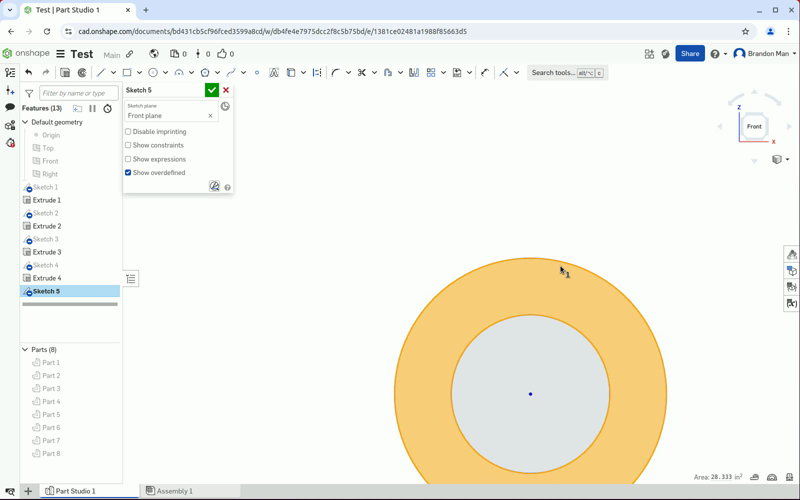
scroll(-6)
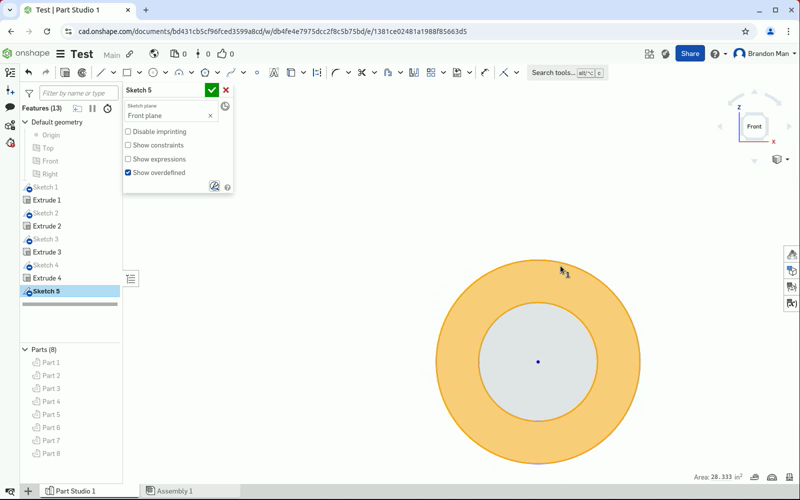
scroll(-6)
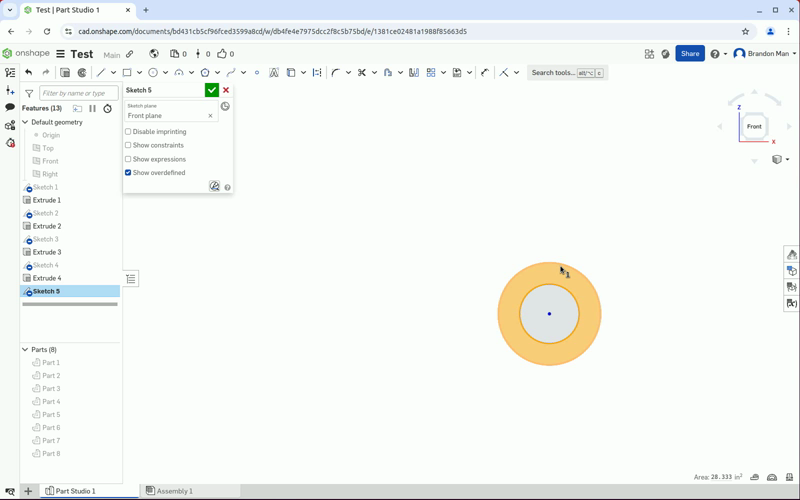
scroll(-6)
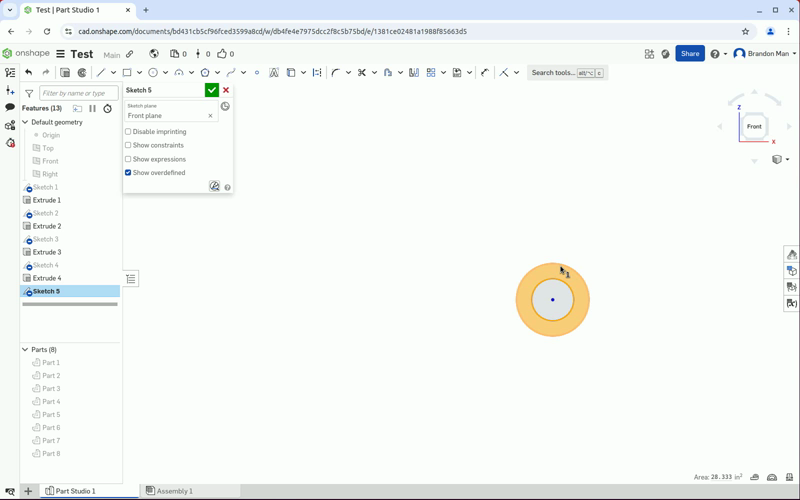
scroll(-6)
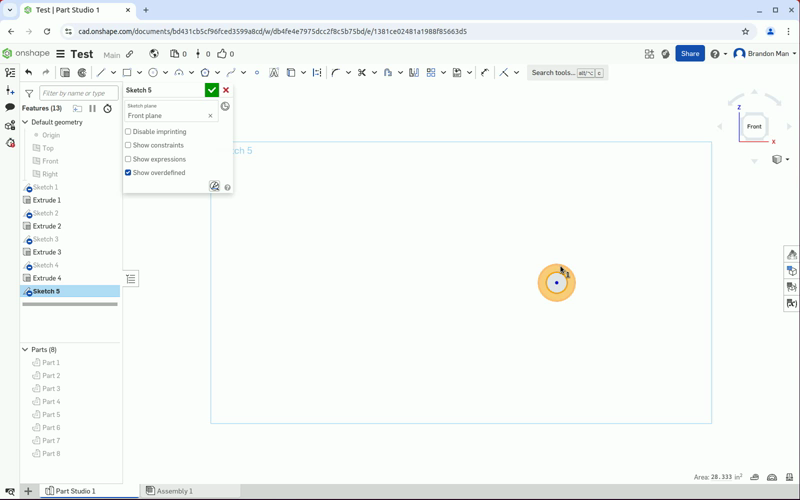
mouse_move(73, 352)
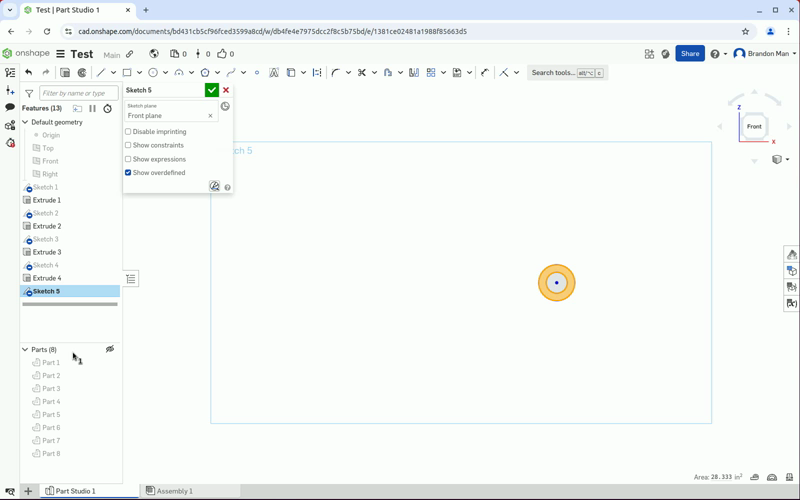
key(shift+y)
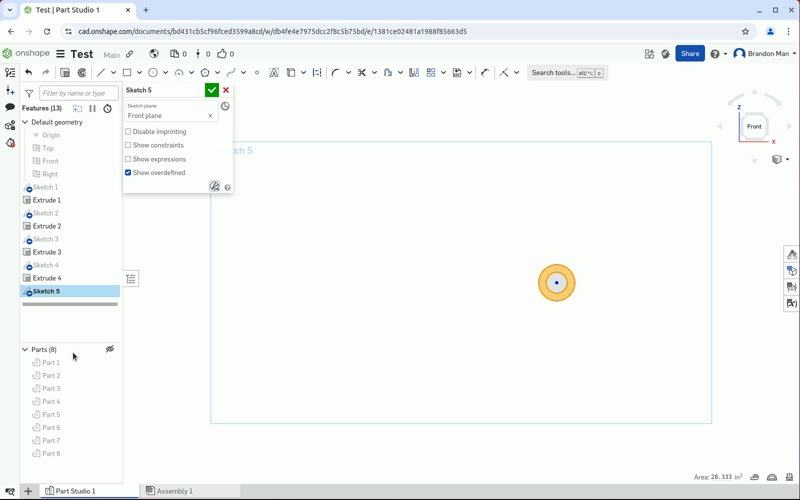
key(shift+e)
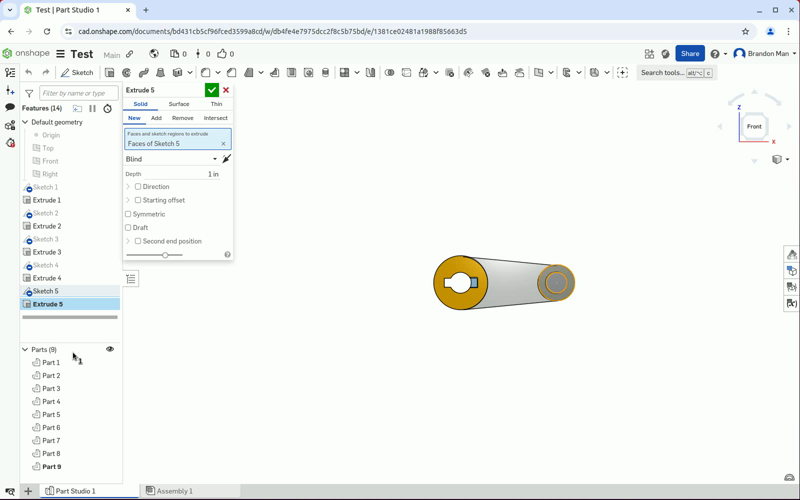
mouse_move(143, 106)
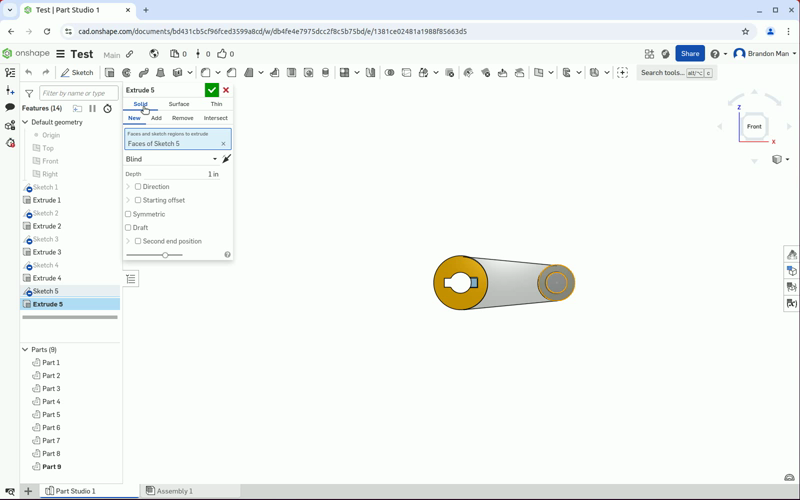
click(143, 106)
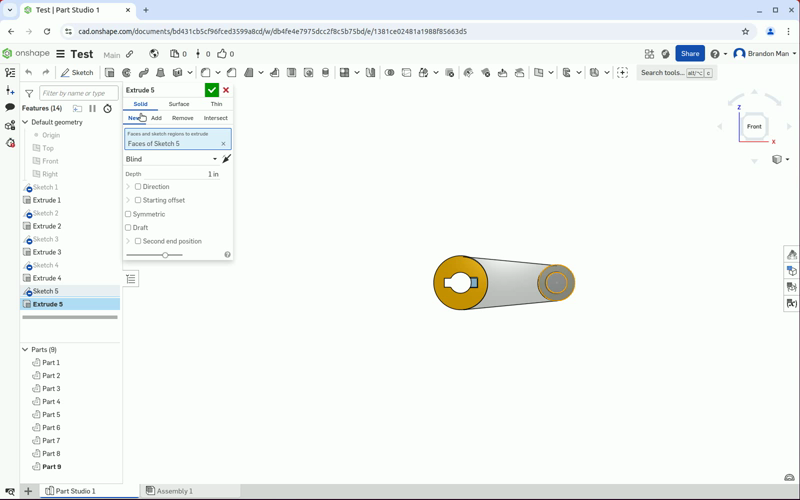
mouse_move(137, 120)
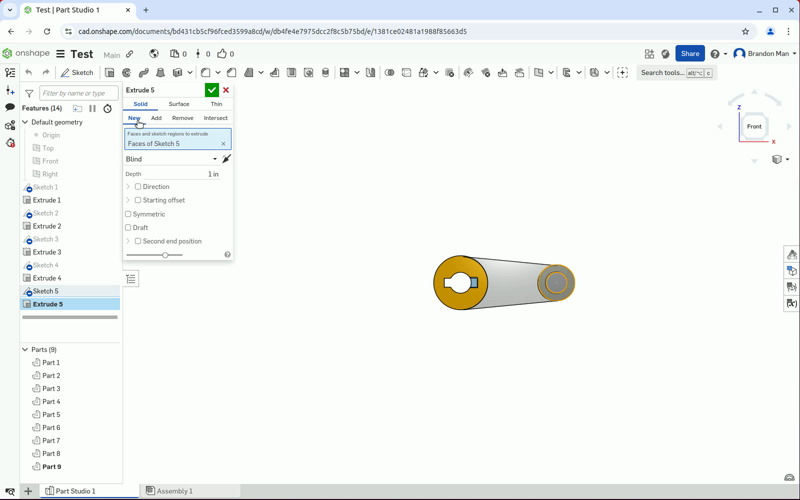
click(137, 120)
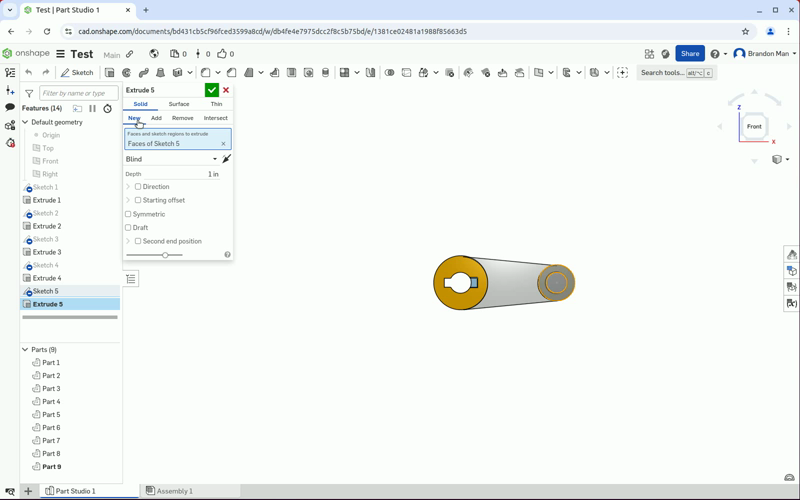
key(tab, 4)
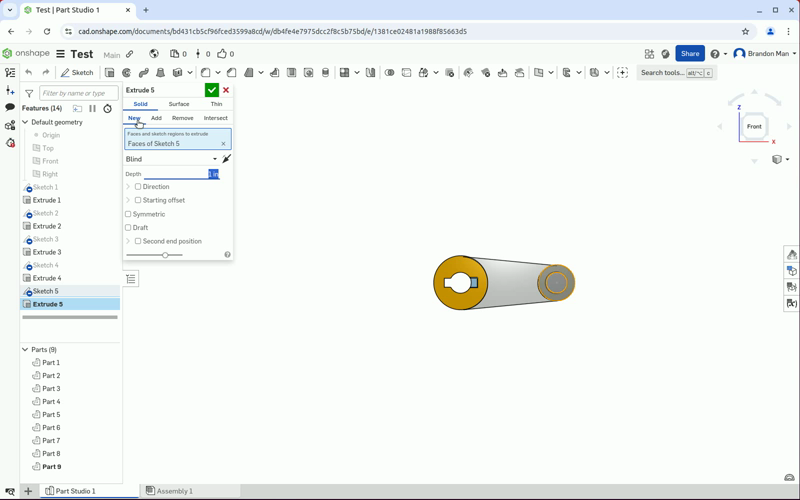
text(3.129)
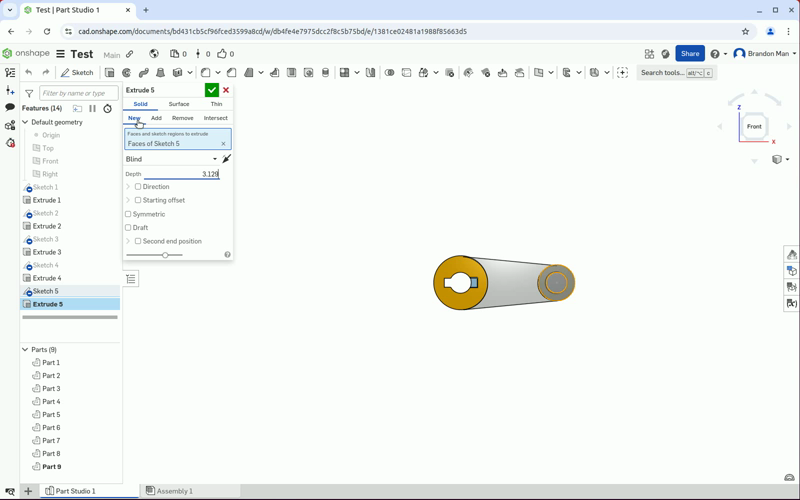
key(enter)
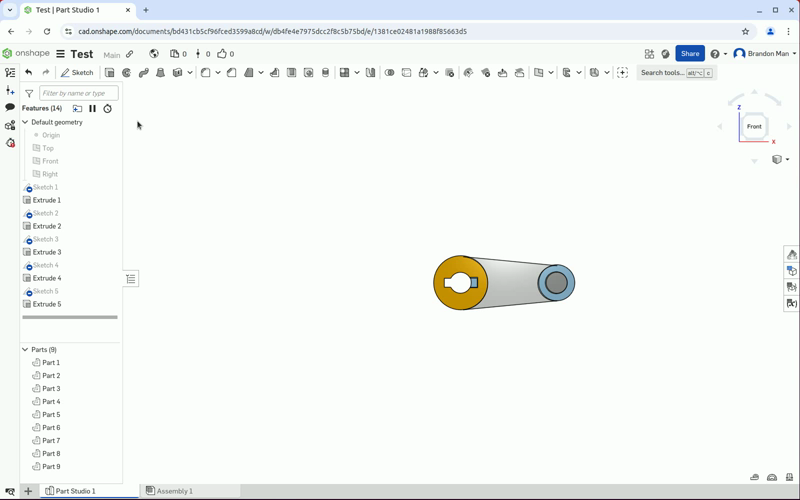
key(shift+h)
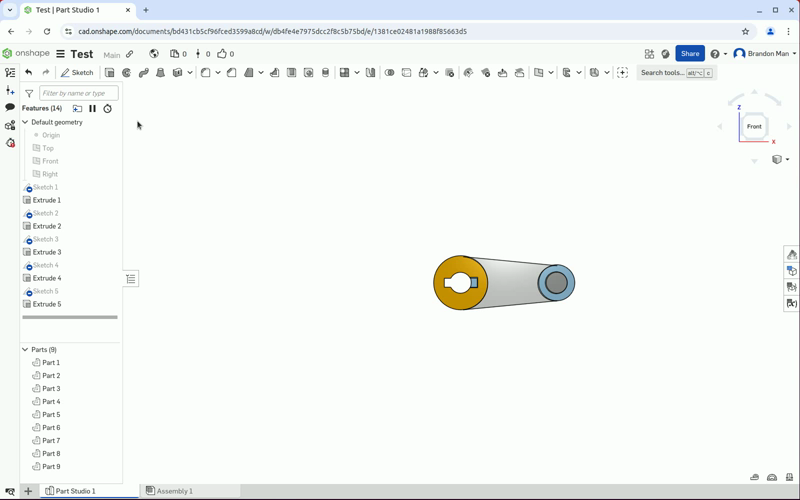
key(shift+h)
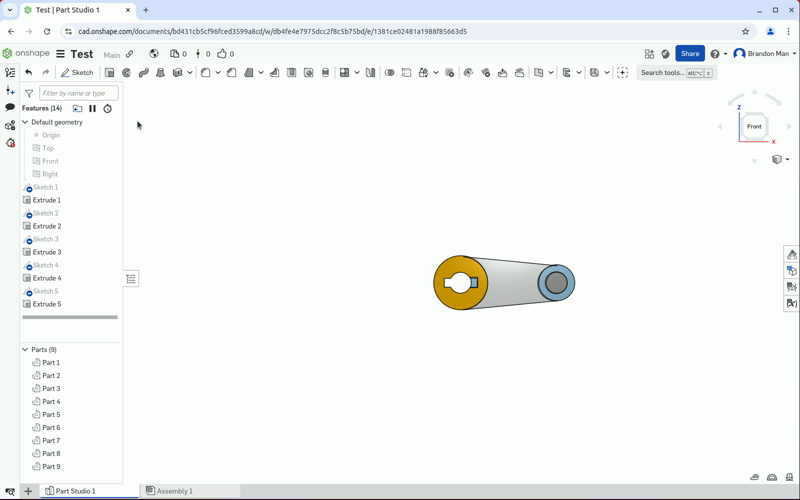
mouse_move(73, 189)
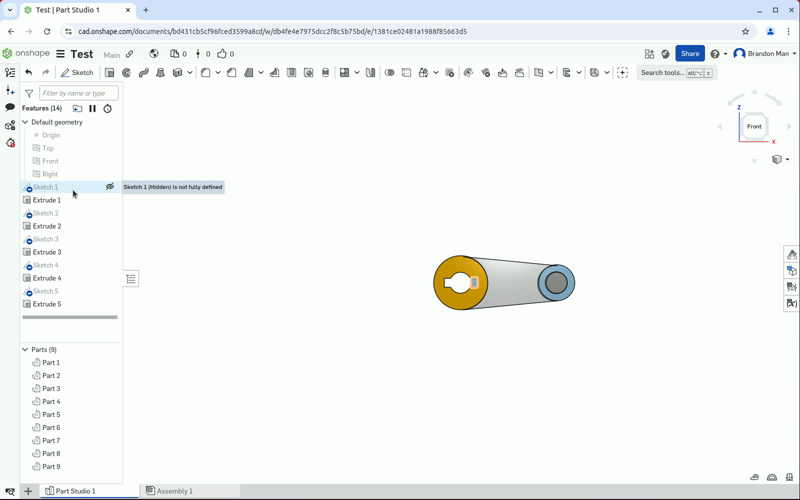
click(73, 189)
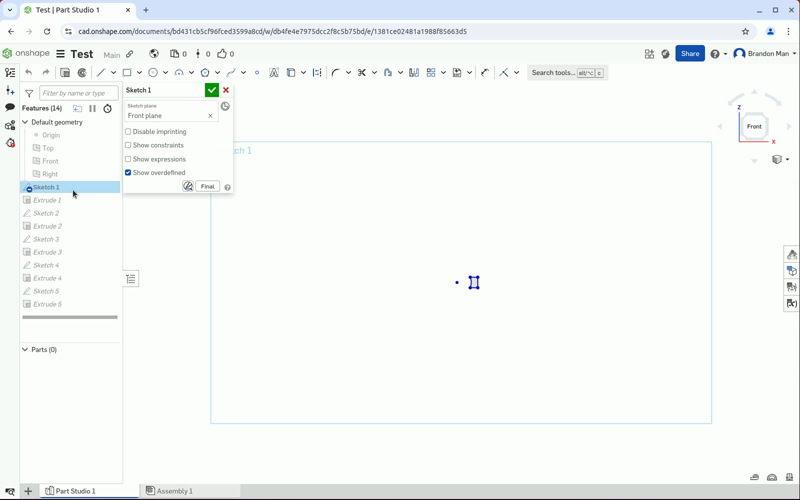
mouse_move(229, 92)
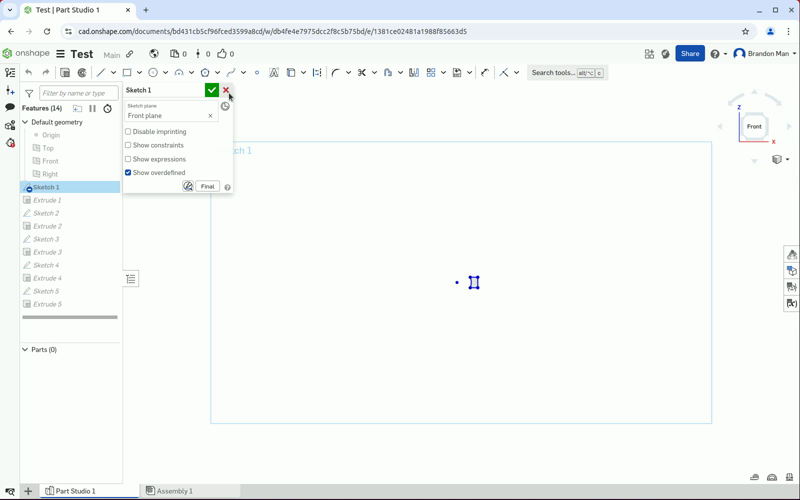
click(229, 92)
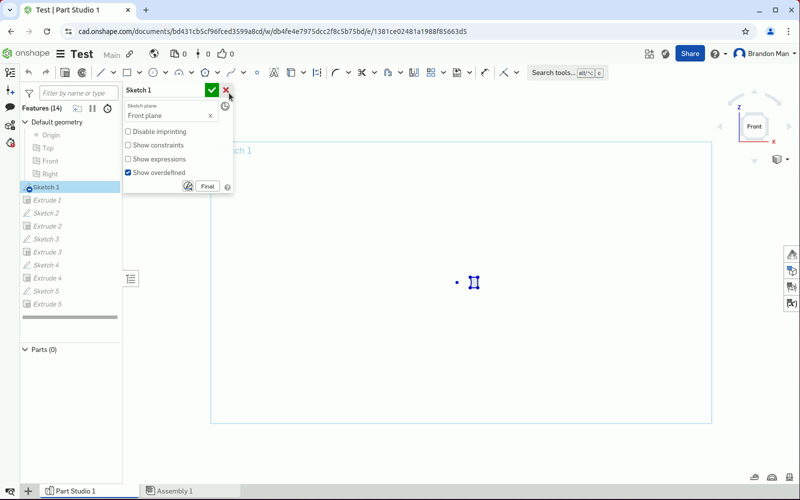
key(shift+s)
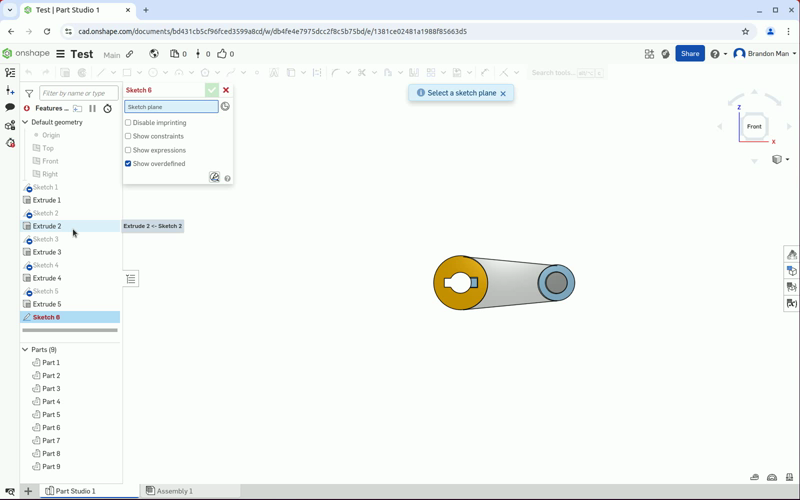
scroll(3)
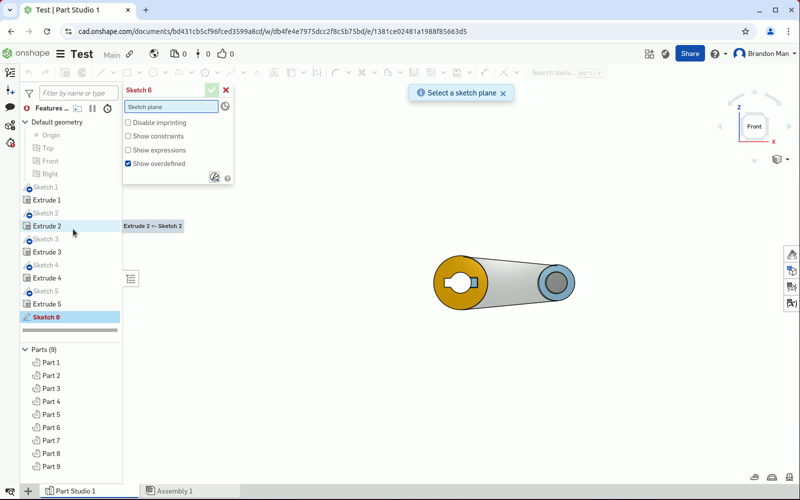
mouse_move(73, 163)
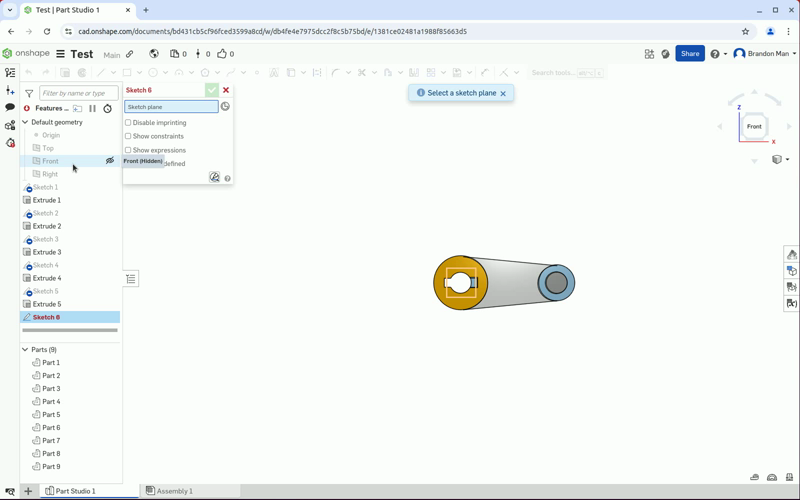
click(73, 163)
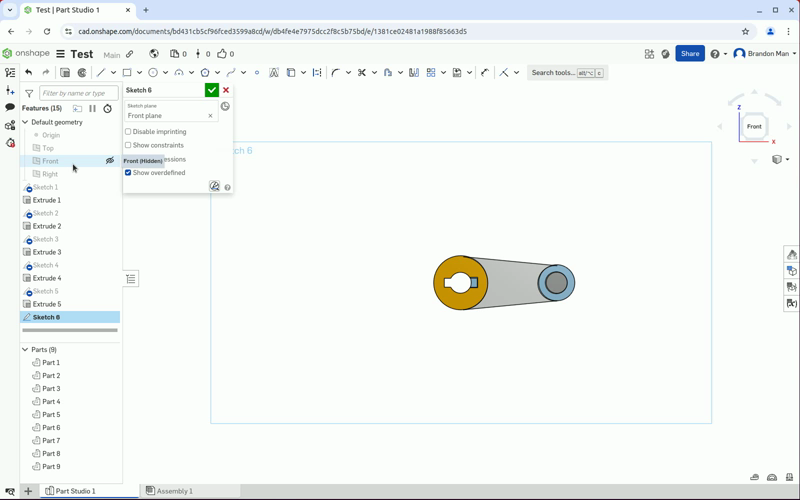
mouse_move(73, 352)
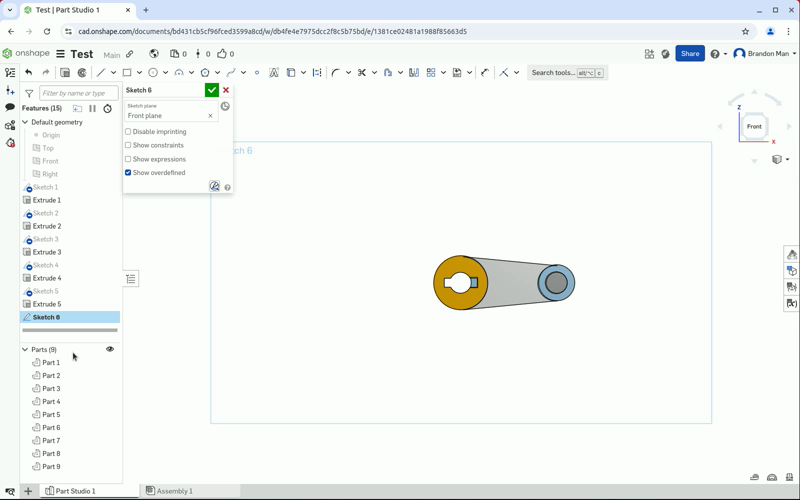
key(y)
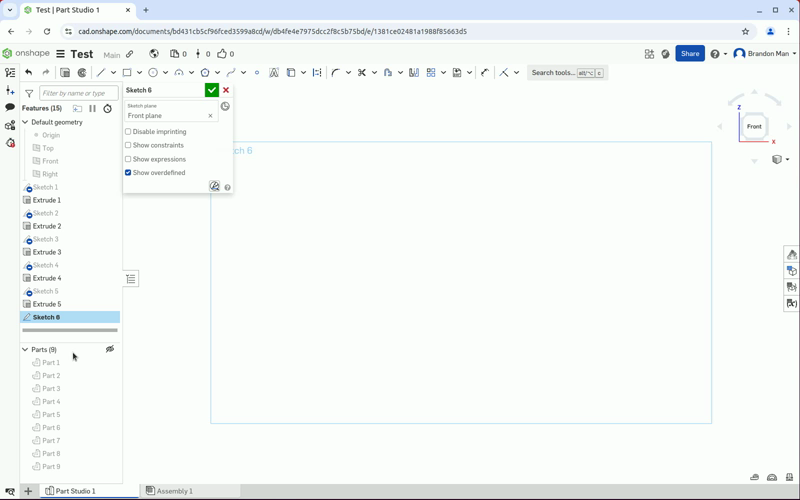
key(c)
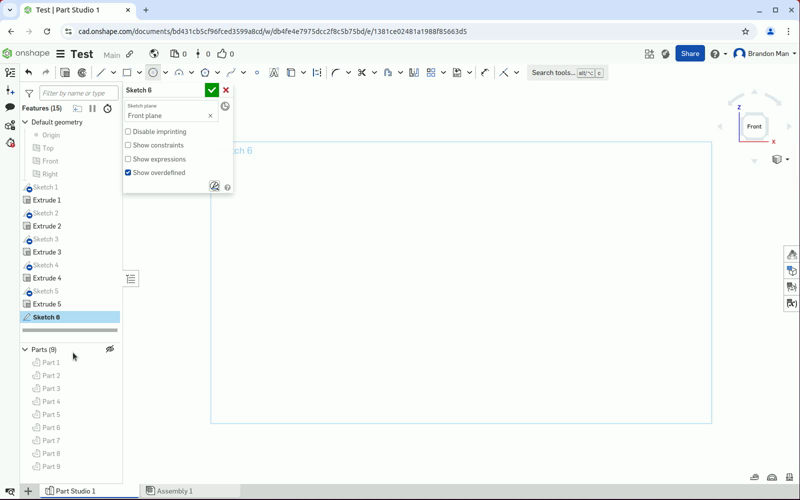
key_down(shift)
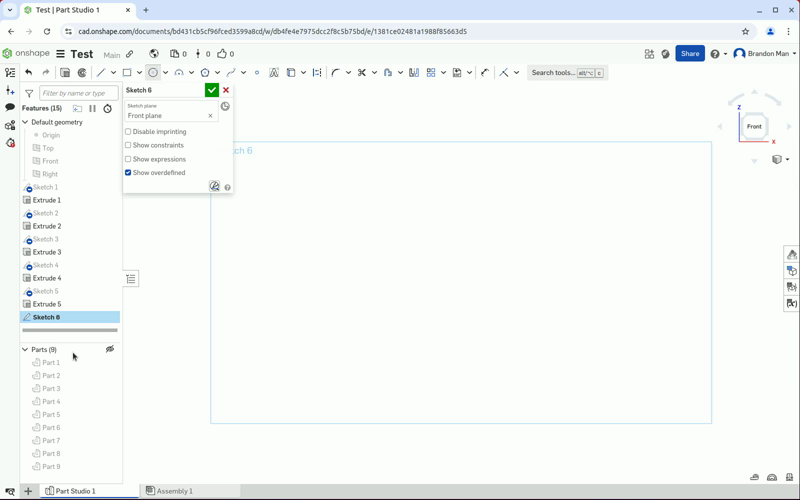
mouse_move(460, 282)
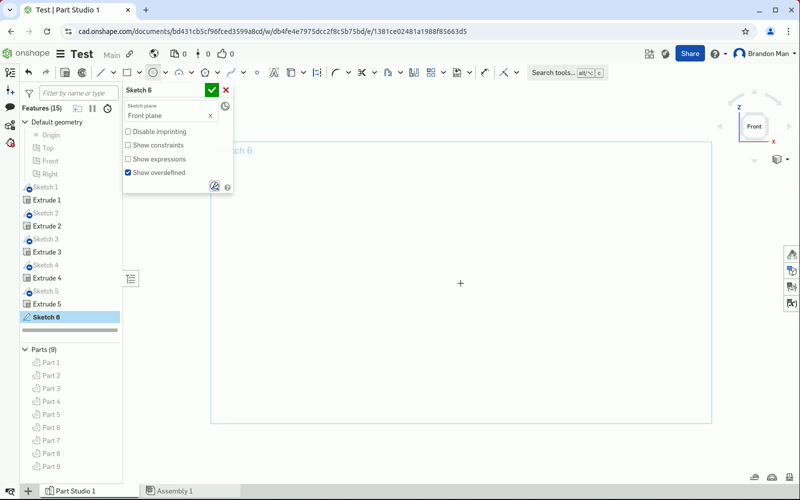
click(460, 282)
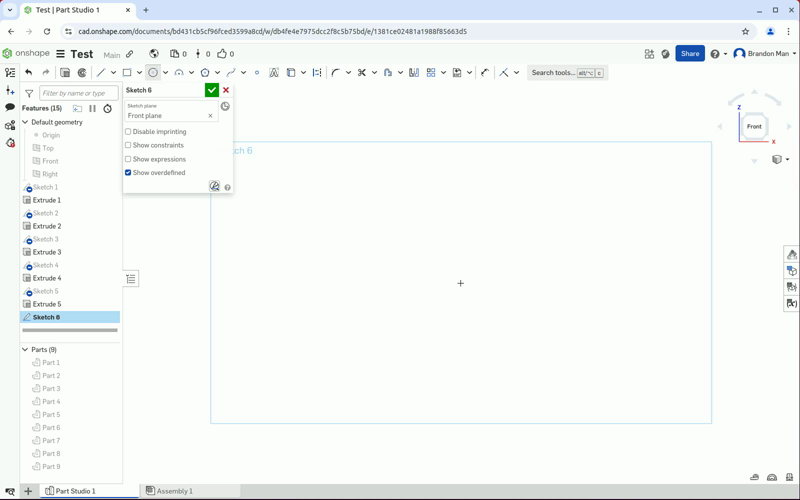
key_up(shift)
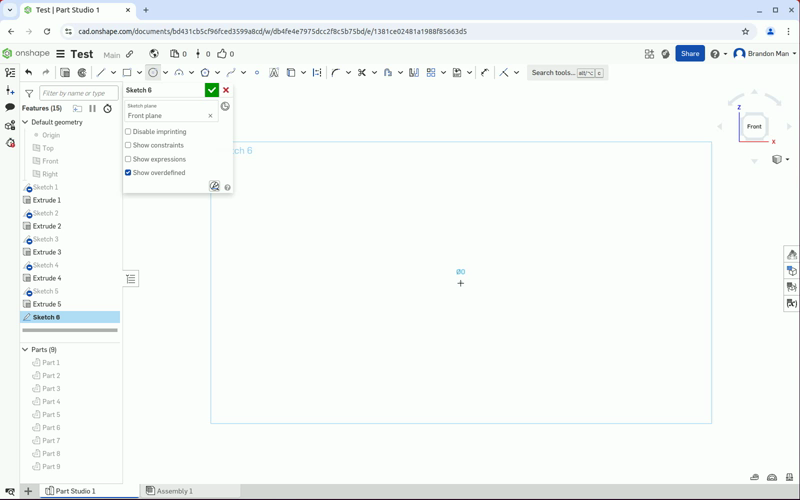
mouse_move(487, 282)
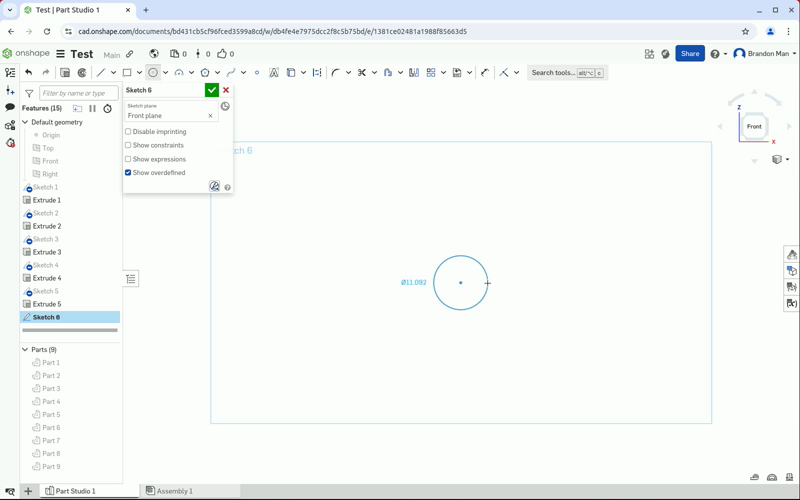
click(487, 282)
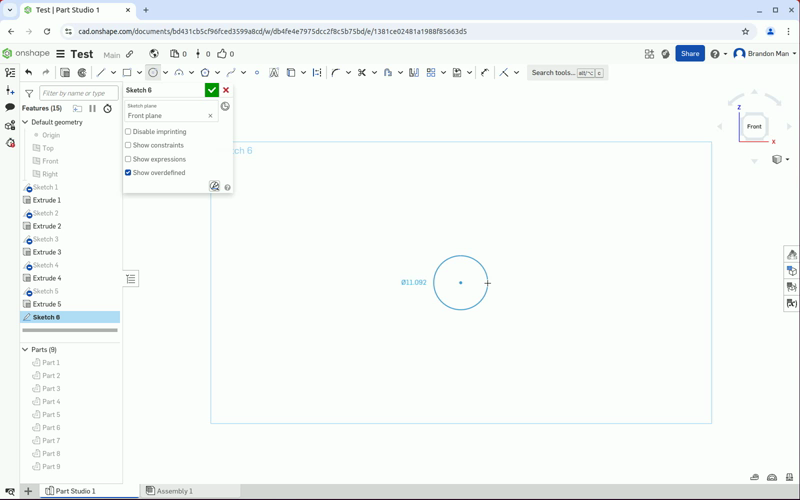
key(esc)
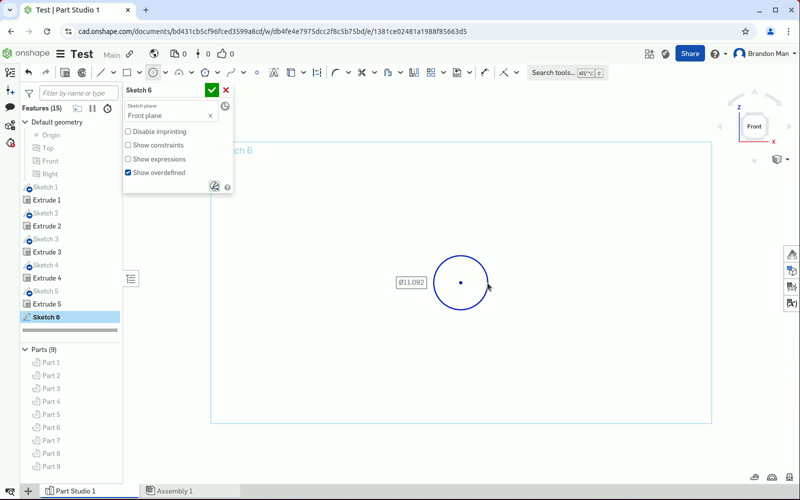
key(l)
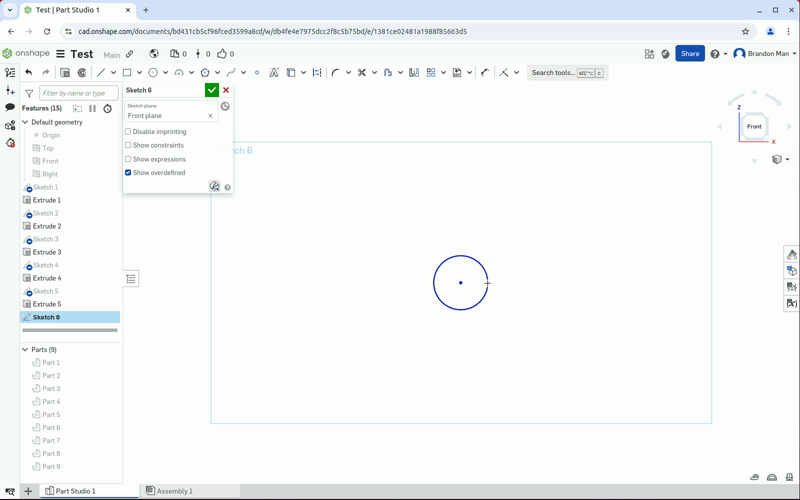
key_down(shift)
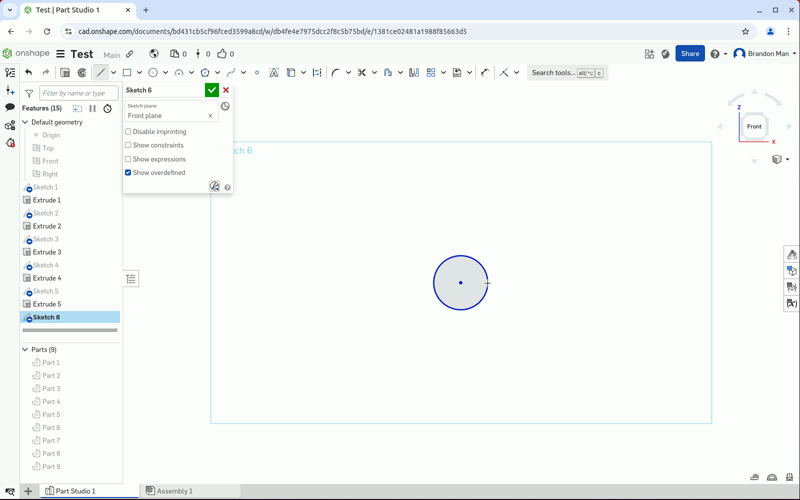
mouse_move(444, 287)
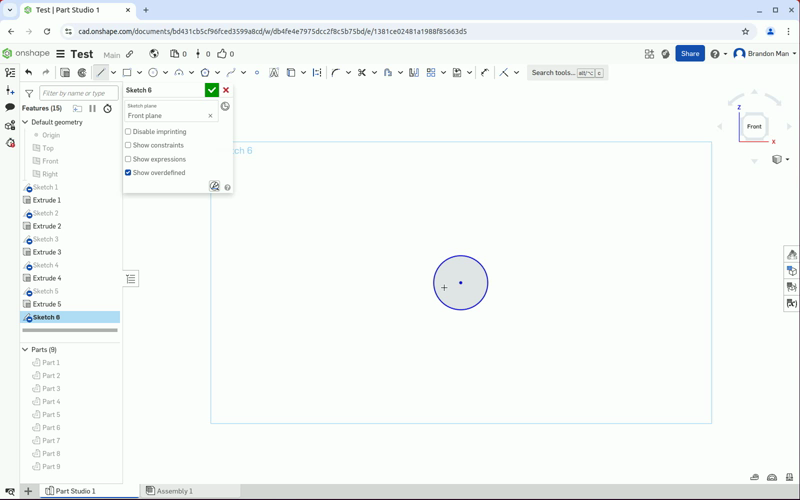
click(444, 287)
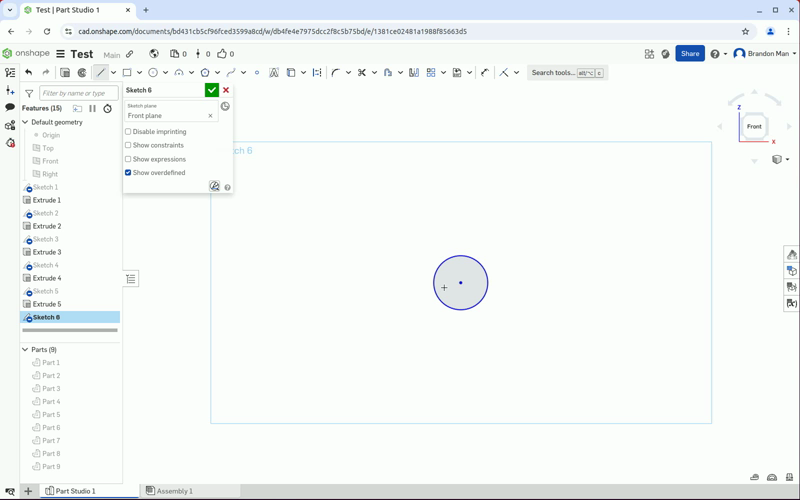
key_up(shift)
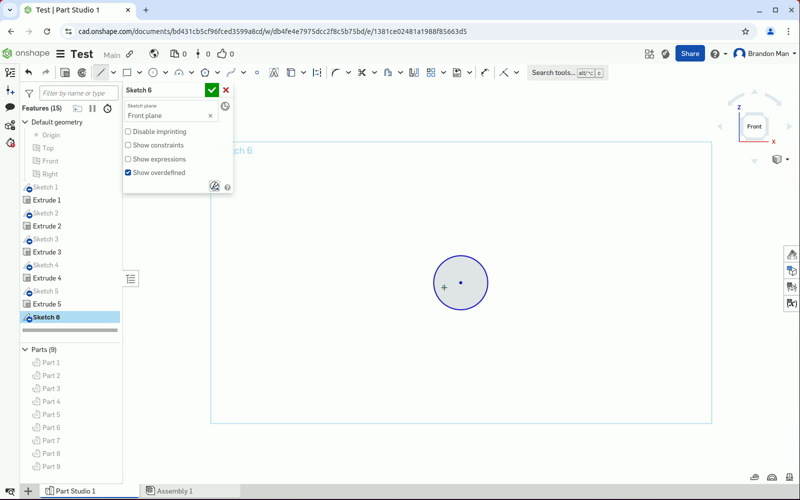
key_down(shift)
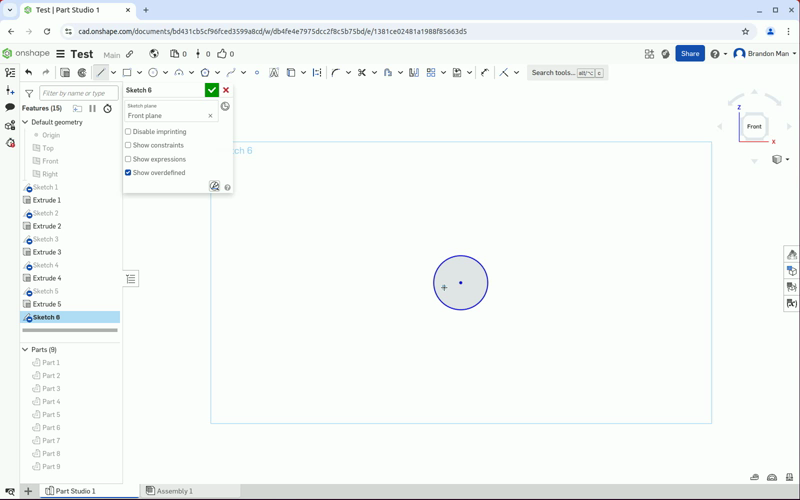
mouse_move(474, 287)
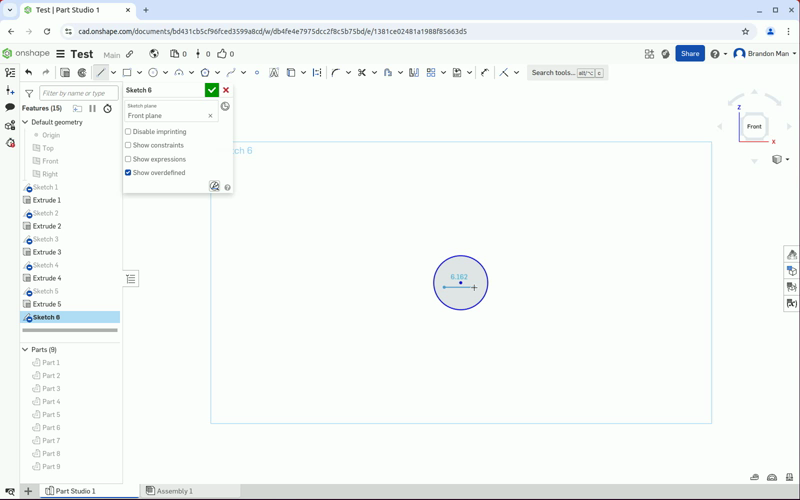
mouse_move(450, 287)
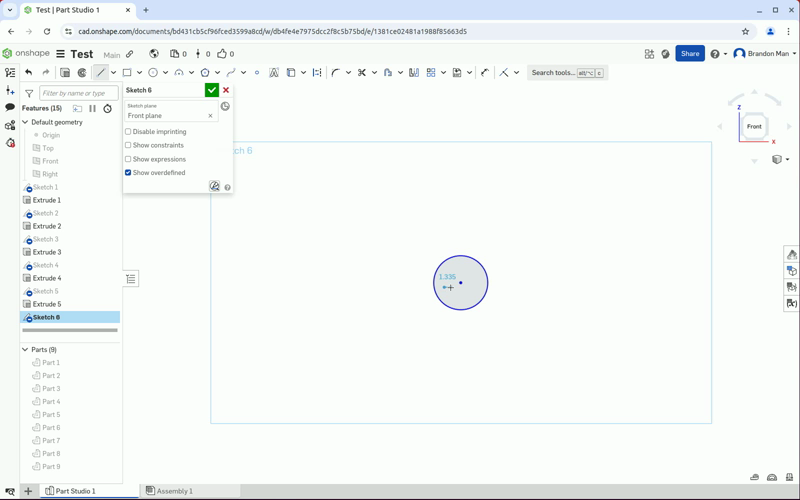
scroll(6)
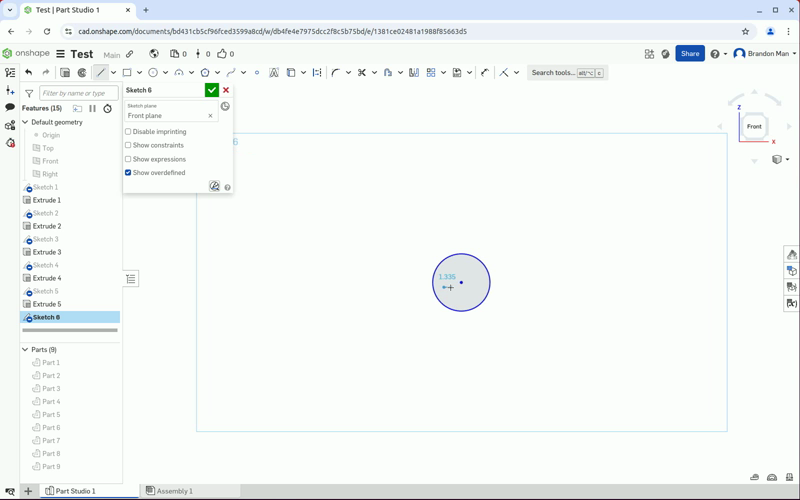
scroll(6)
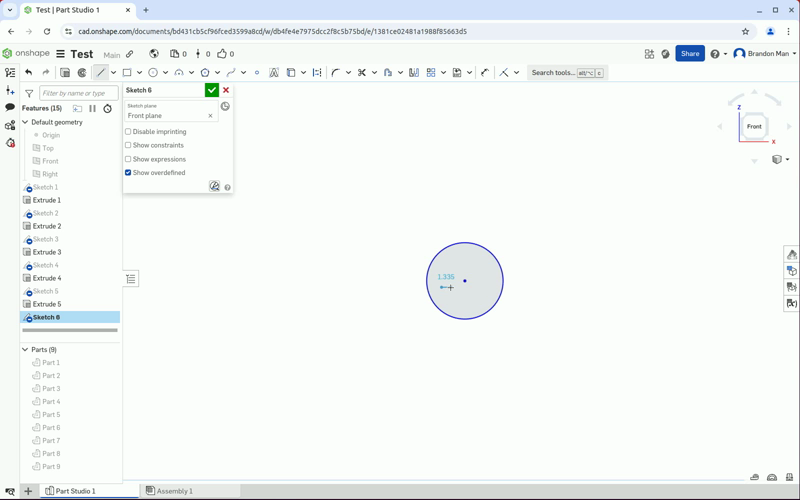
scroll(6)
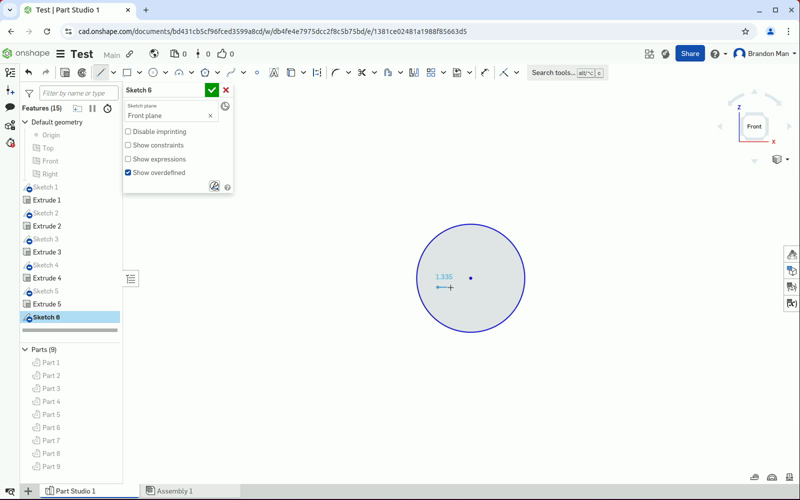
scroll(6)
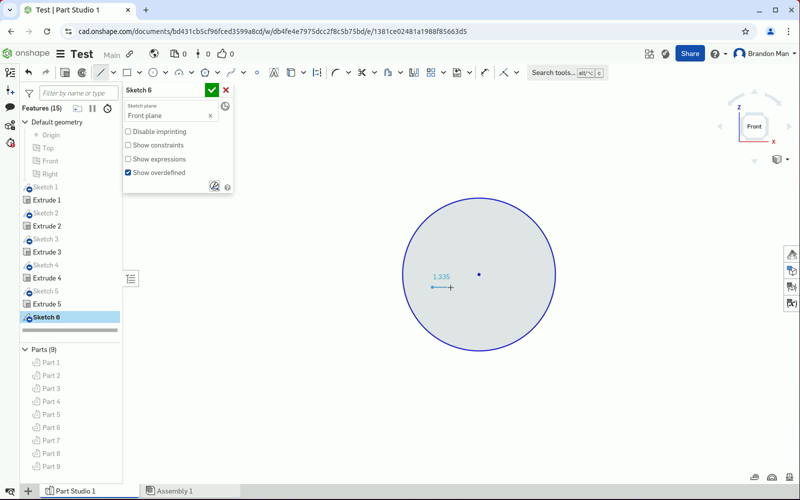
scroll(6)
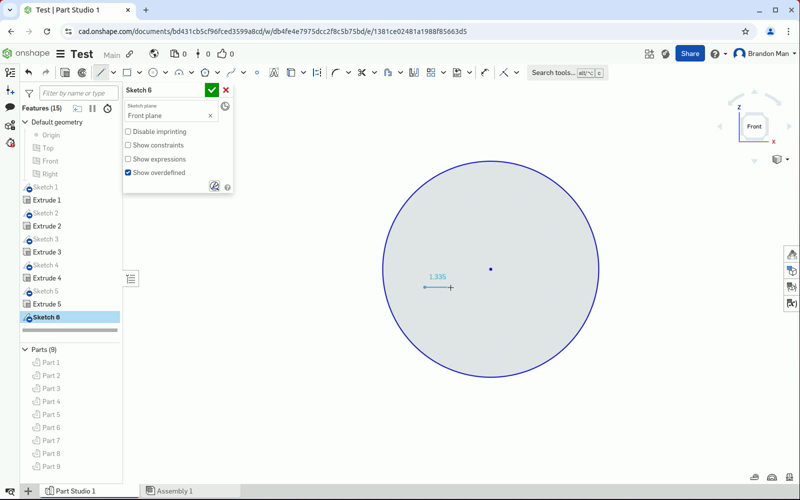
scroll(6)
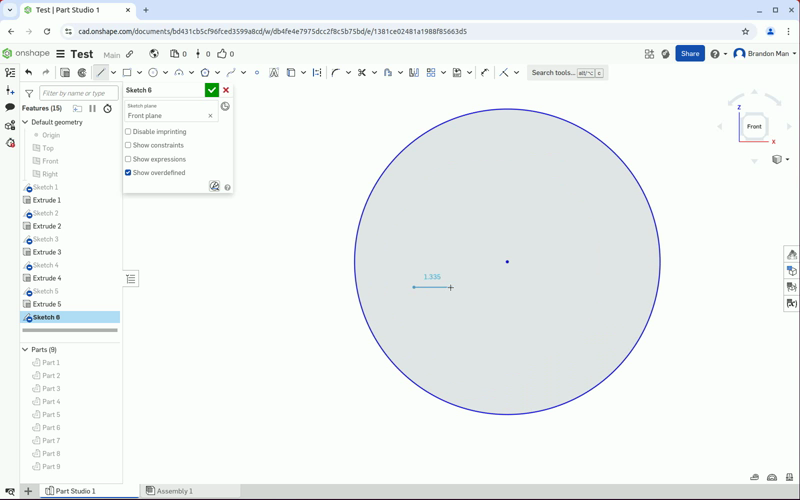
scroll(6)
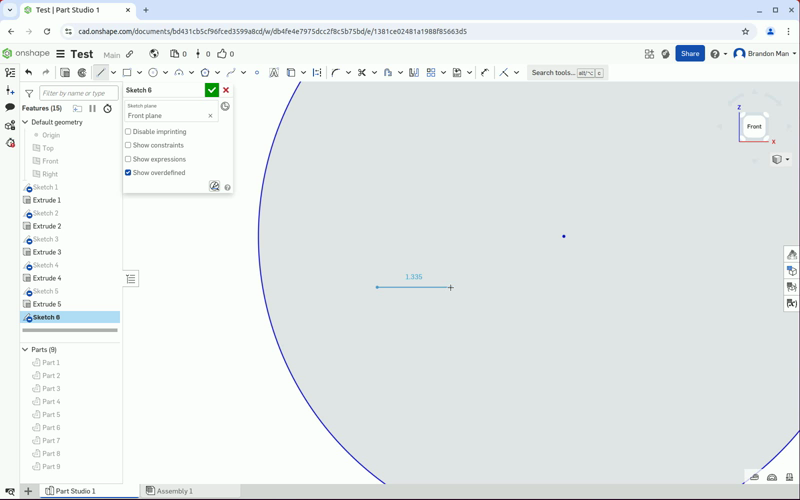
click(450, 287)
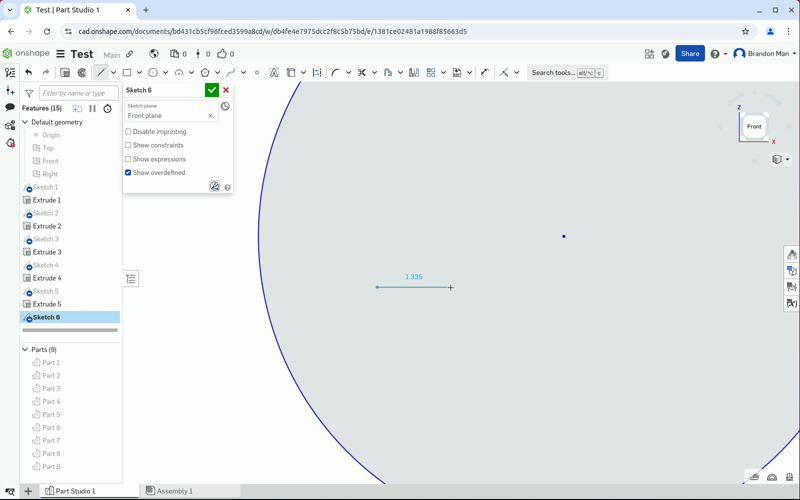
scroll(-6)
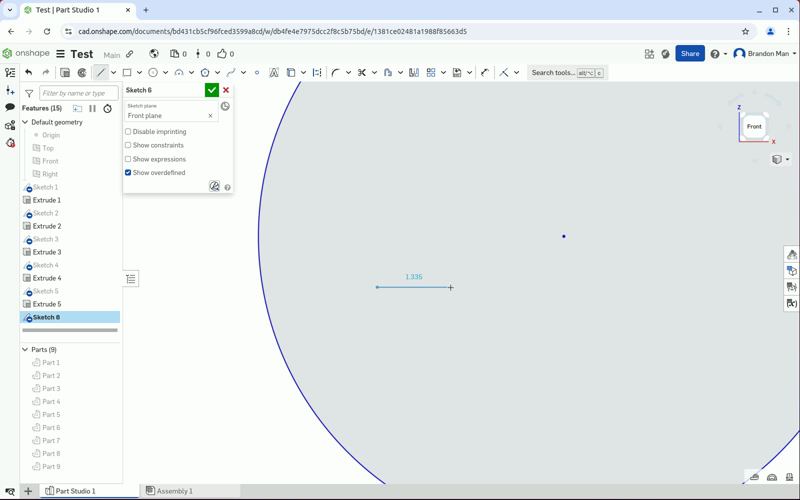
scroll(-6)
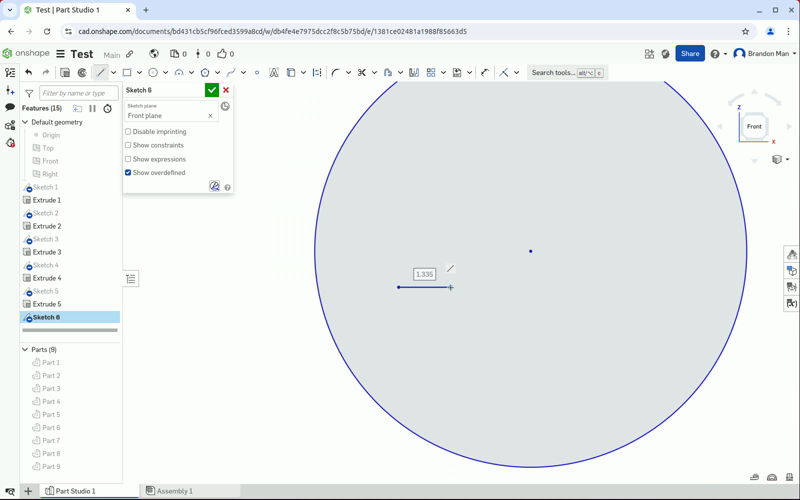
scroll(-6)
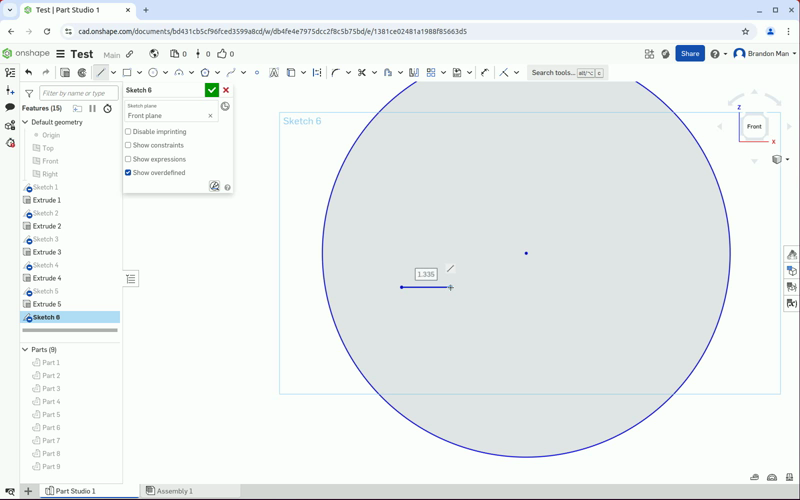
scroll(-6)
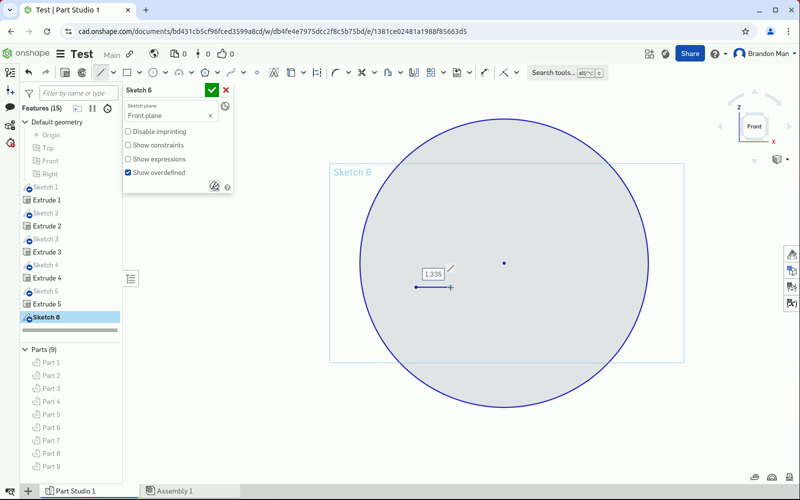
scroll(-6)
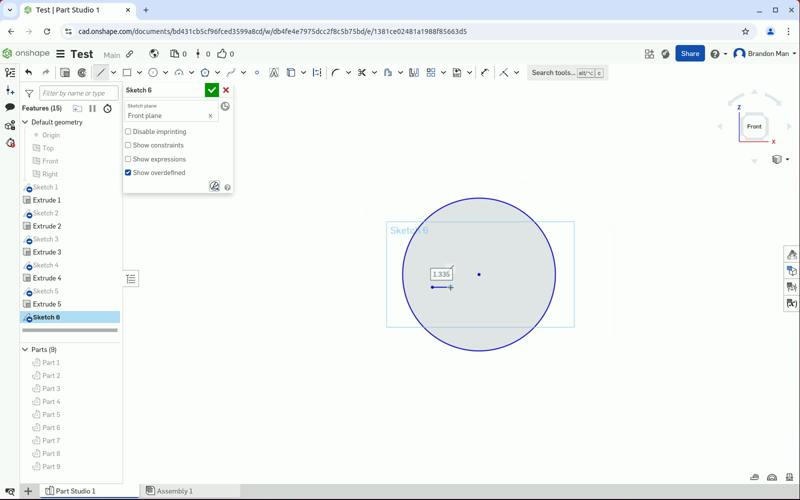
scroll(-6)
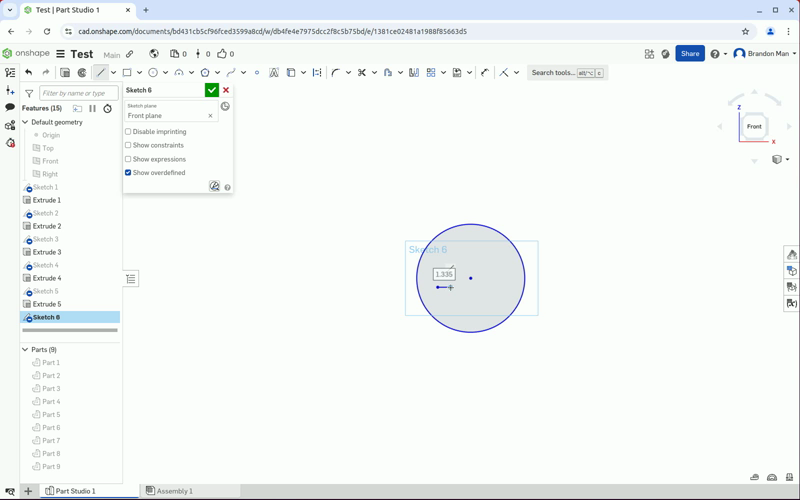
scroll(-6)
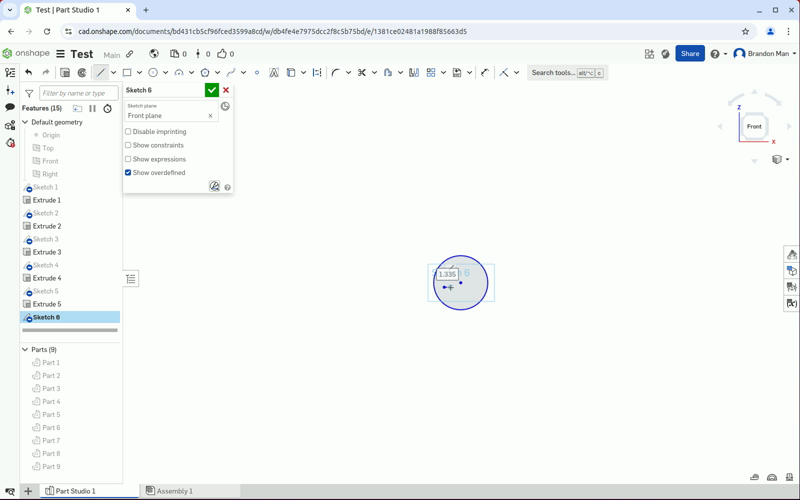
key_up(shift)
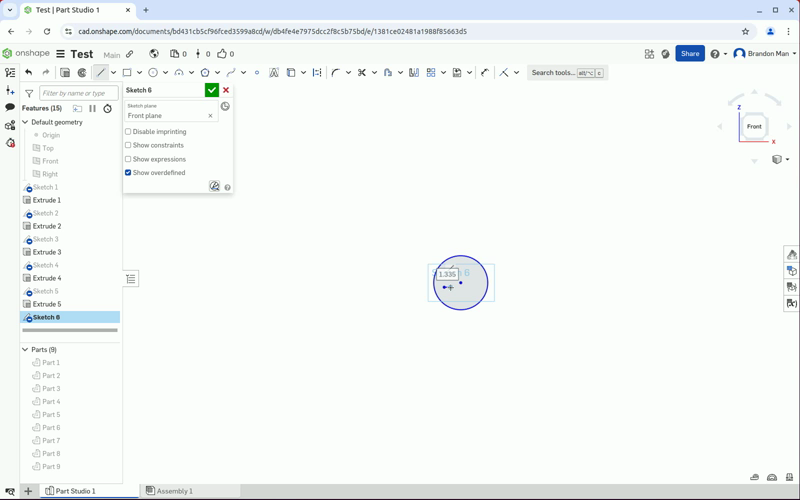
key(esc)
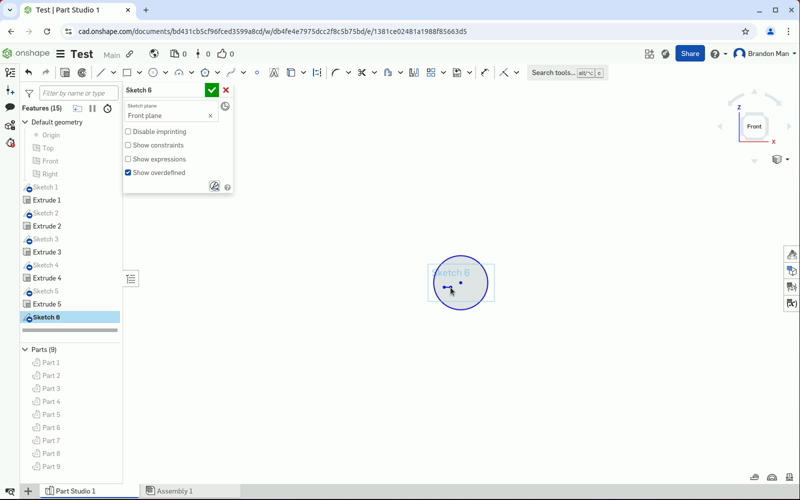
key(a)
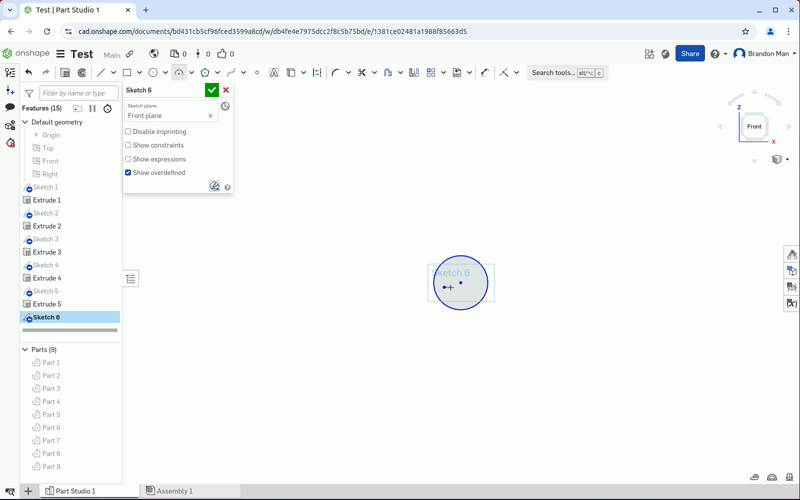
mouse_move(450, 287)
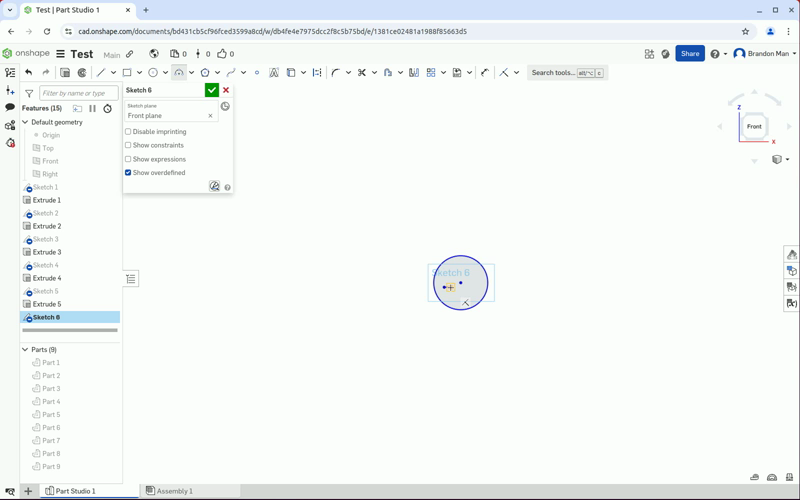
click(450, 287)
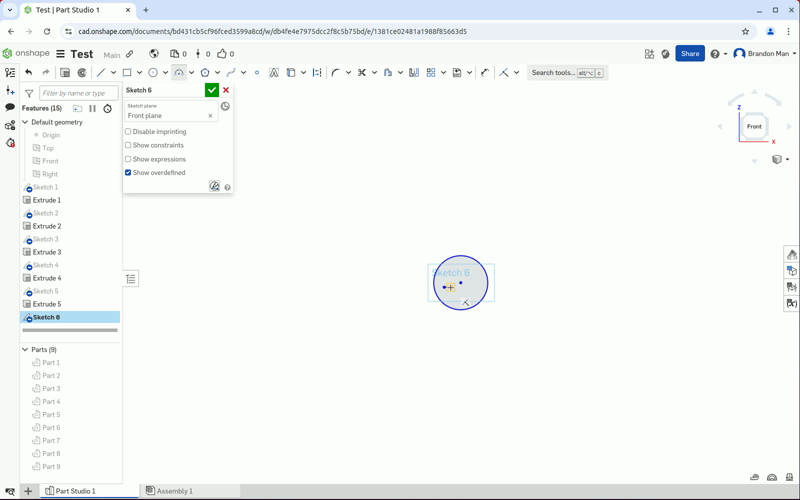
key_down(shift)
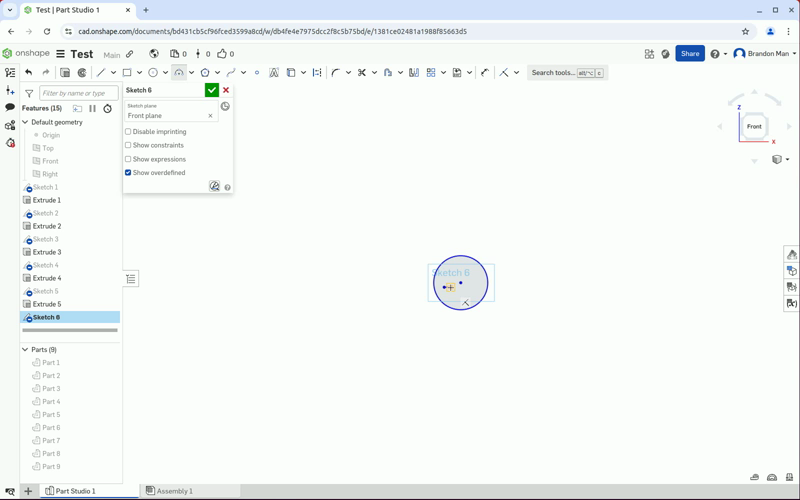
mouse_move(470, 287)
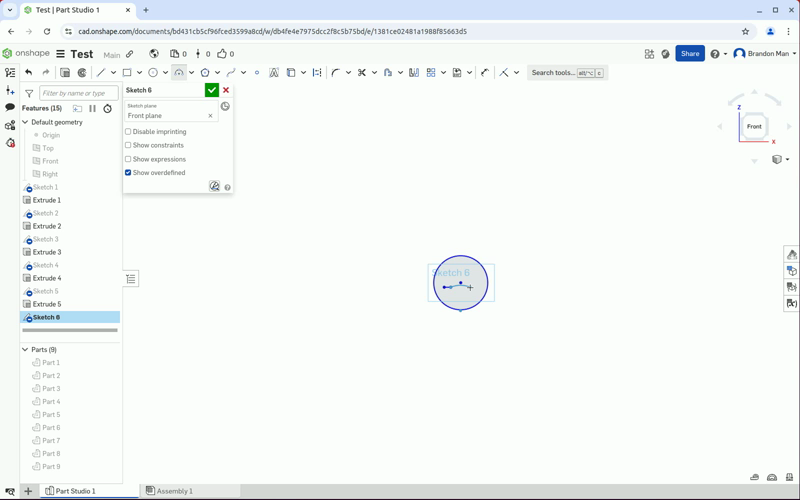
click(470, 287)
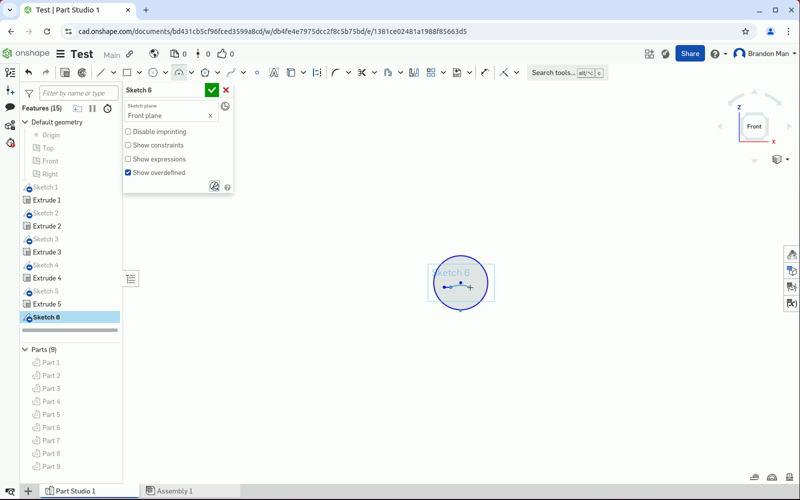
mouse_move(460, 293)
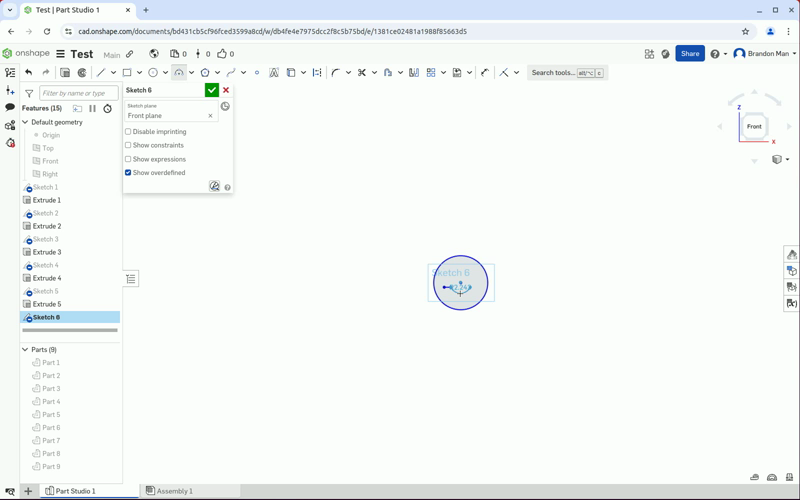
click(460, 293)
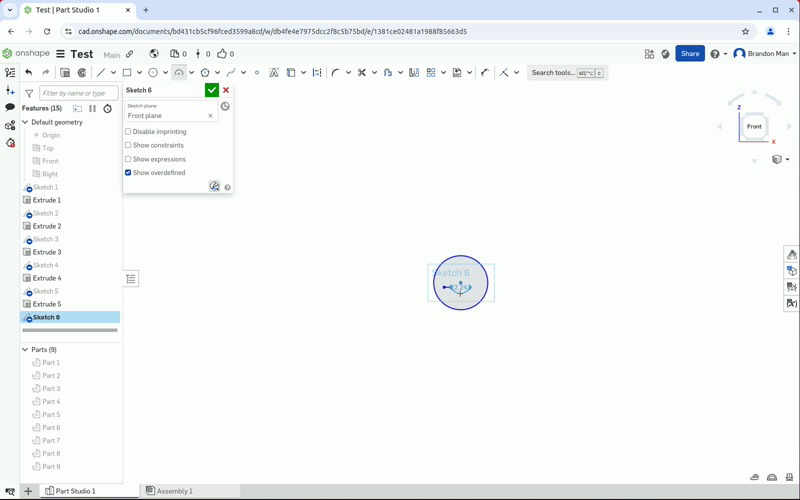
key_up(shift)
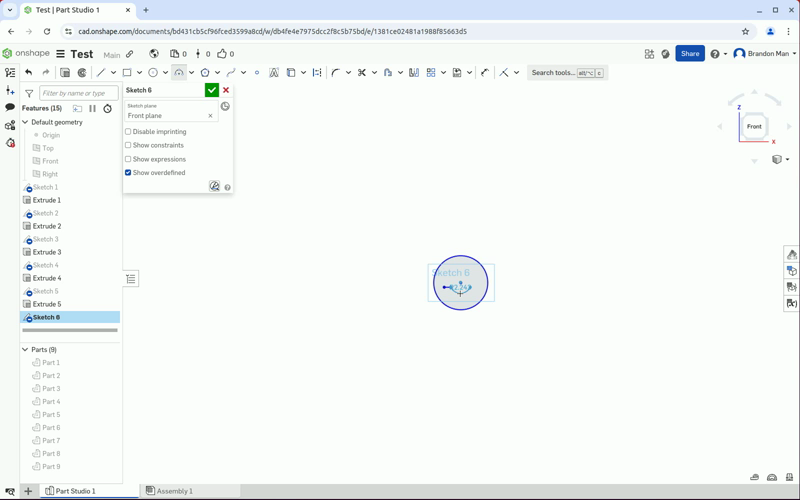
key(esc)
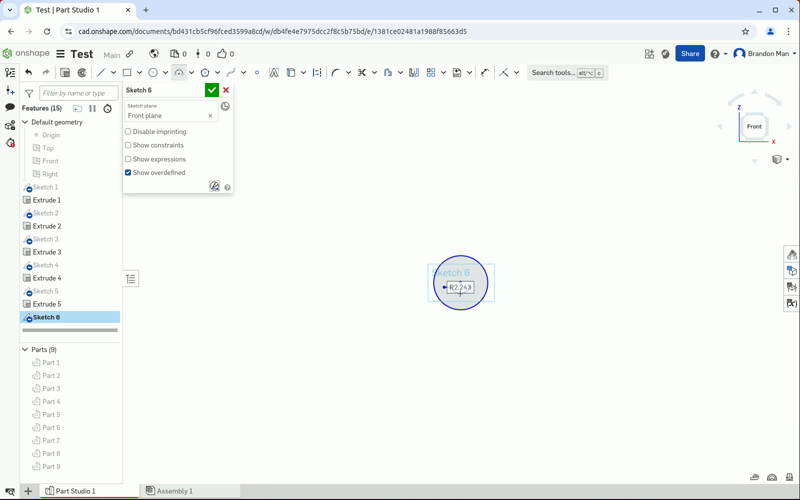
key(l)
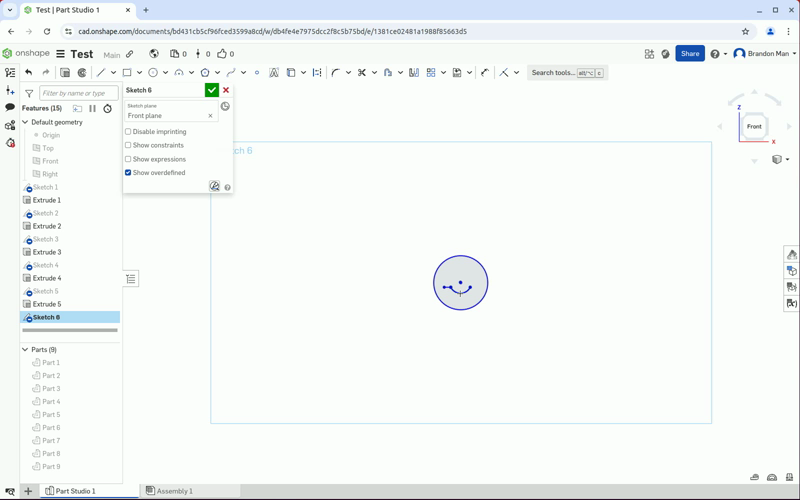
mouse_move(470, 287)
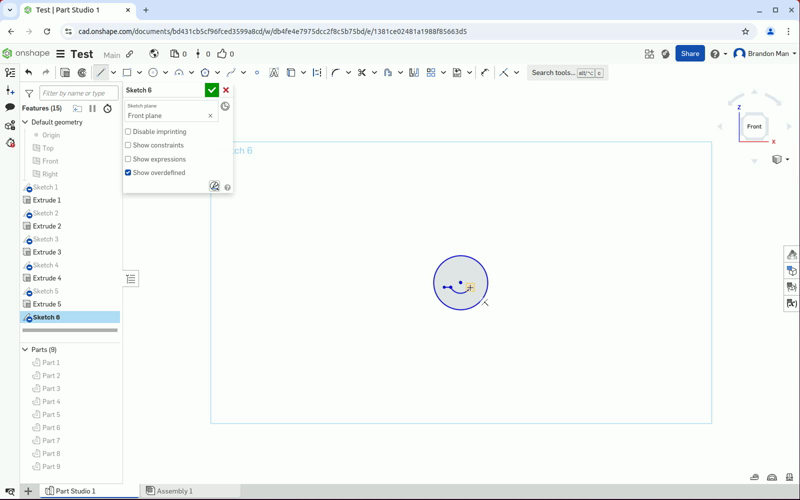
click(470, 287)
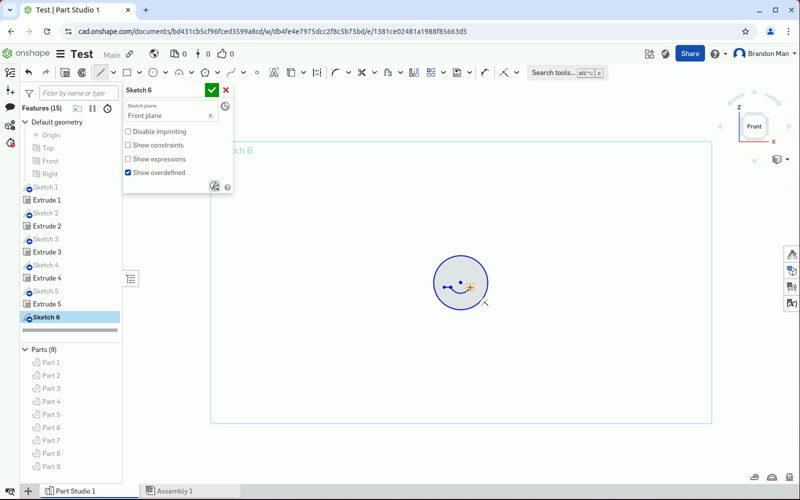
key_down(shift)
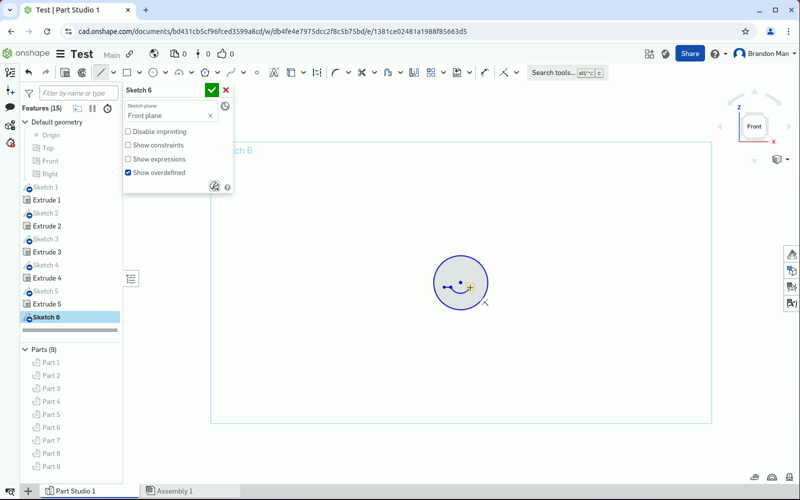
mouse_move(500, 287)
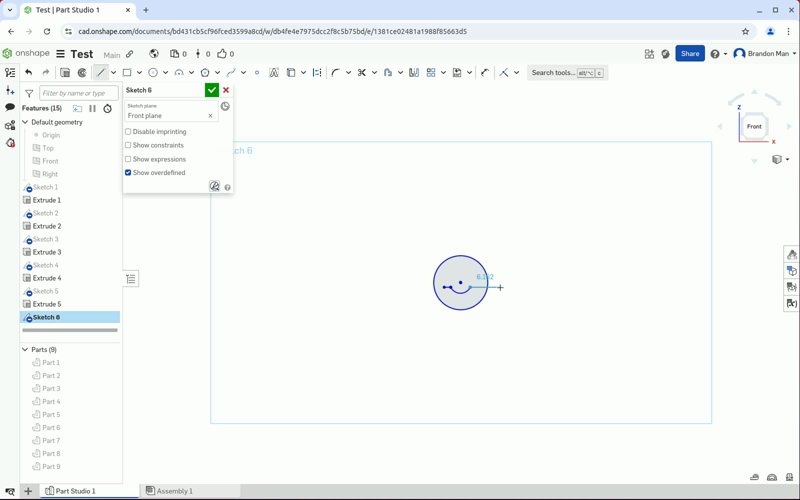
mouse_move(477, 287)
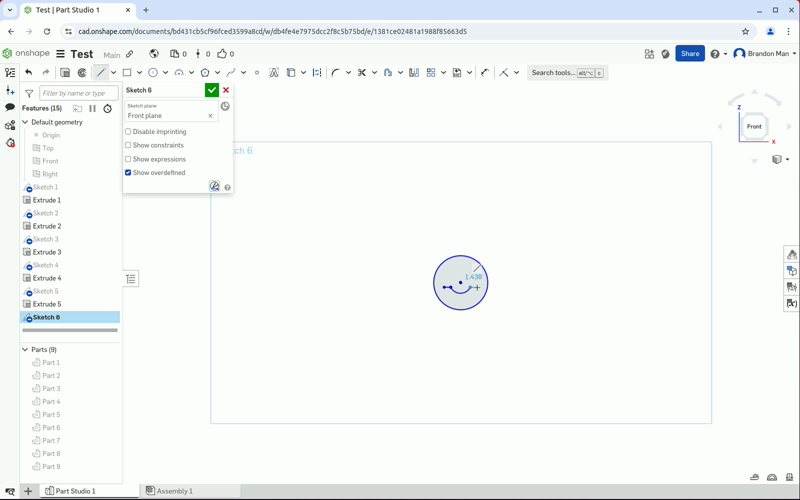
scroll(6)
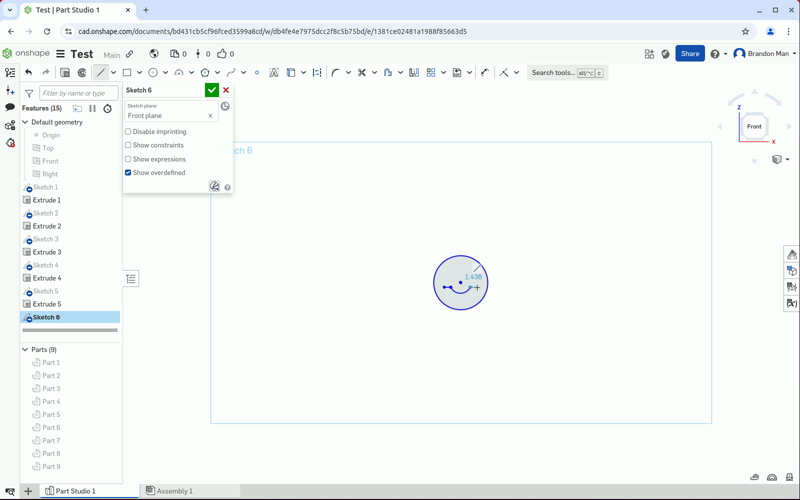
scroll(6)
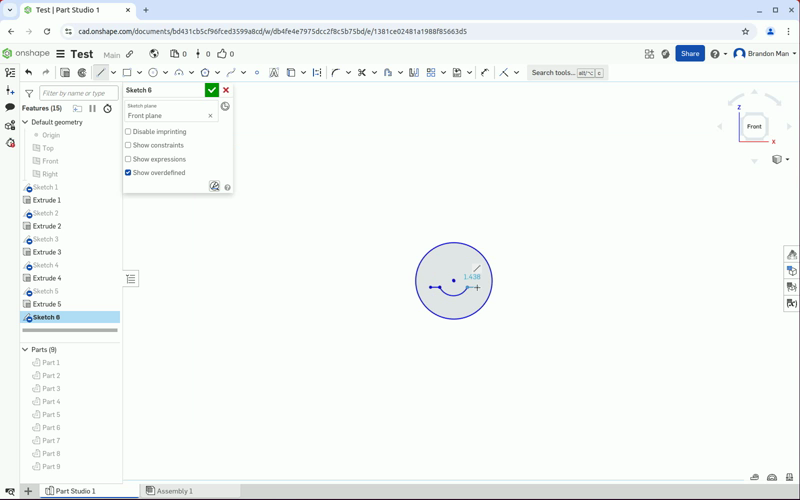
scroll(6)
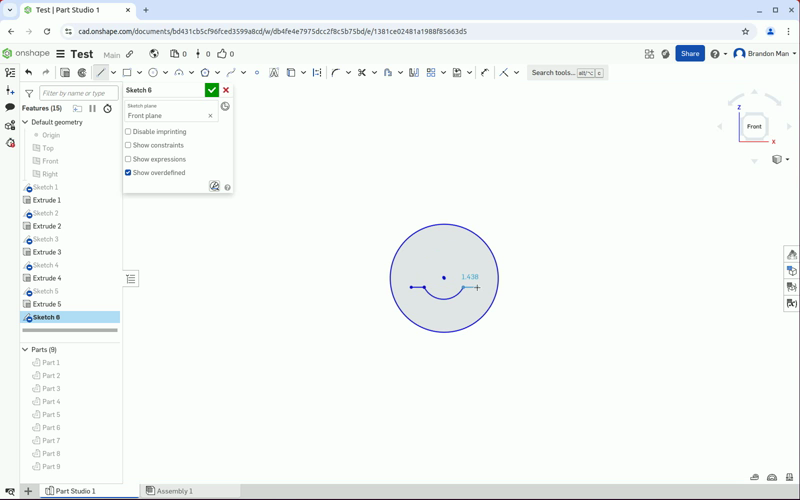
scroll(6)
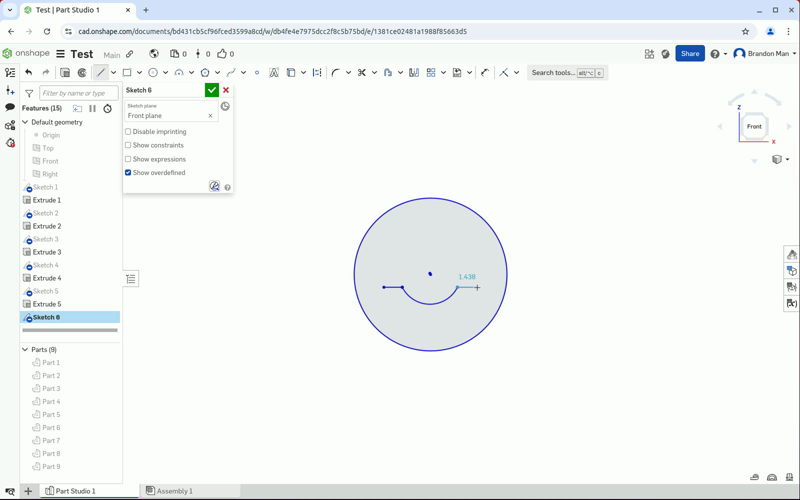
scroll(6)
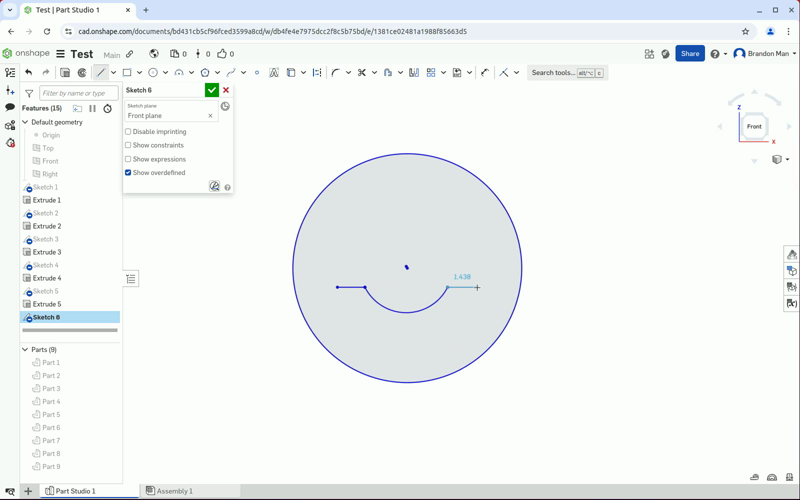
scroll(6)
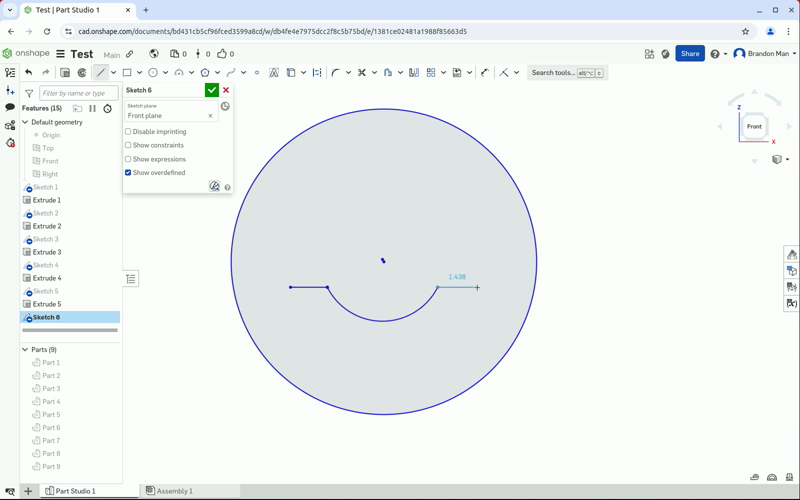
scroll(6)
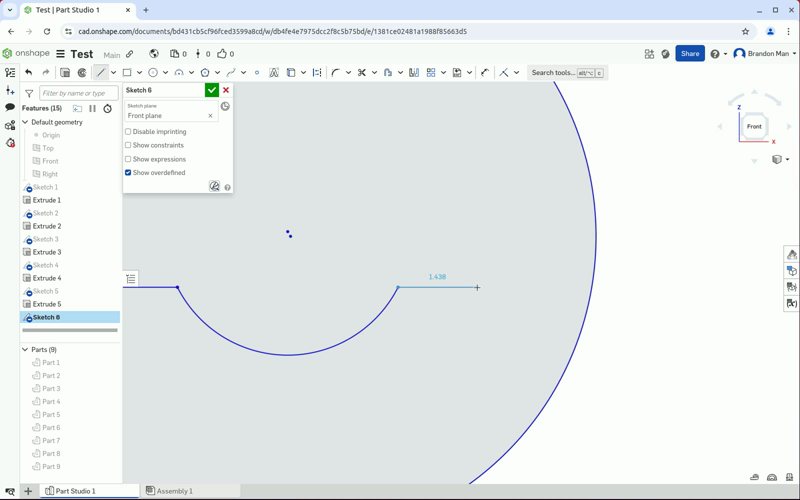
click(477, 287)
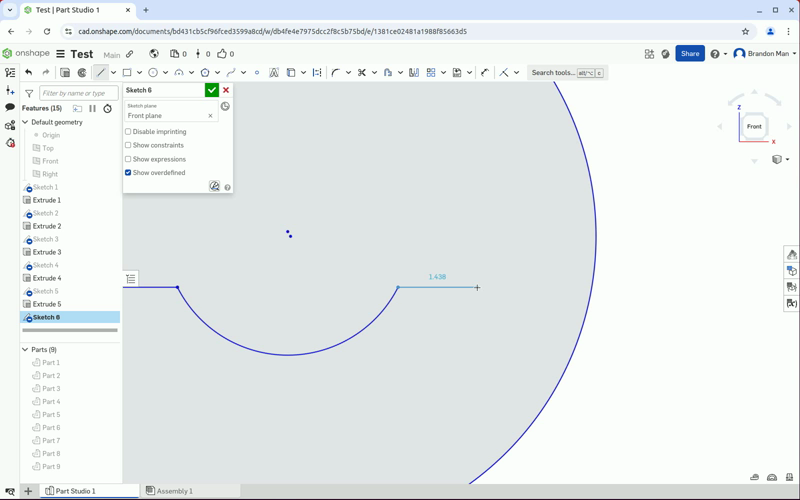
scroll(-6)
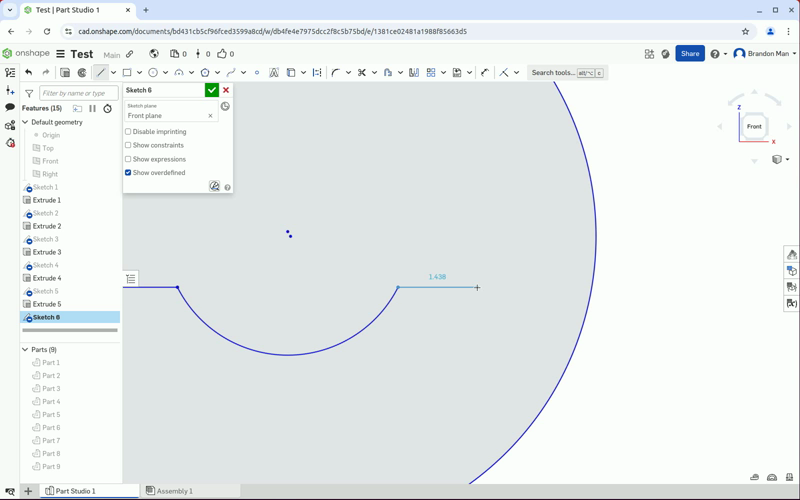
scroll(-6)
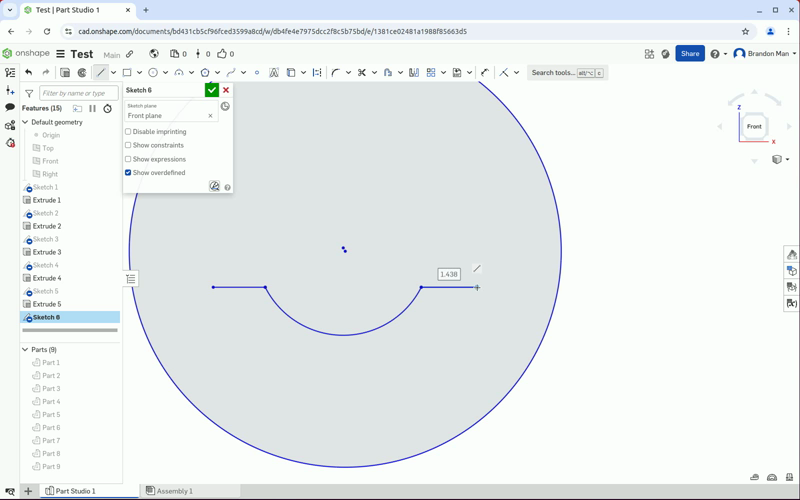
scroll(-6)
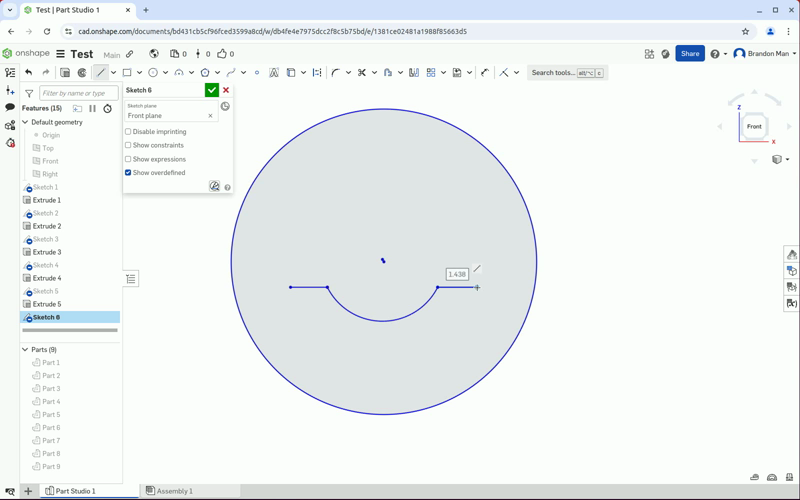
scroll(-6)
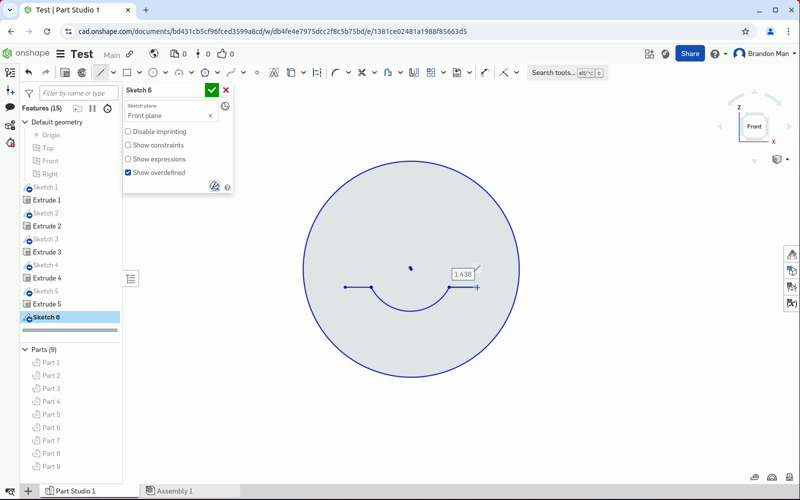
scroll(-6)
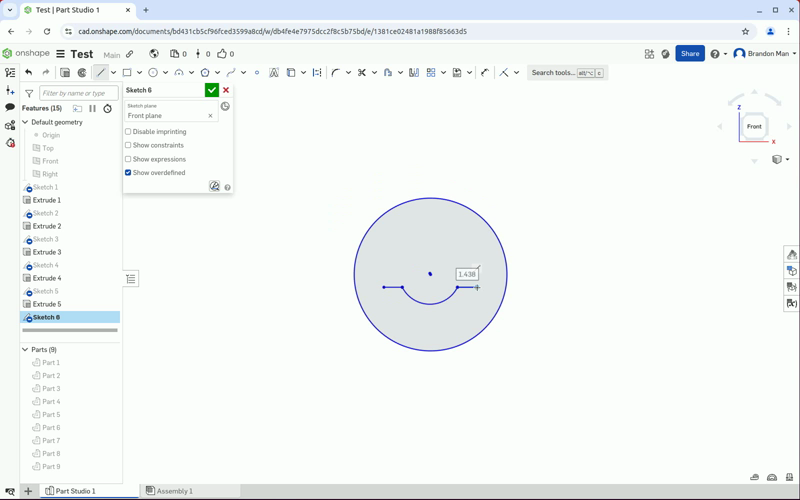
scroll(-6)
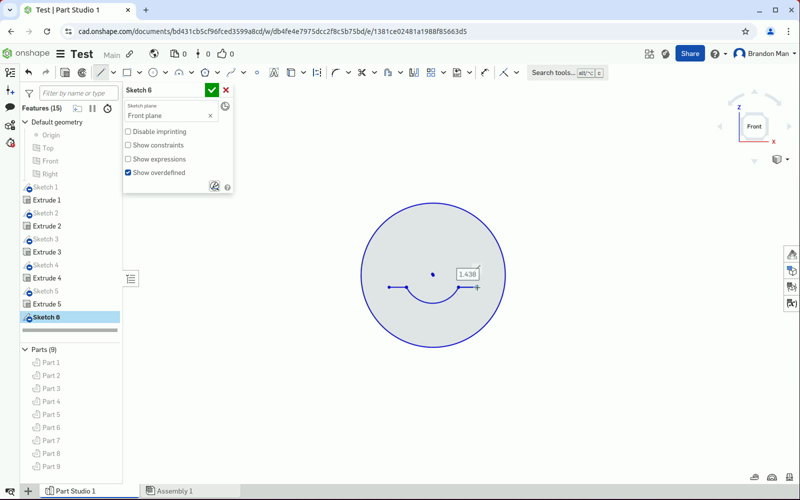
scroll(-6)
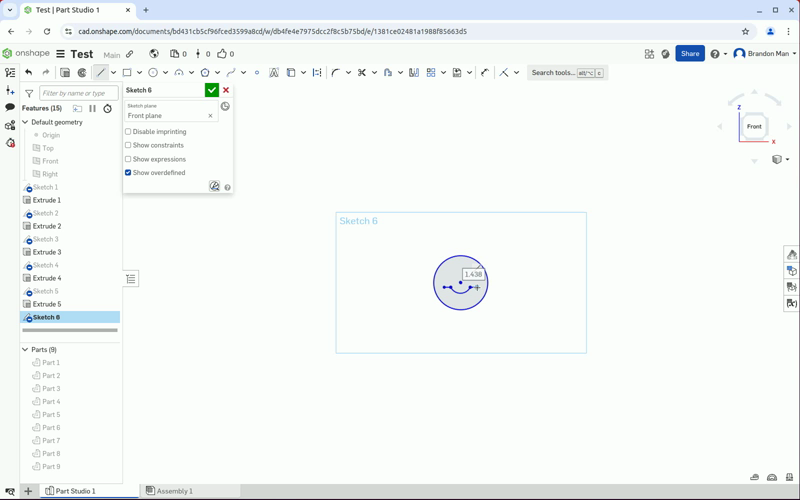
key_up(shift)
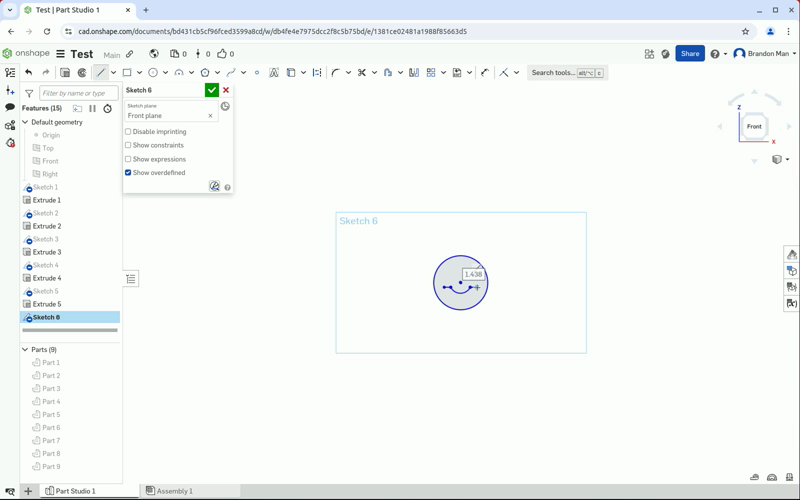
key_down(shift)
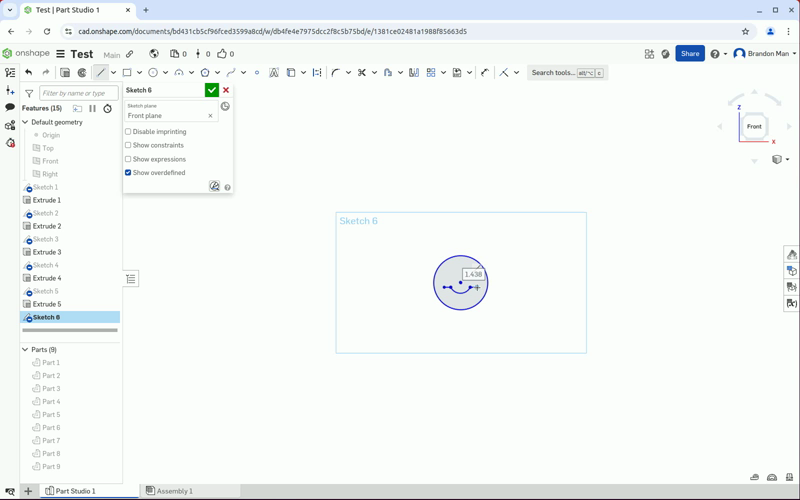
mouse_move(507, 287)
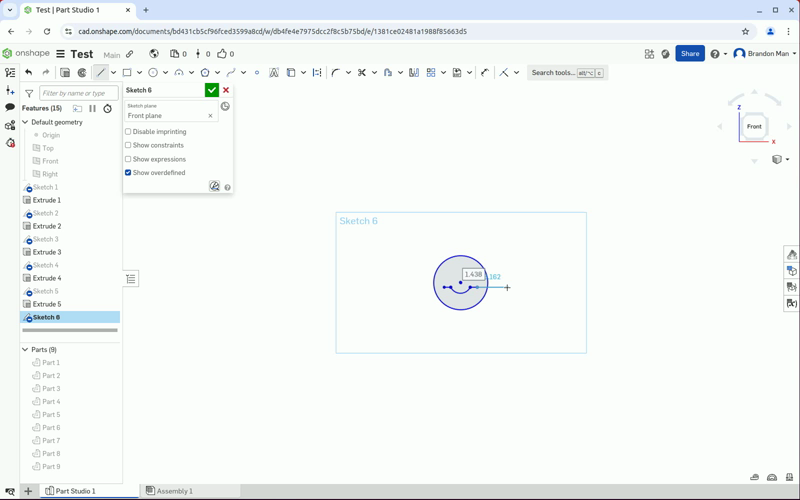
mouse_move(477, 278)
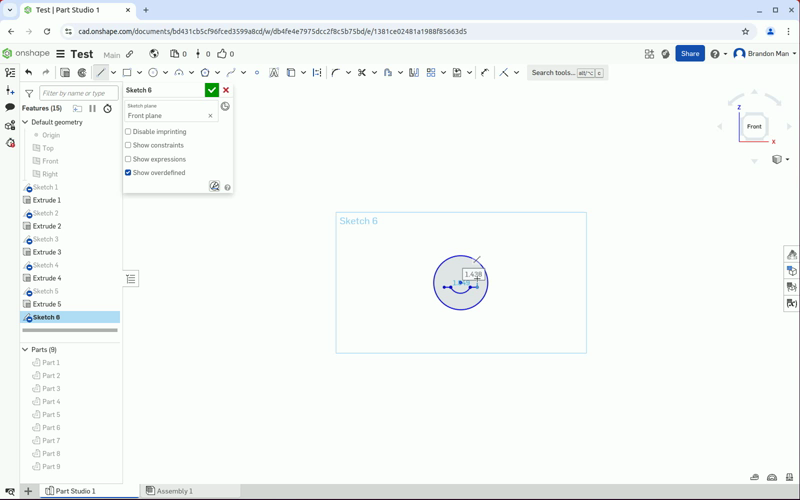
click(477, 278)
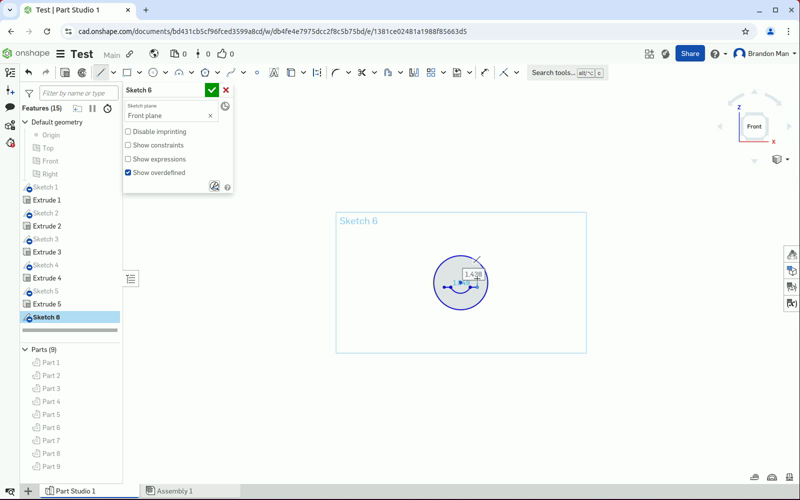
key_up(shift)
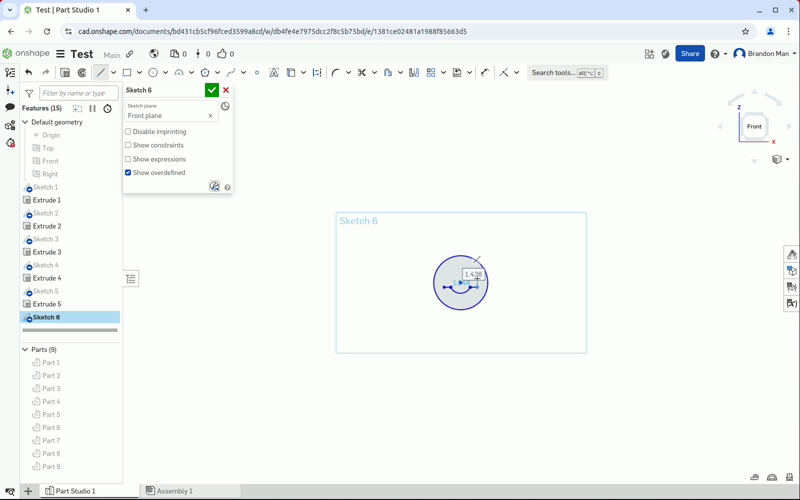
key_down(shift)
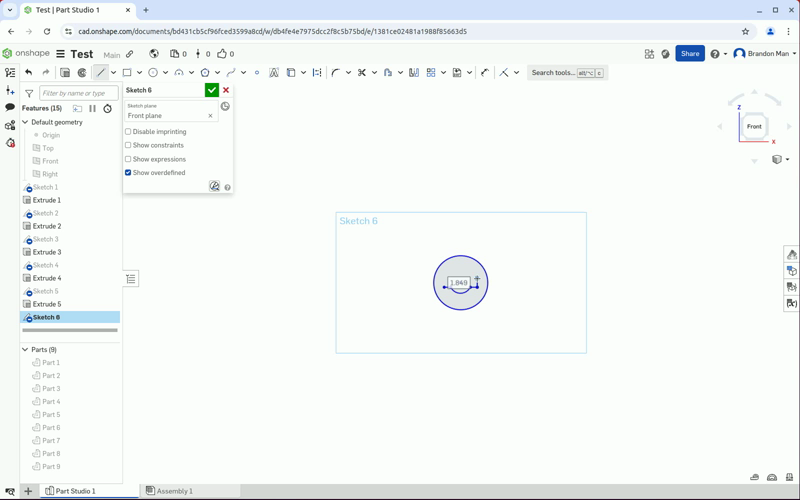
mouse_move(507, 278)
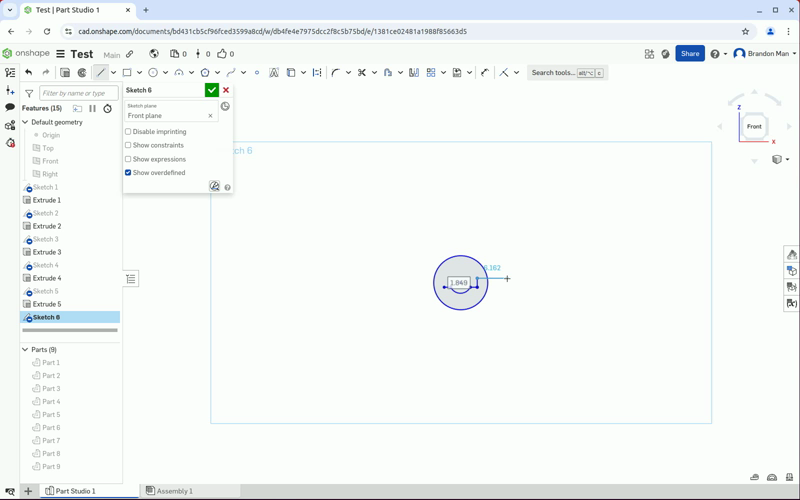
mouse_move(470, 278)
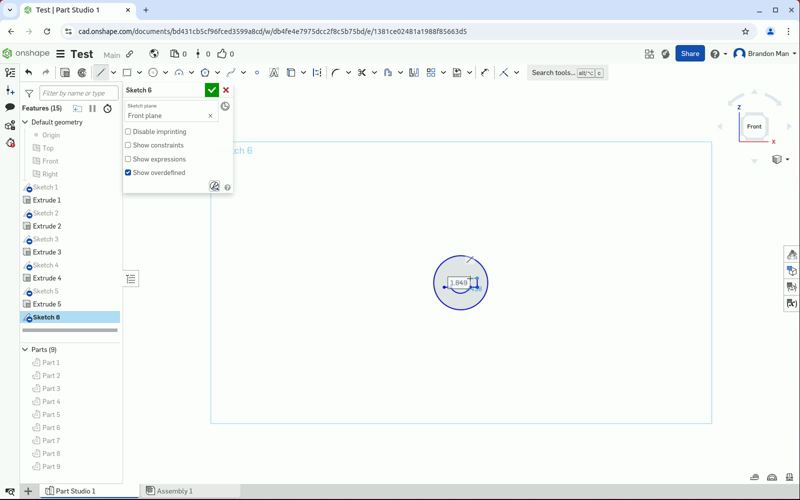
scroll(6)
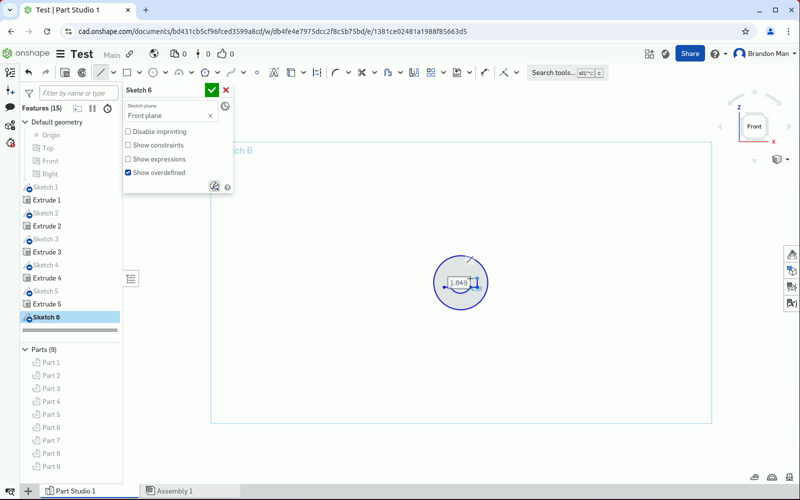
scroll(6)
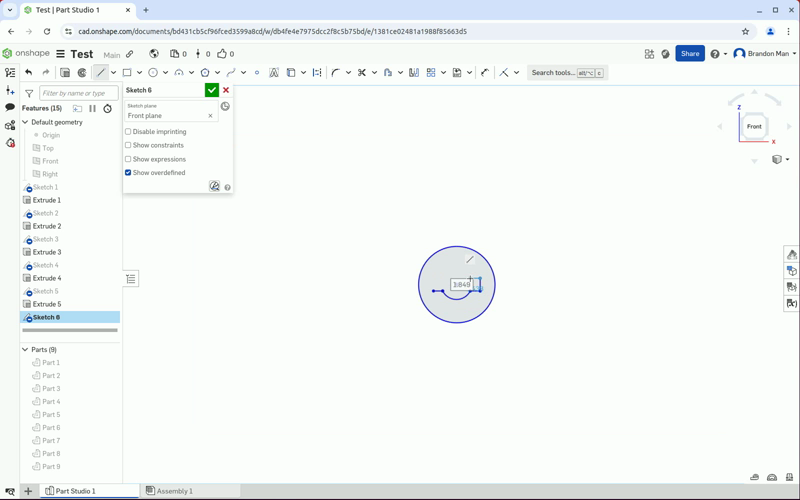
scroll(6)
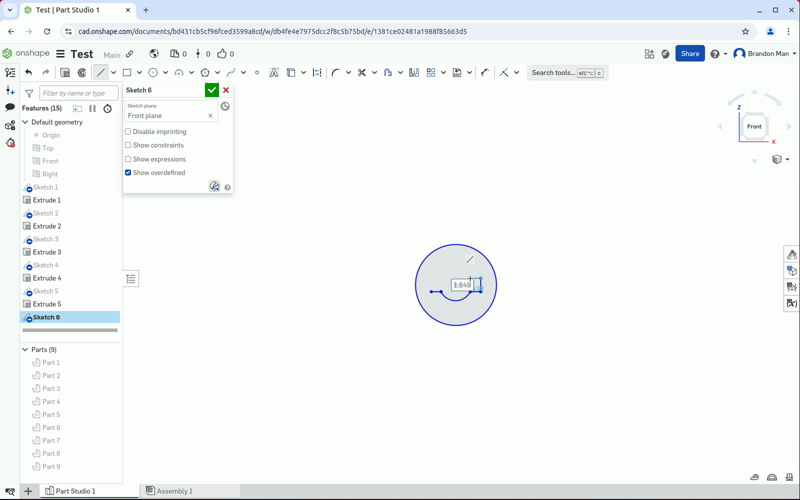
scroll(6)
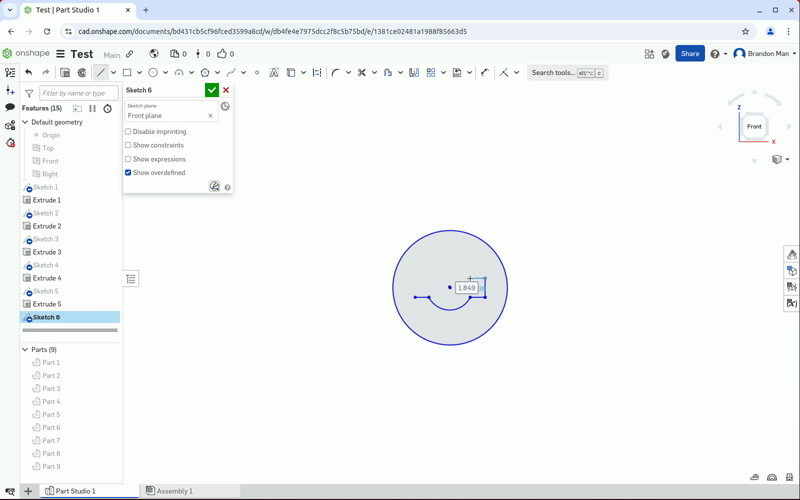
scroll(6)
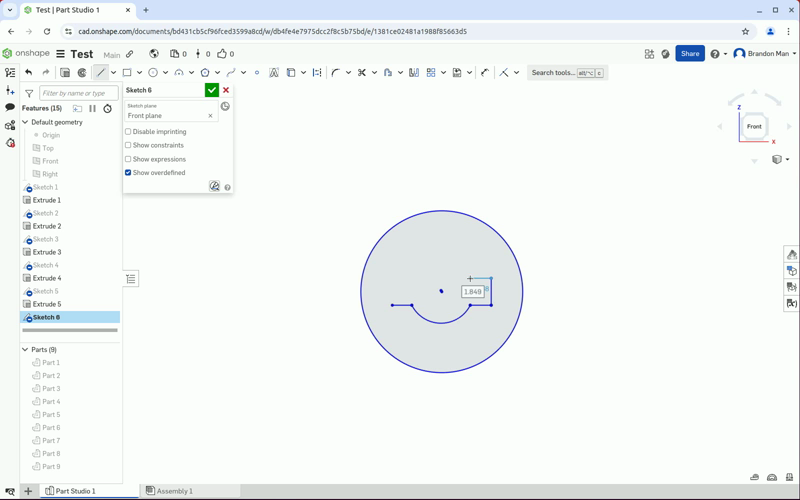
scroll(6)
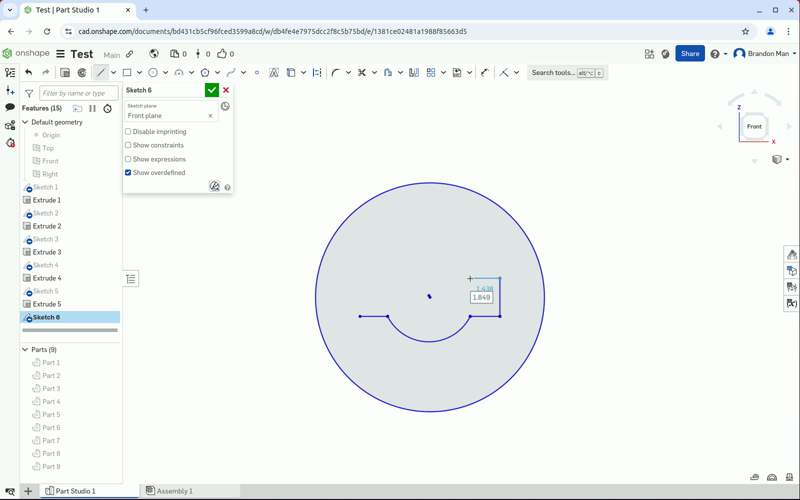
scroll(6)
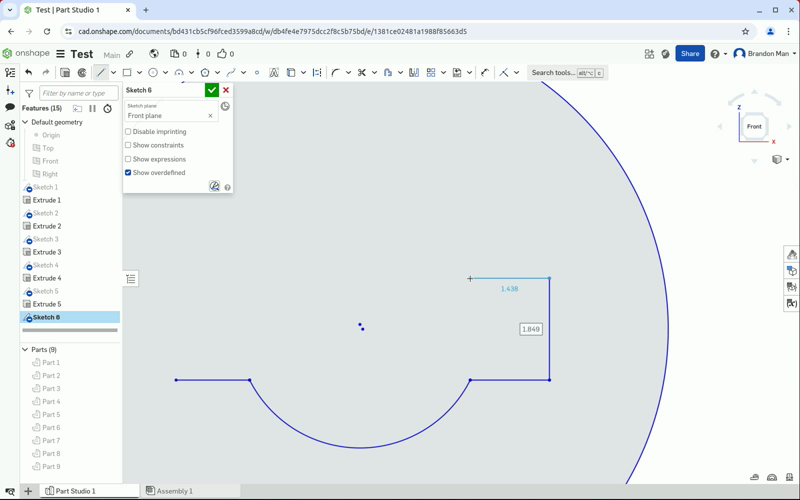
click(470, 278)
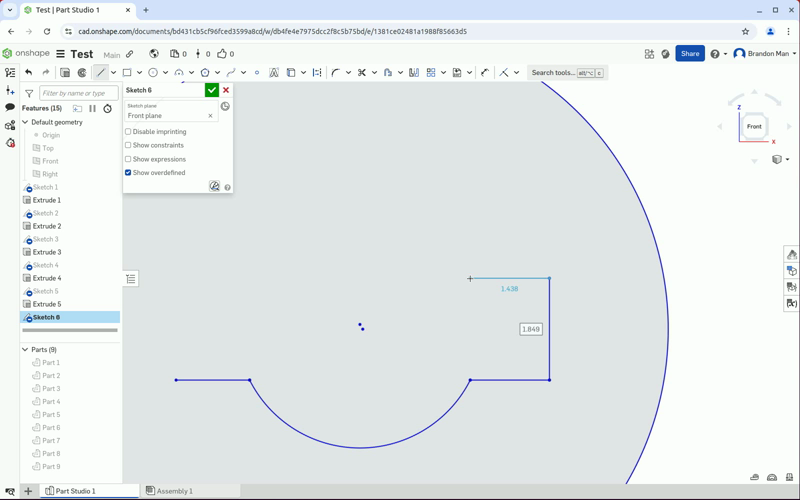
scroll(-6)
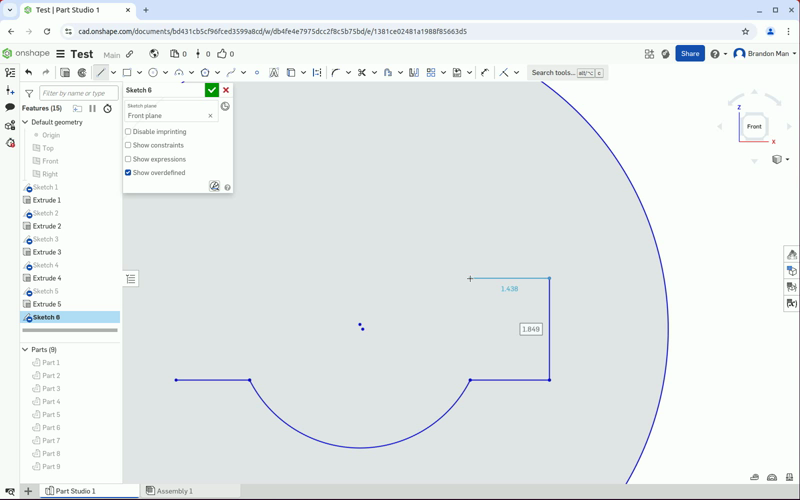
scroll(-6)
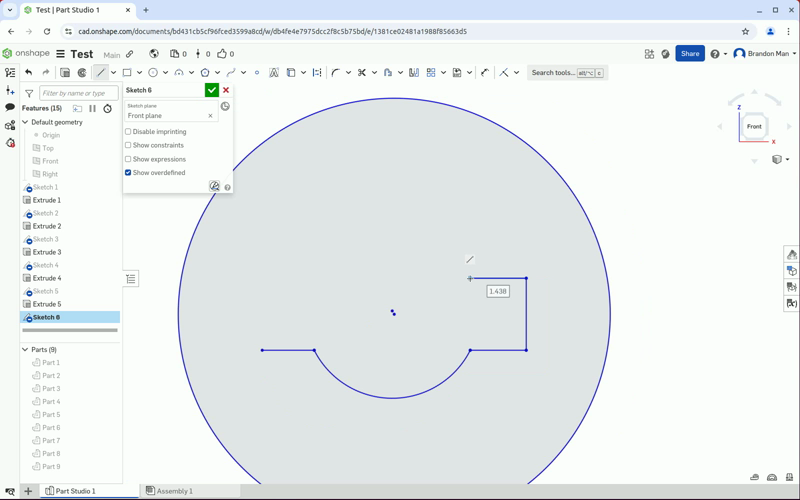
scroll(-6)
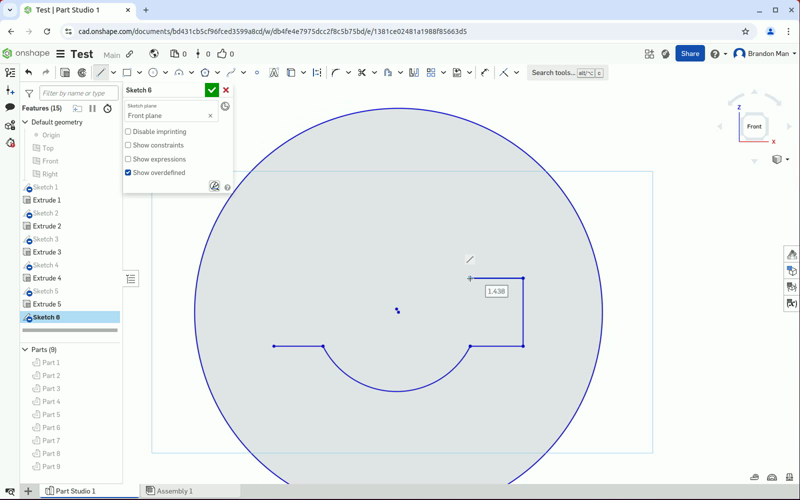
scroll(-6)
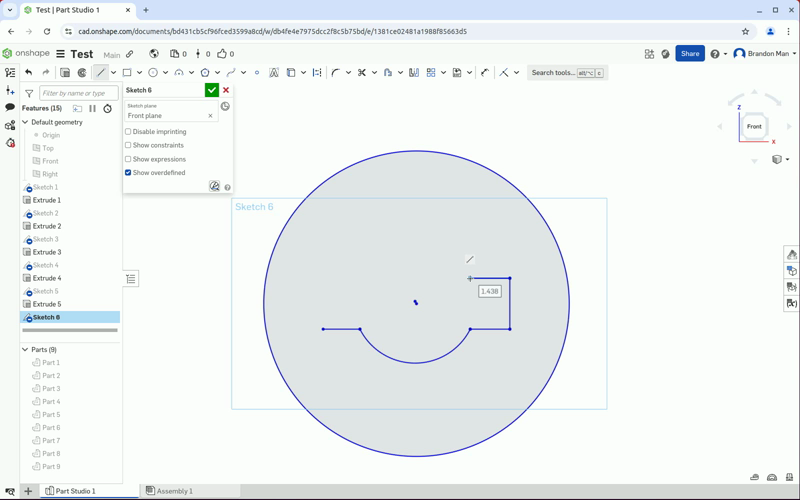
scroll(-6)
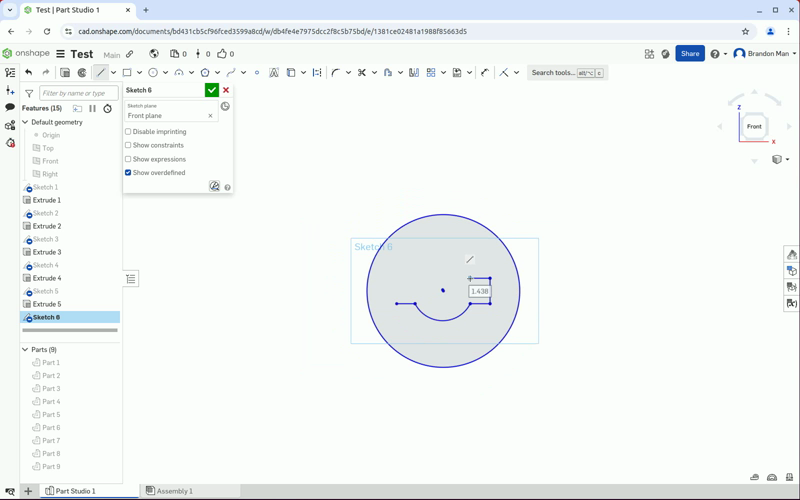
scroll(-6)
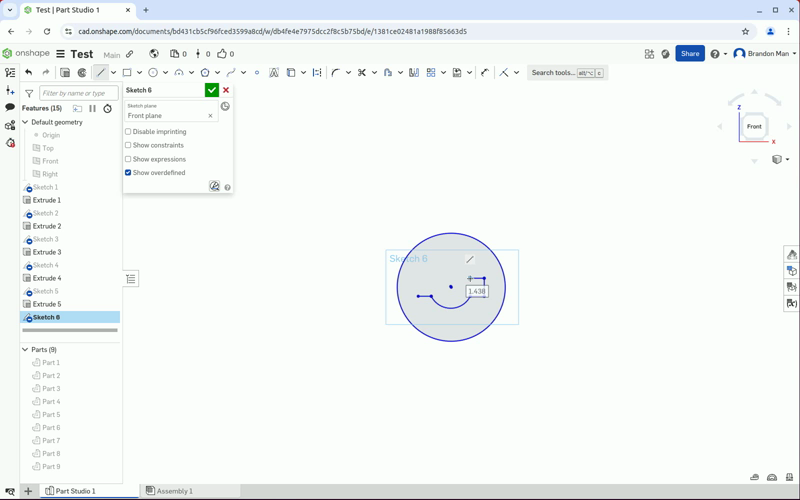
scroll(-6)
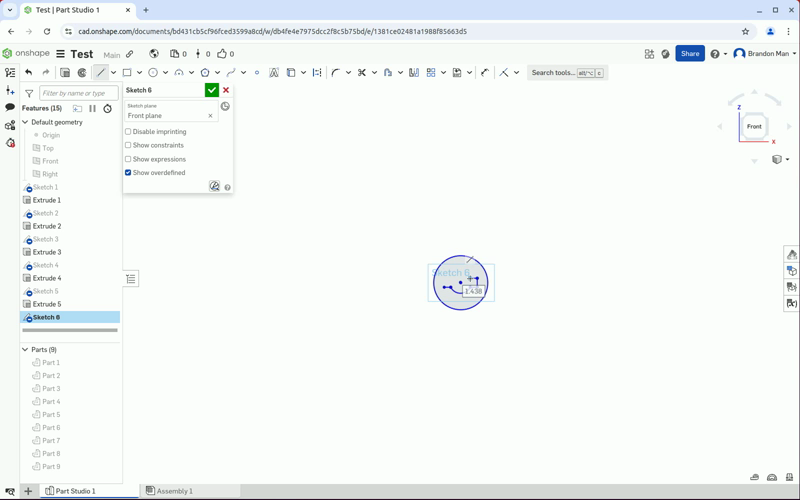
key_up(shift)
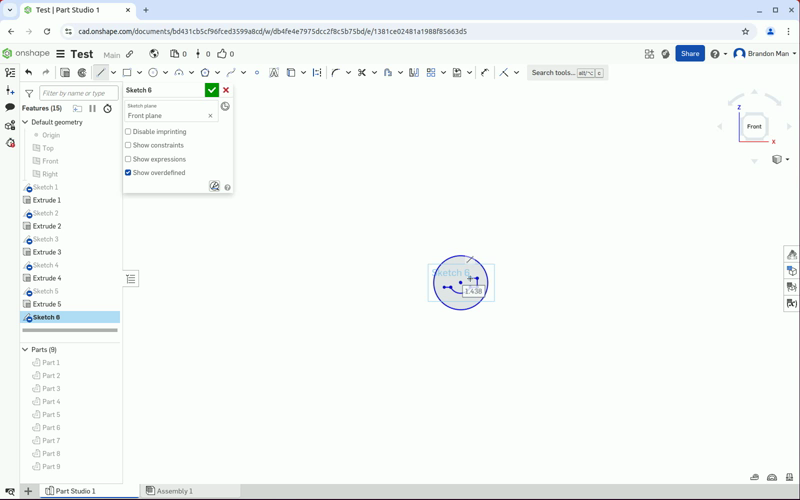
key(esc)
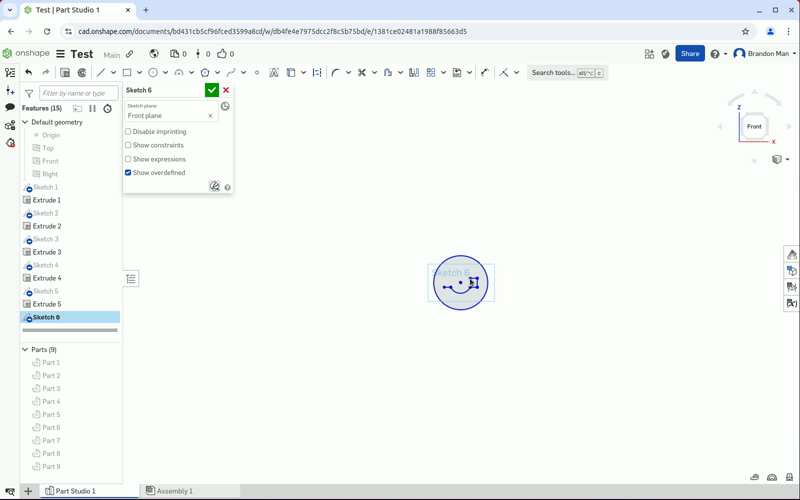
key(a)
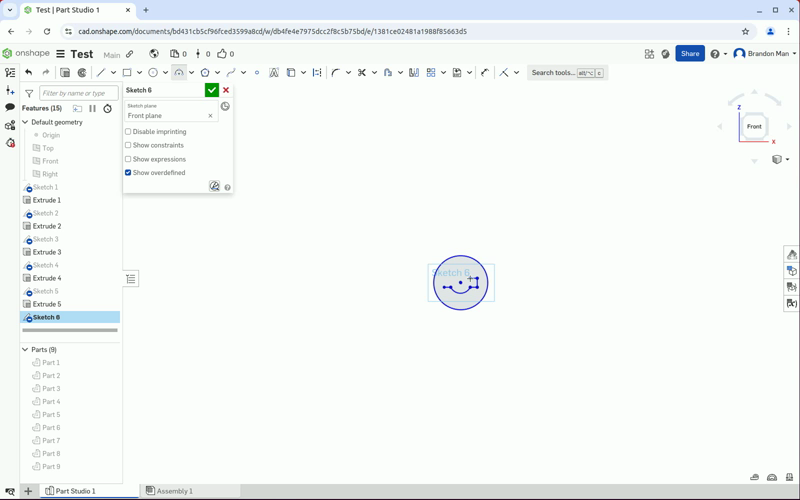
mouse_move(470, 278)
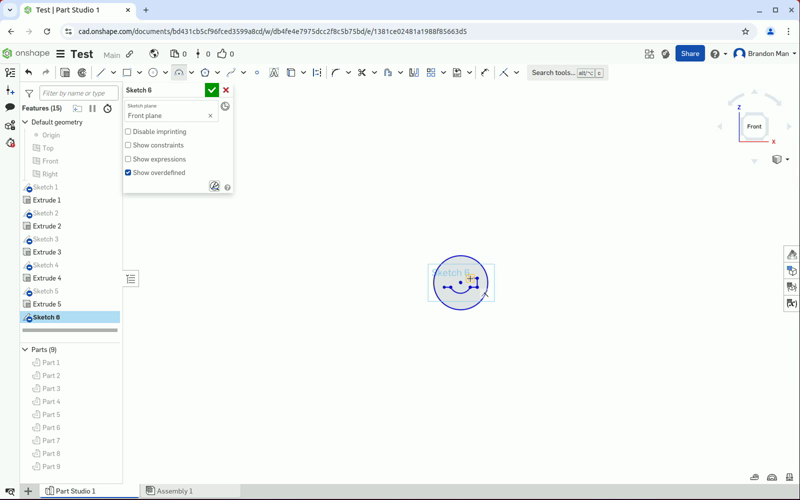
click(470, 278)
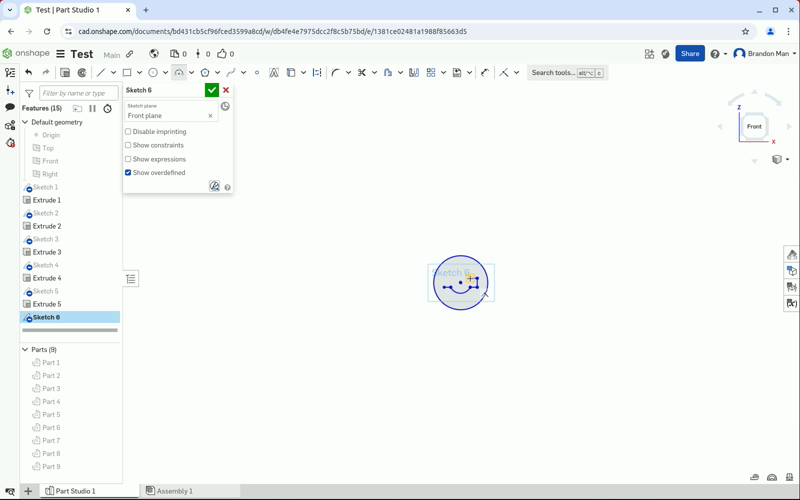
key_down(shift)
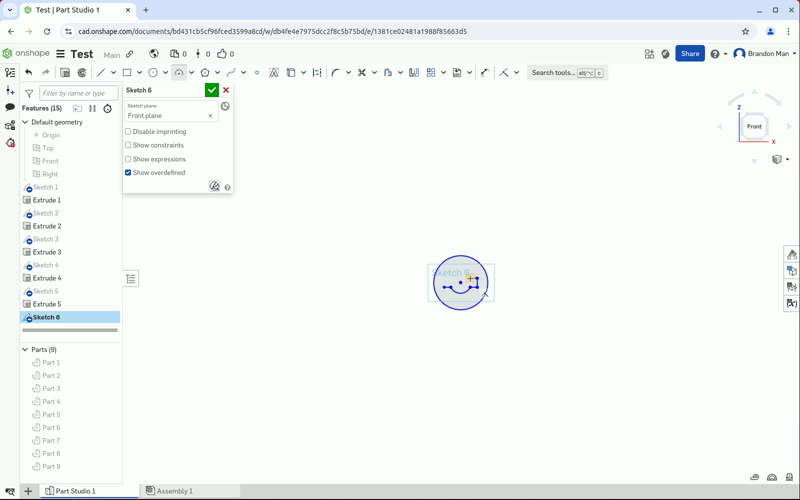
mouse_move(450, 278)
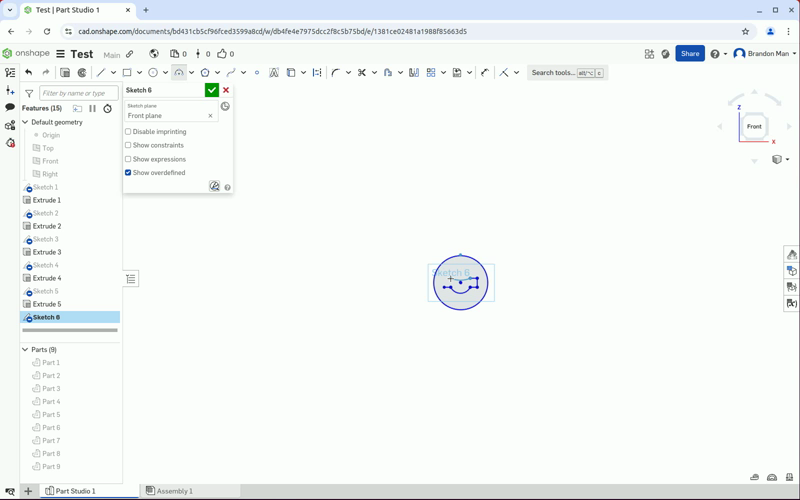
click(450, 278)
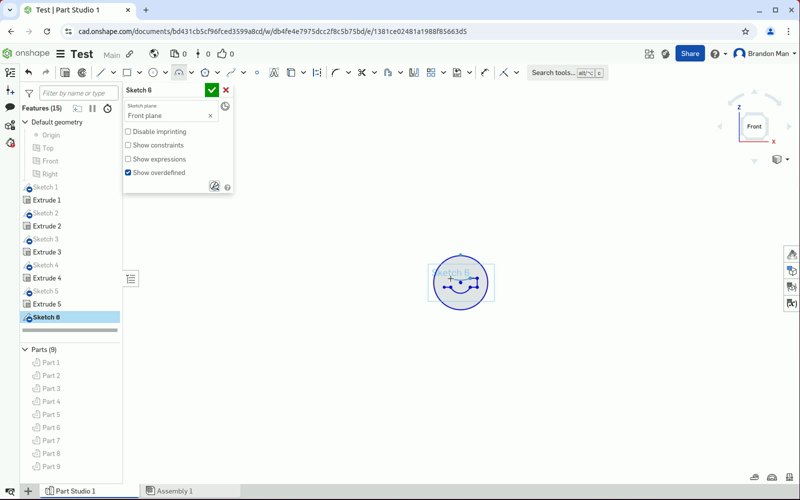
mouse_move(460, 272)
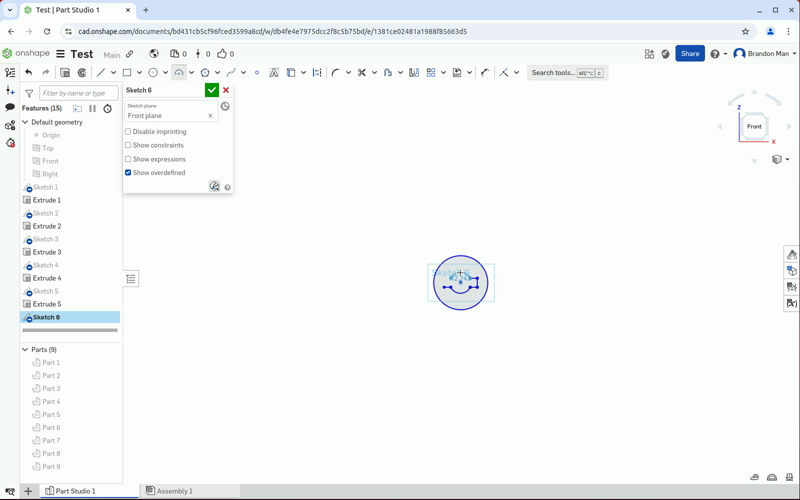
click(460, 272)
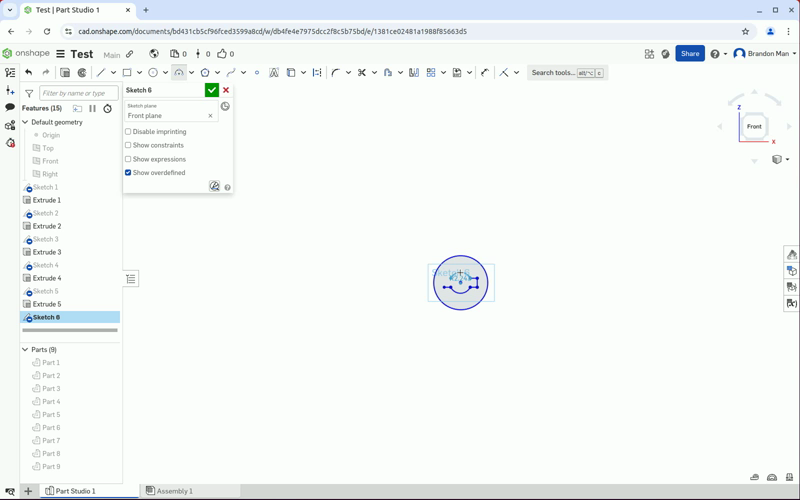
key_up(shift)
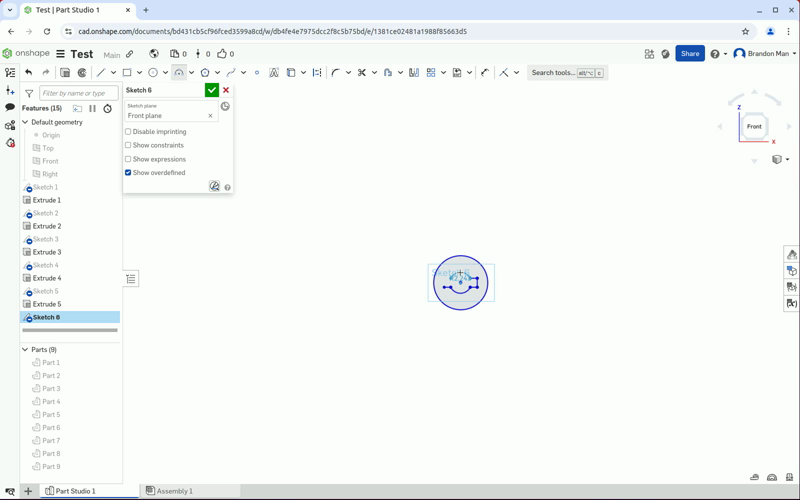
key(esc)
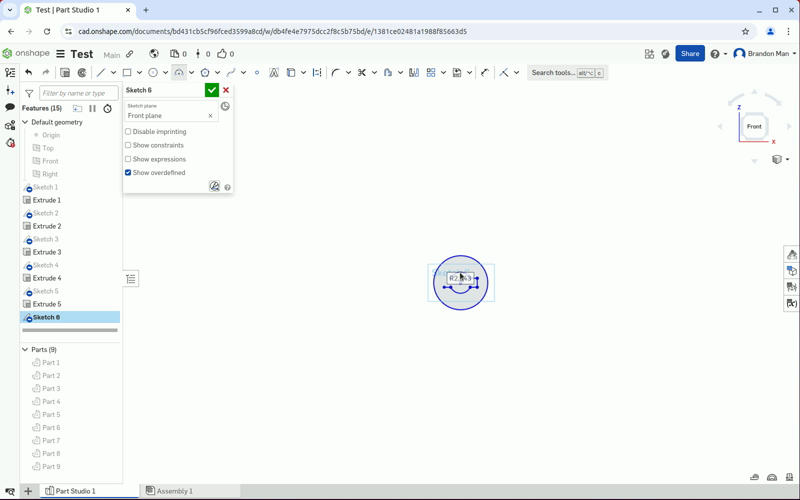
key(l)
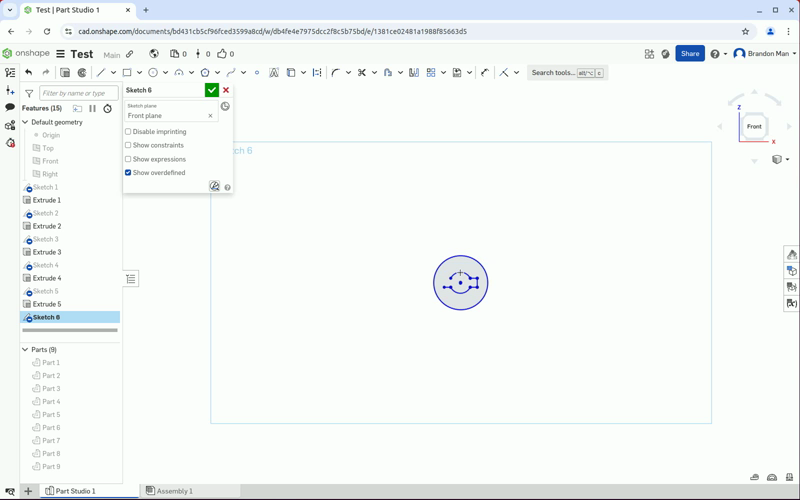
mouse_move(450, 278)
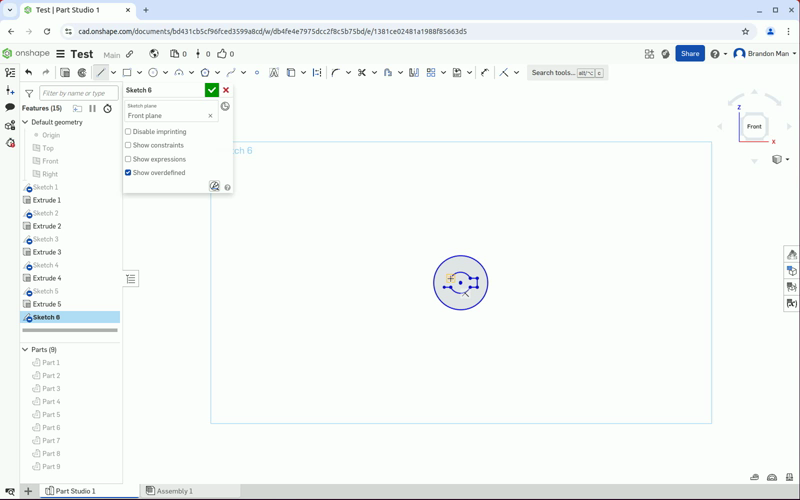
click(450, 278)
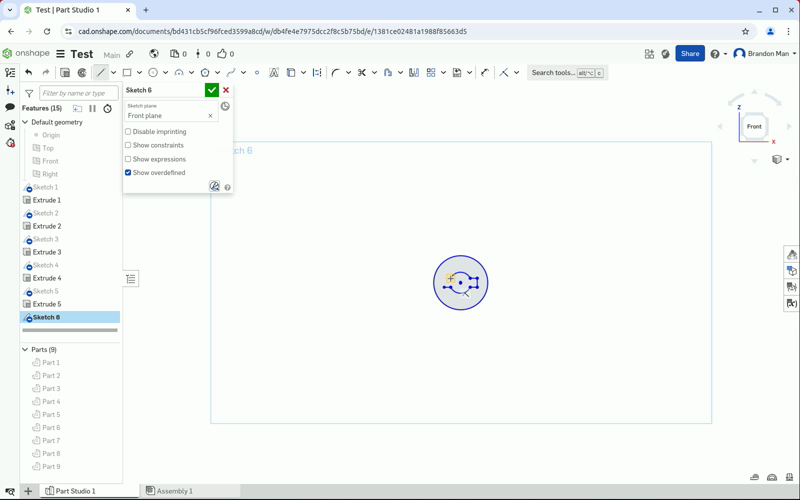
key_down(shift)
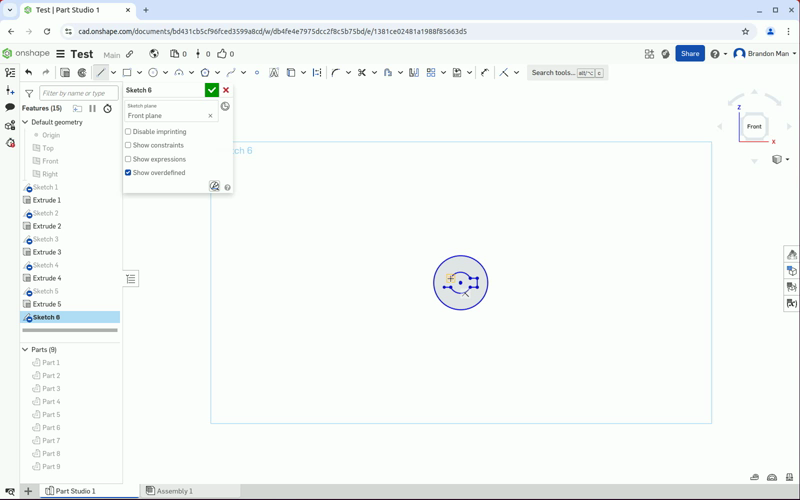
mouse_move(480, 278)
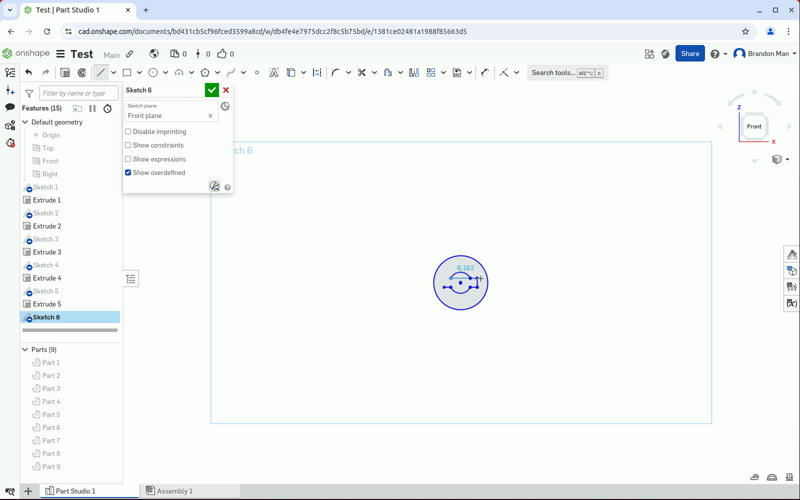
mouse_move(444, 278)
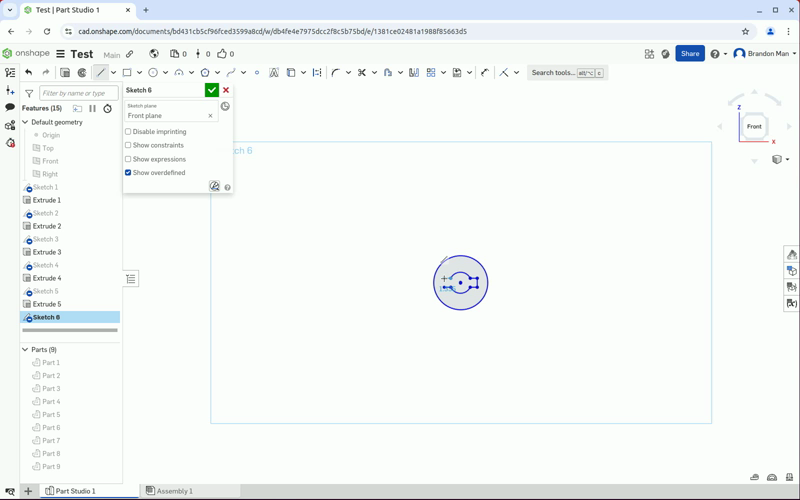
scroll(6)
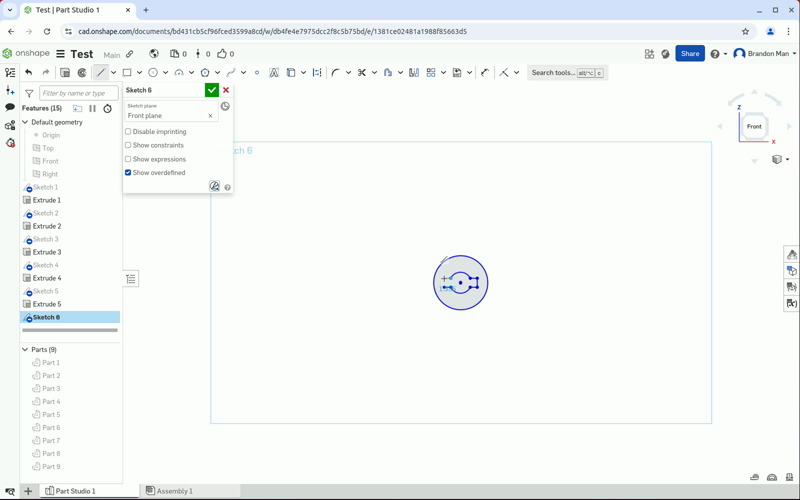
scroll(6)
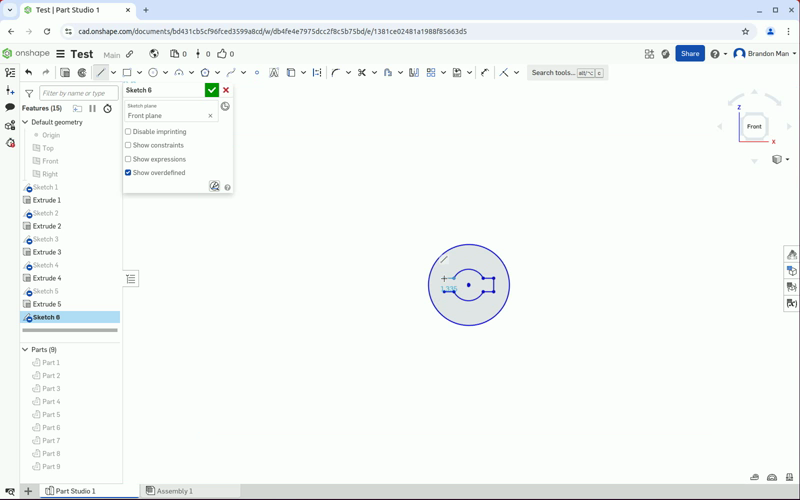
scroll(6)
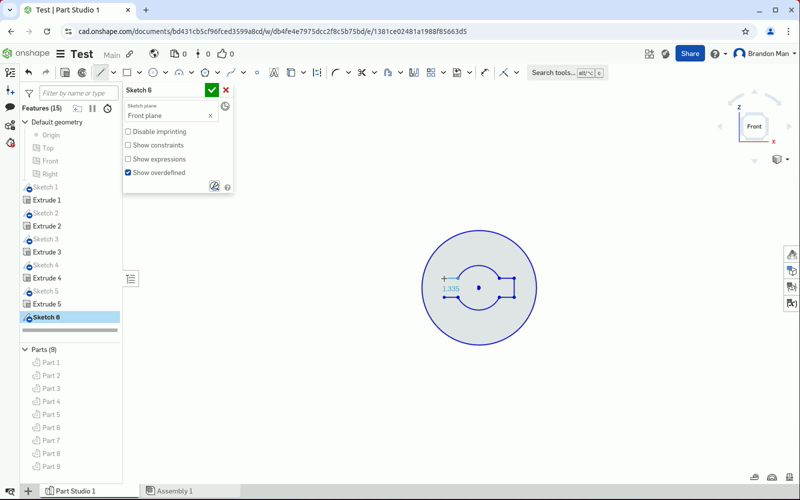
scroll(6)
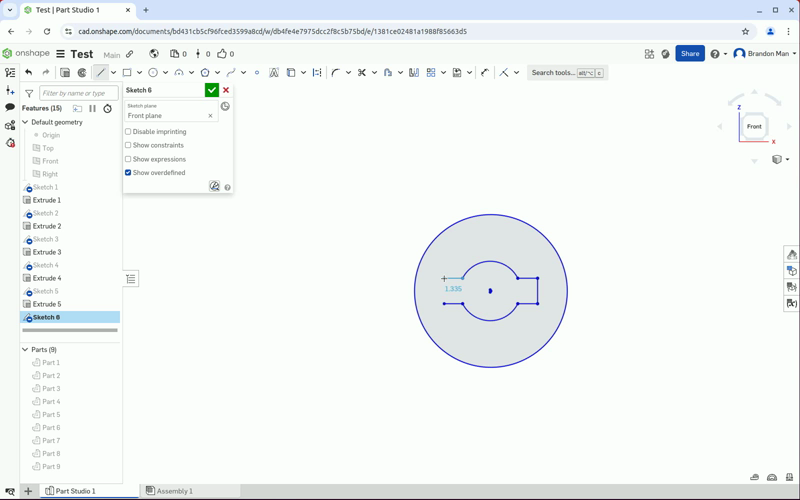
scroll(6)
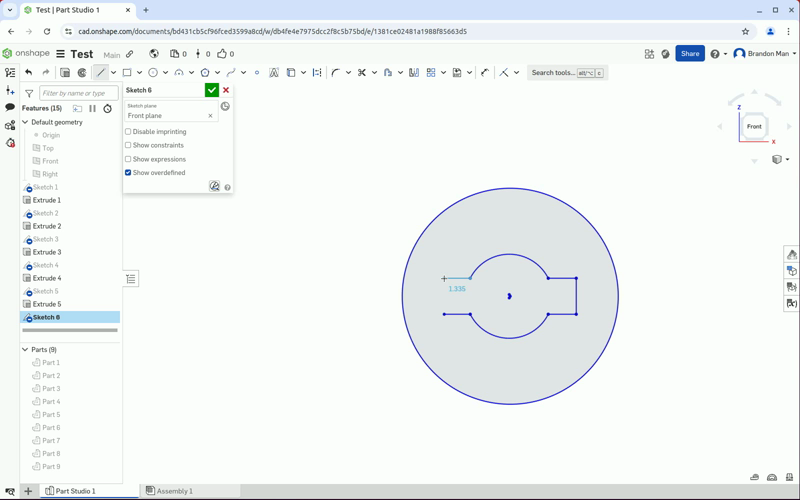
scroll(6)
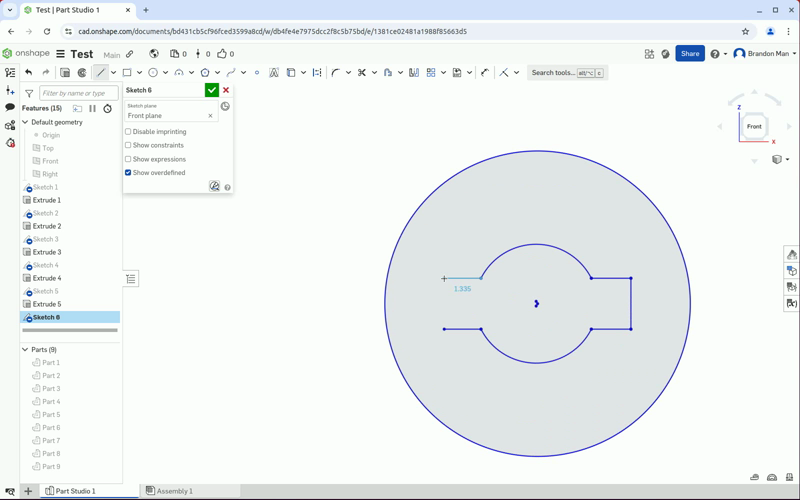
scroll(6)
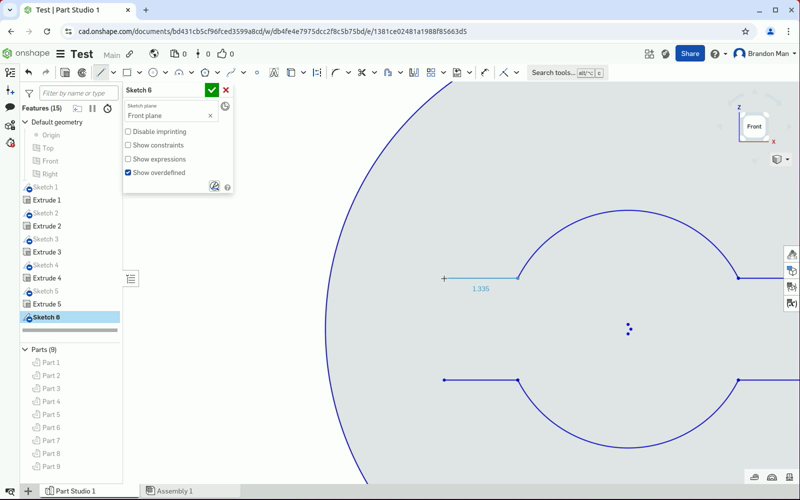
click(444, 278)
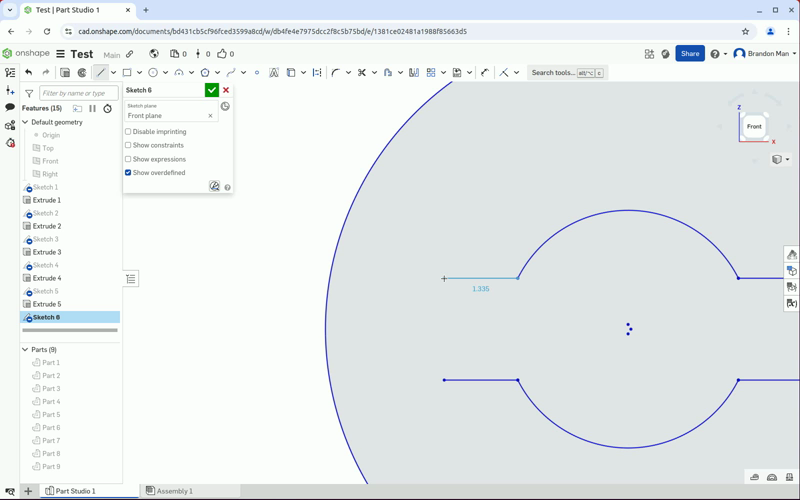
scroll(-6)
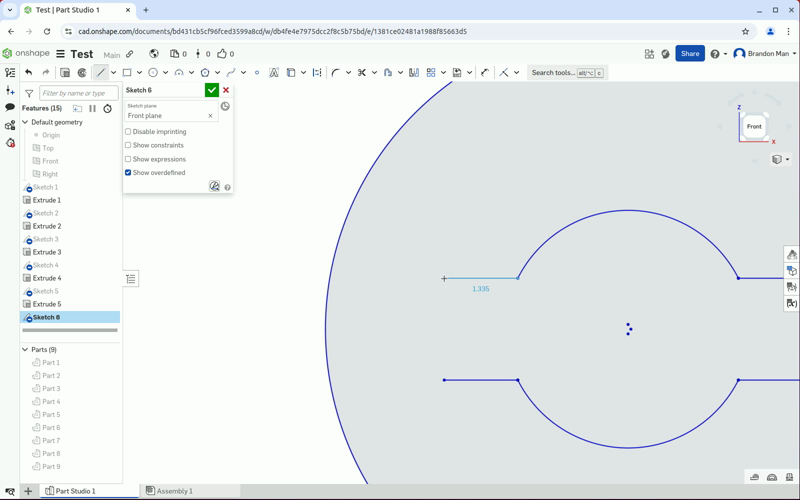
scroll(-6)
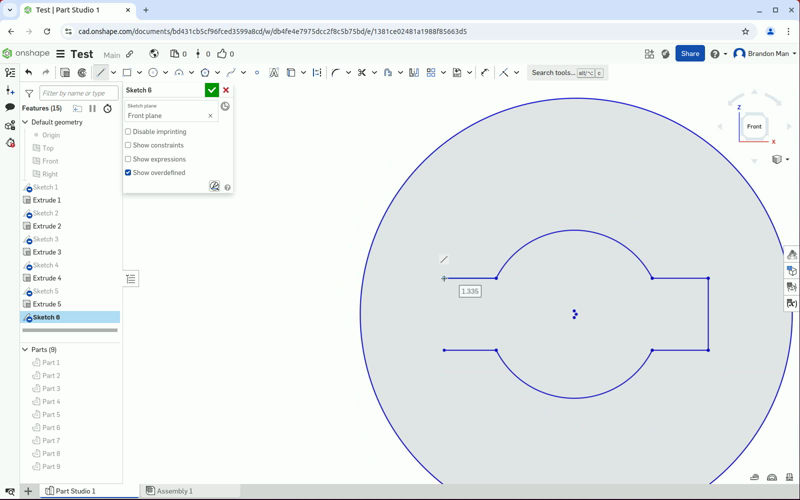
scroll(-6)
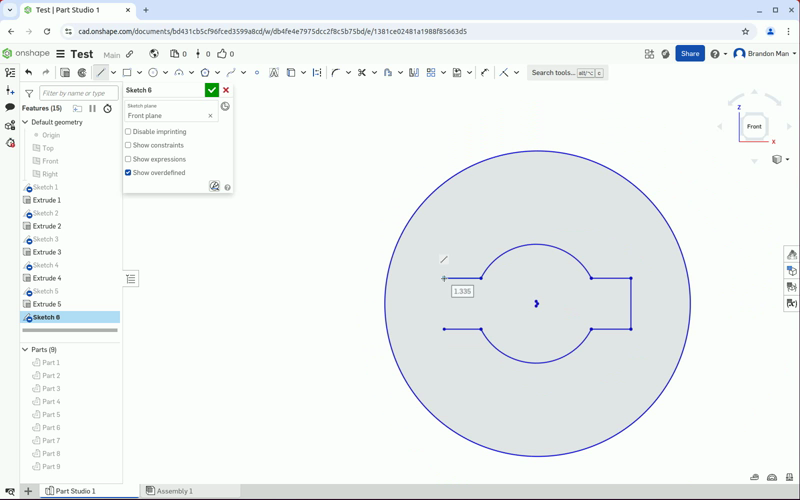
scroll(-6)
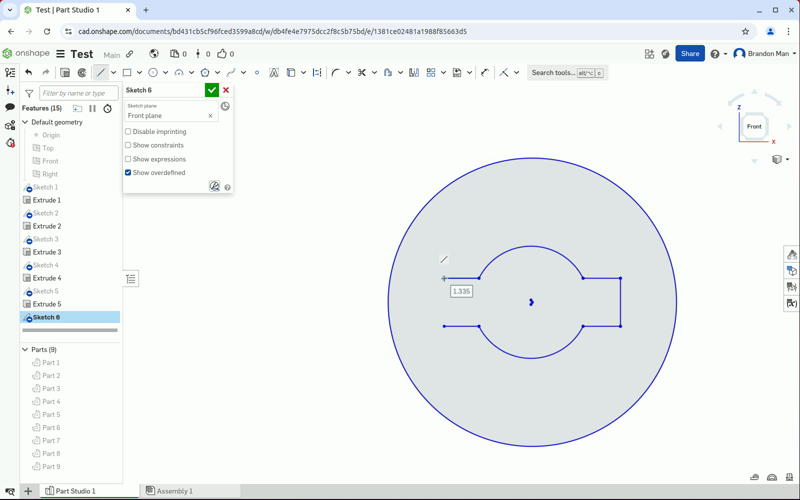
scroll(-6)
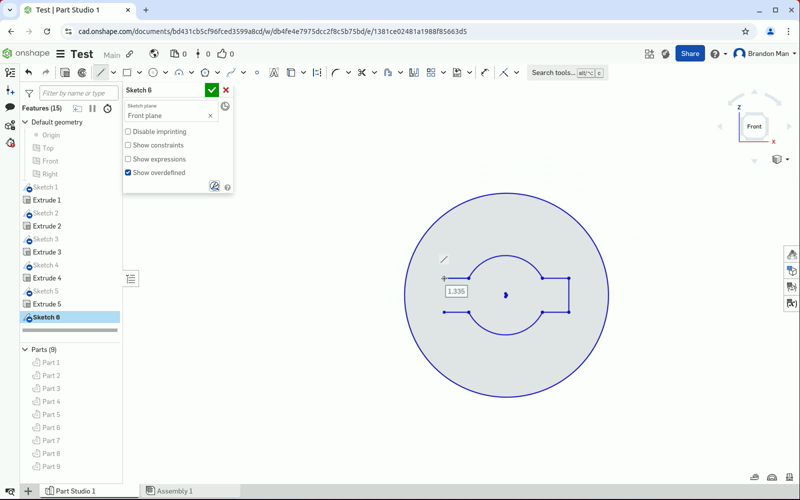
scroll(-6)
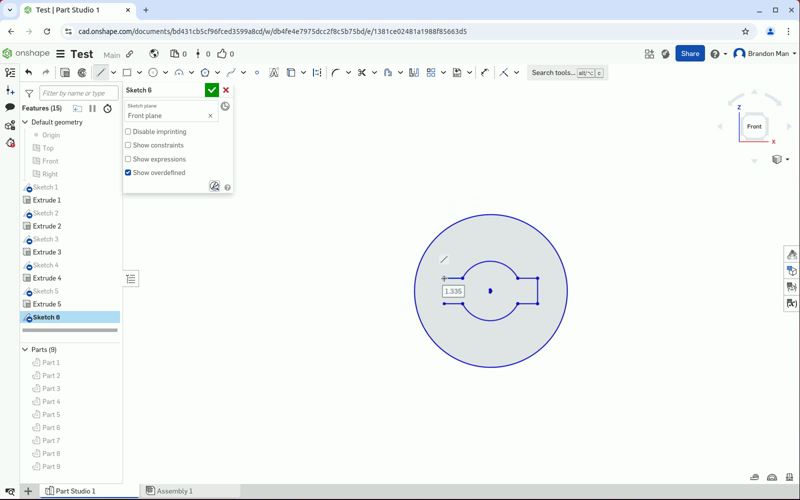
scroll(-6)
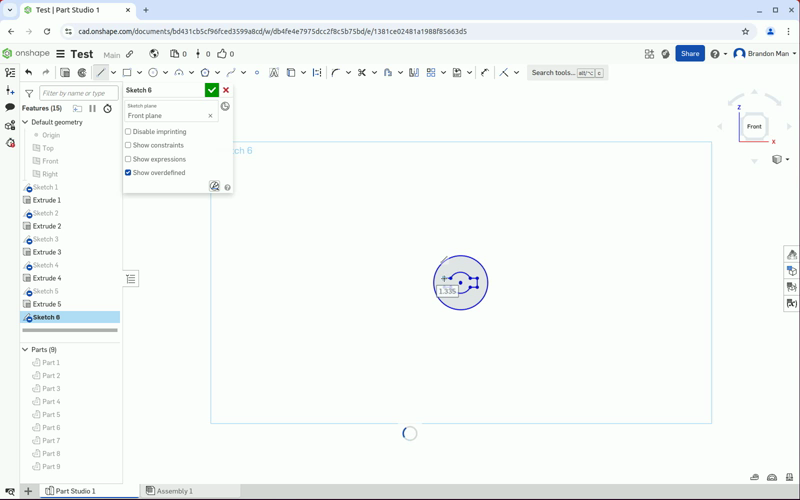
key_up(shift)
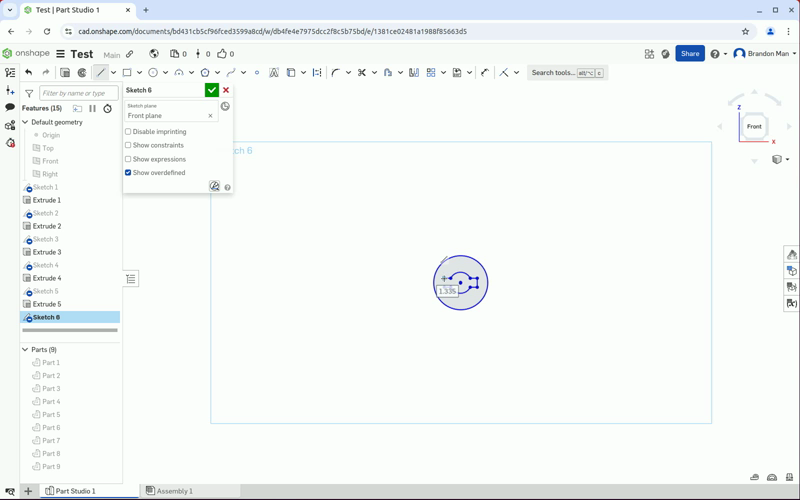
mouse_move(474, 278)
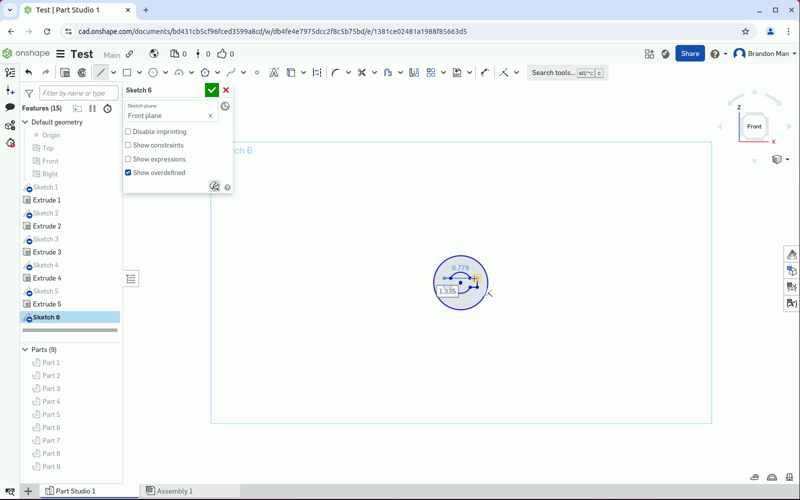
key_down(shift)
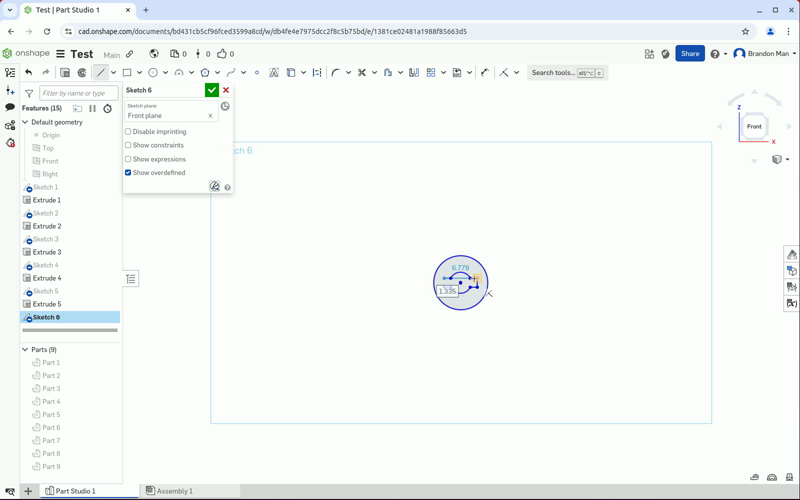
mouse_move(444, 287)
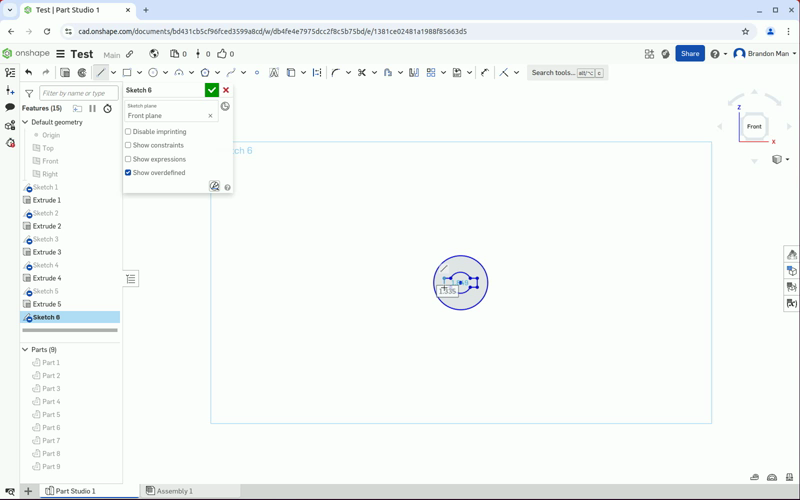
key_up(shift)
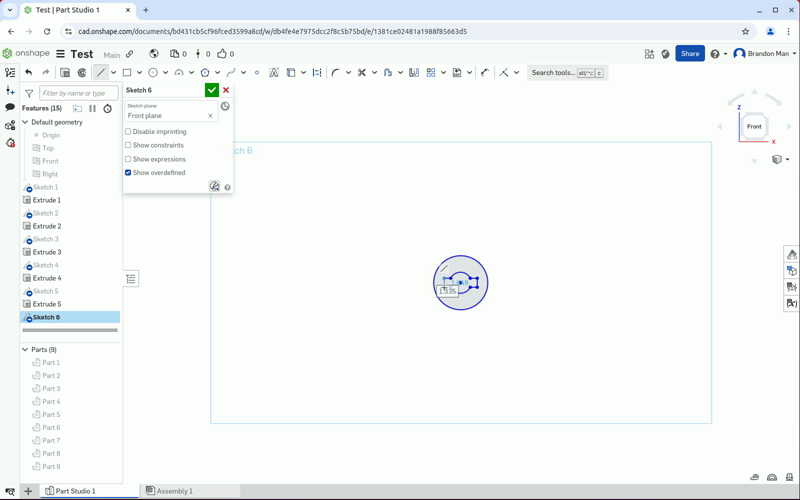
click(444, 287)
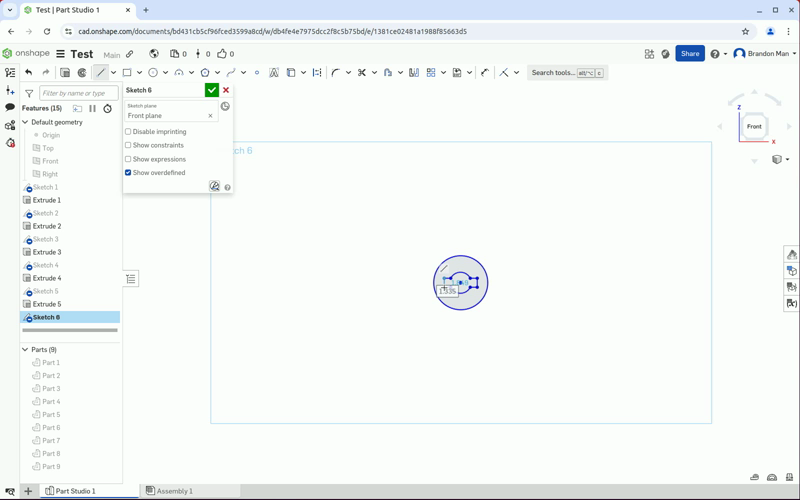
key(esc)
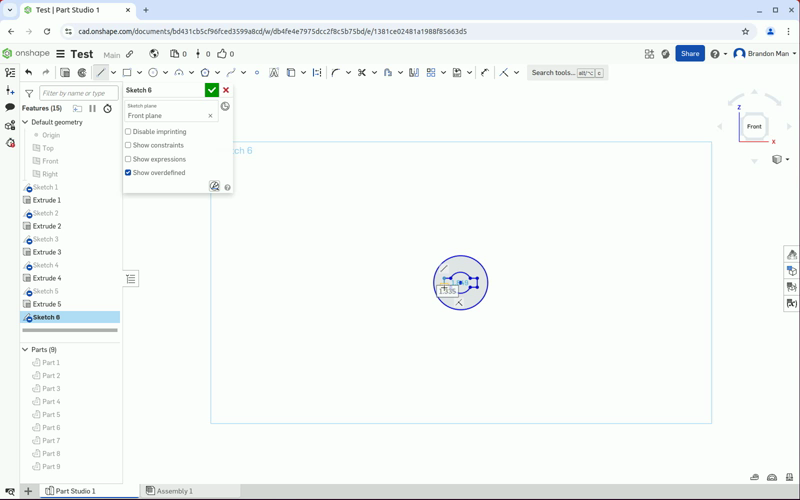
mouse_move(468, 303)
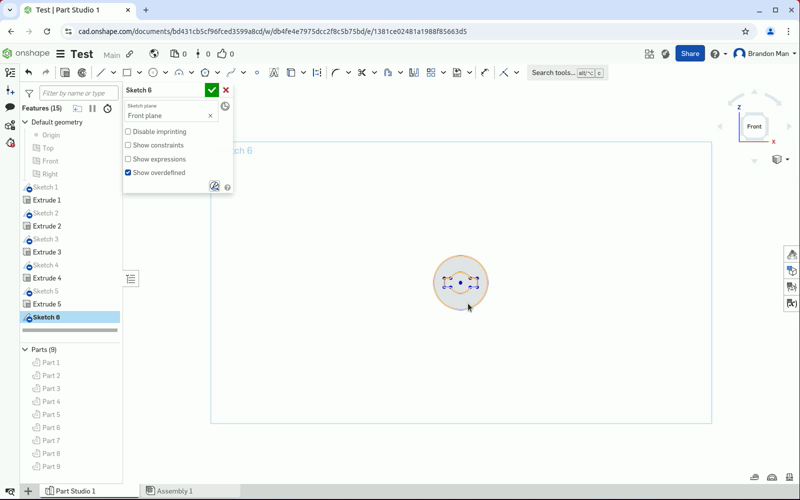
click(468, 303)
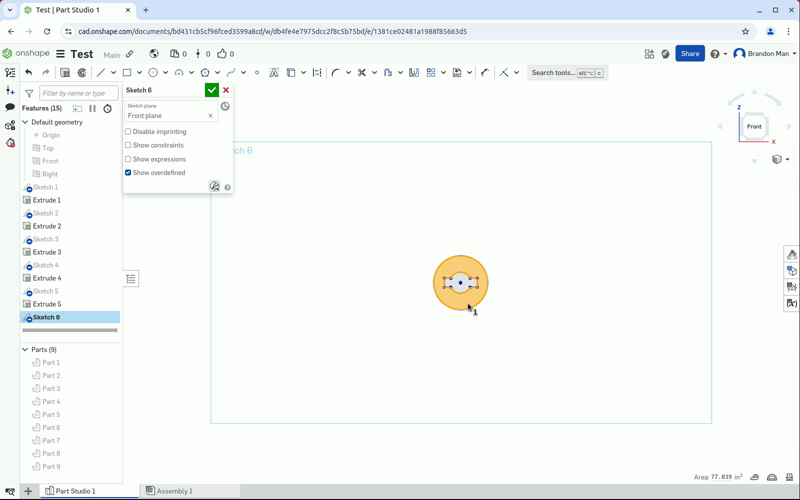
mouse_move(73, 352)
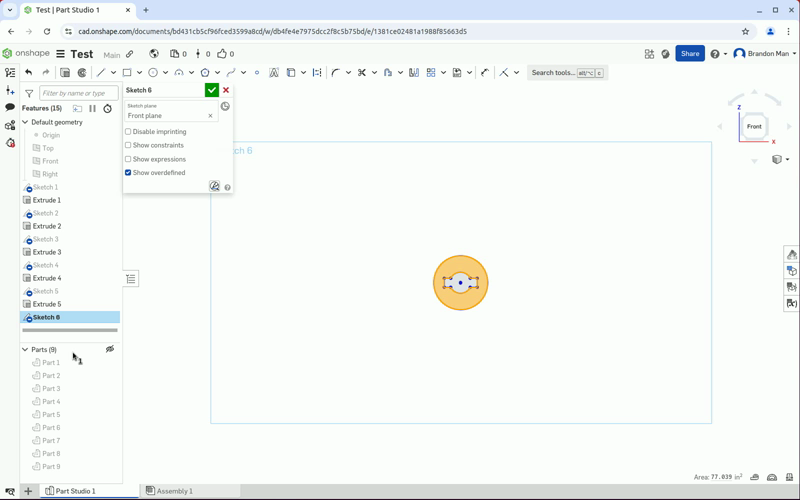
key(shift+y)
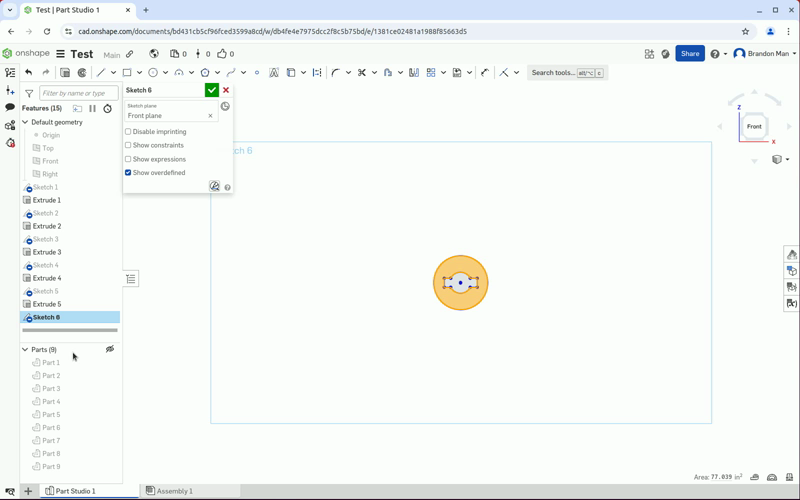
key(shift+e)
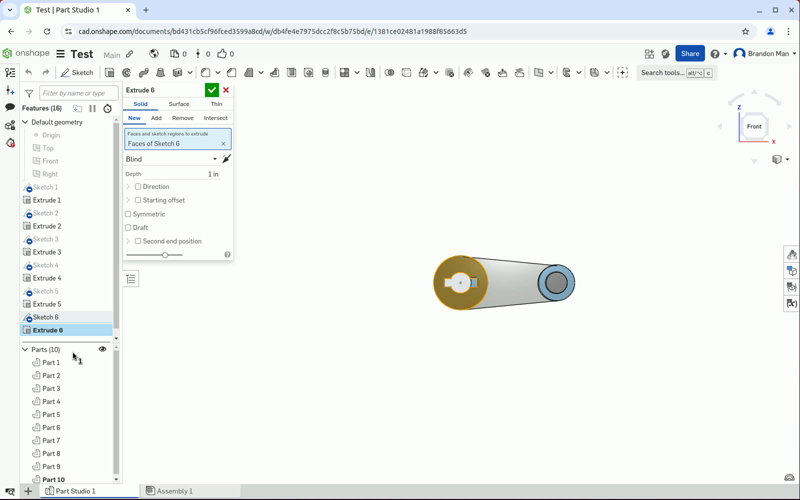
mouse_move(143, 106)
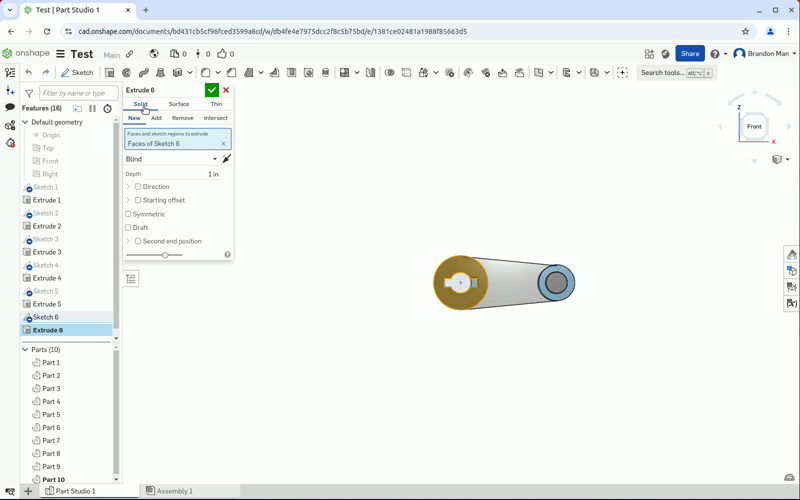
click(143, 106)
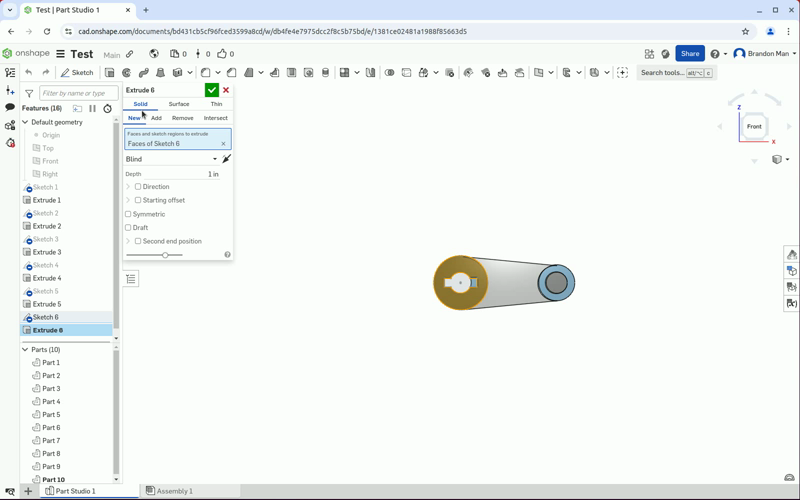
mouse_move(137, 120)
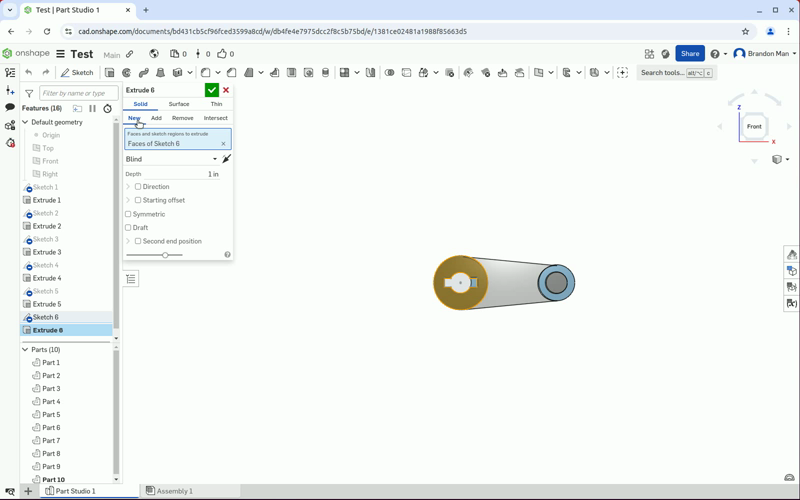
click(137, 120)
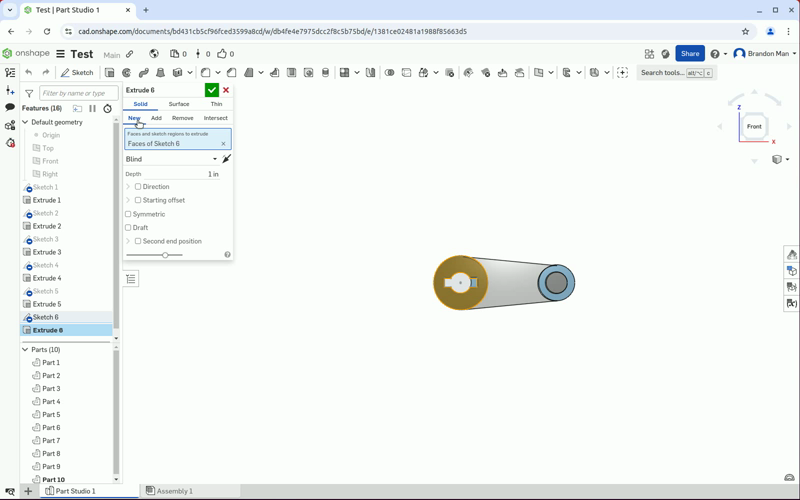
key(tab, 4)
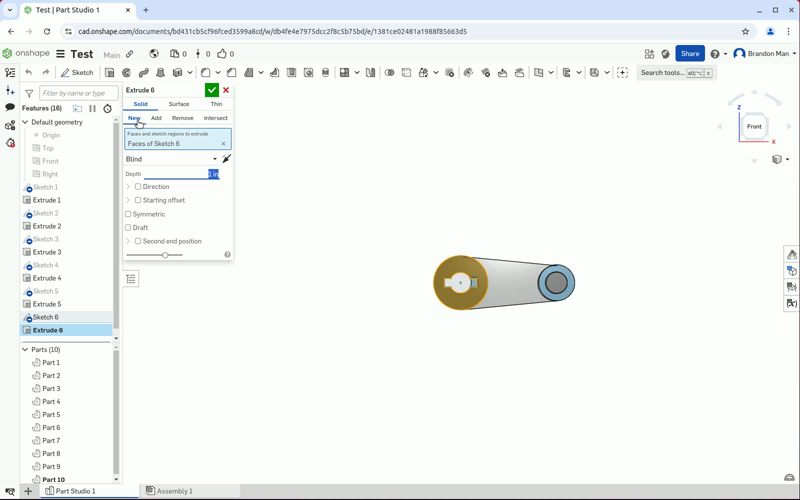
text(-4.814)
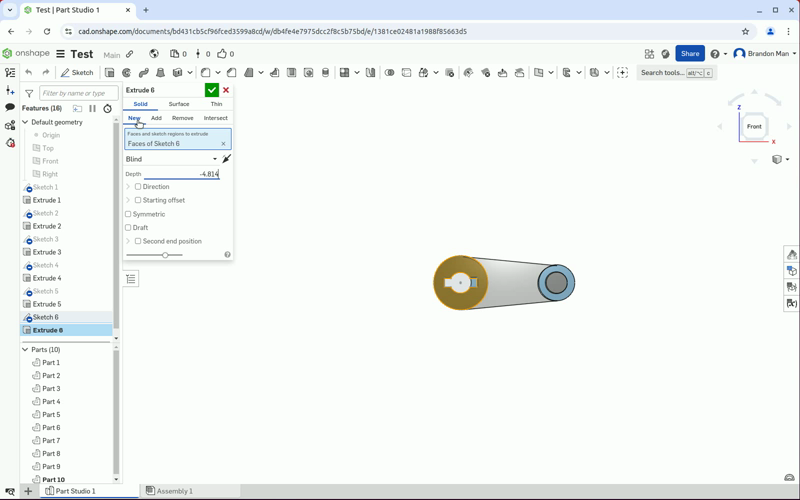
key(enter)
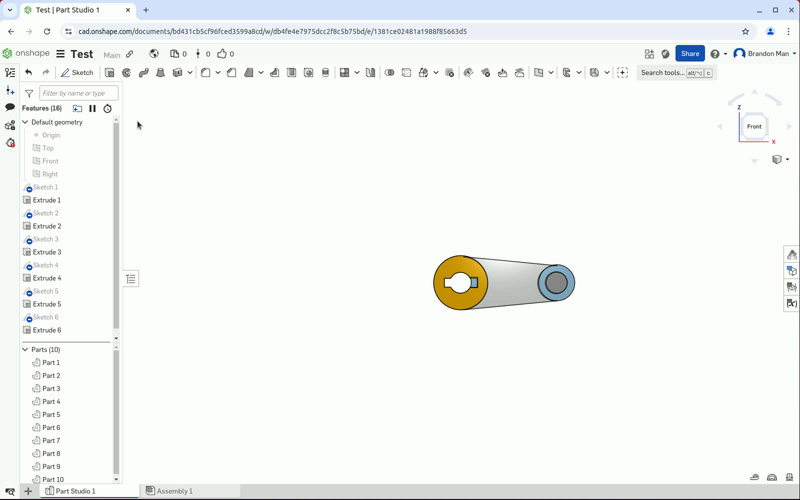
key(shift+h)
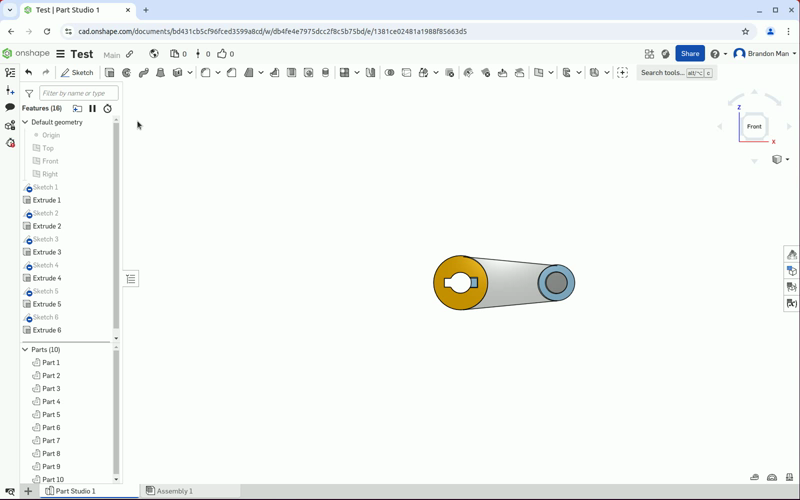
key(shift+h)
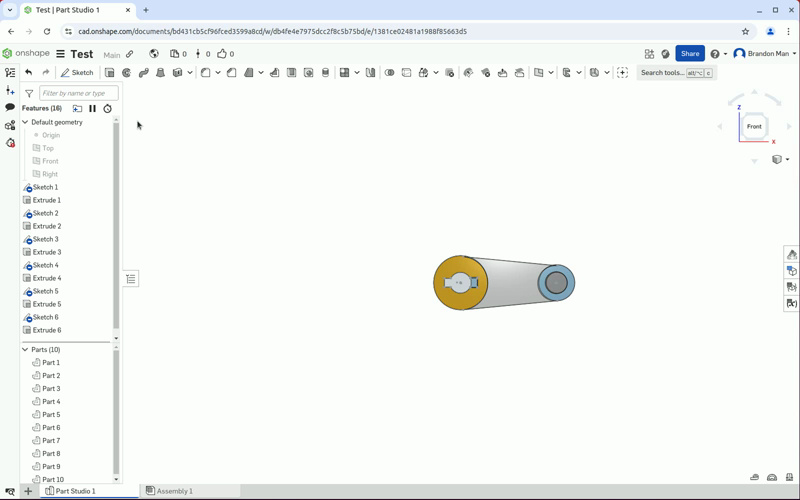
key(shift+7)
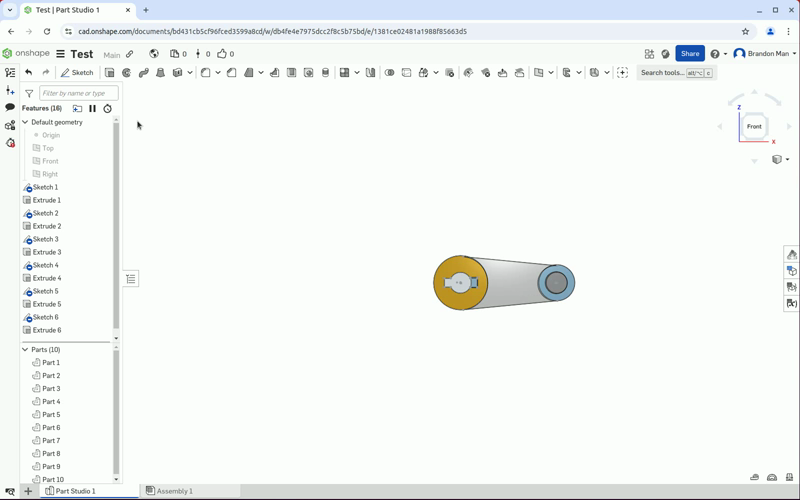
key(left, 2)
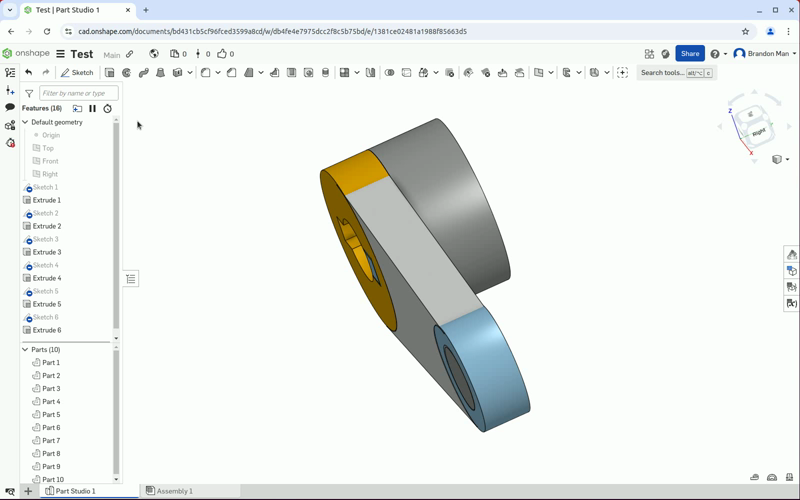
key(down, 2)
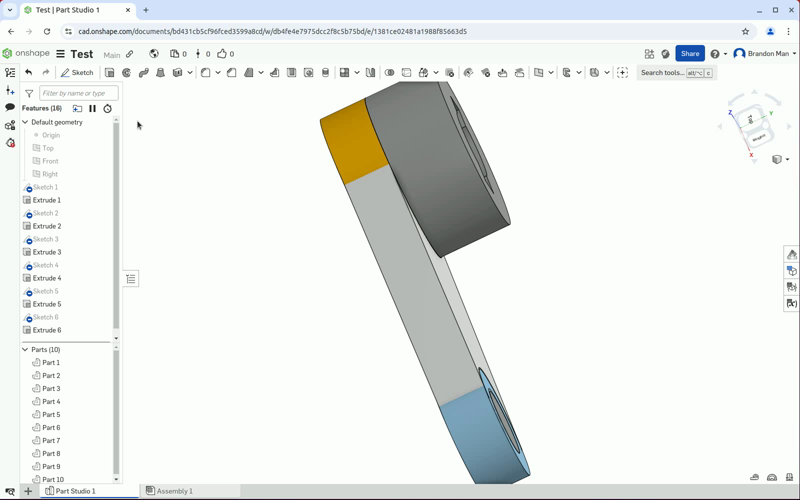
key(up, 2)
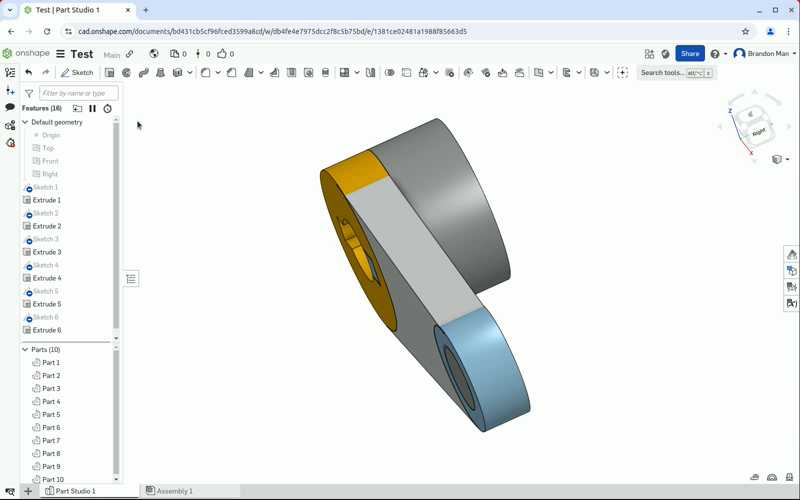
key(right, 2)
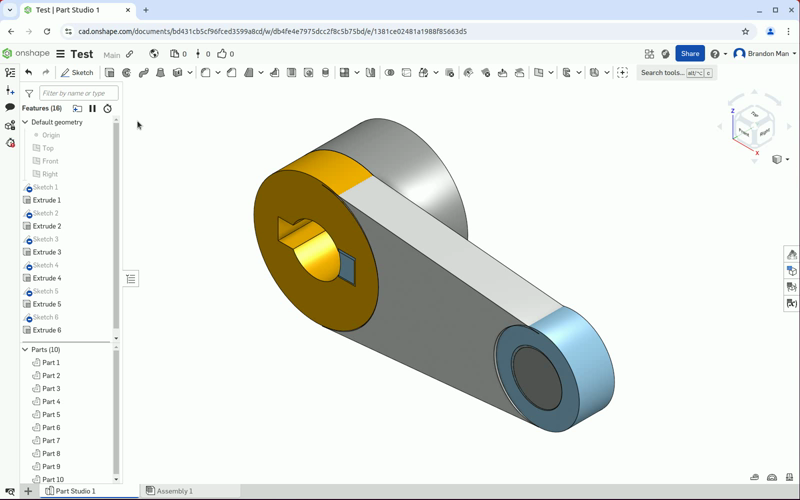
mouse_move(69, 189)
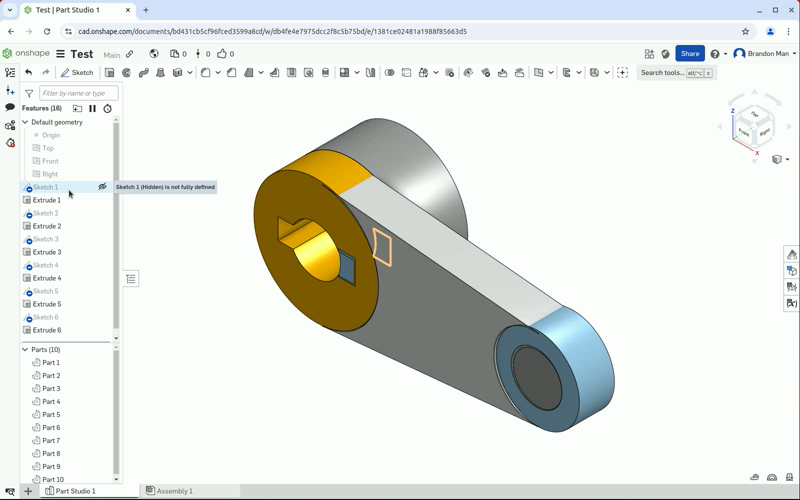
click(69, 189)